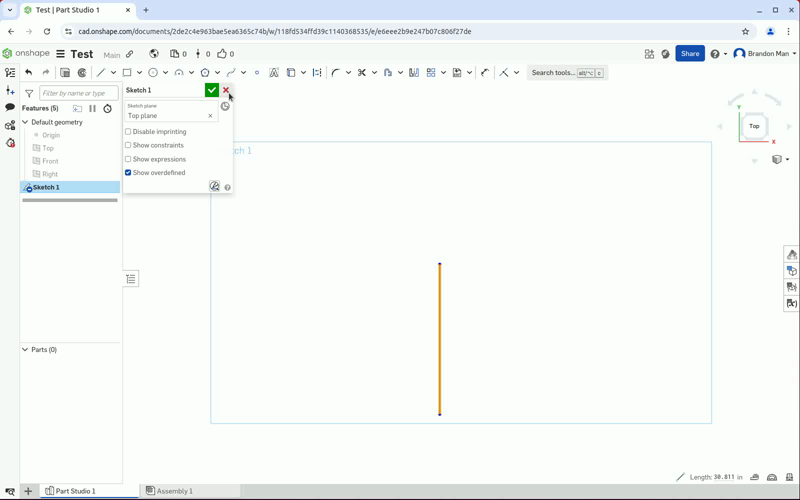
key(shift+h)
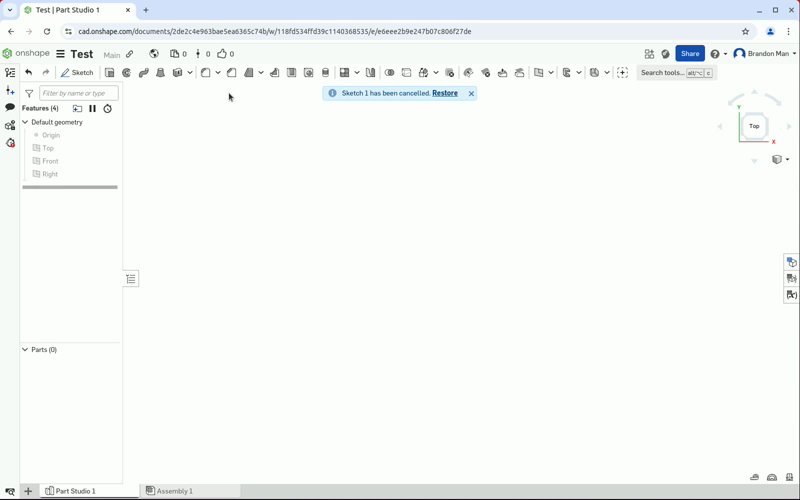
mouse_move(73, 352)
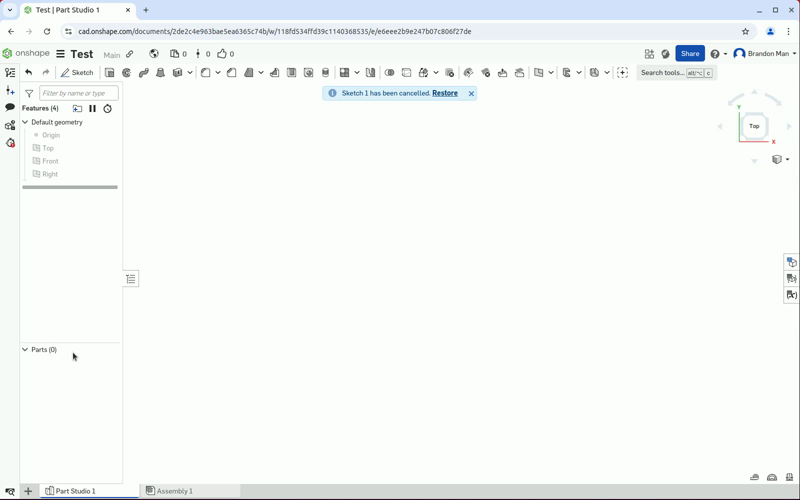
key(y)
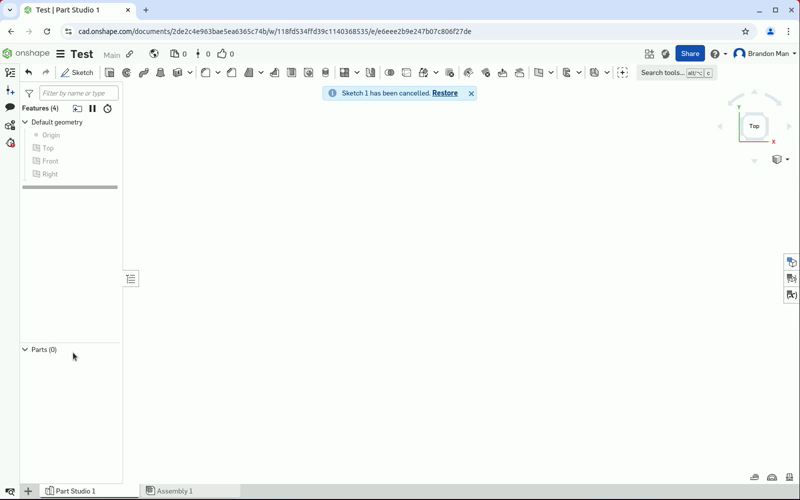
key(shift+p)
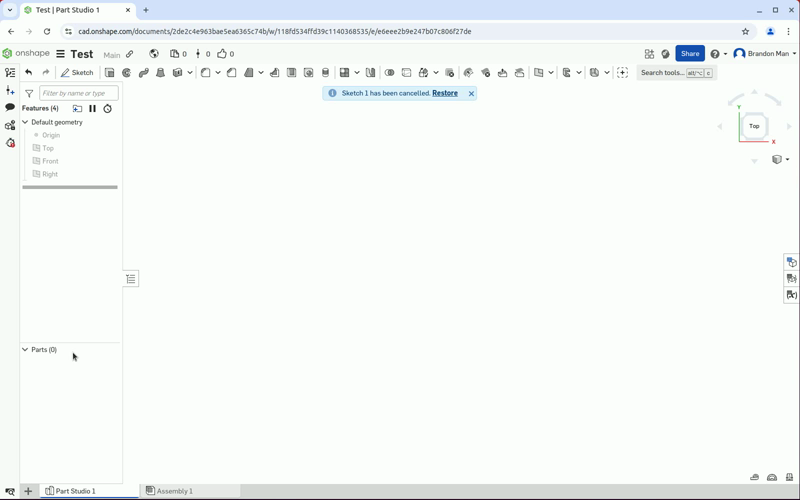
key(space)
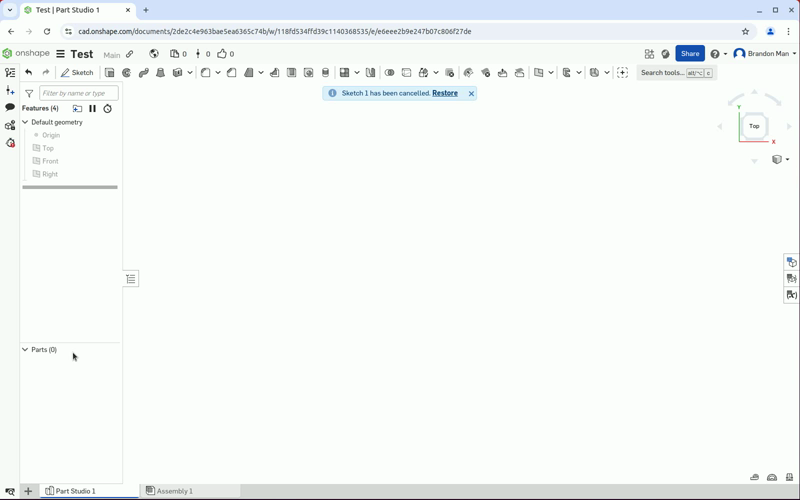
key_down(shift)
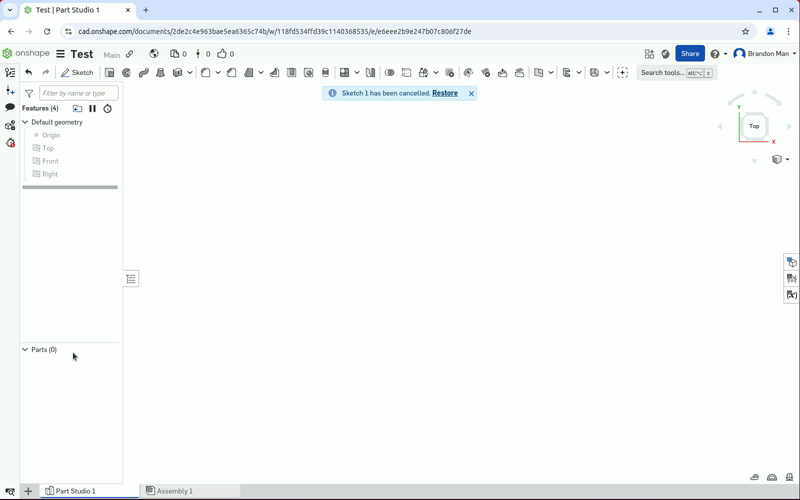
key(up)
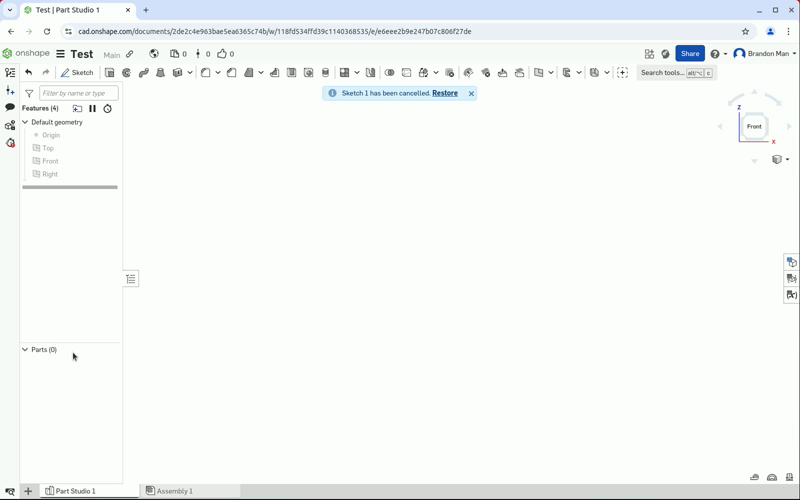
key_up(shift)
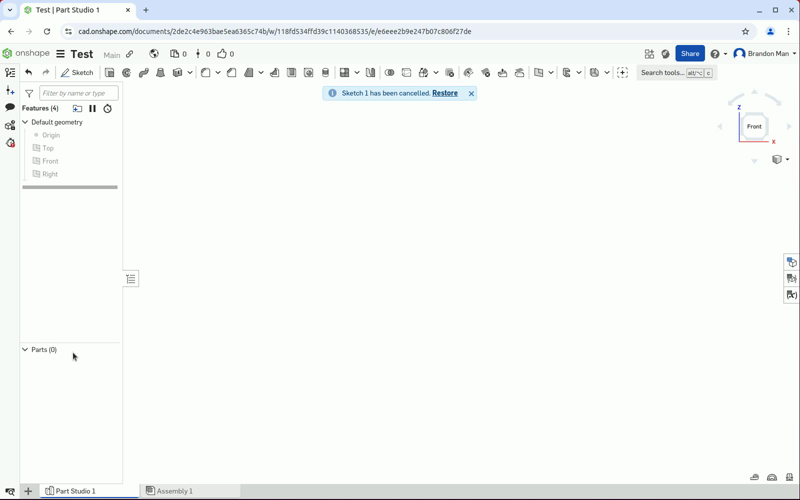
mouse_move(73, 352)
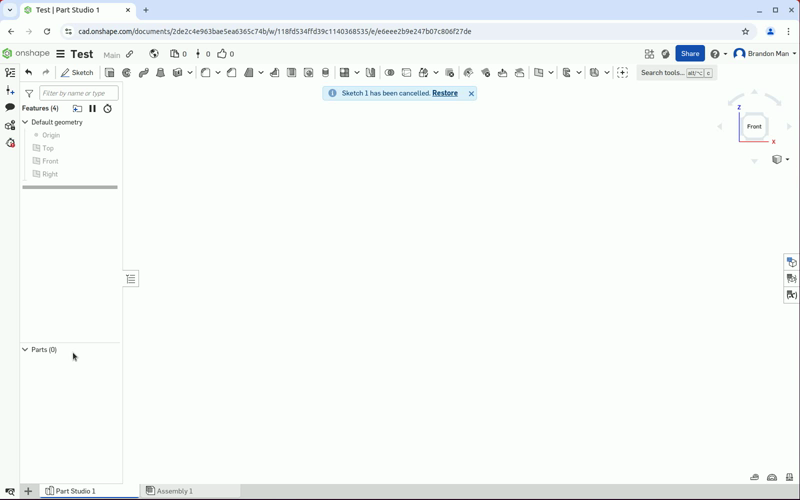
key(shift+y)
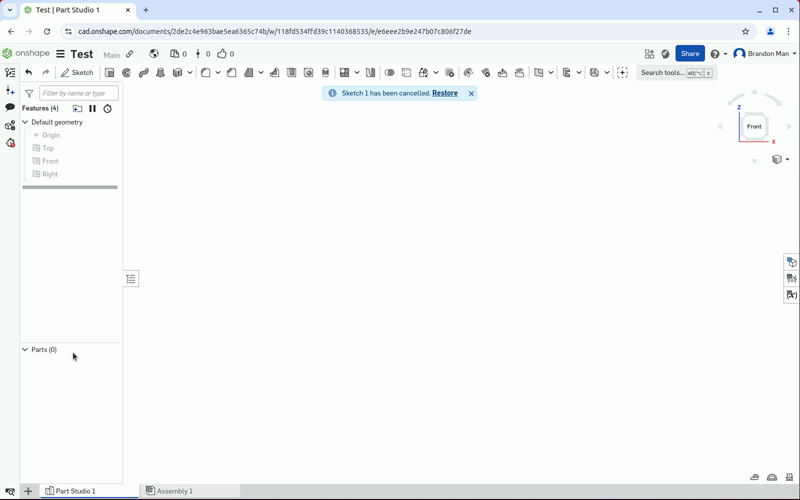
key(shift+s)
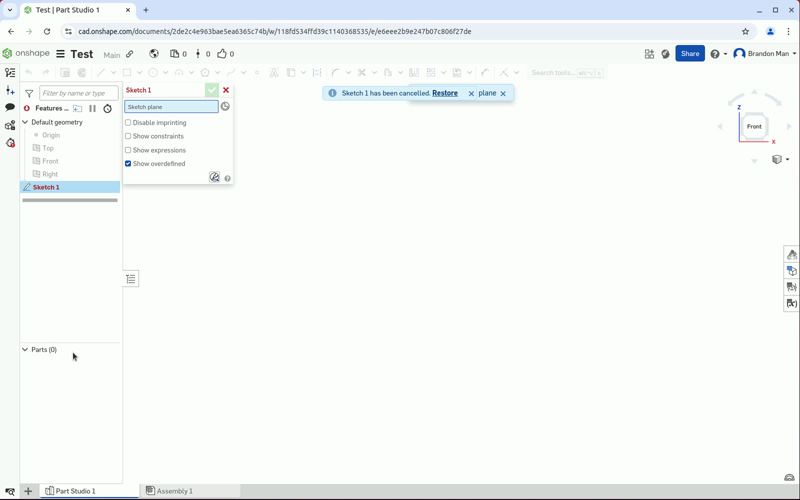
mouse_move(73, 163)
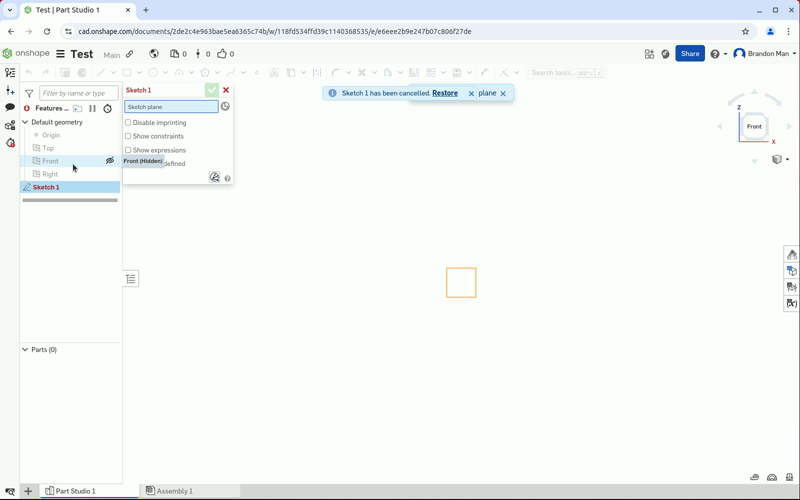
click(73, 163)
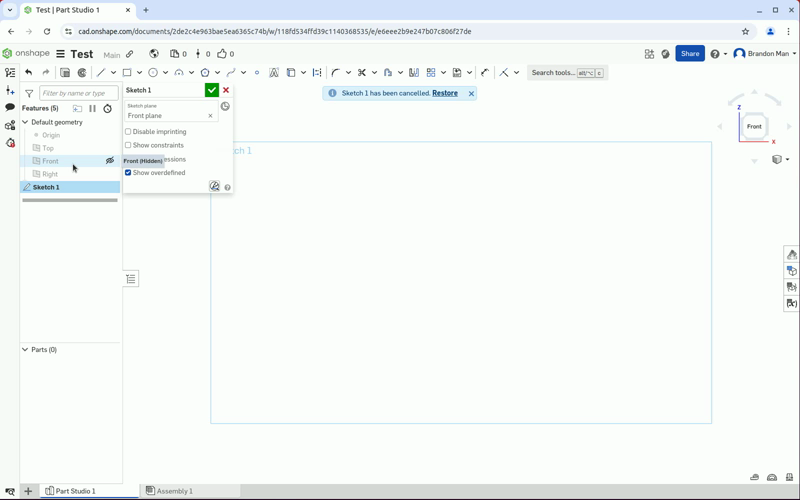
mouse_move(73, 352)
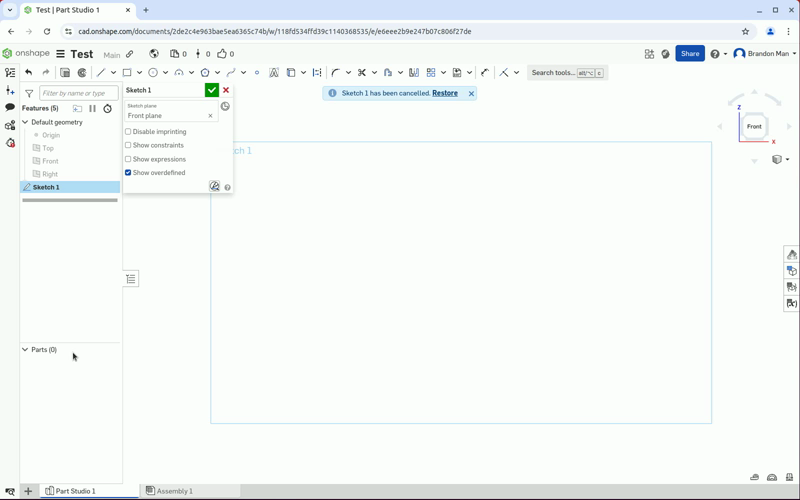
key(y)
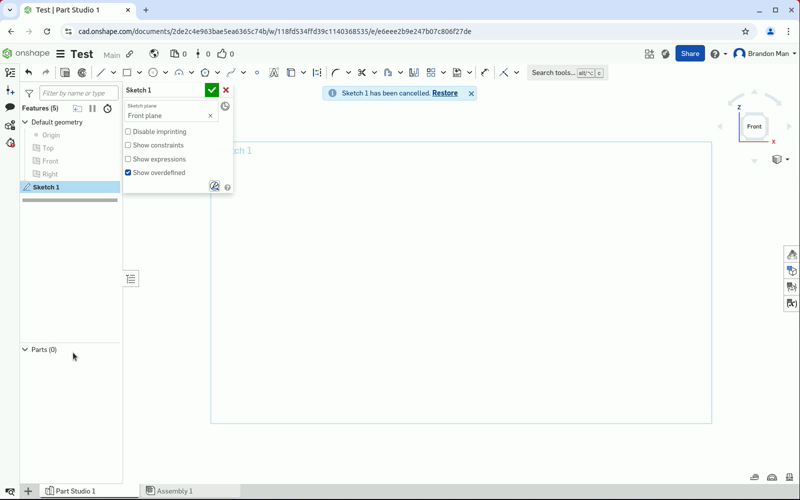
key(l)
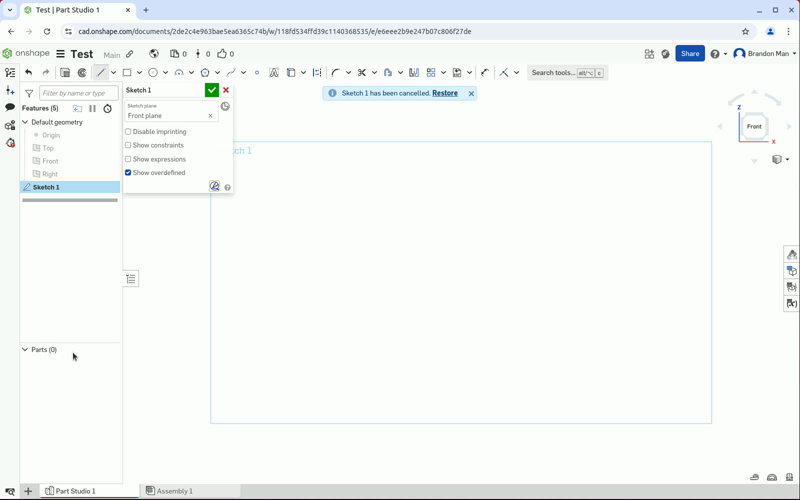
key_down(shift)
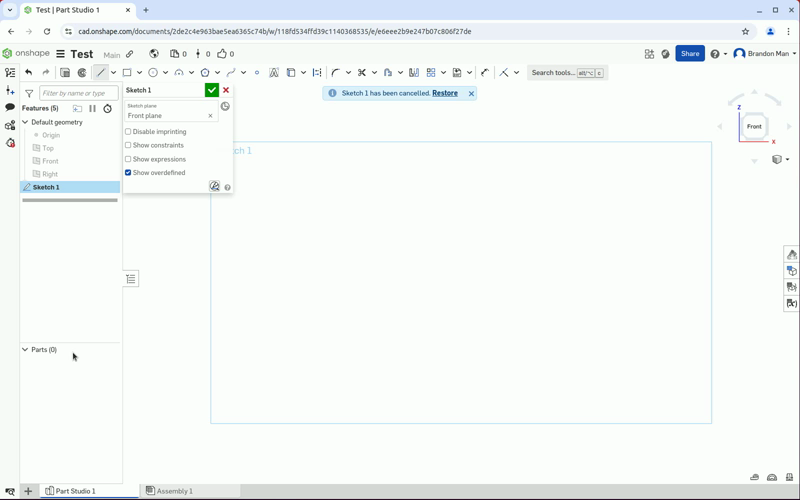
mouse_move(450, 292)
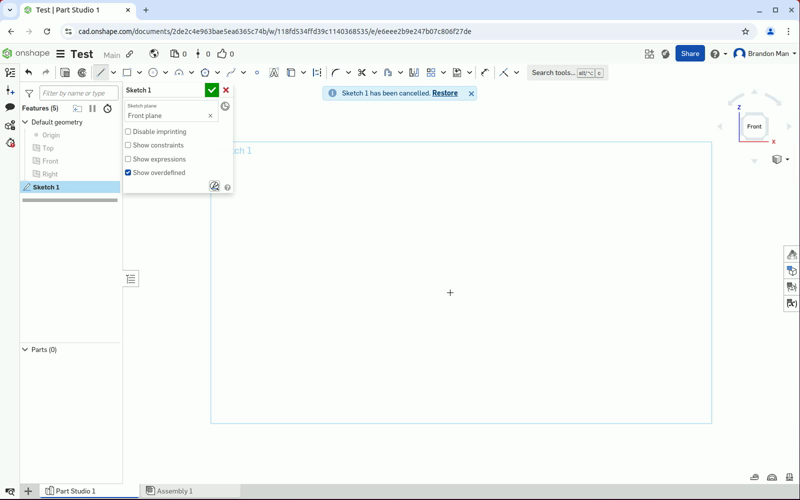
click(450, 292)
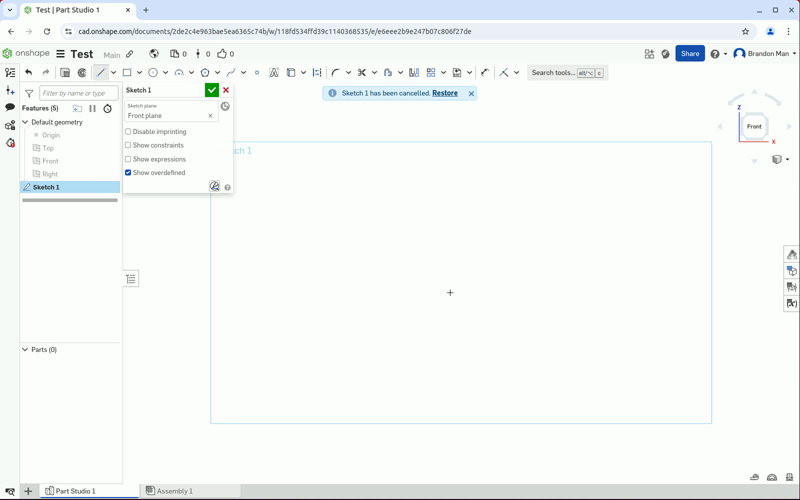
key_up(shift)
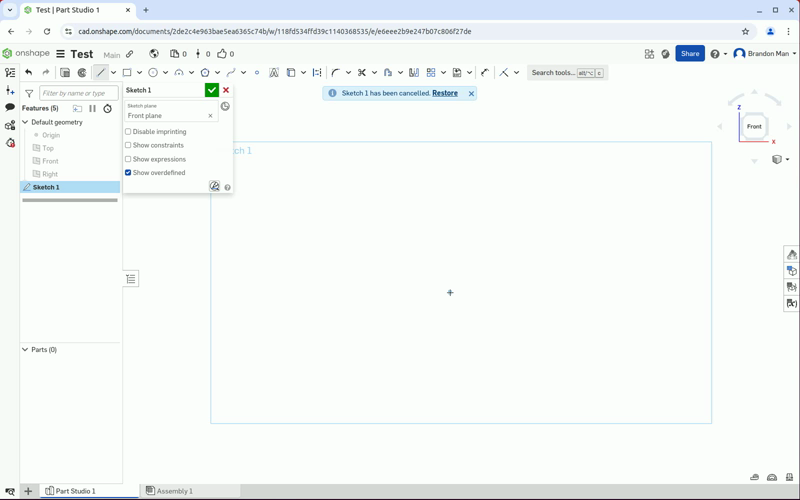
key_down(shift)
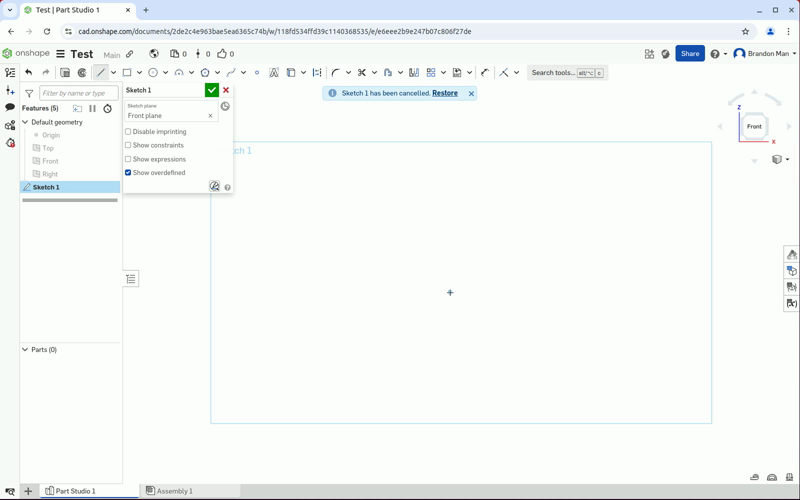
mouse_move(480, 292)
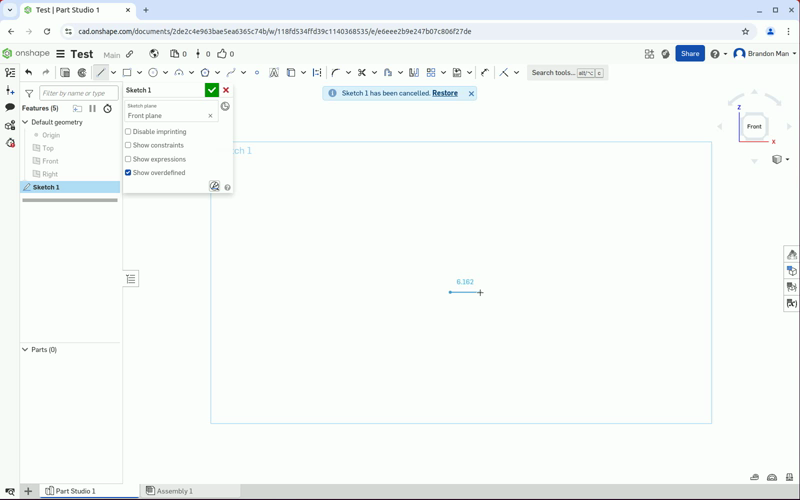
mouse_move(460, 292)
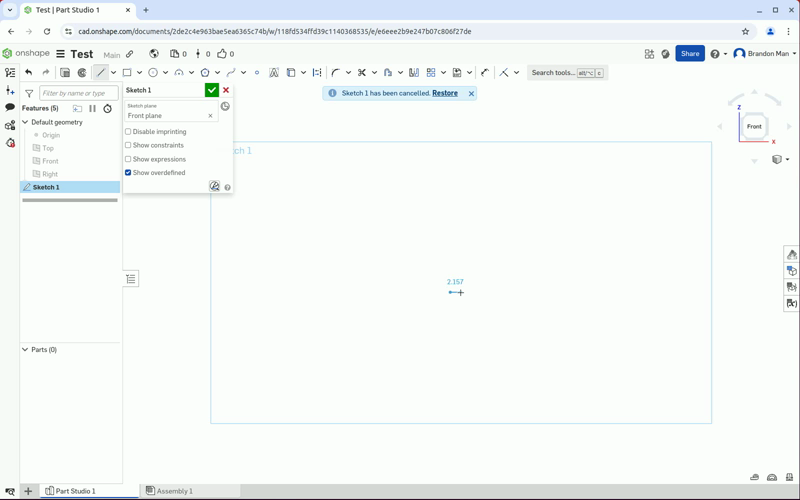
click(460, 292)
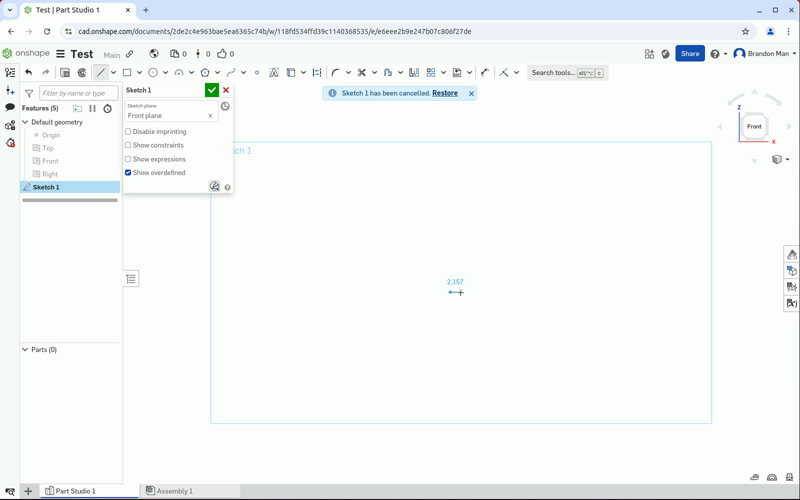
key_up(shift)
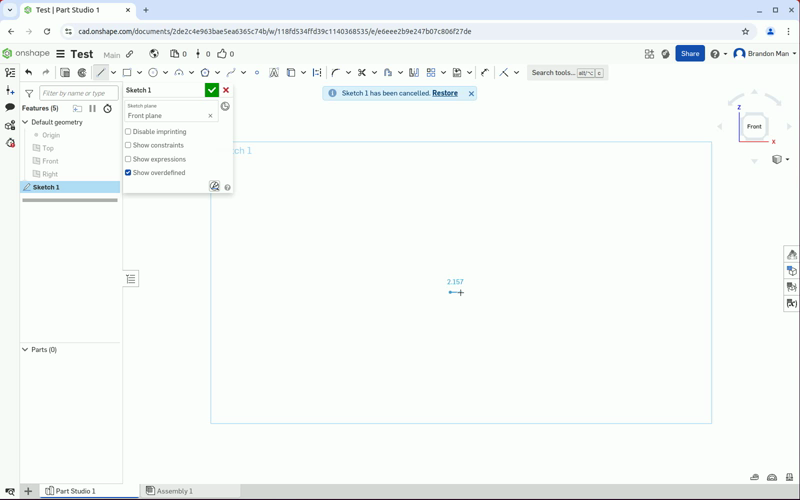
key_down(shift)
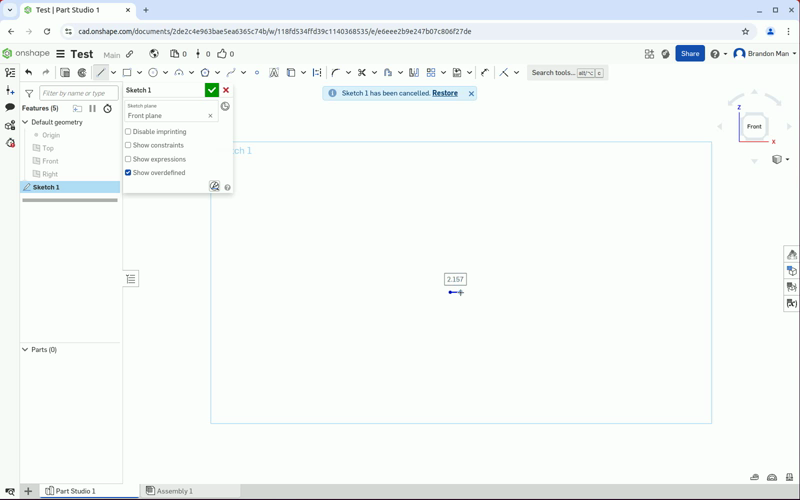
mouse_move(490, 292)
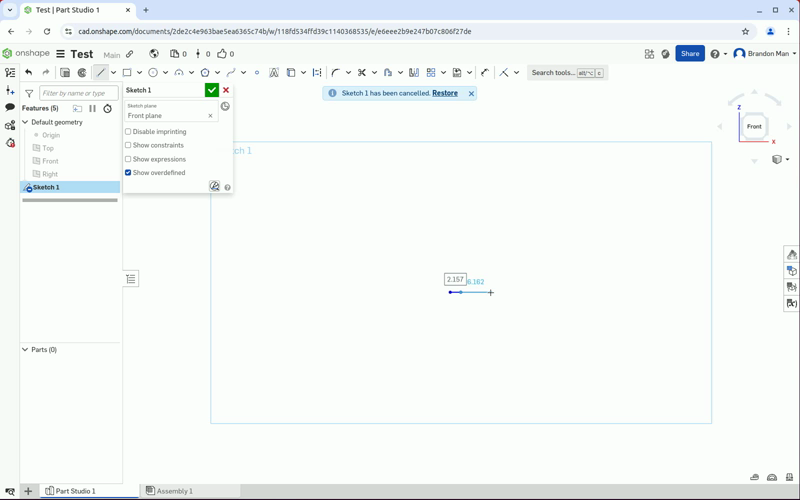
mouse_move(470, 292)
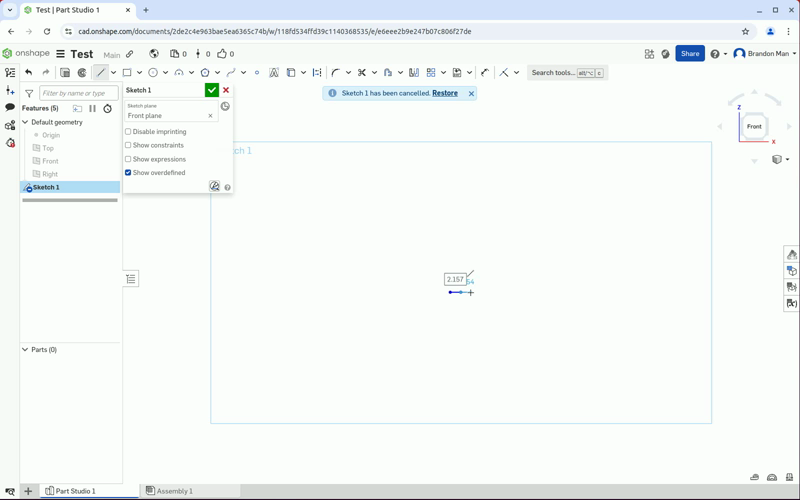
click(470, 292)
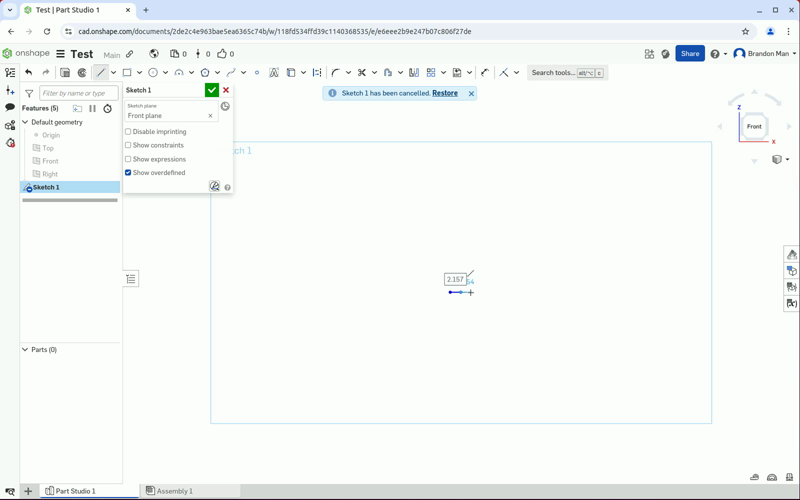
key_up(shift)
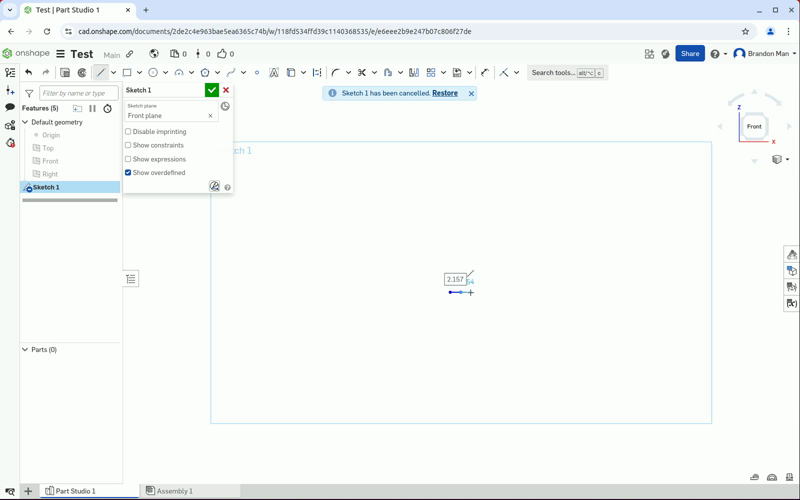
key(esc)
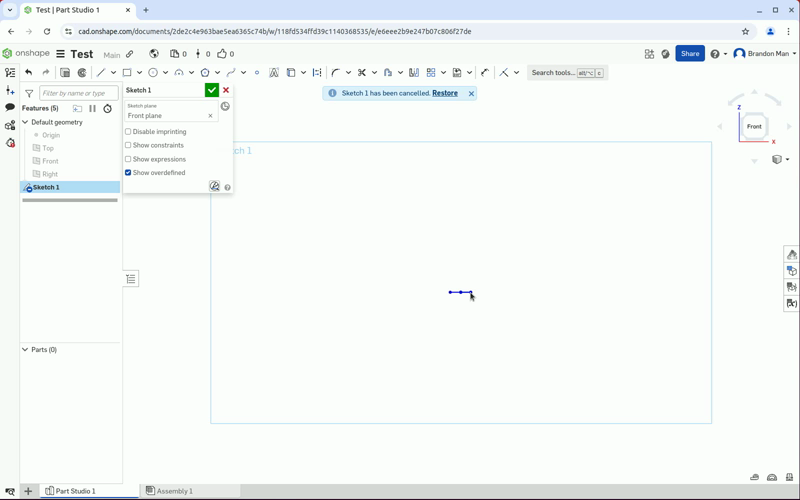
key(a)
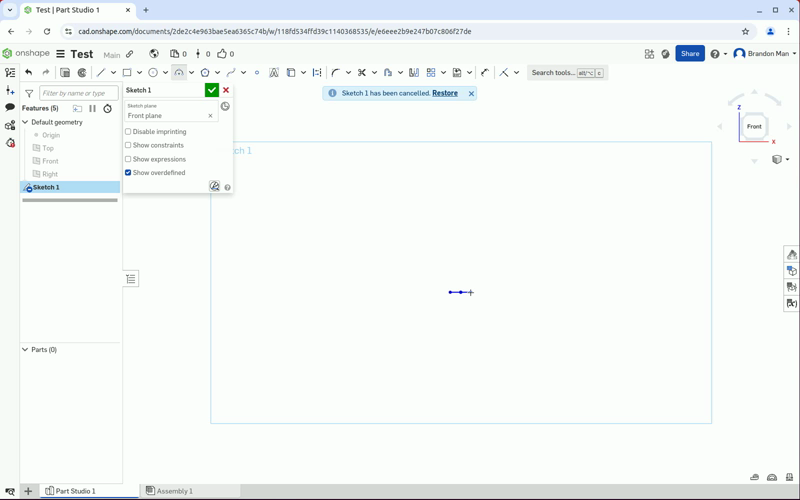
mouse_move(470, 292)
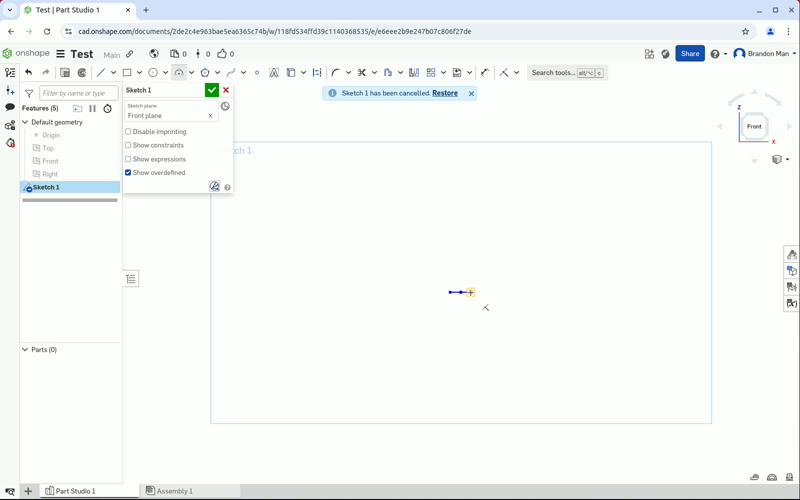
click(470, 292)
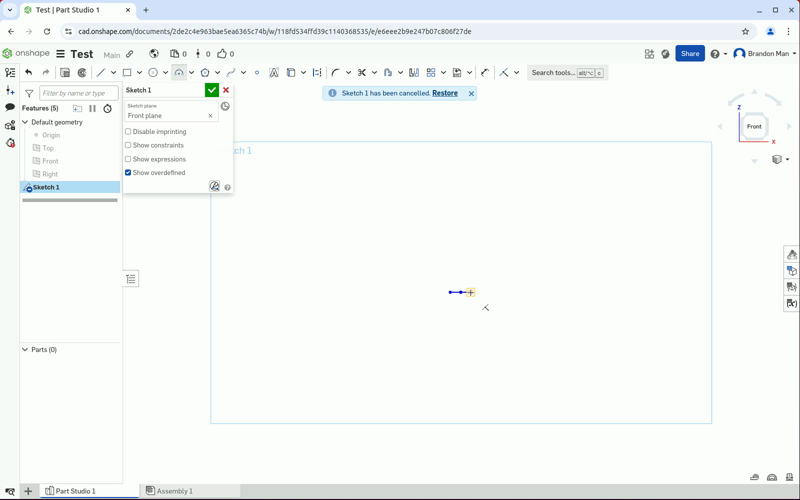
mouse_move(450, 292)
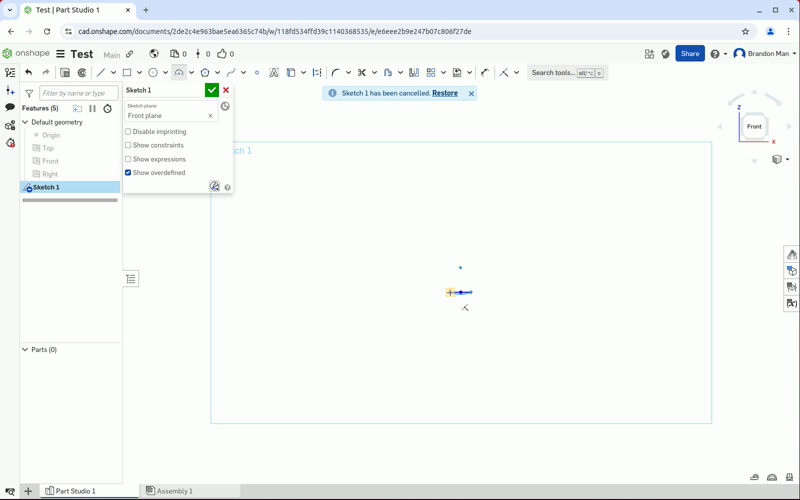
click(450, 292)
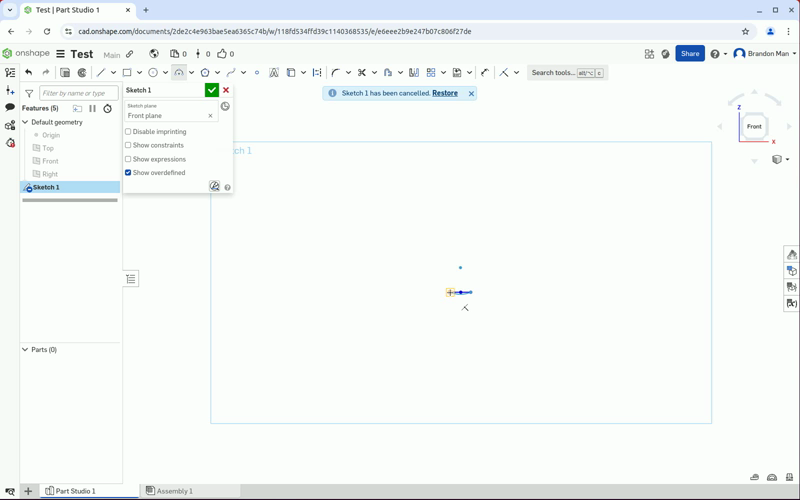
key_down(shift)
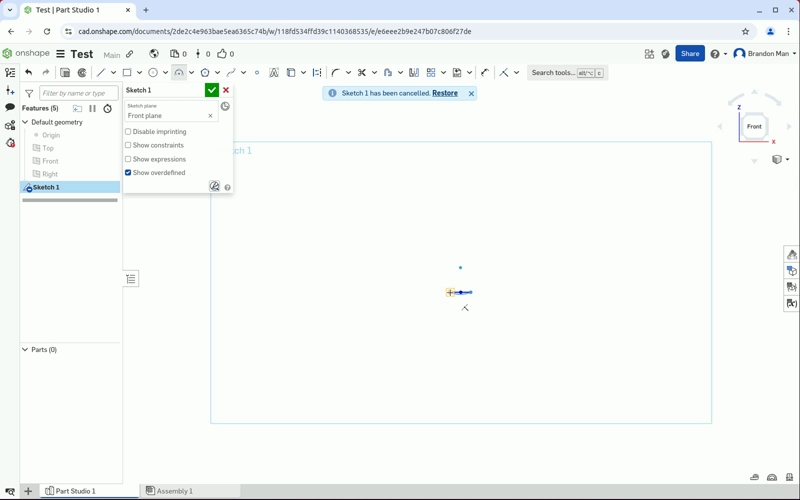
mouse_move(460, 269)
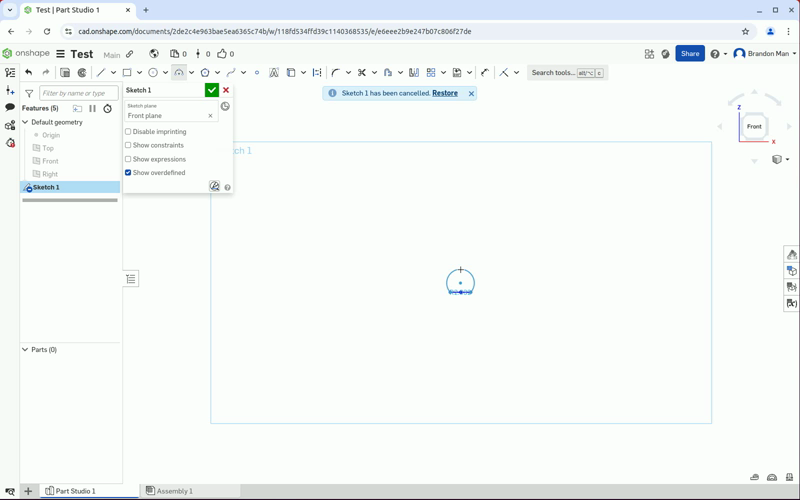
click(460, 269)
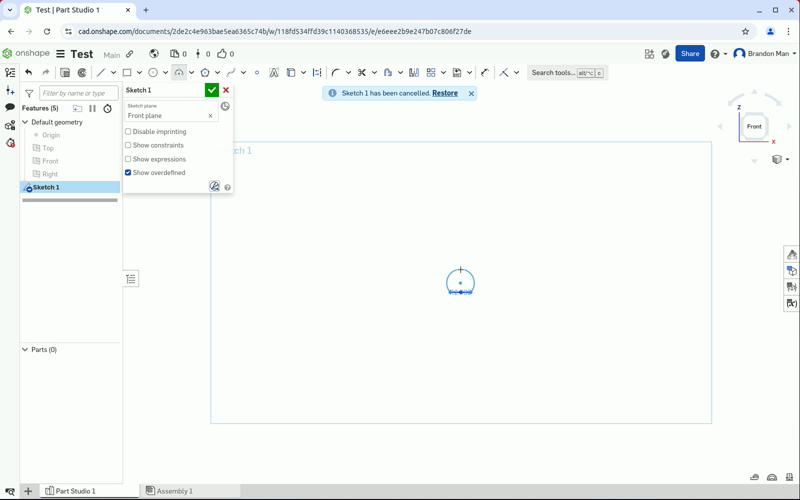
key_up(shift)
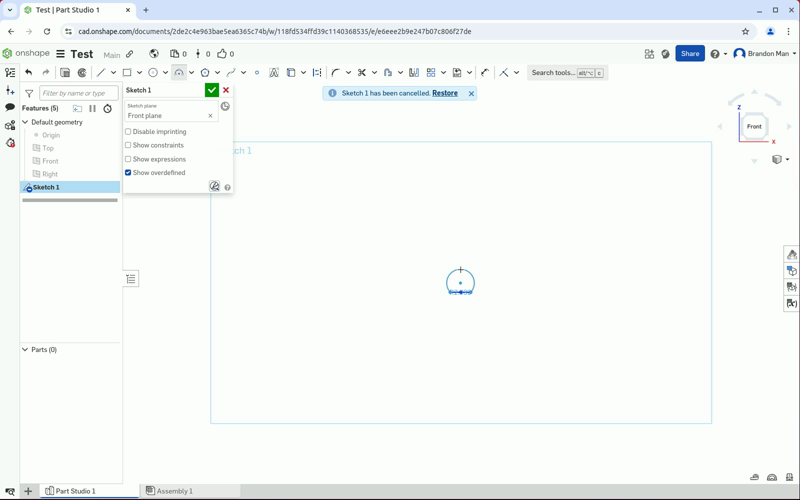
key(esc)
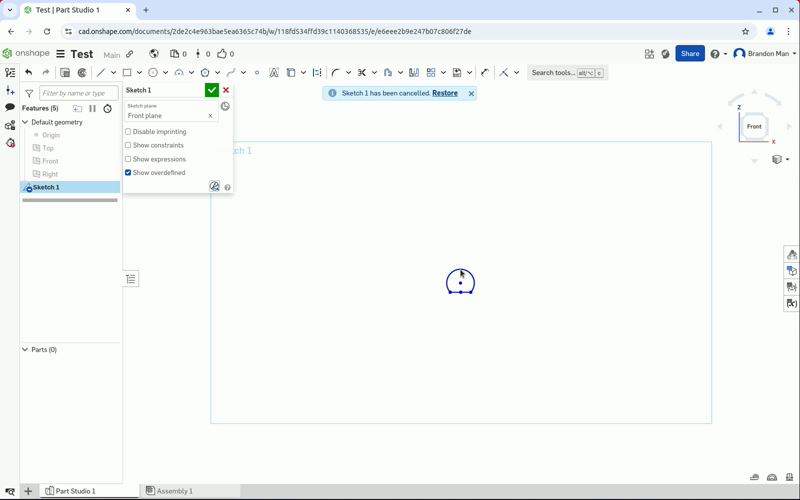
mouse_move(458, 291)
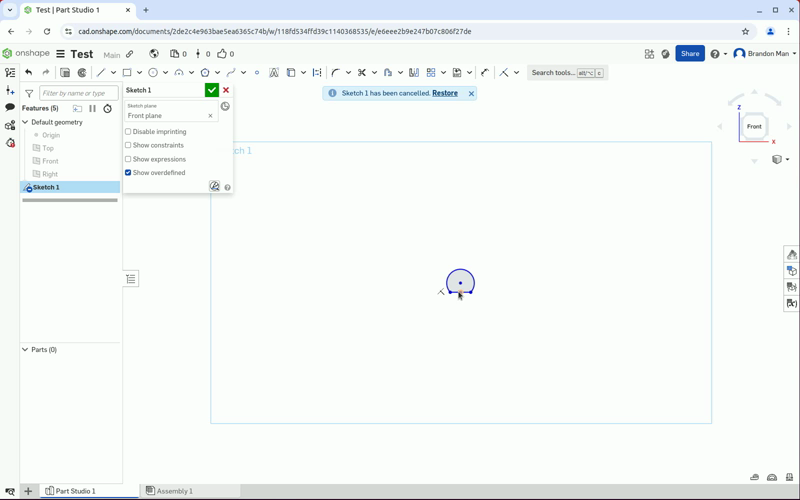
scroll(6)
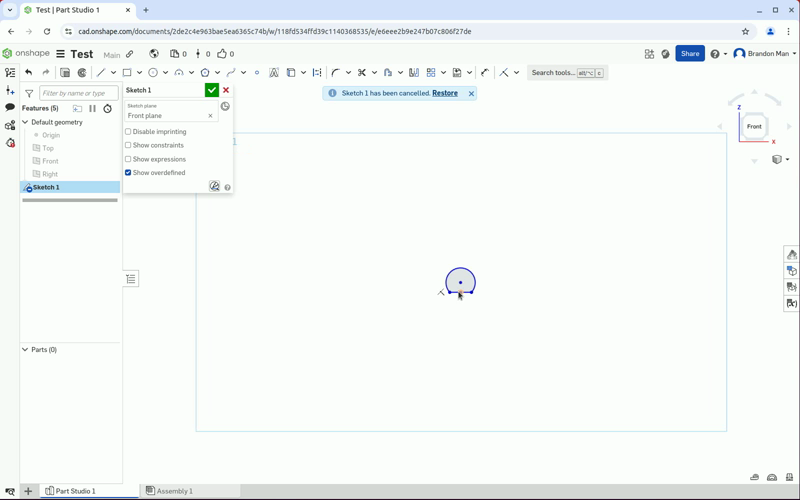
scroll(6)
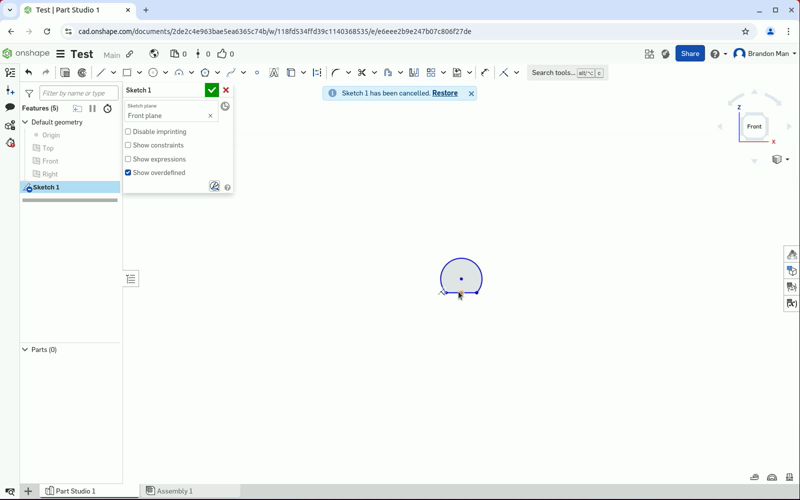
scroll(6)
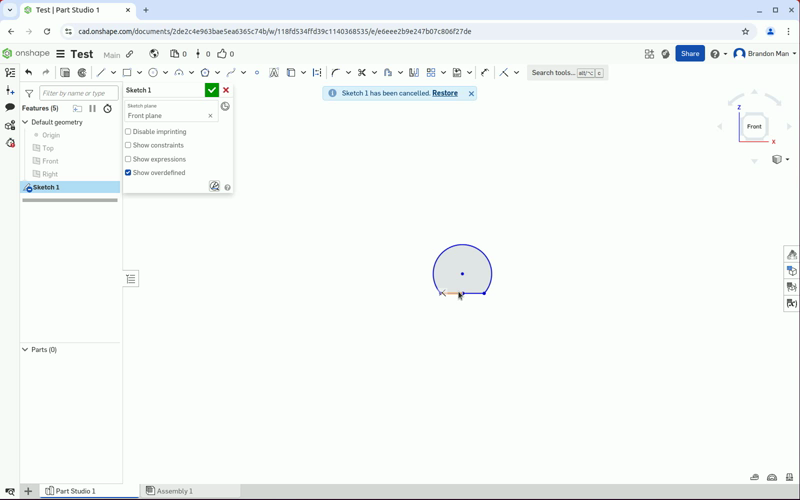
scroll(6)
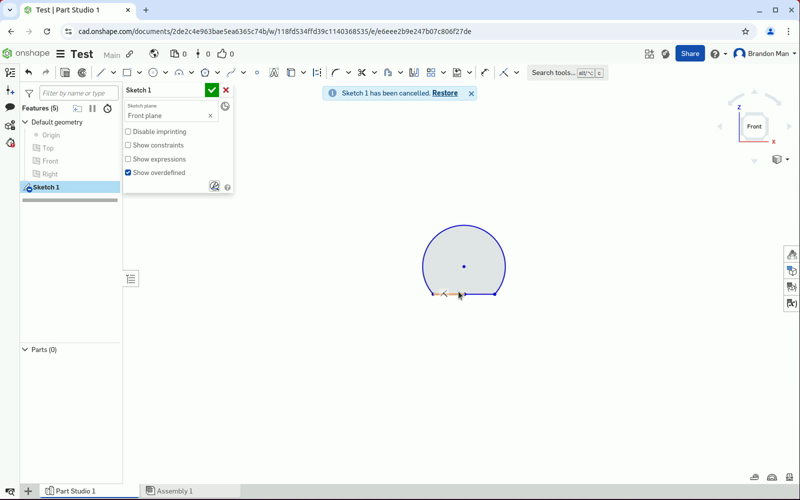
scroll(6)
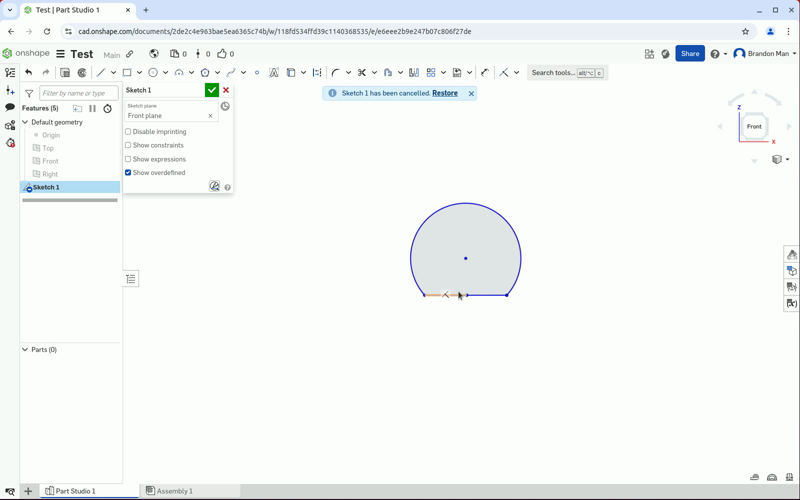
scroll(6)
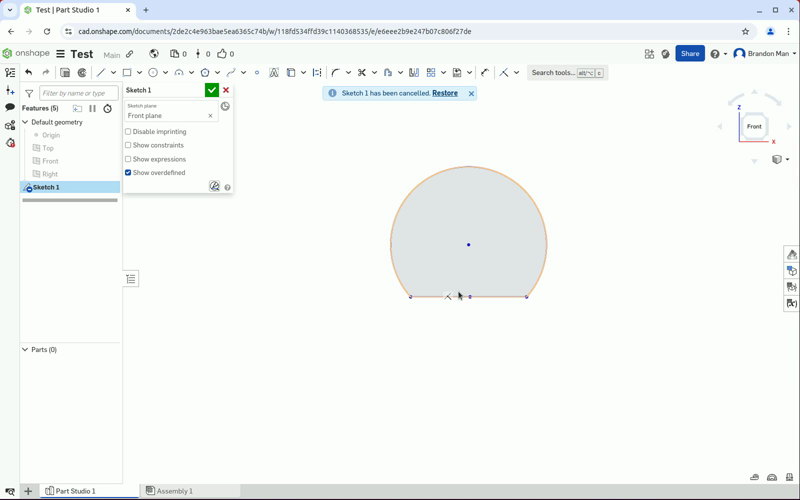
scroll(6)
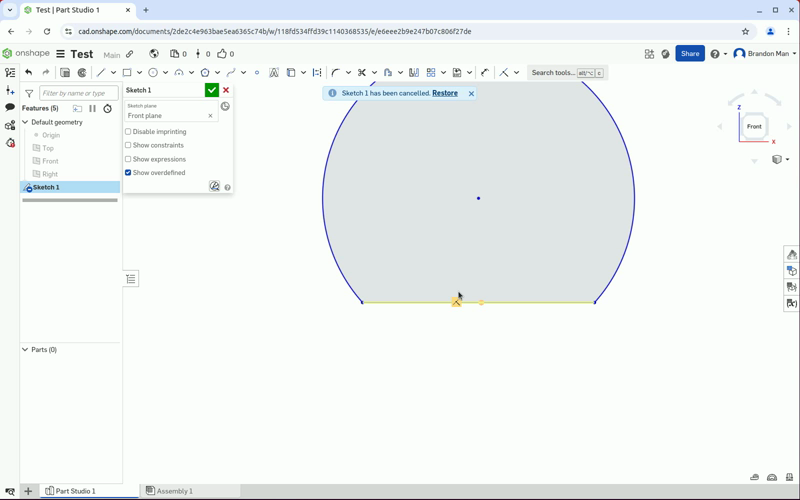
click(458, 291)
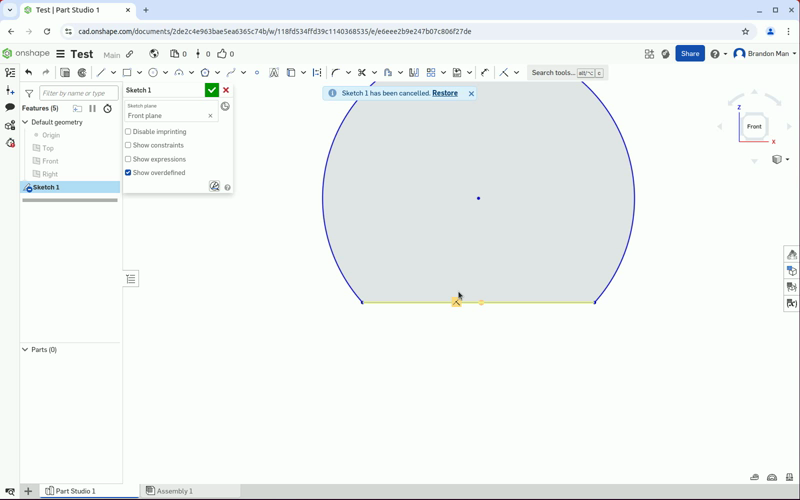
scroll(-6)
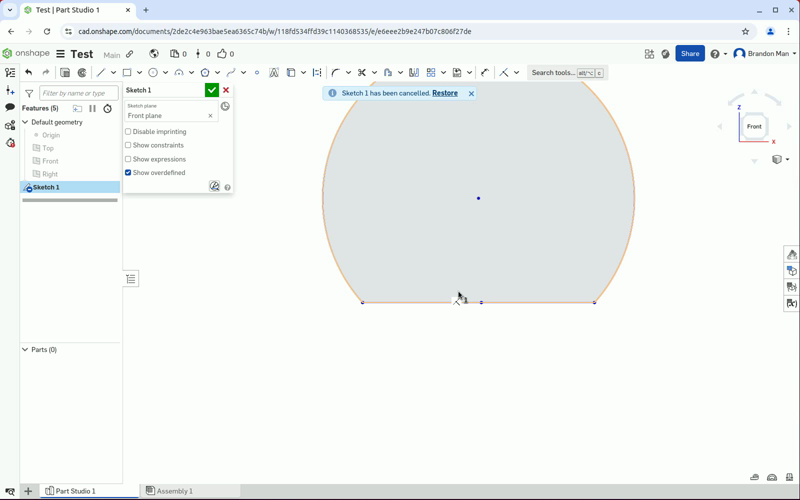
scroll(-6)
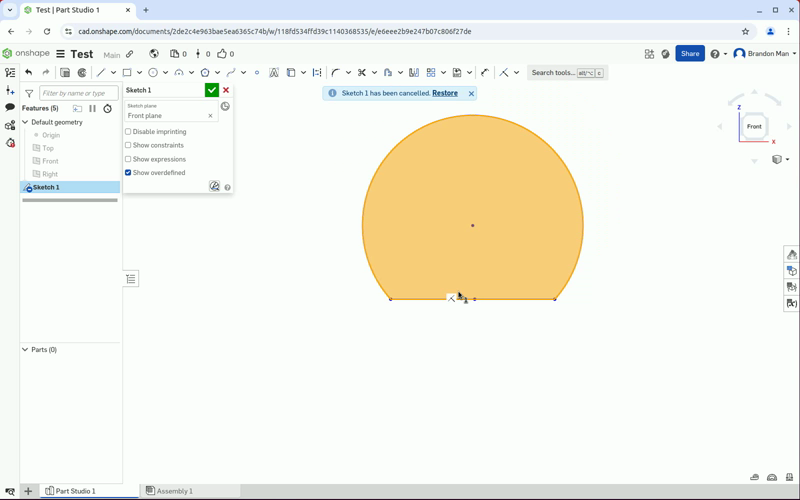
scroll(-6)
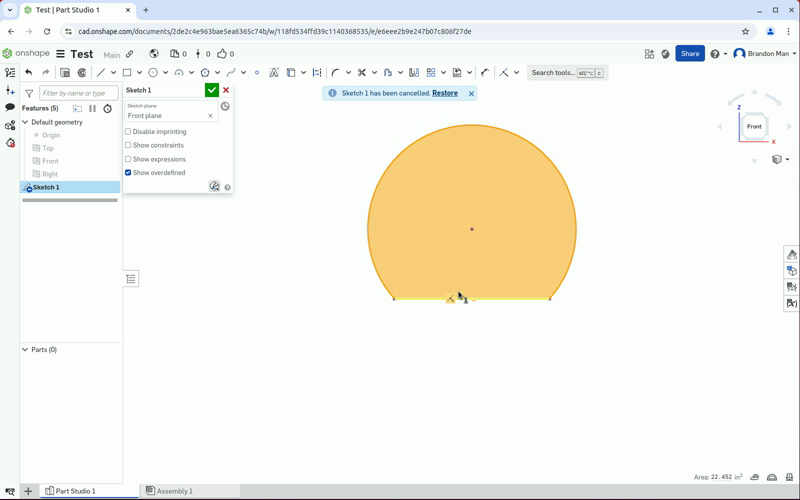
scroll(-6)
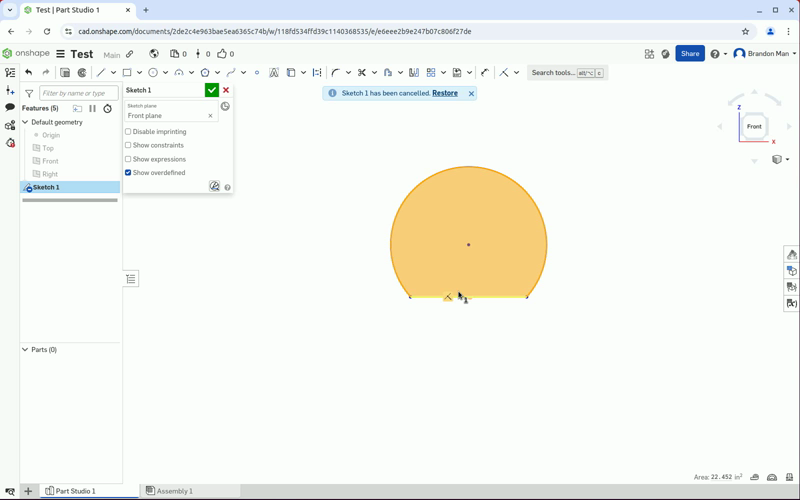
scroll(-6)
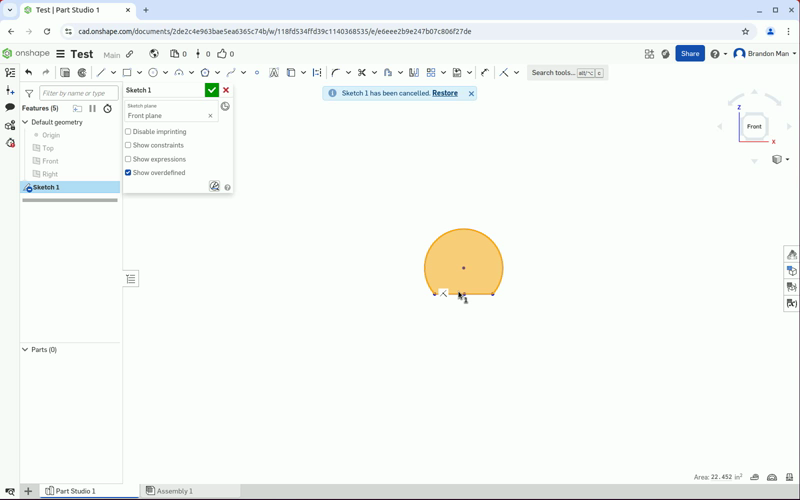
scroll(-6)
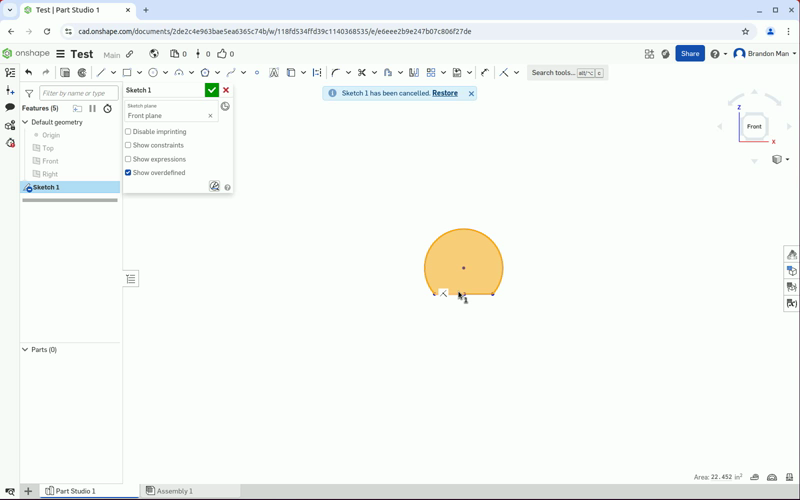
scroll(-6)
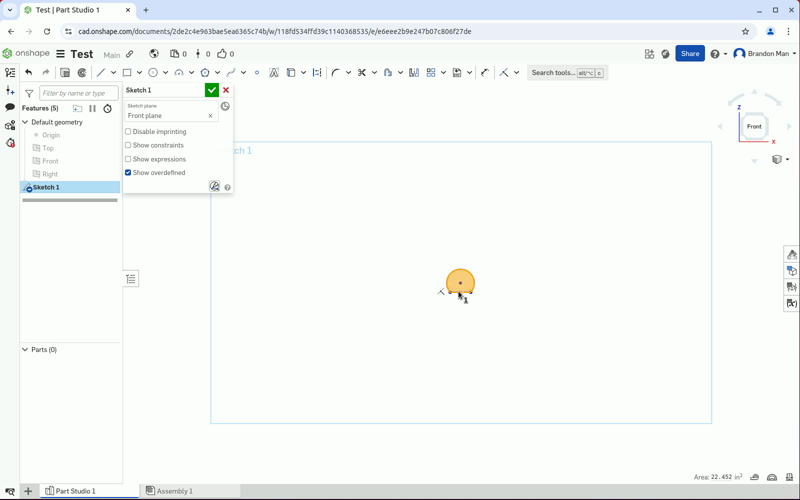
mouse_move(73, 352)
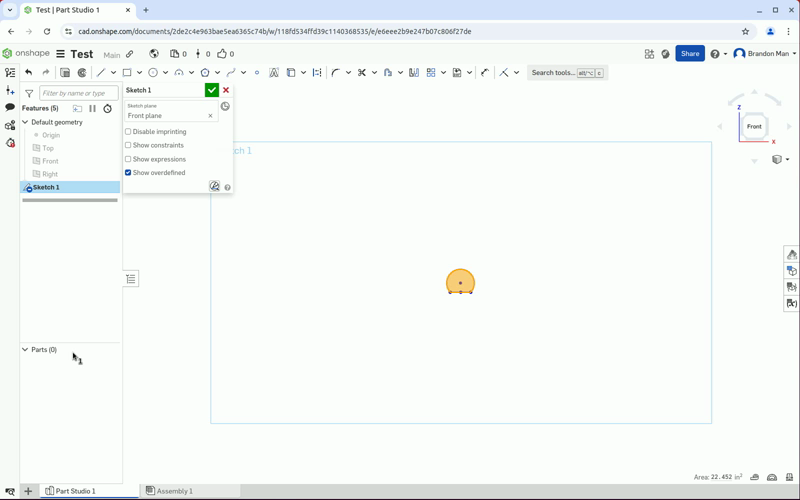
key(shift+y)
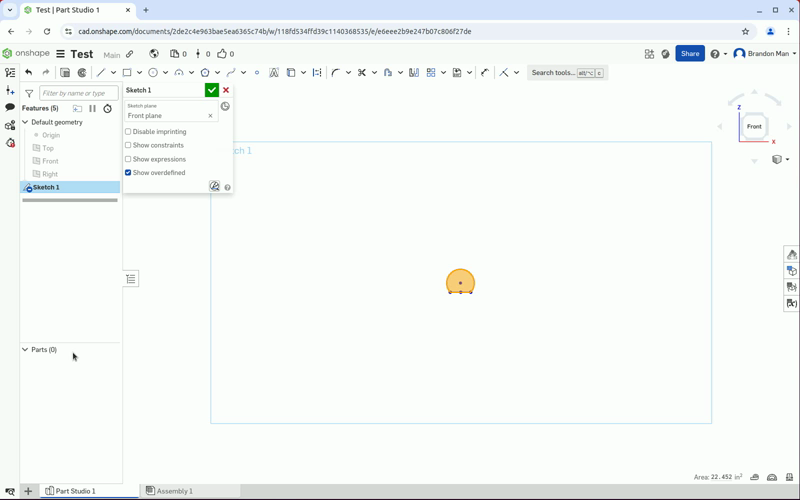
key(shift+e)
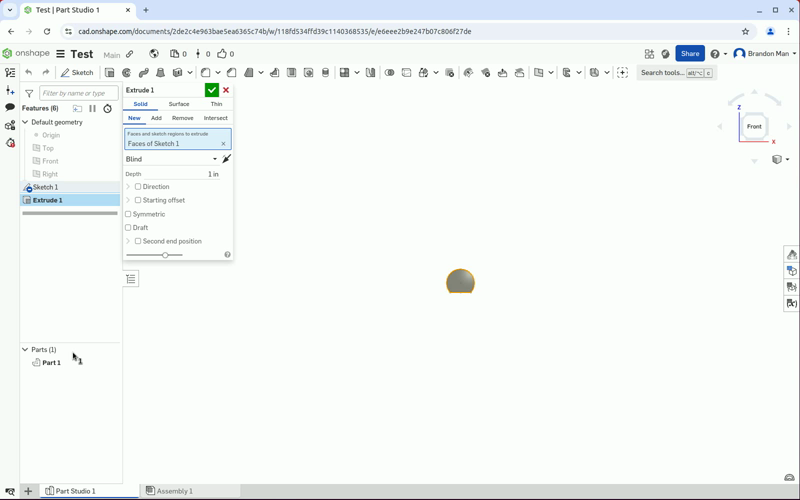
mouse_move(143, 106)
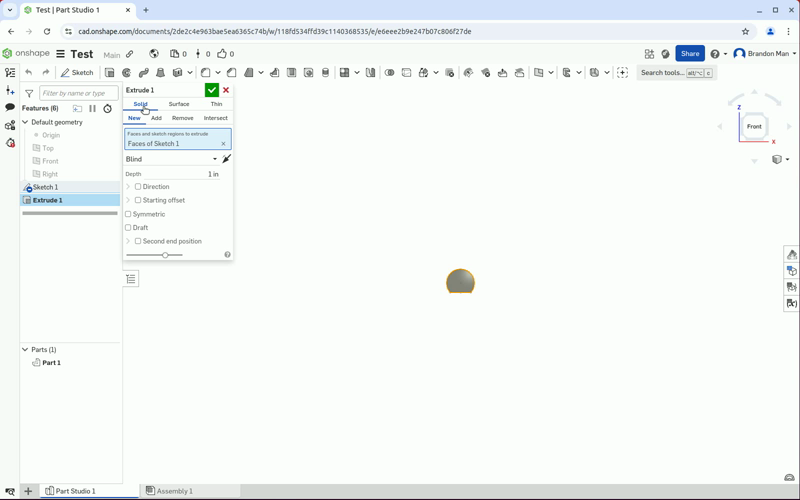
click(143, 106)
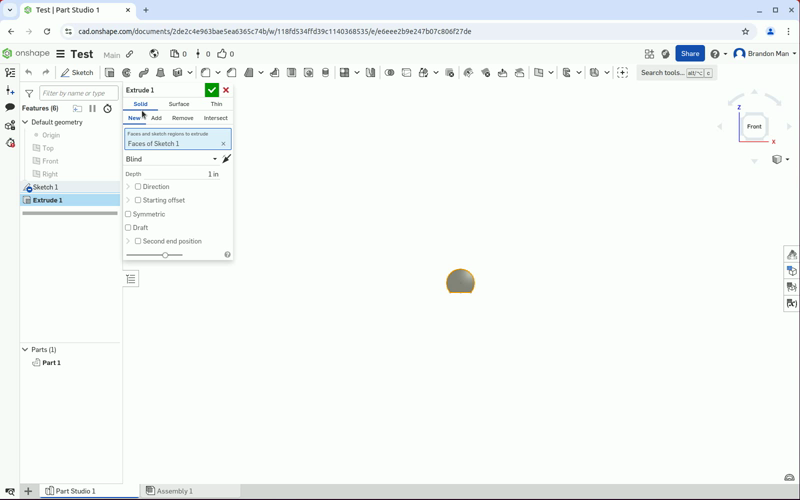
mouse_move(137, 120)
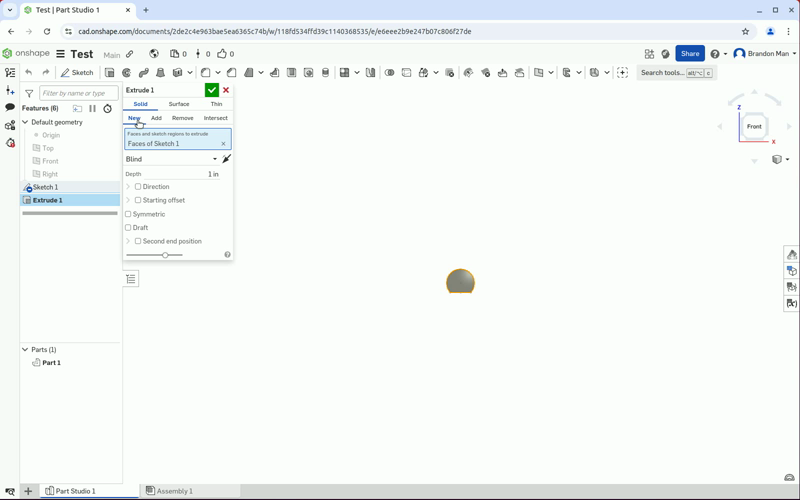
click(137, 120)
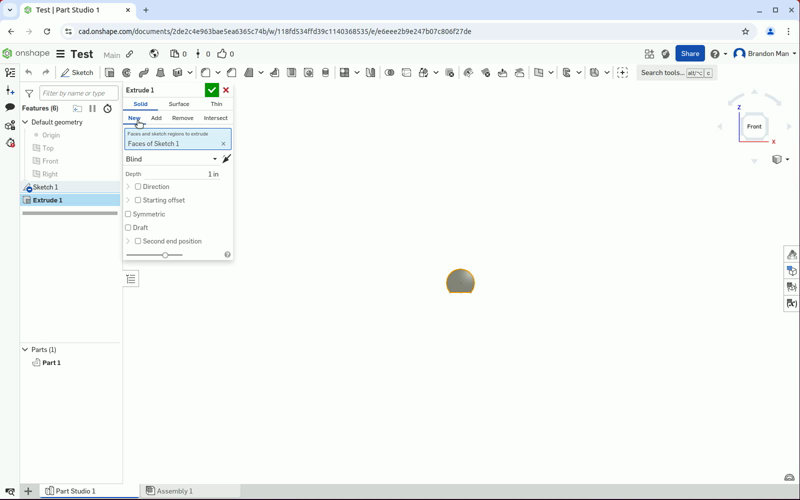
key(tab, 4)
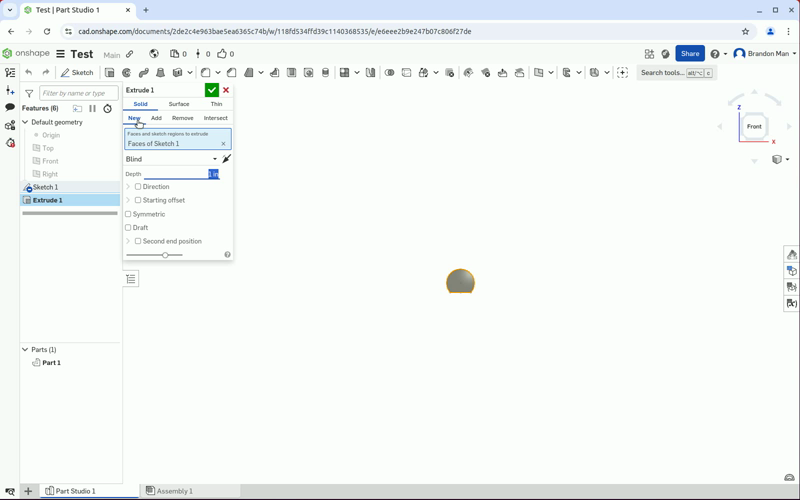
text(23.108)
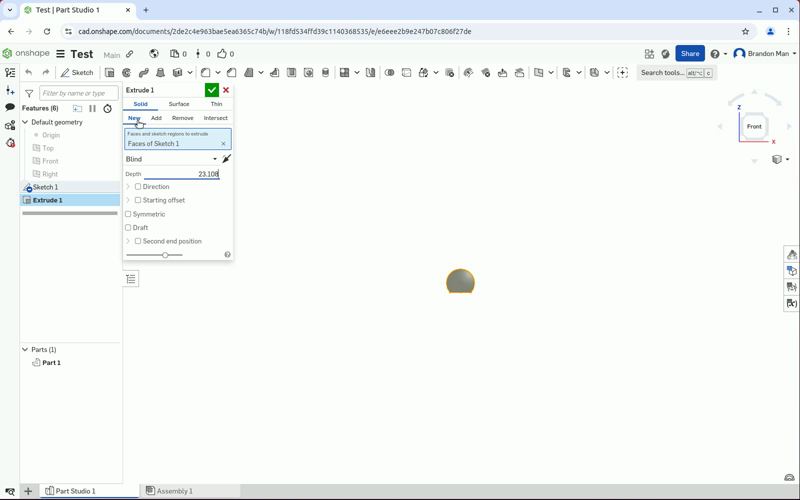
key(enter)
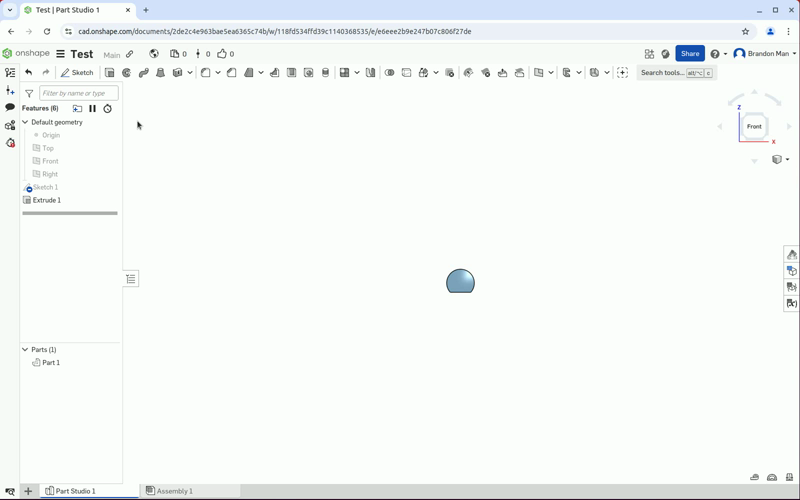
key(shift+h)
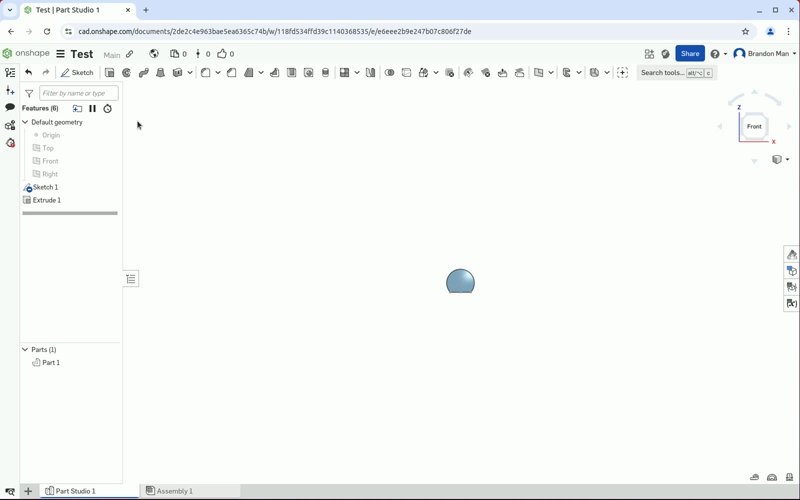
key(shift+h)
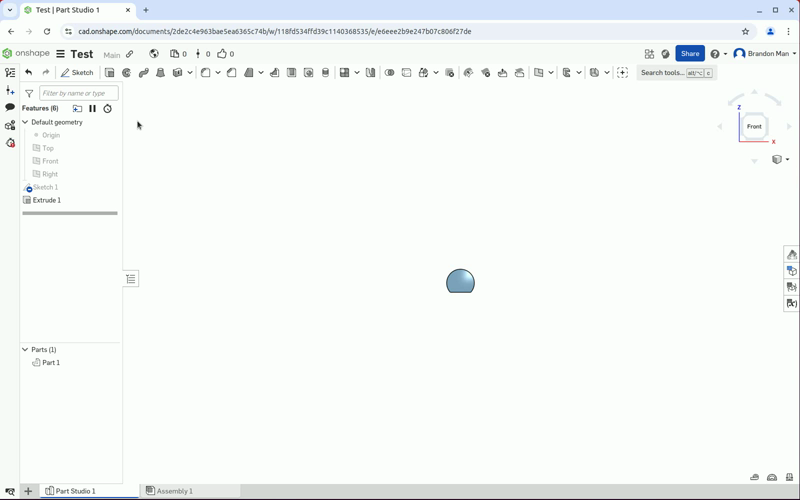
mouse_move(73, 189)
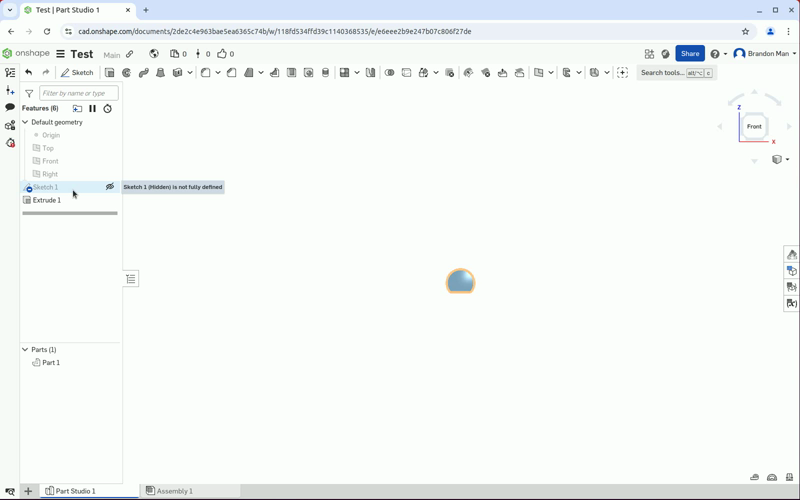
click(73, 189)
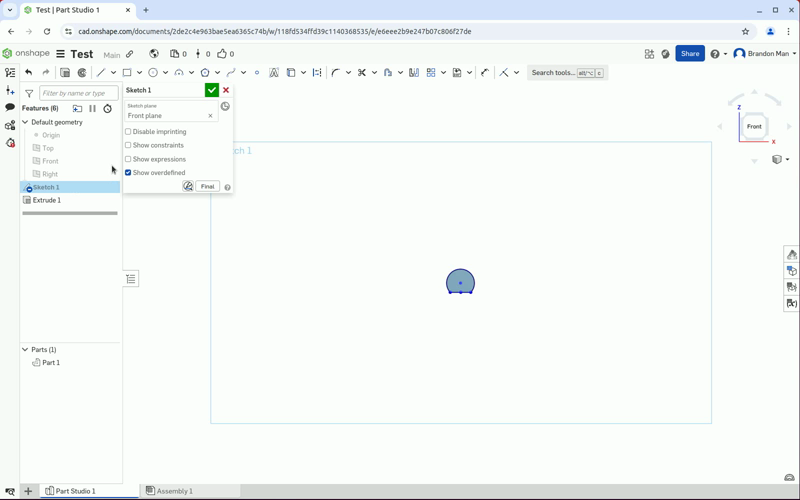
mouse_move(229, 92)
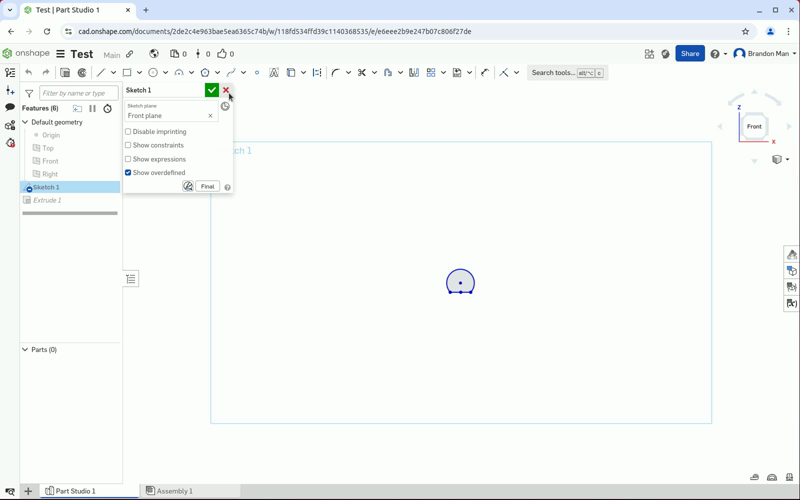
click(229, 92)
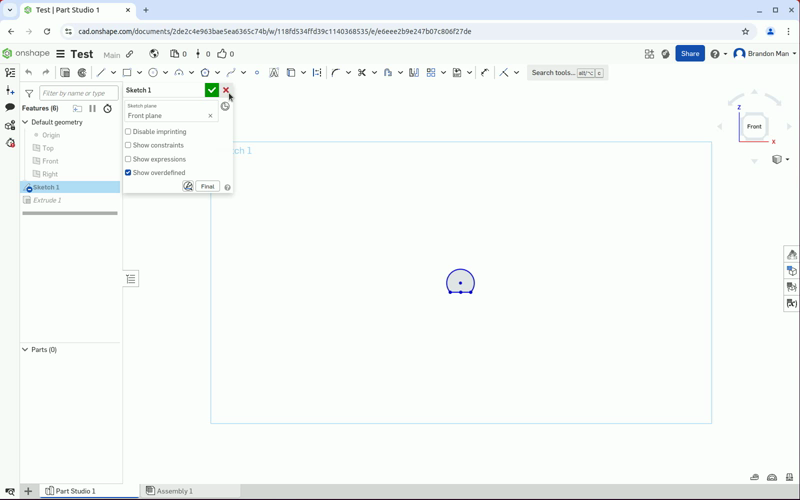
key(shift+s)
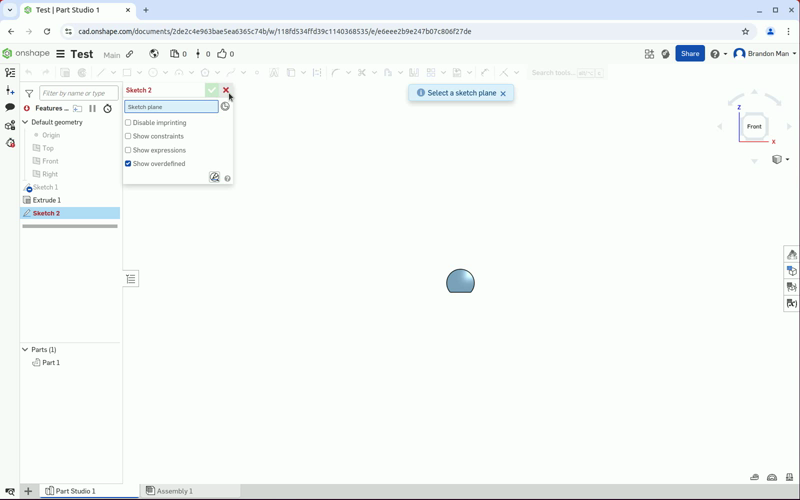
mouse_move(73, 163)
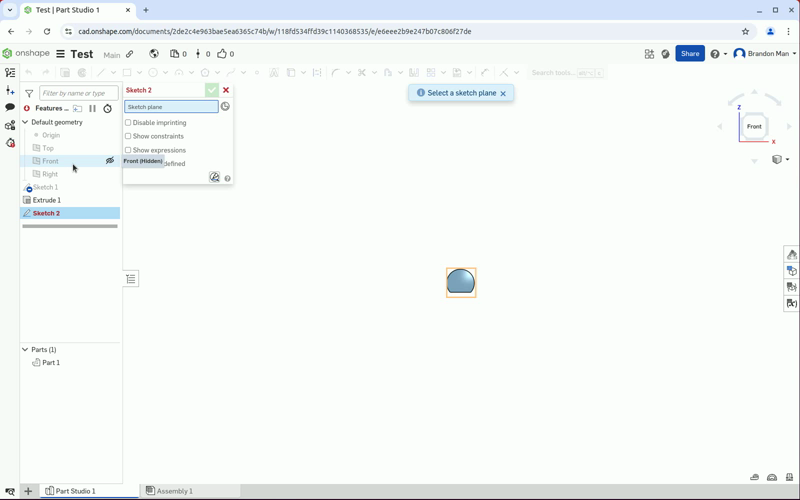
click(73, 163)
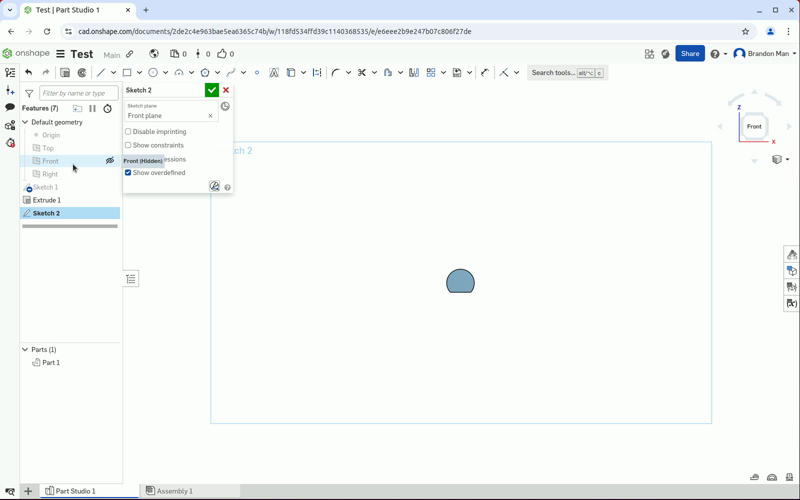
mouse_move(73, 352)
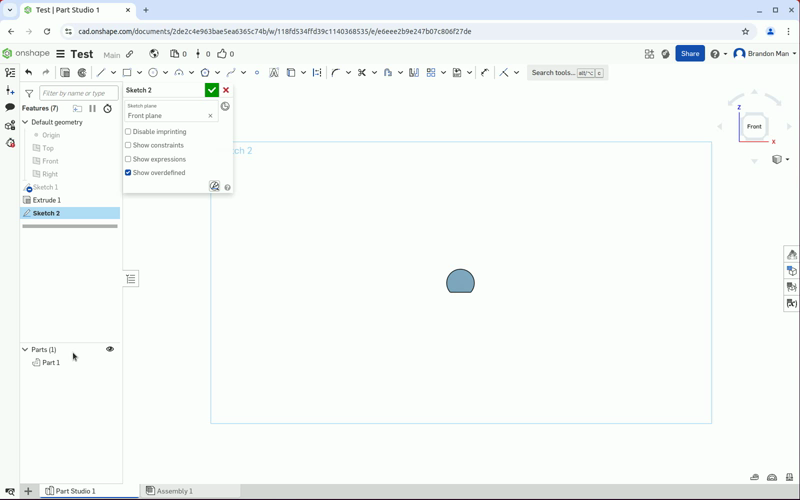
key(y)
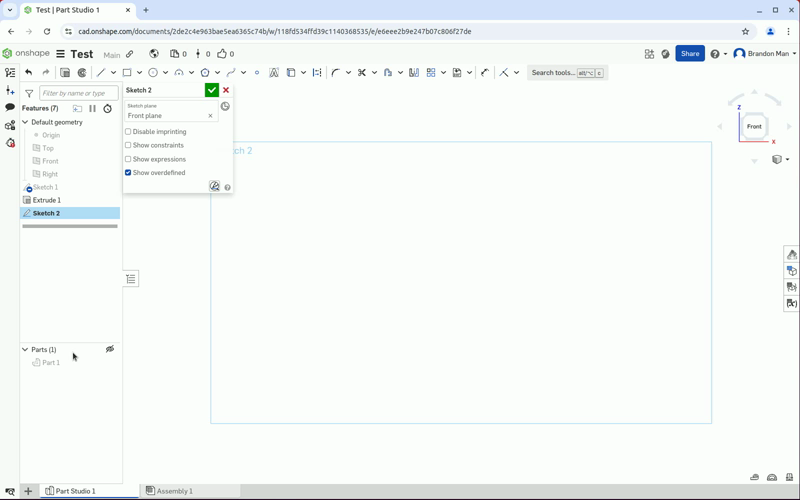
key(a)
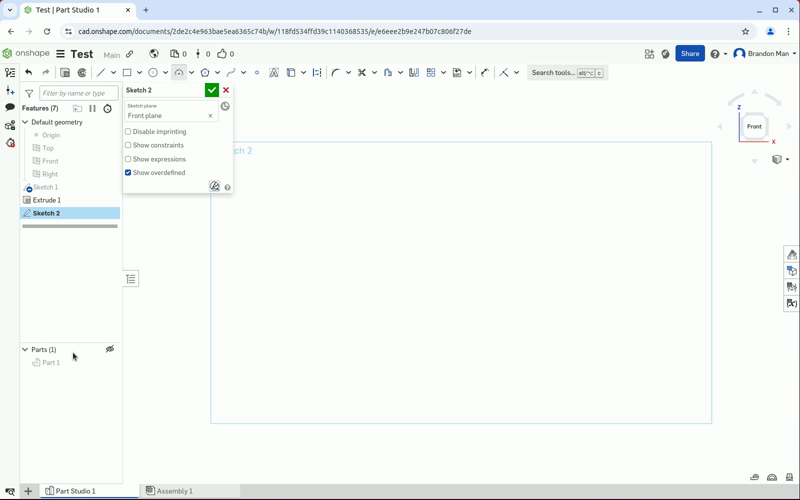
key_down(shift)
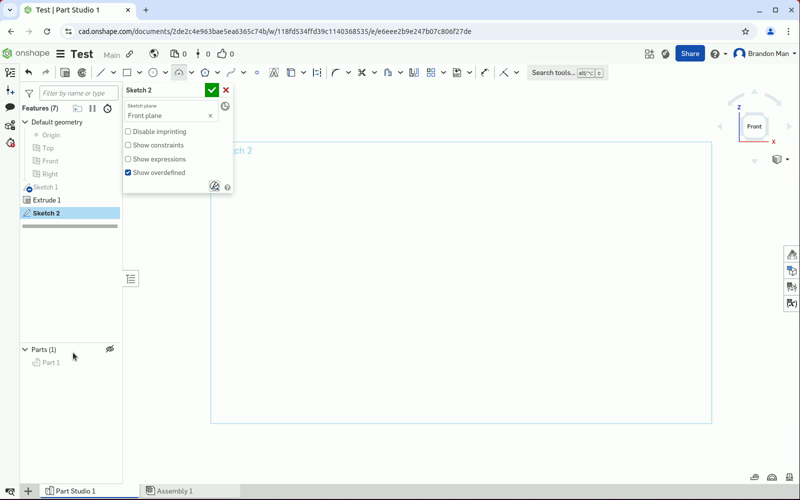
mouse_move(460, 297)
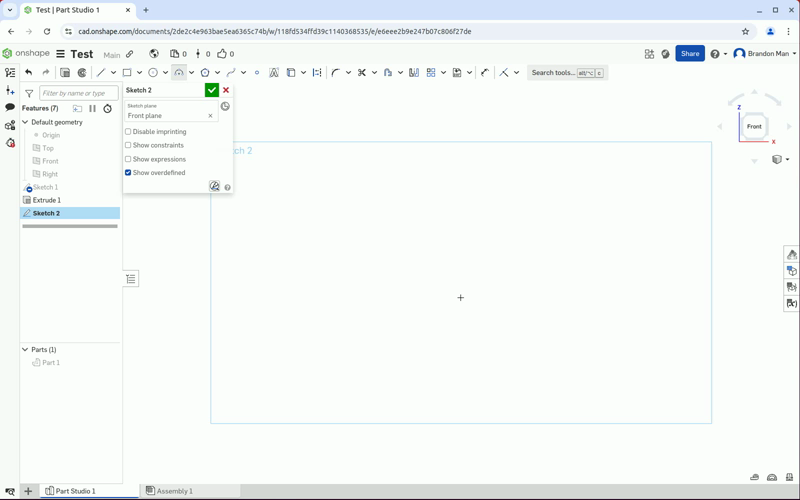
click(460, 297)
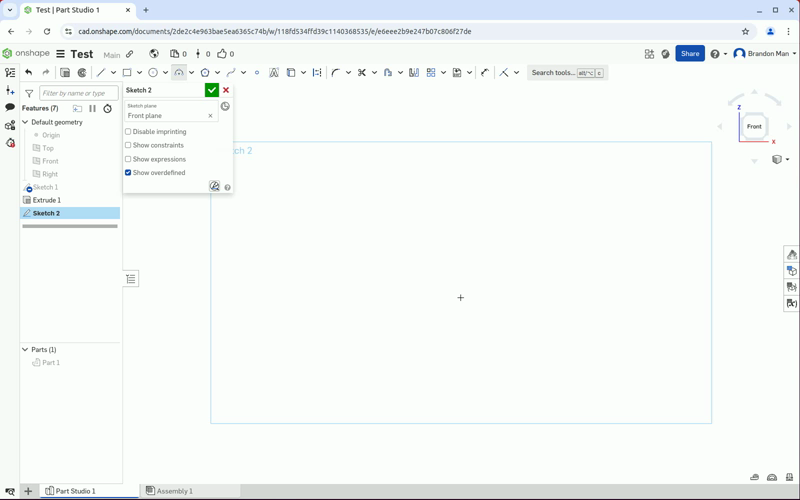
key_up(shift)
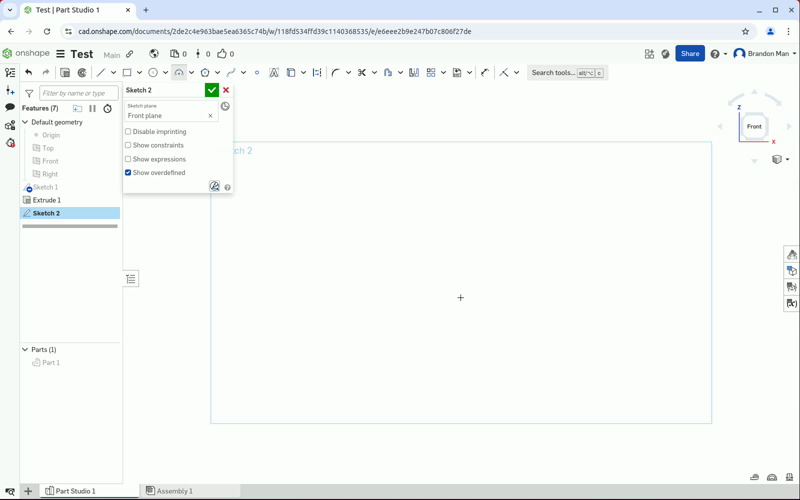
key_down(shift)
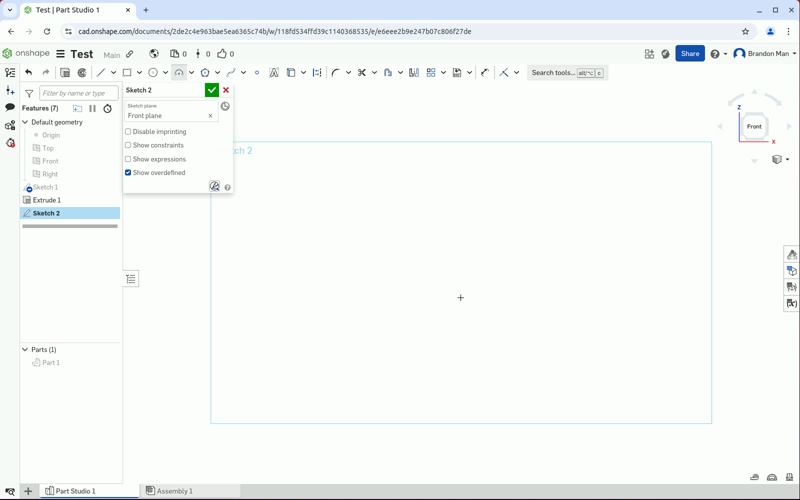
mouse_move(472, 291)
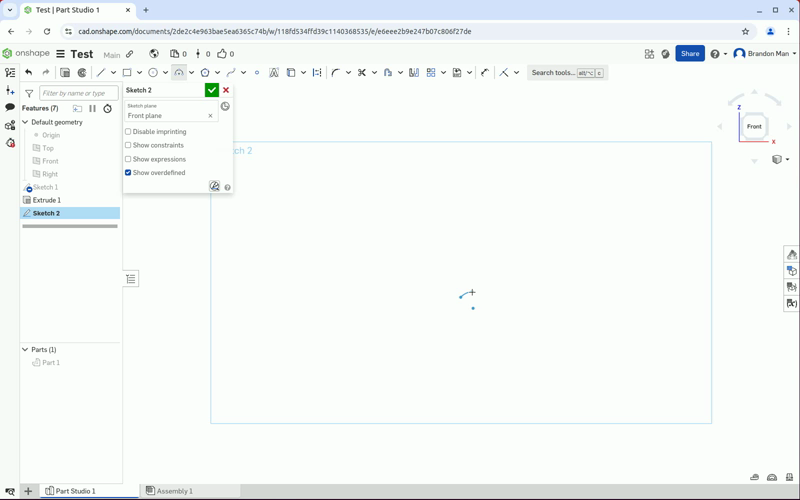
click(472, 291)
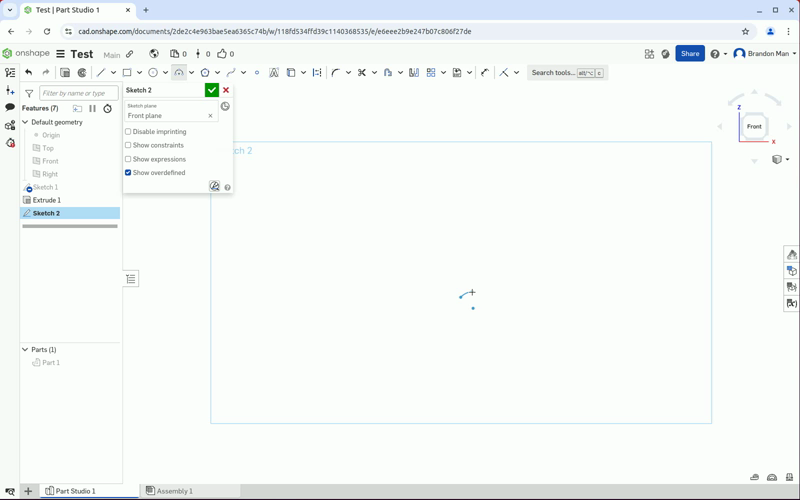
mouse_move(467, 295)
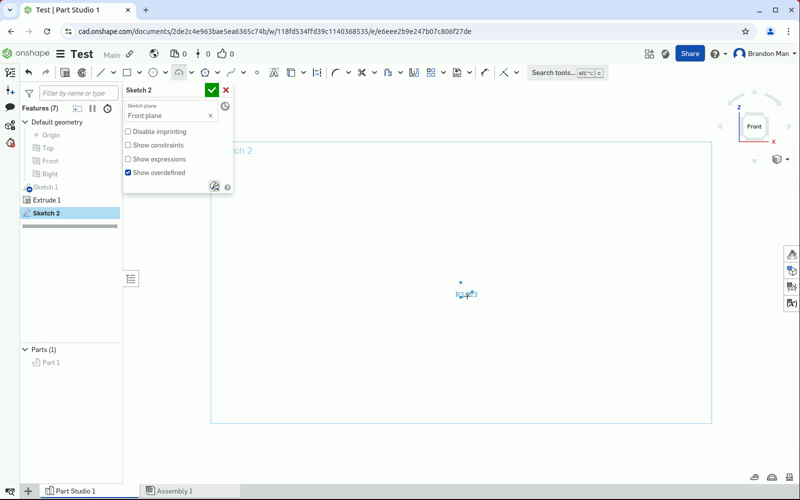
click(467, 295)
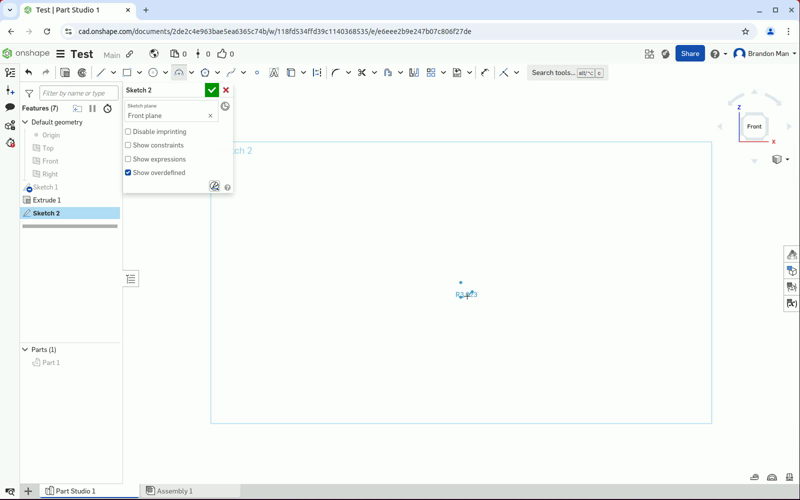
key_up(shift)
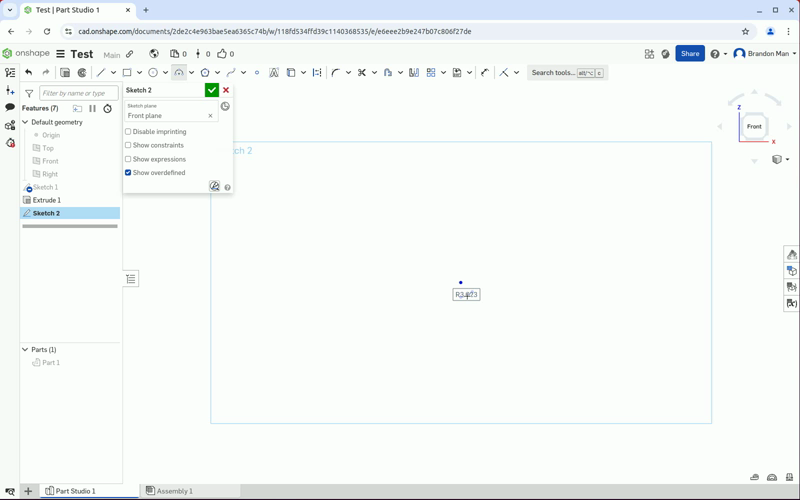
key(esc)
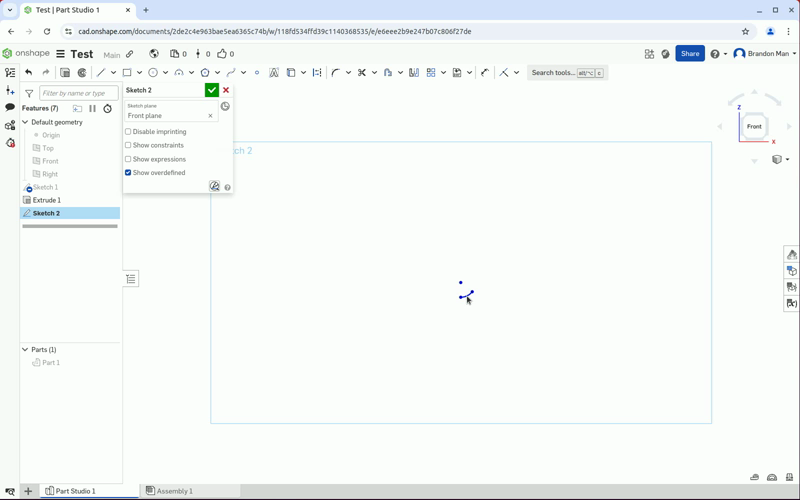
key(l)
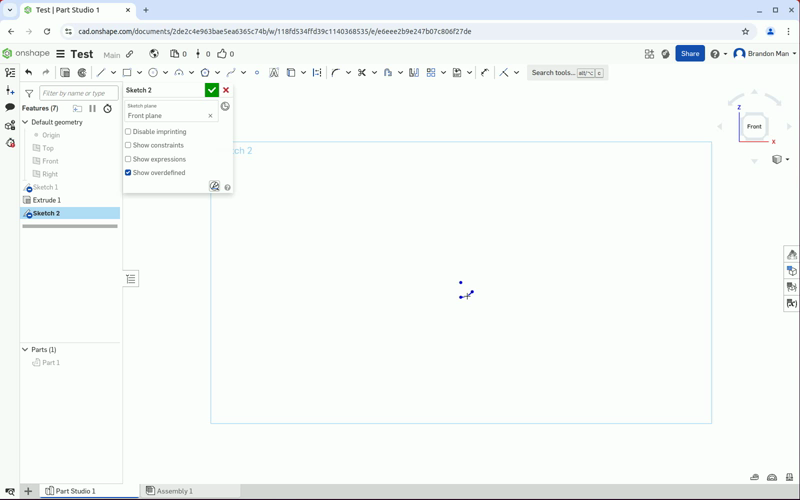
mouse_move(472, 291)
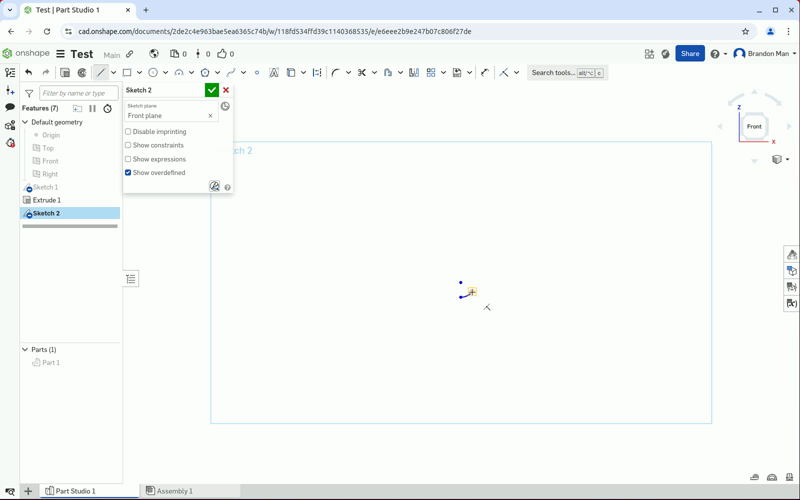
click(472, 291)
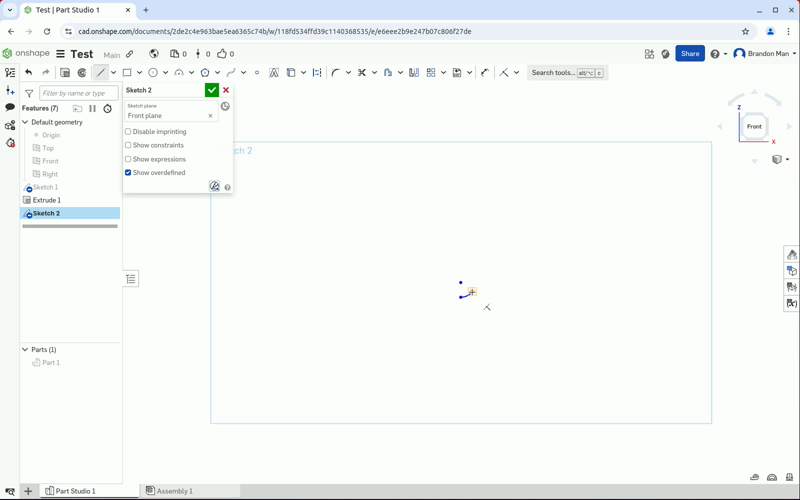
key_down(shift)
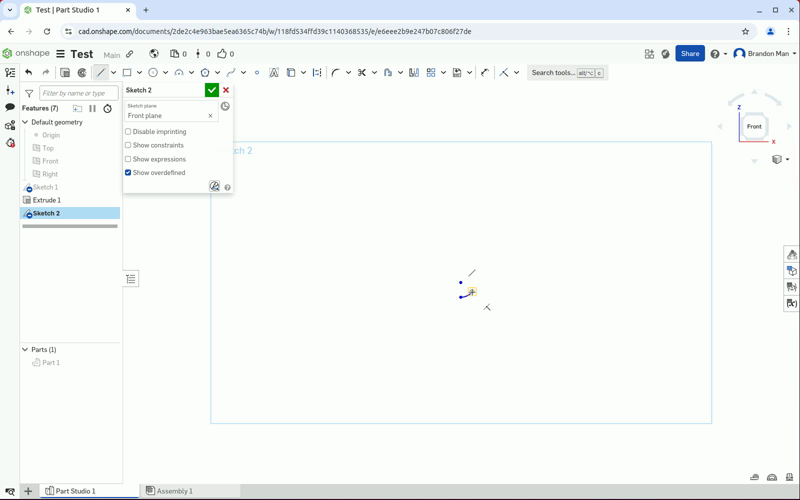
mouse_move(502, 291)
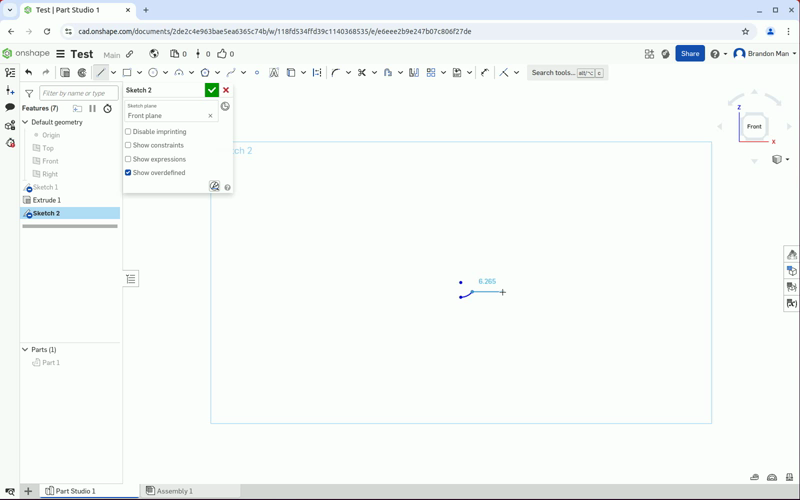
mouse_move(460, 291)
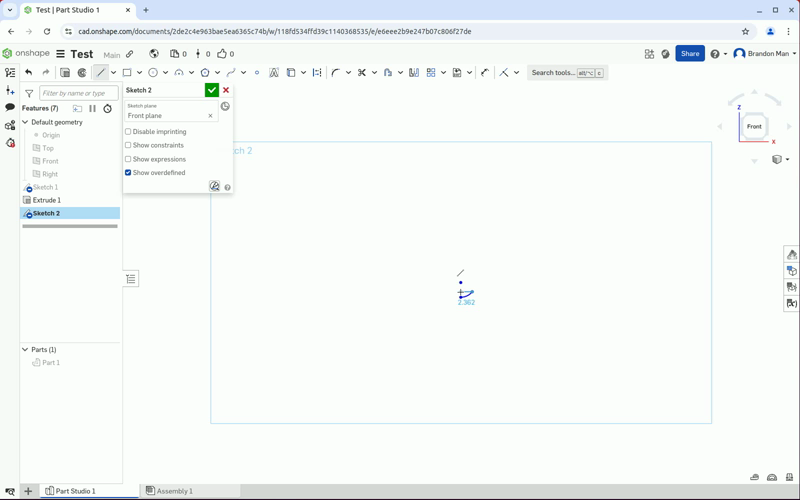
click(460, 291)
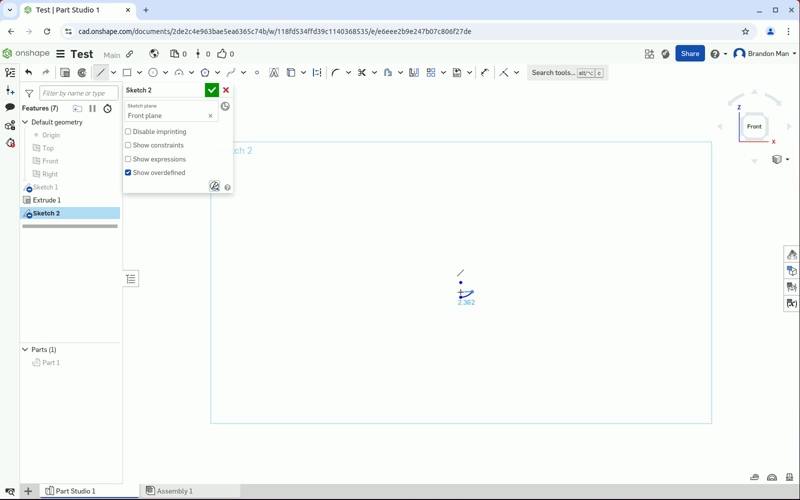
key_up(shift)
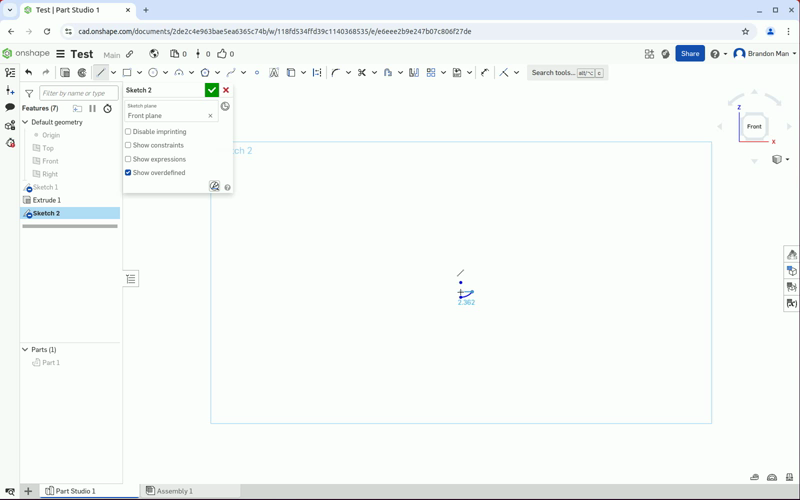
mouse_move(490, 291)
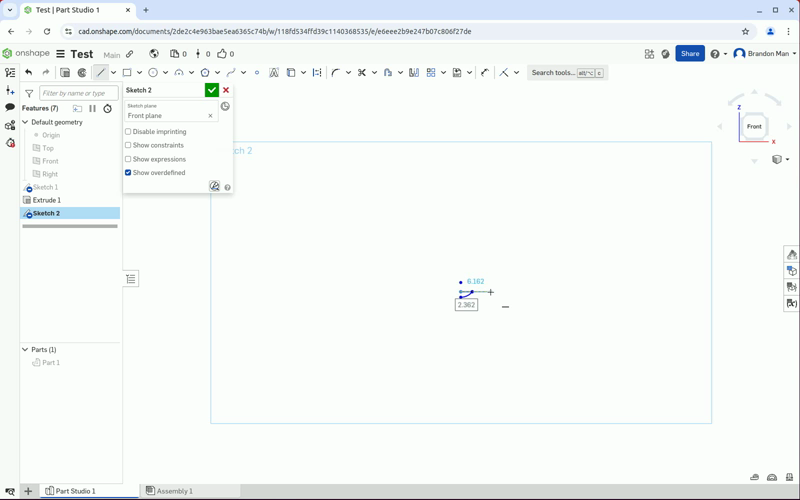
key_down(shift)
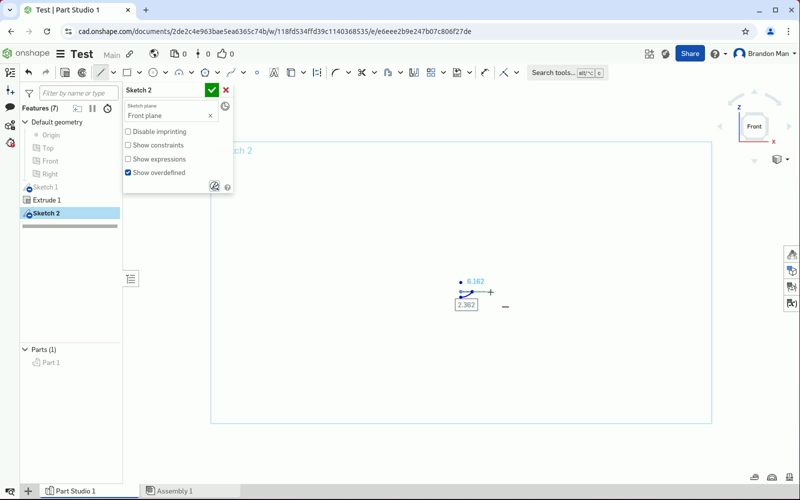
mouse_move(460, 297)
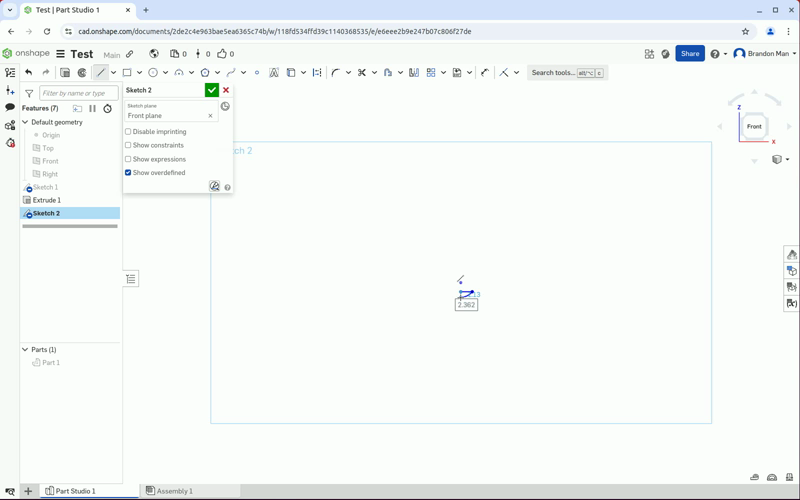
scroll(6)
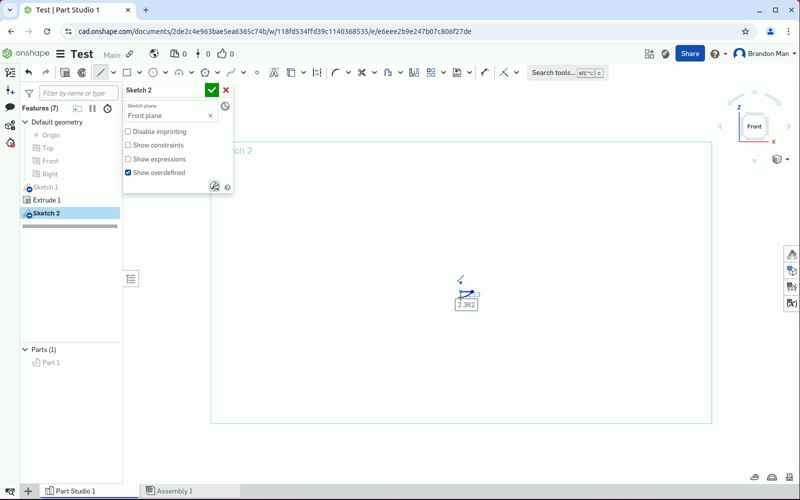
scroll(6)
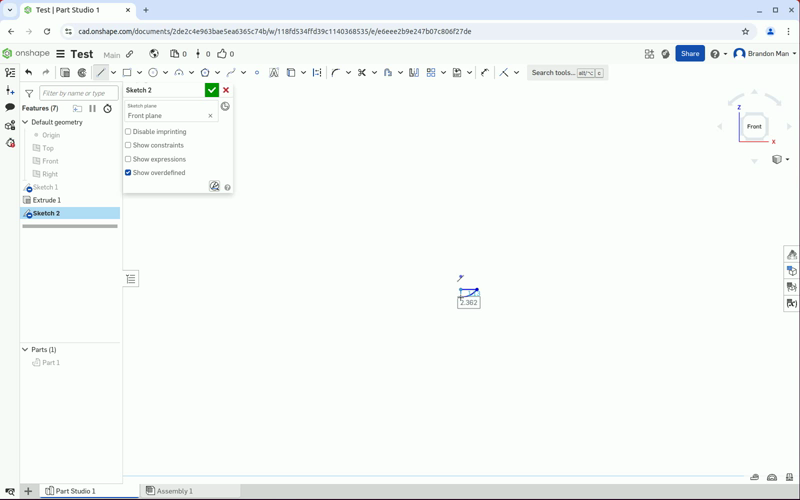
scroll(6)
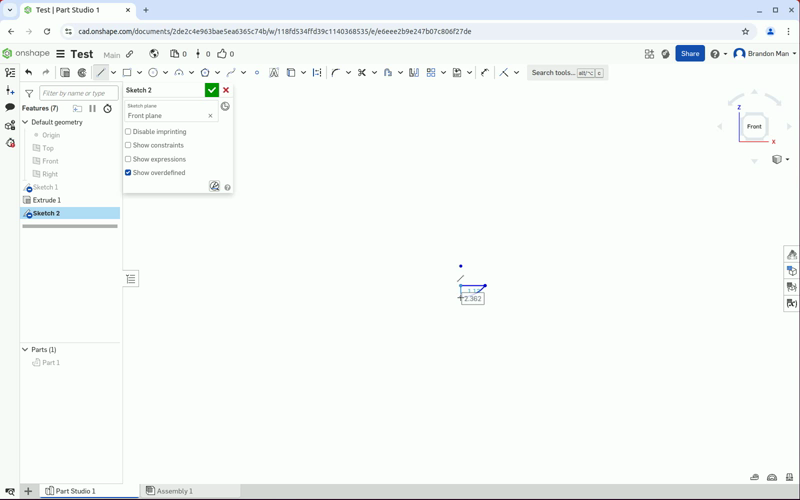
scroll(6)
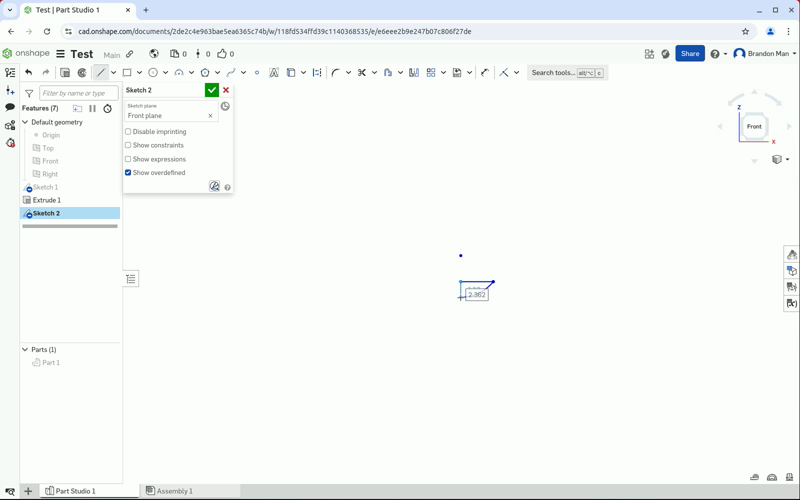
scroll(6)
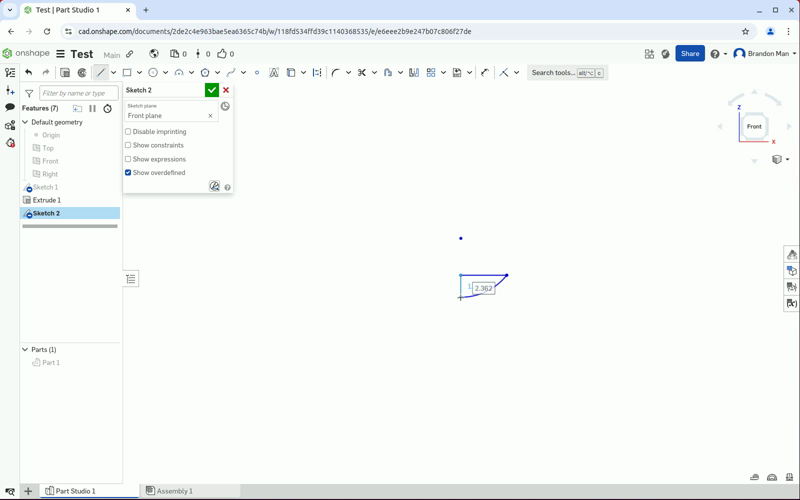
scroll(6)
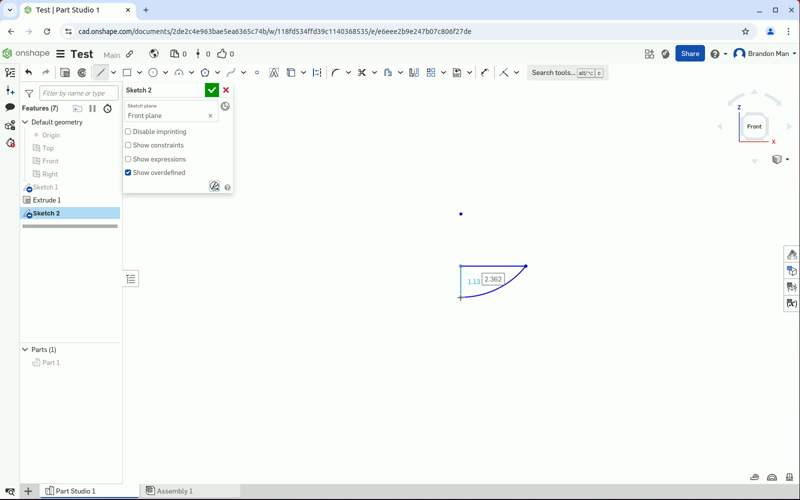
scroll(6)
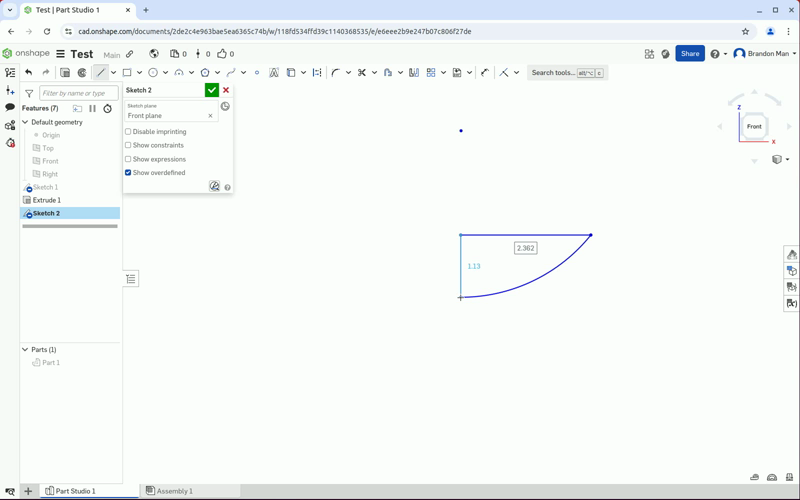
key_up(shift)
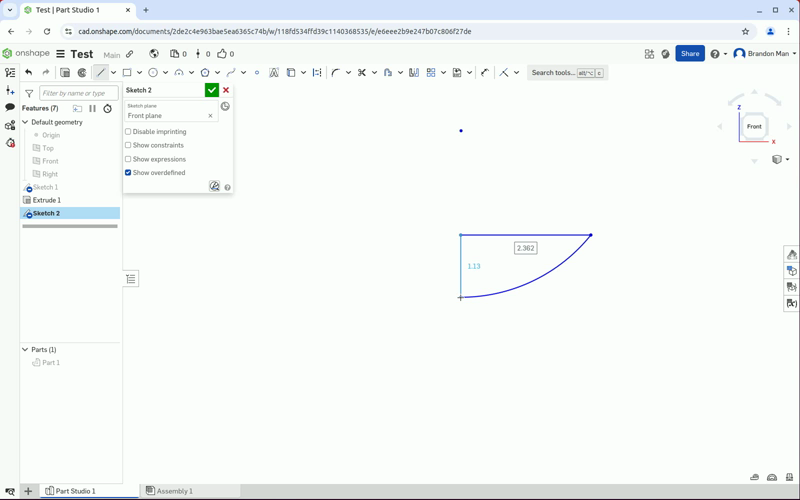
click(460, 297)
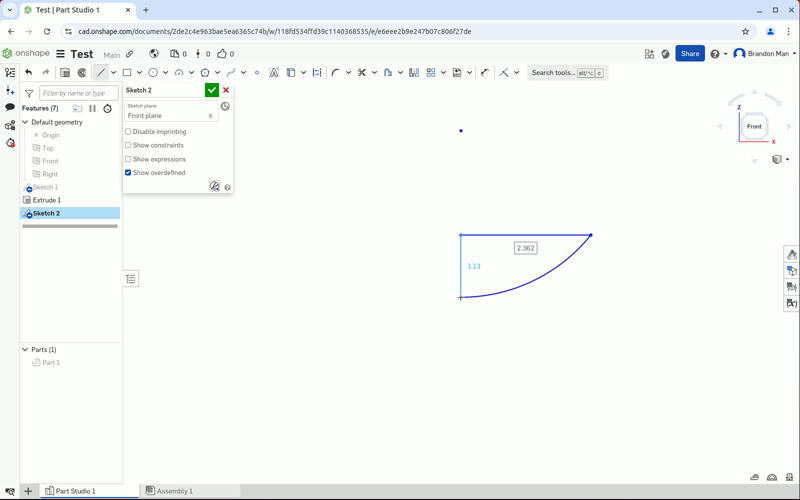
scroll(-6)
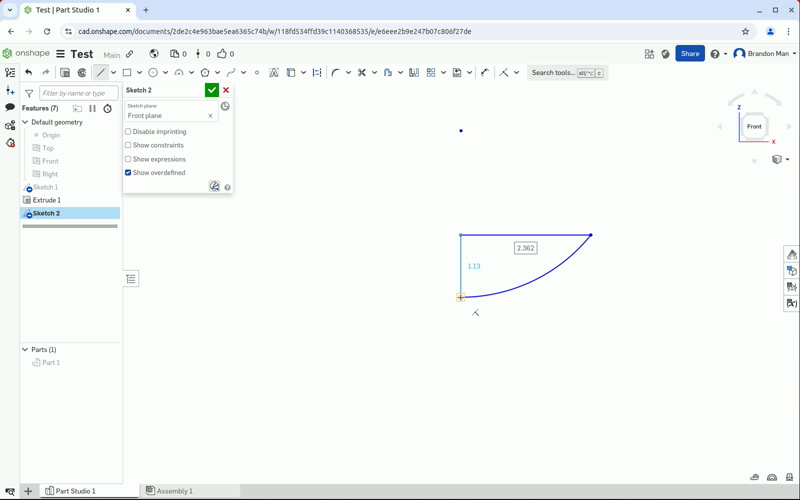
scroll(-6)
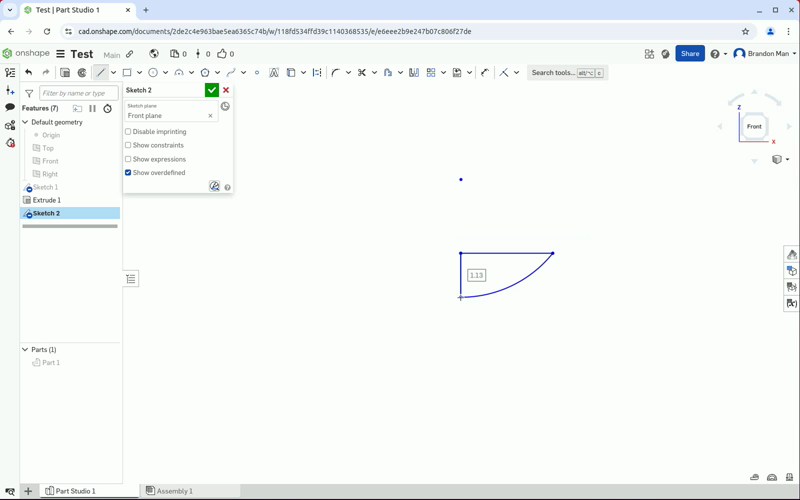
scroll(-6)
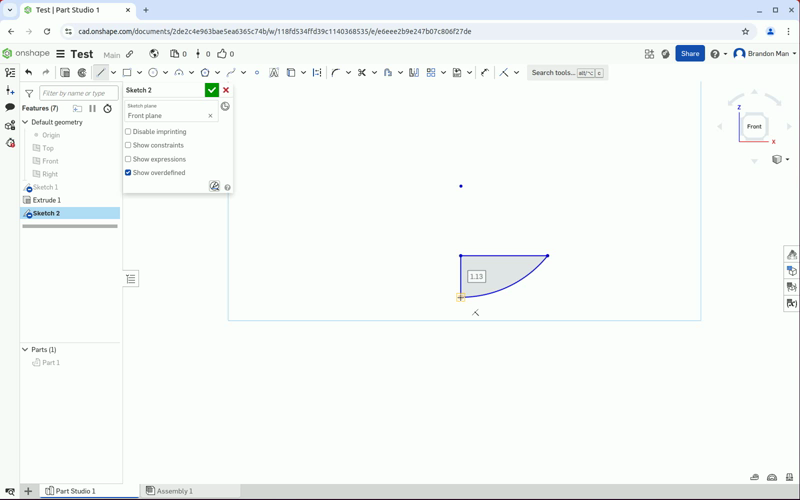
scroll(-6)
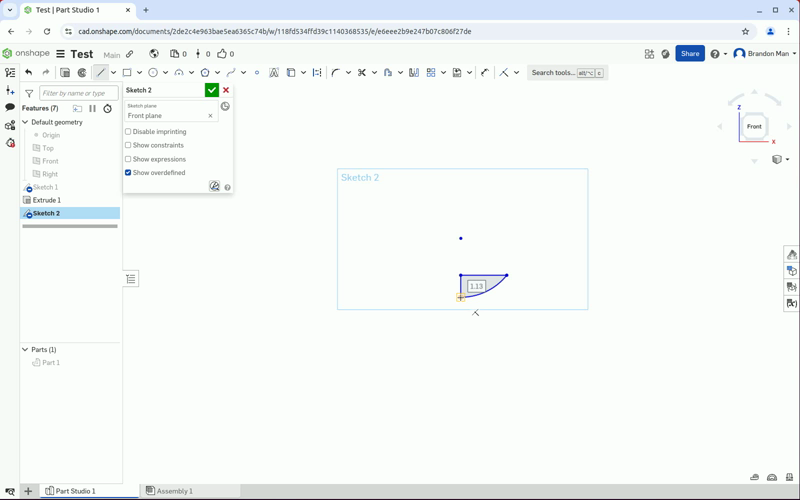
scroll(-6)
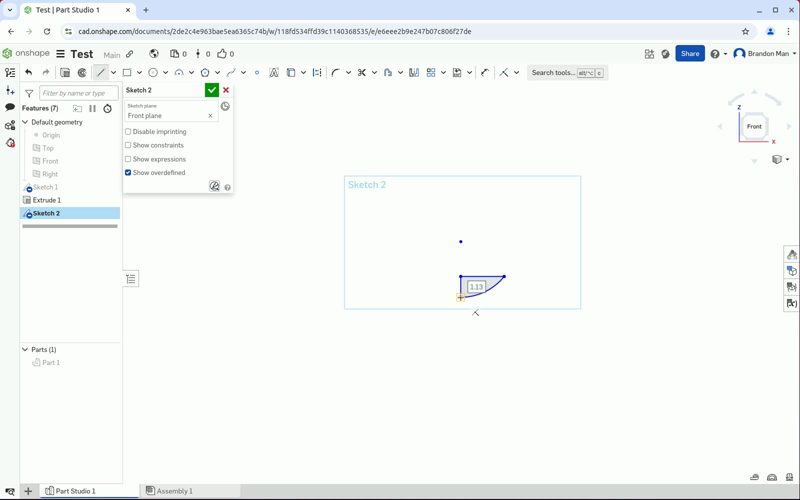
scroll(-6)
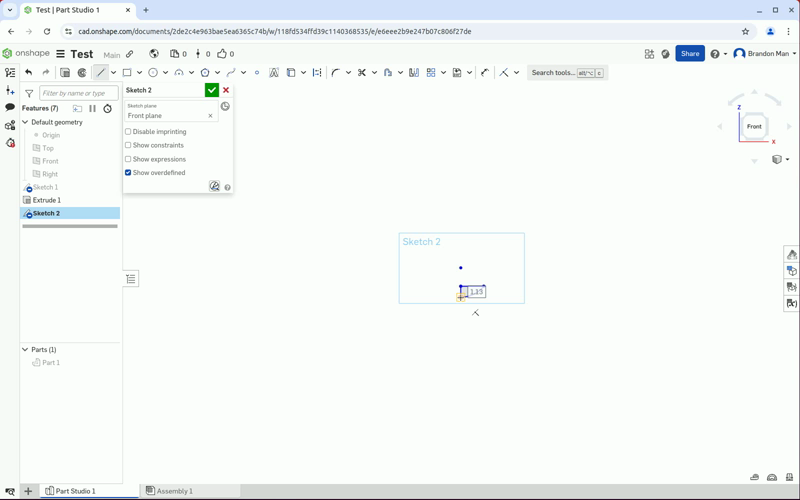
scroll(-6)
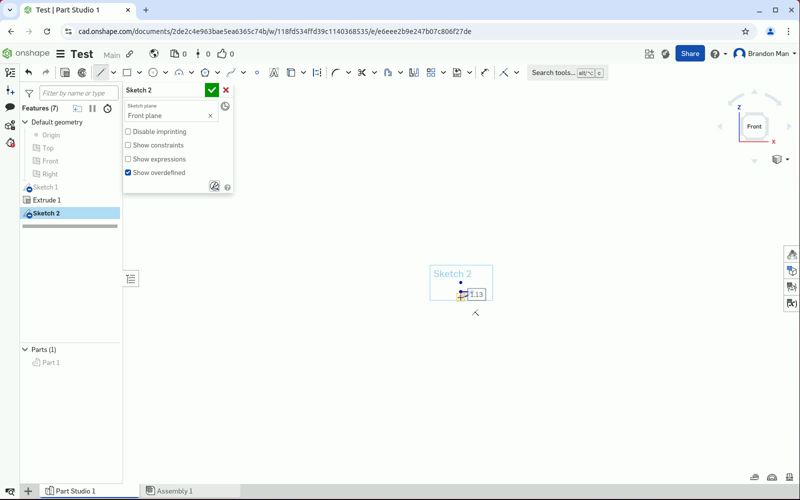
key(esc)
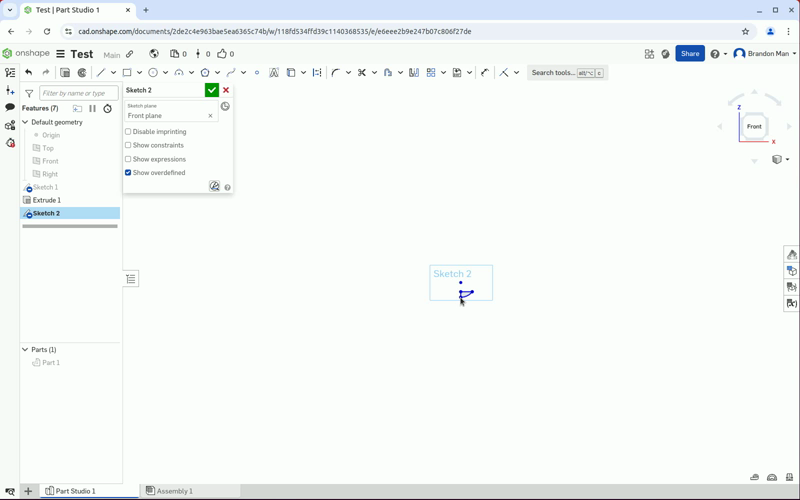
mouse_move(463, 294)
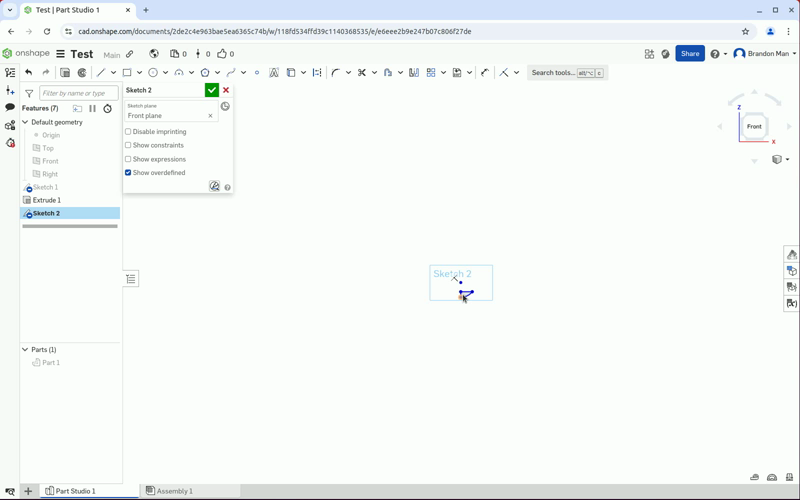
scroll(6)
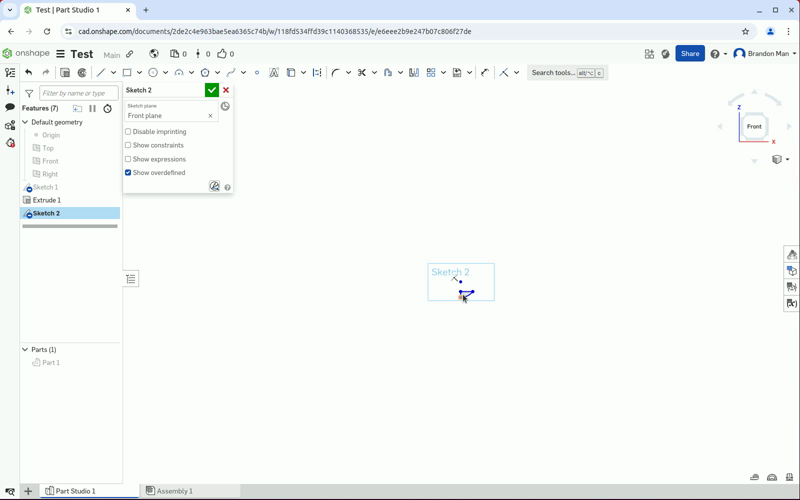
scroll(6)
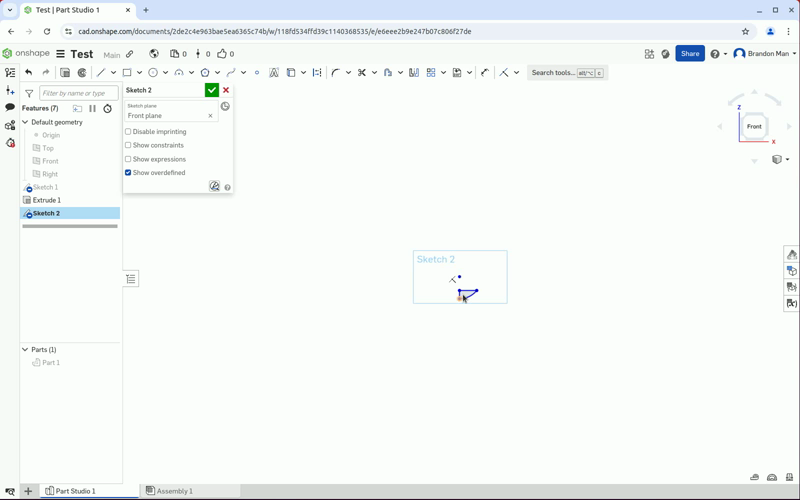
scroll(6)
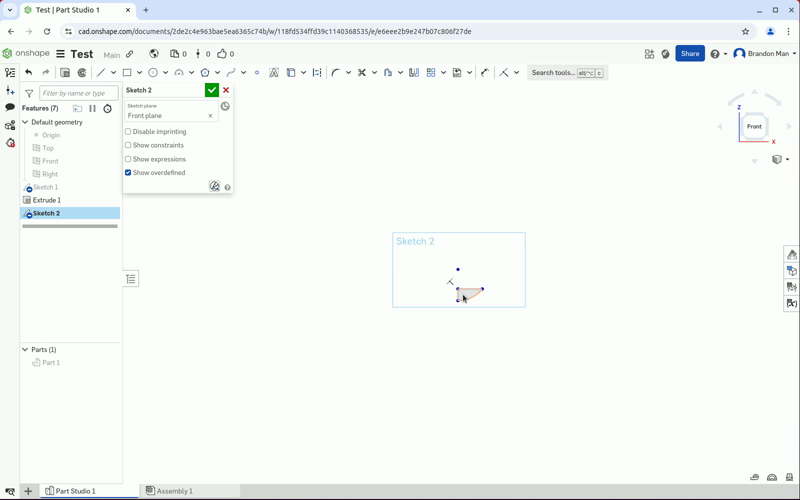
scroll(6)
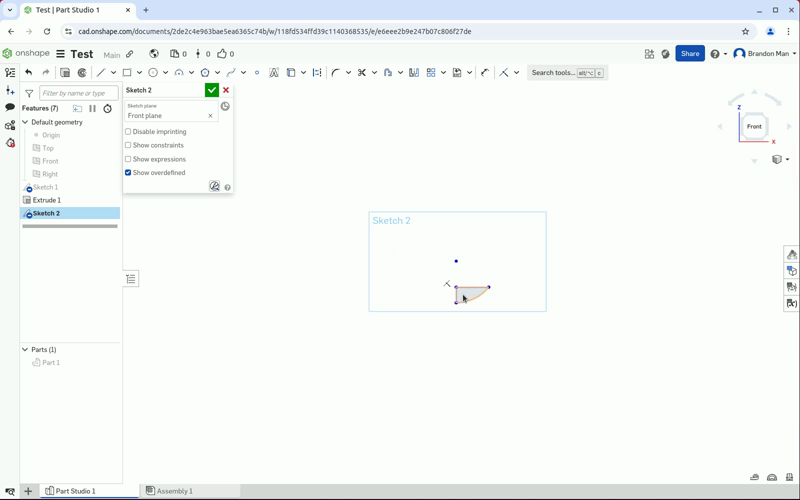
scroll(6)
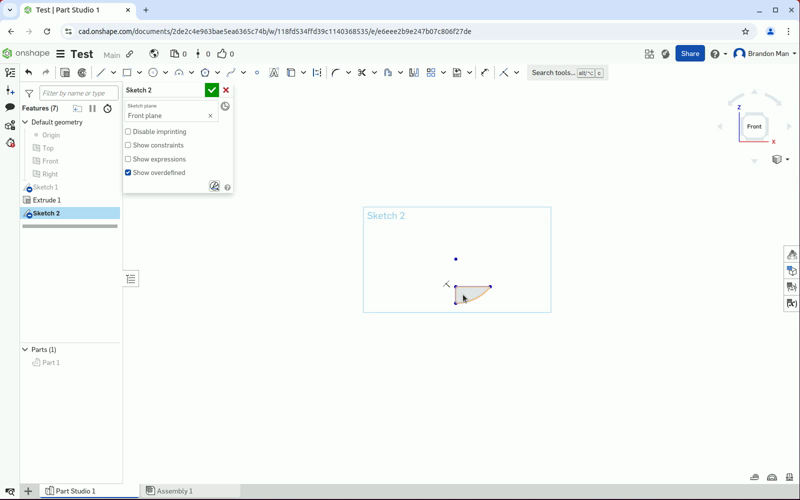
scroll(6)
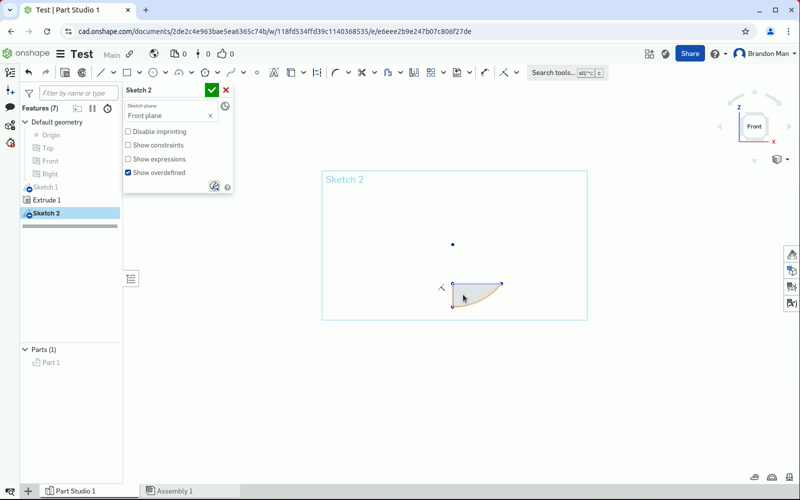
scroll(6)
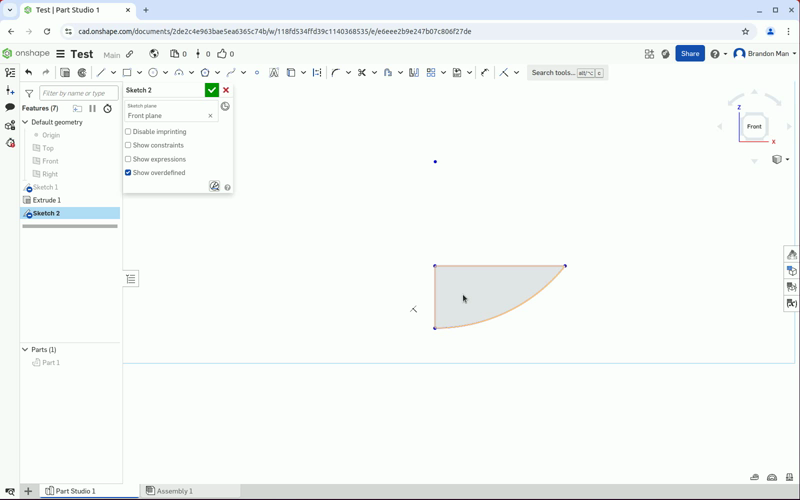
click(463, 294)
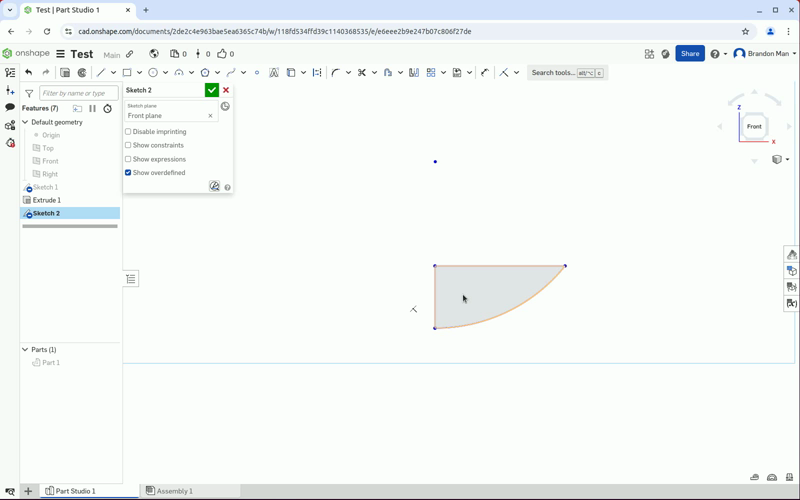
scroll(-6)
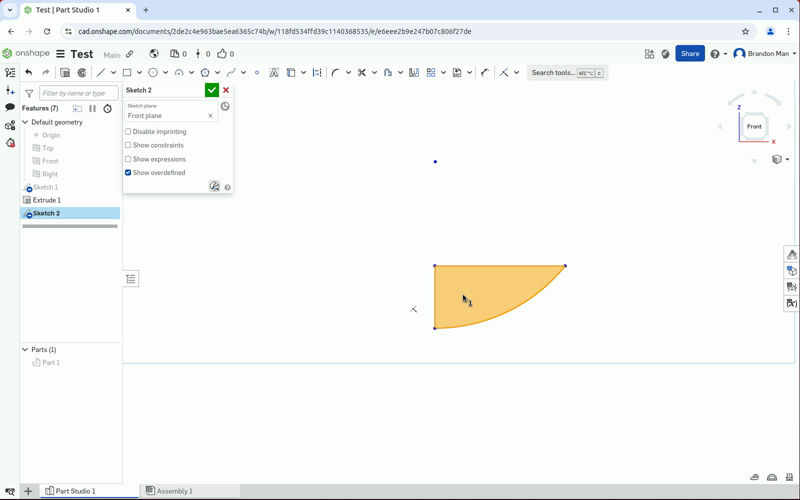
scroll(-6)
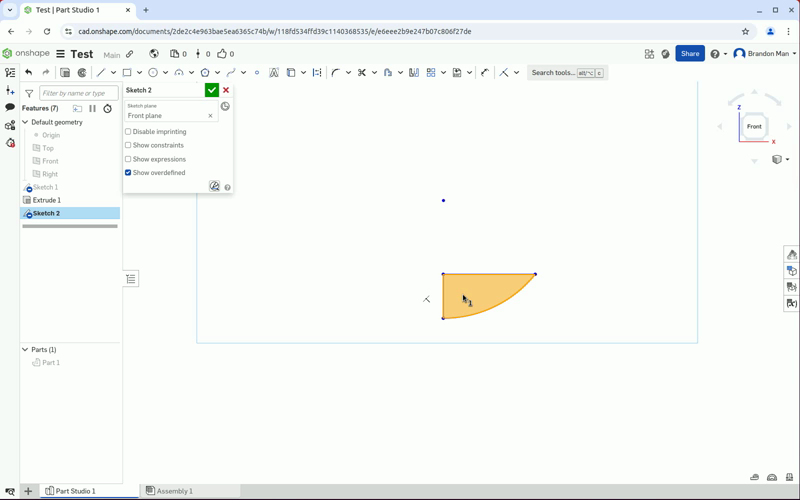
scroll(-6)
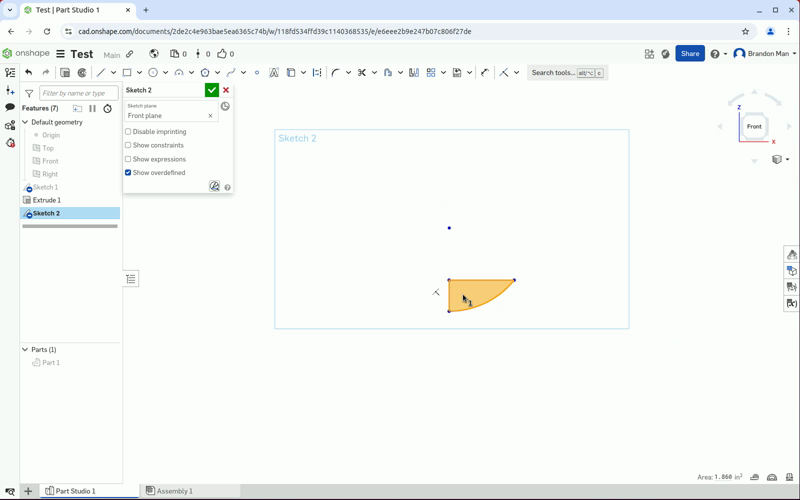
scroll(-6)
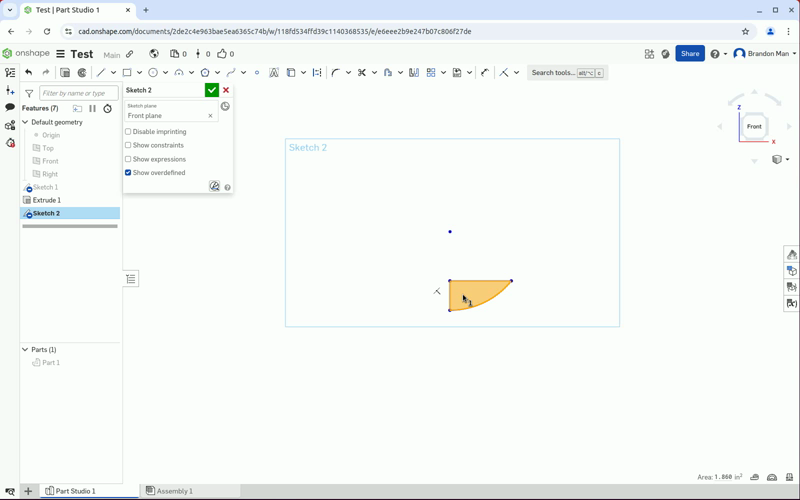
scroll(-6)
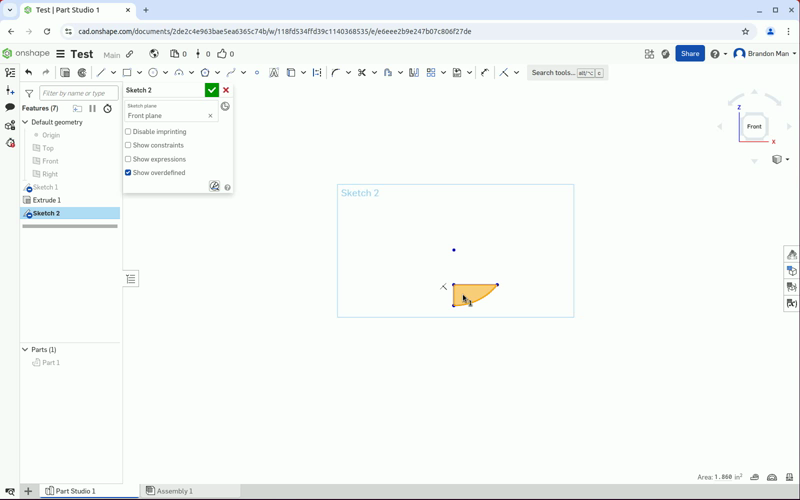
scroll(-6)
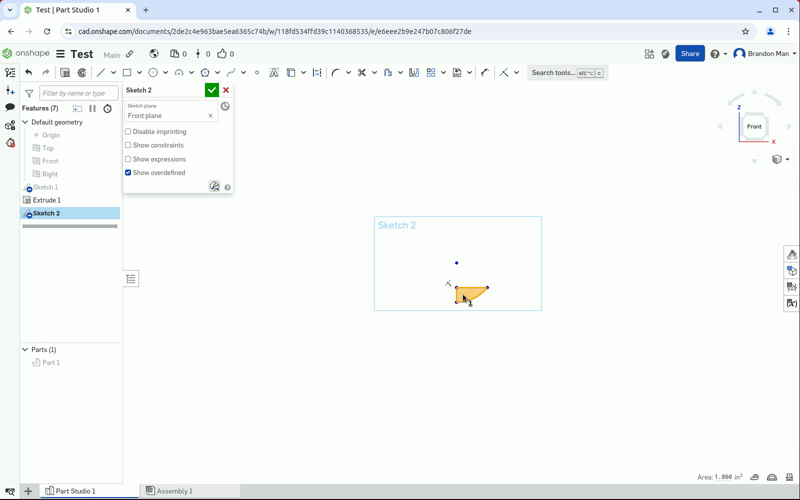
scroll(-6)
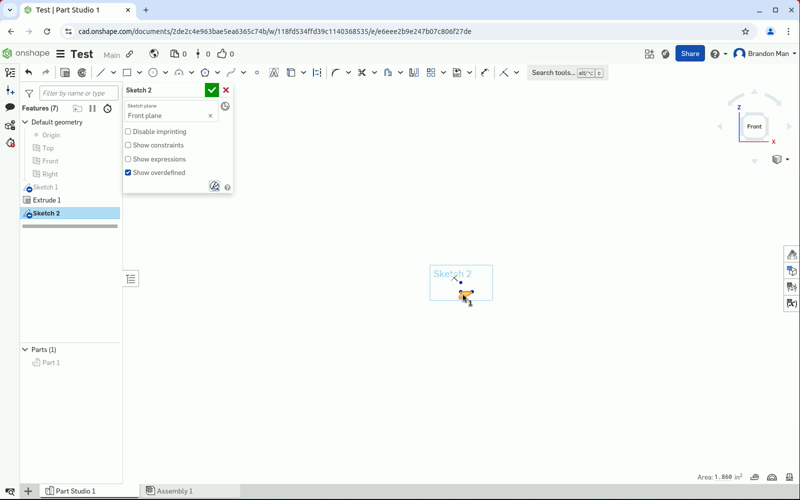
mouse_move(73, 352)
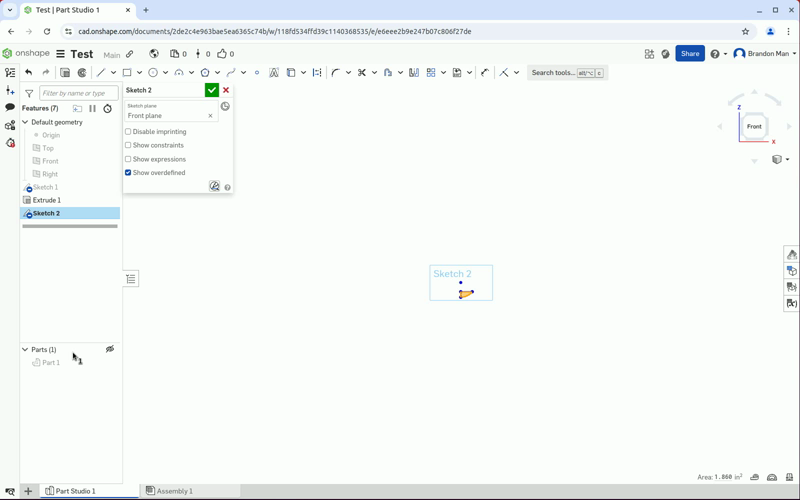
key(shift+y)
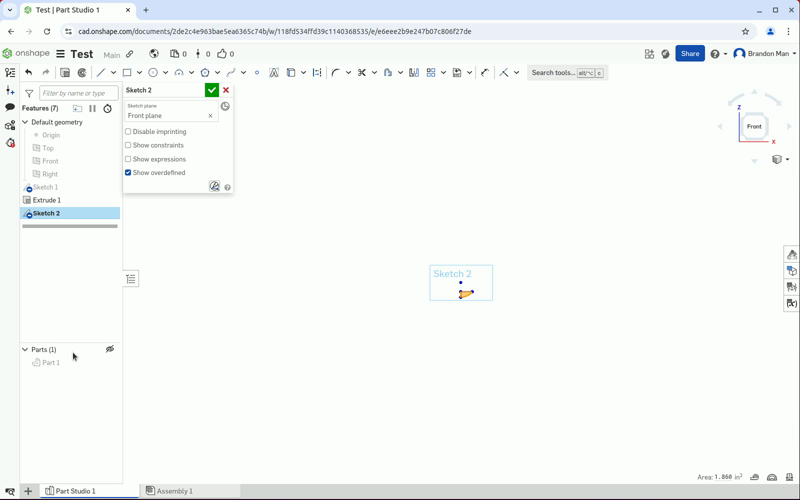
key(shift+e)
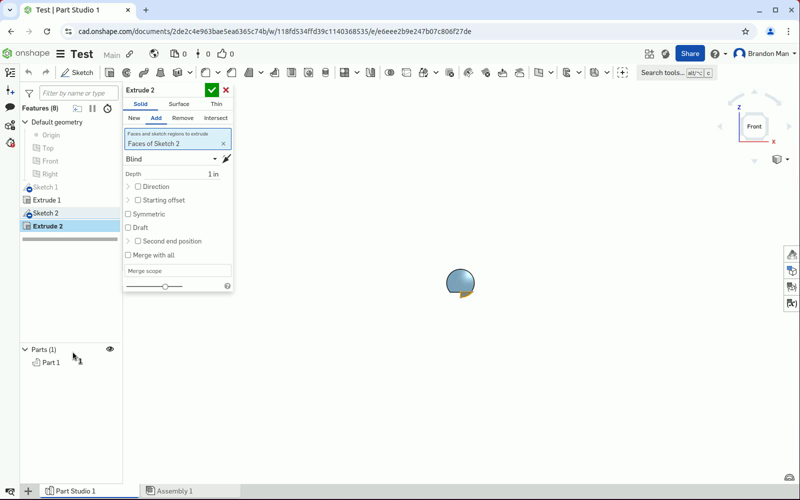
mouse_move(143, 106)
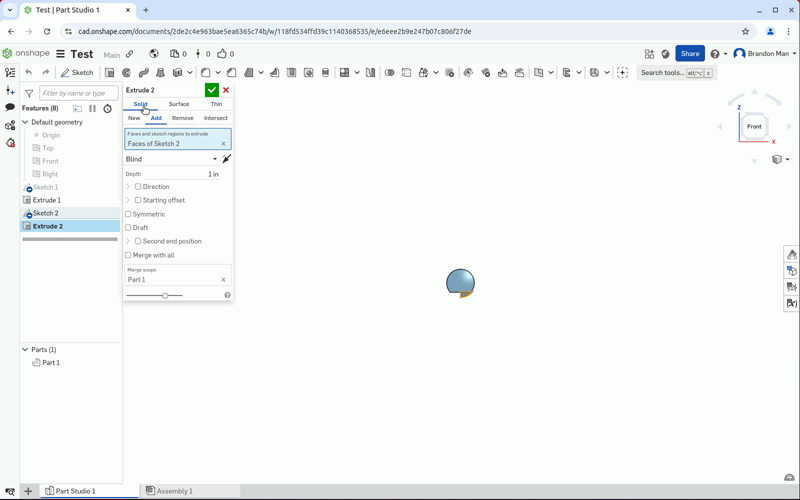
click(143, 106)
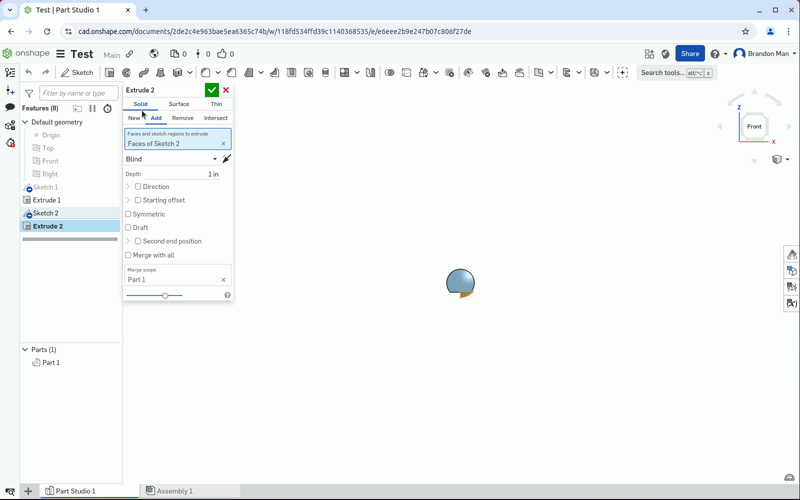
mouse_move(137, 120)
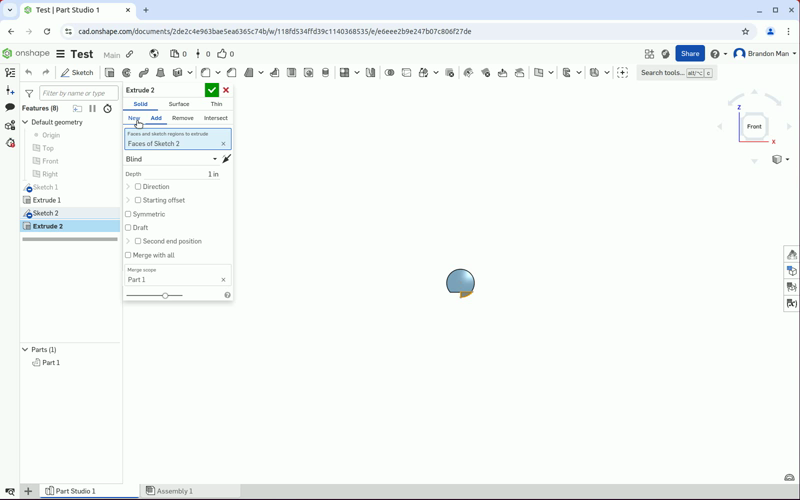
click(137, 120)
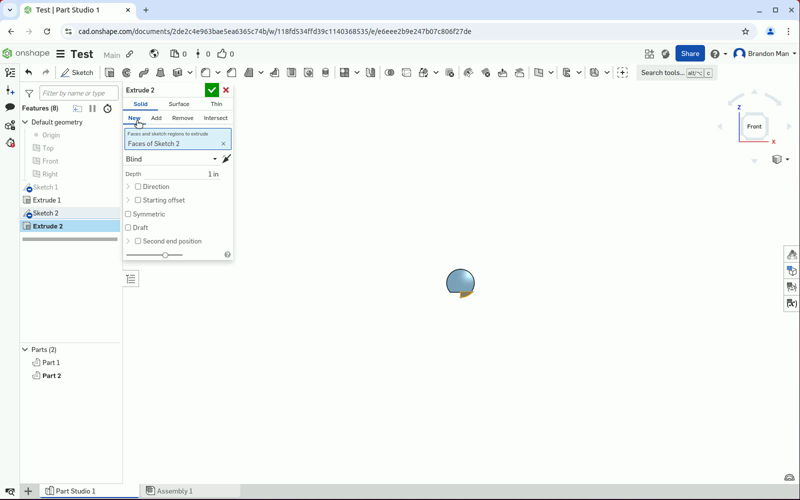
key(tab, 4)
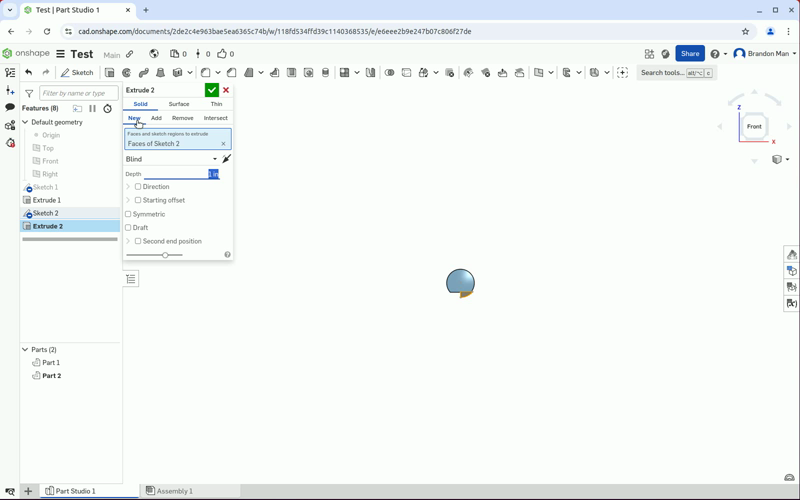
text(23.108)
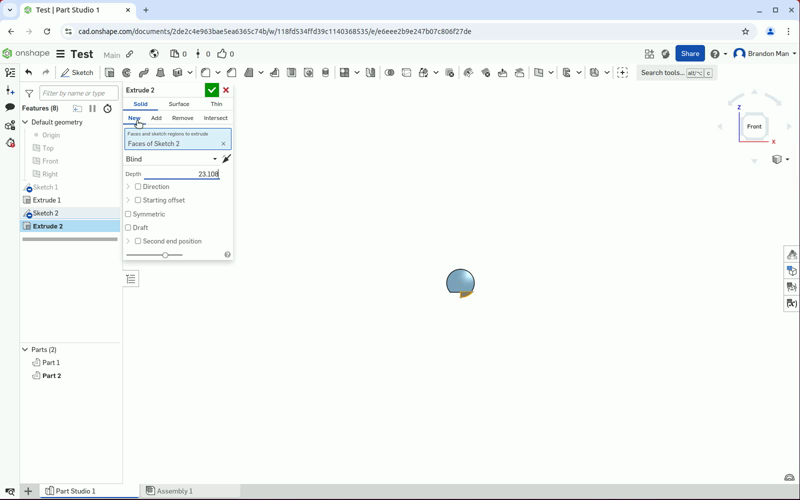
key(enter)
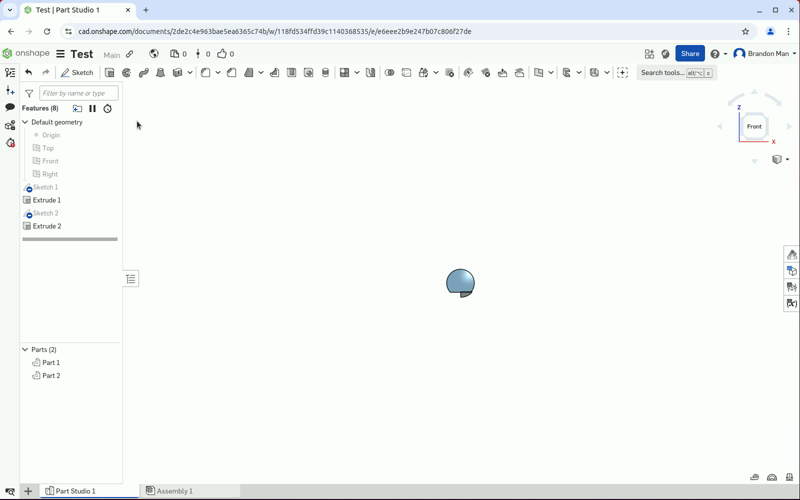
key(shift+h)
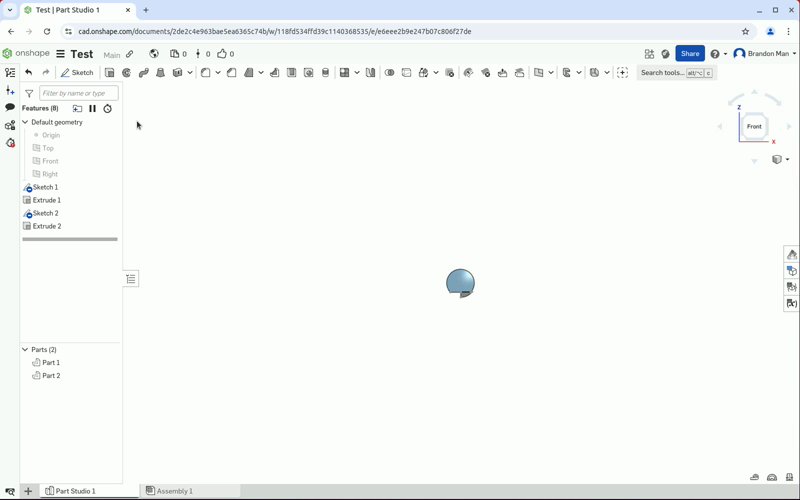
key(shift+h)
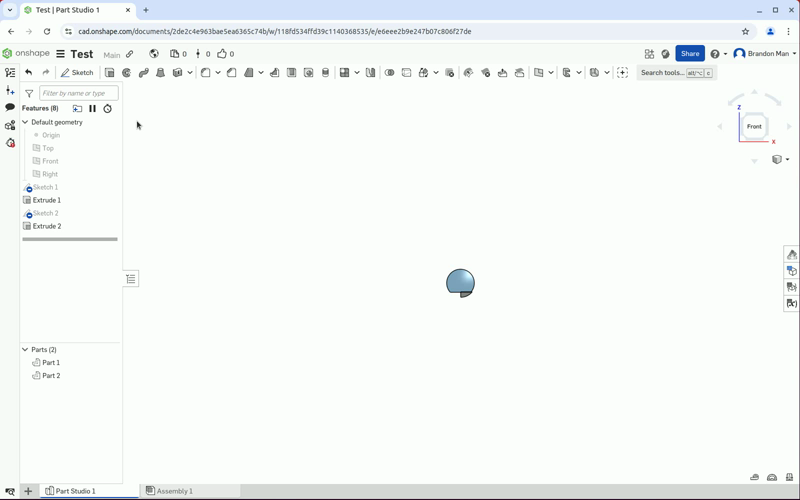
mouse_move(73, 189)
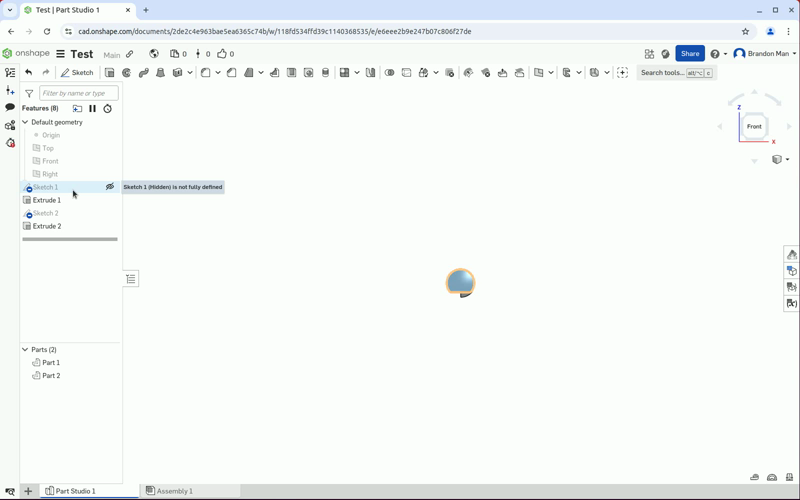
click(73, 189)
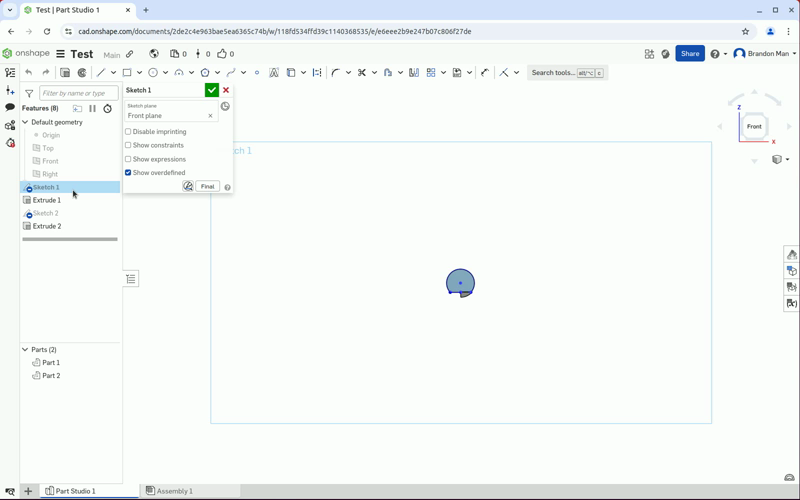
mouse_move(229, 92)
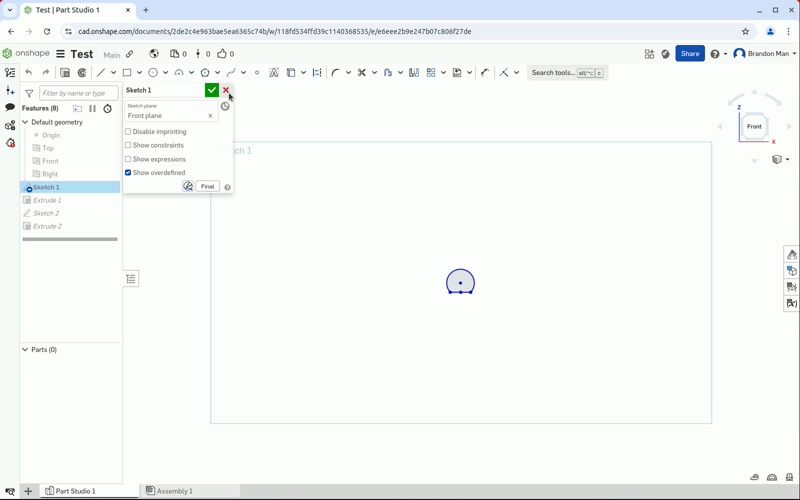
click(229, 92)
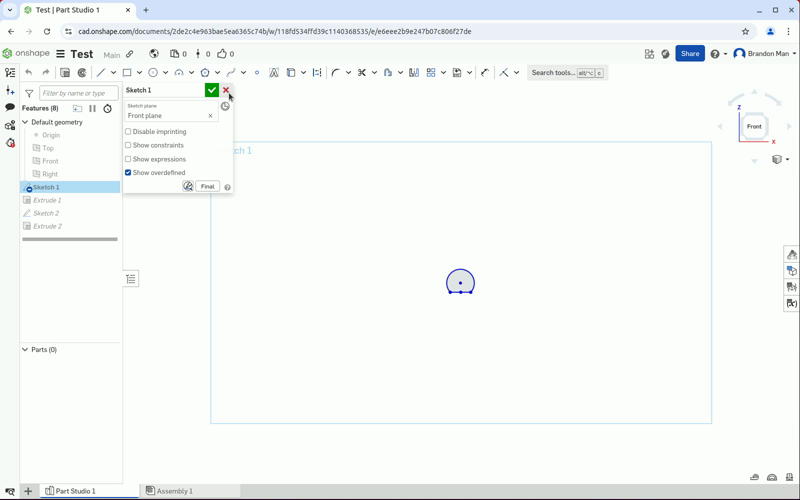
key(shift+s)
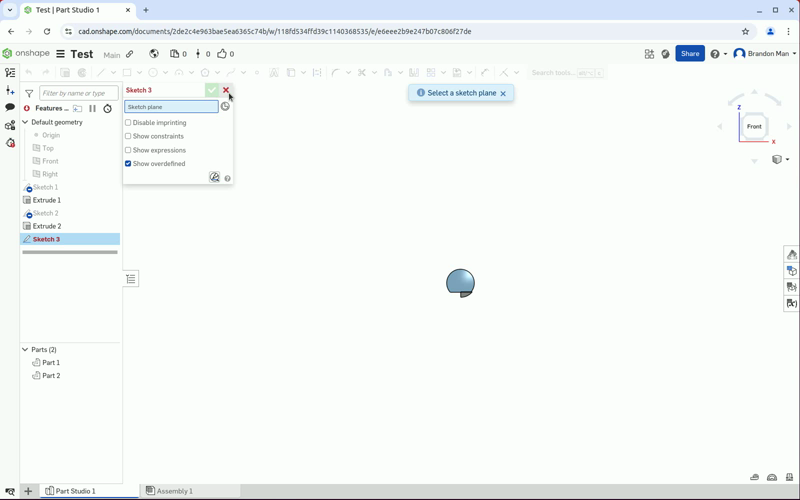
mouse_move(73, 163)
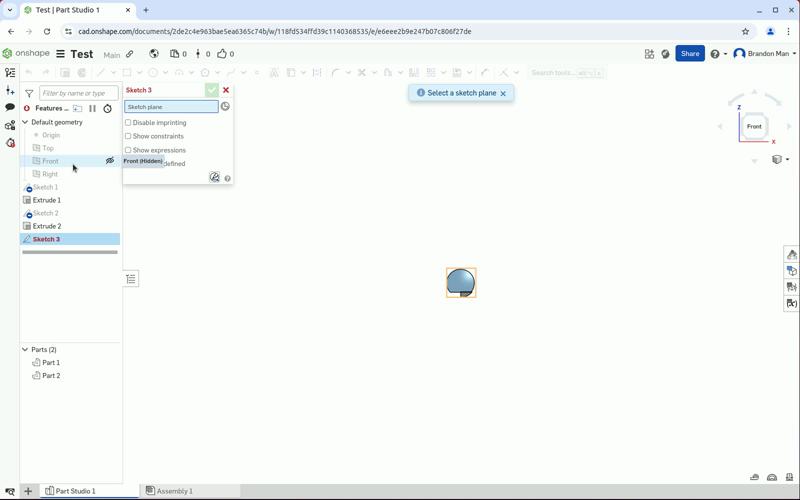
click(73, 163)
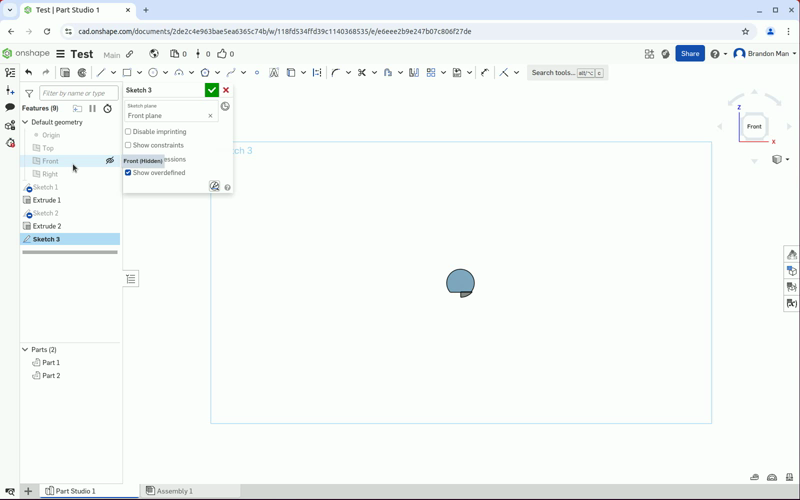
mouse_move(73, 352)
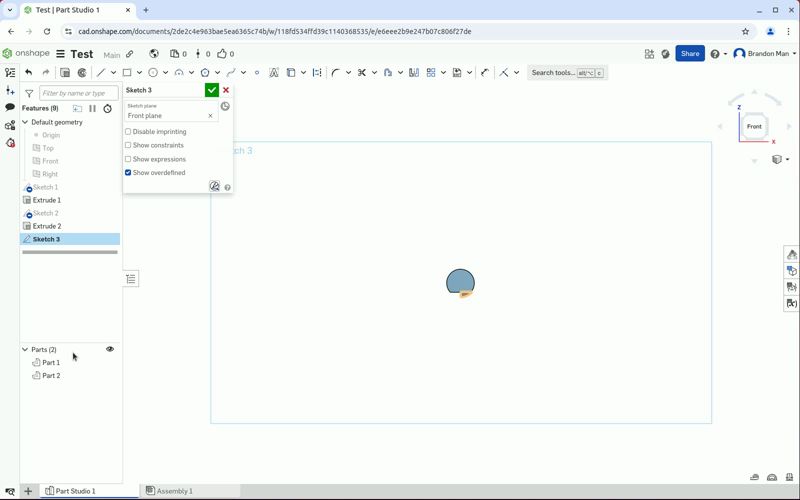
key(y)
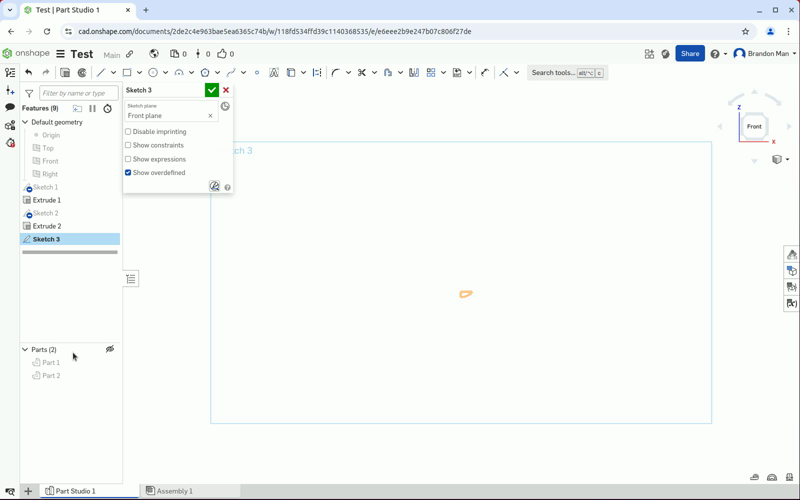
key(a)
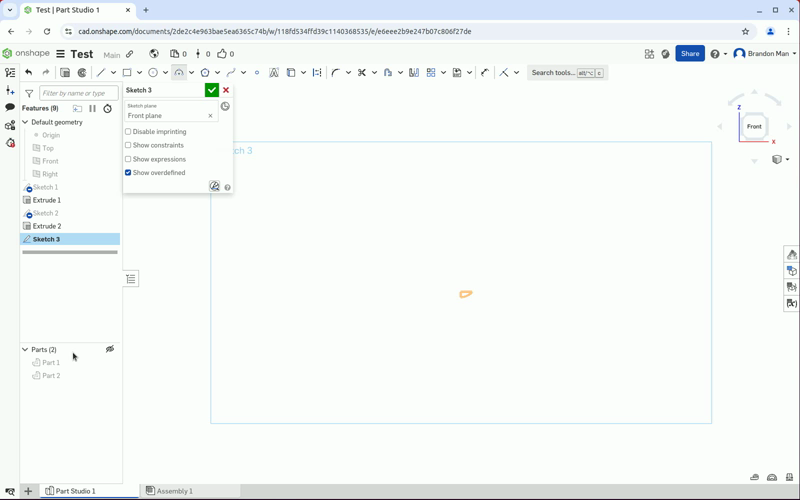
key_down(shift)
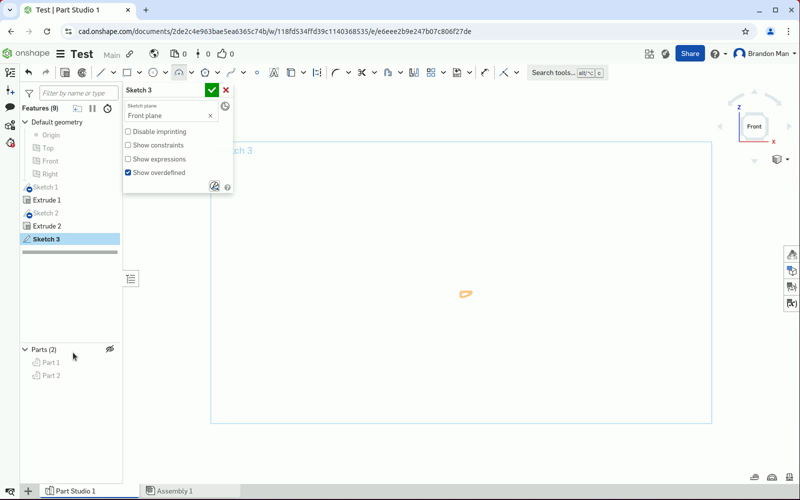
mouse_move(450, 292)
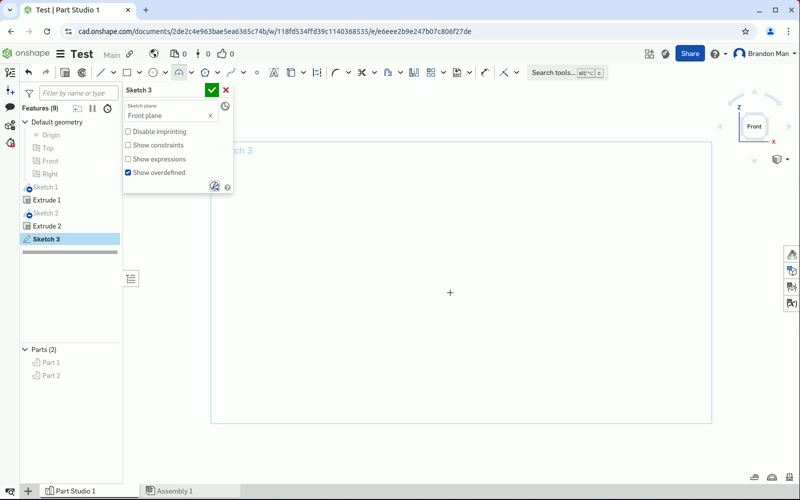
click(450, 292)
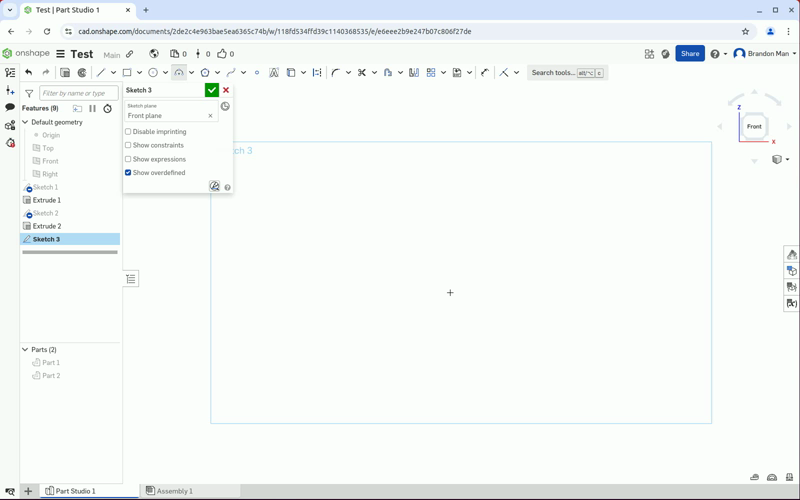
key_up(shift)
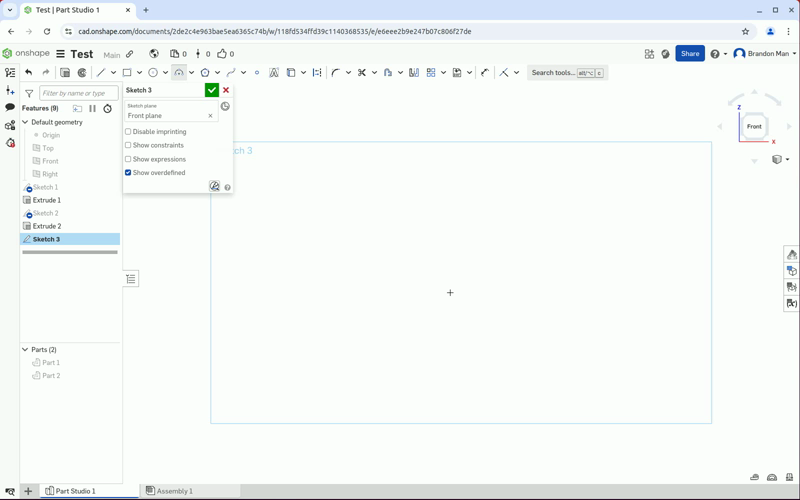
key_down(shift)
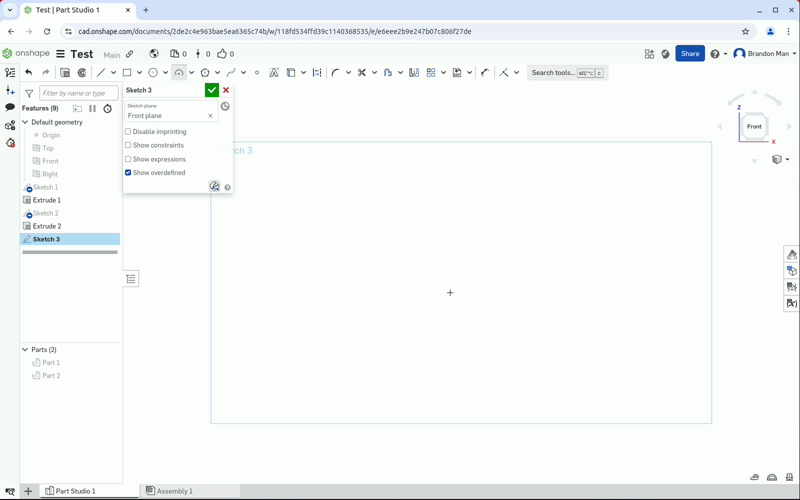
mouse_move(461, 297)
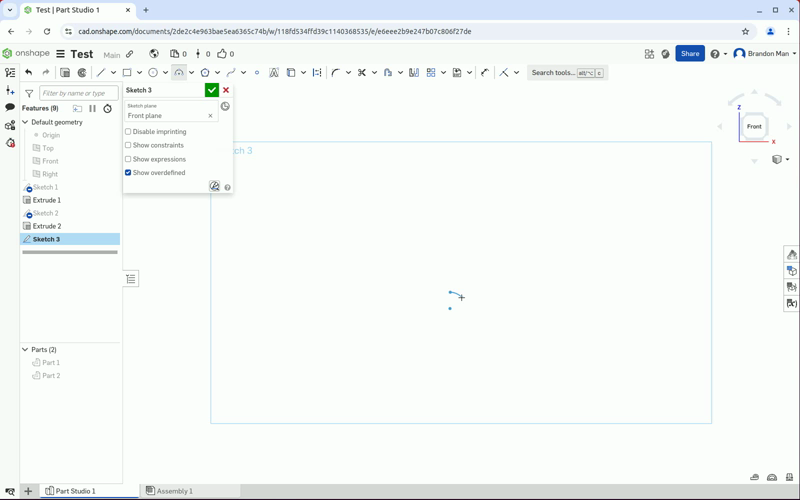
click(461, 297)
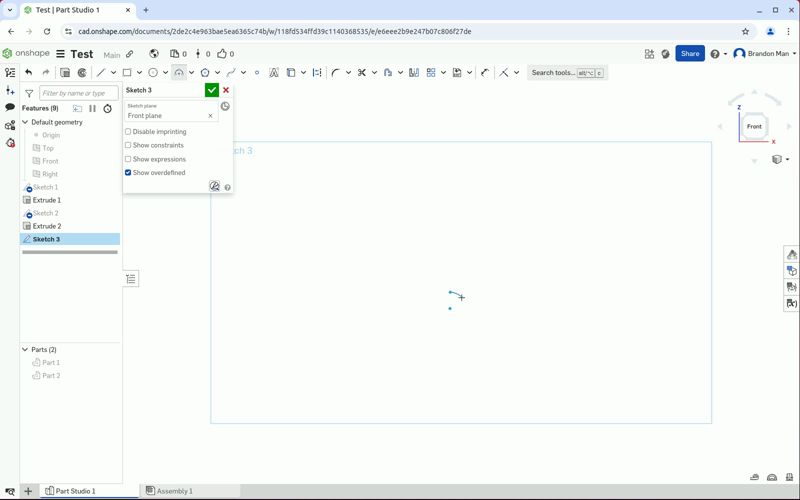
mouse_move(455, 296)
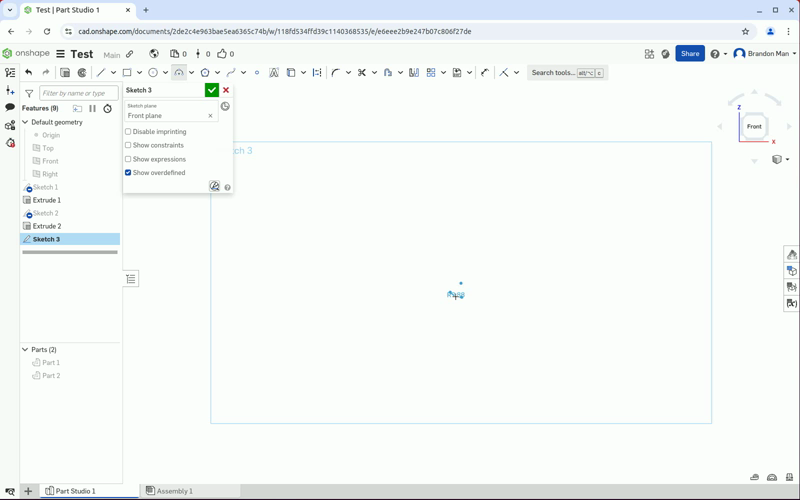
click(455, 296)
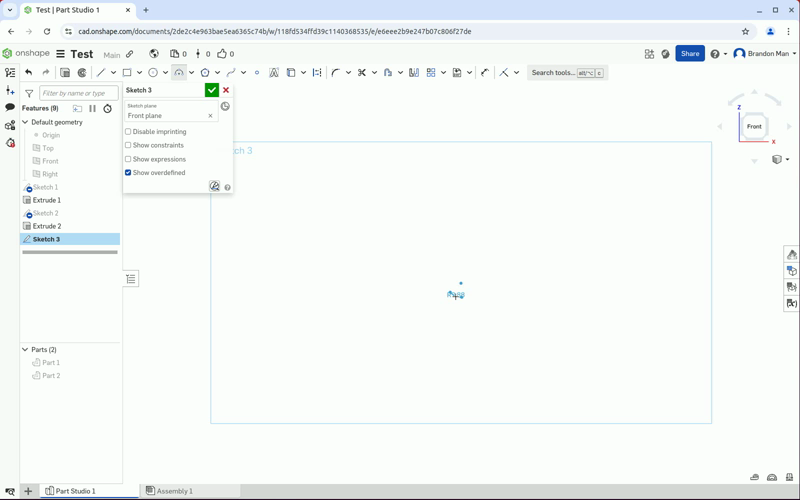
key_up(shift)
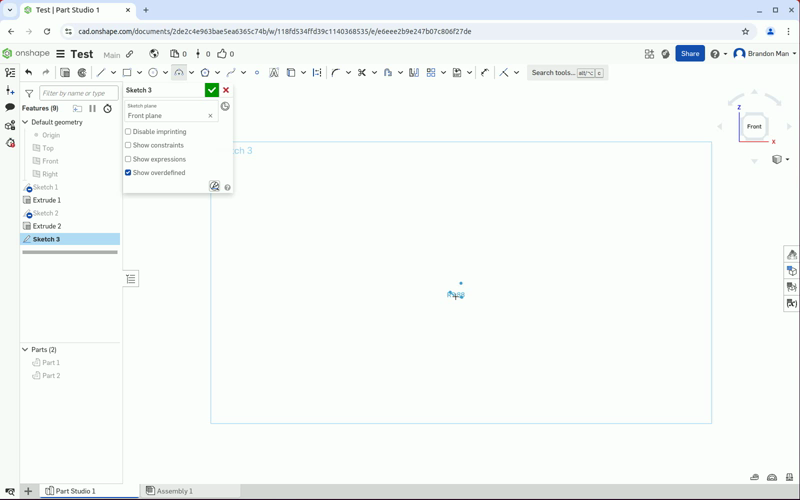
key(esc)
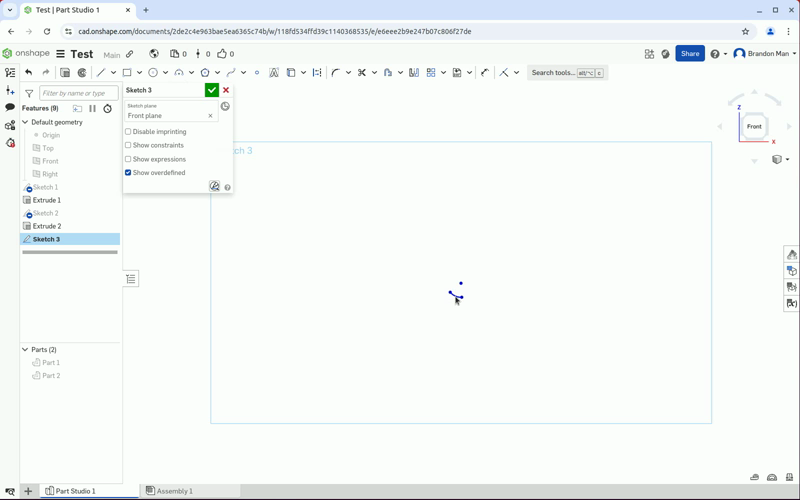
key(l)
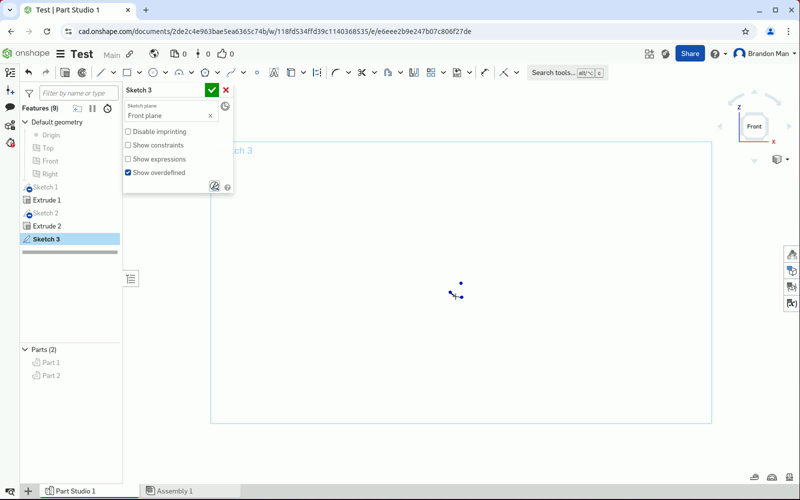
mouse_move(461, 297)
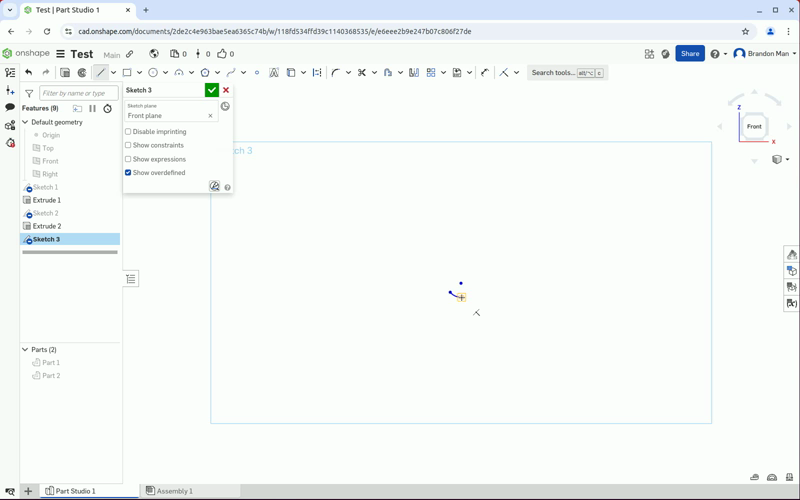
click(461, 297)
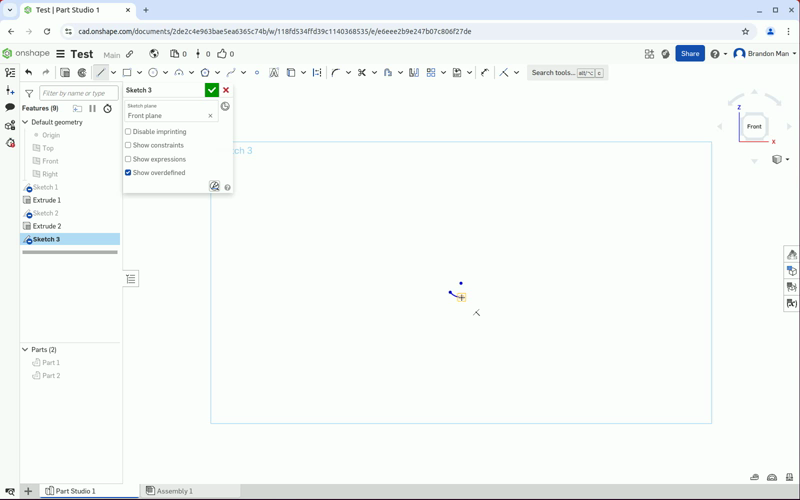
key_down(shift)
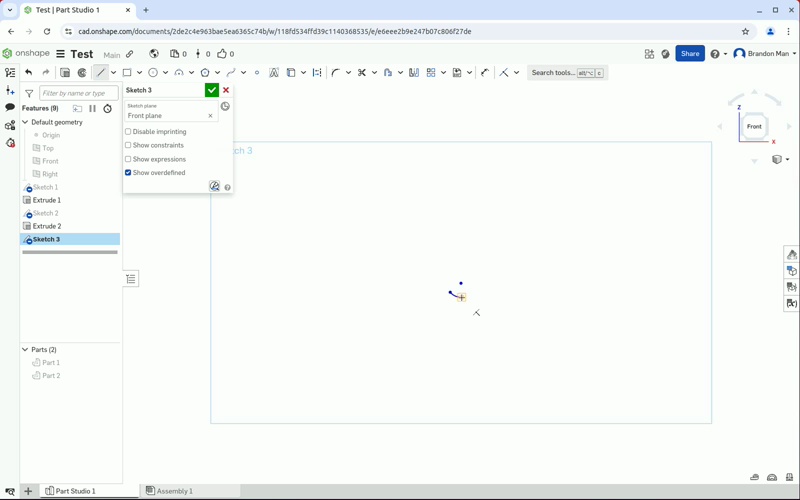
mouse_move(492, 297)
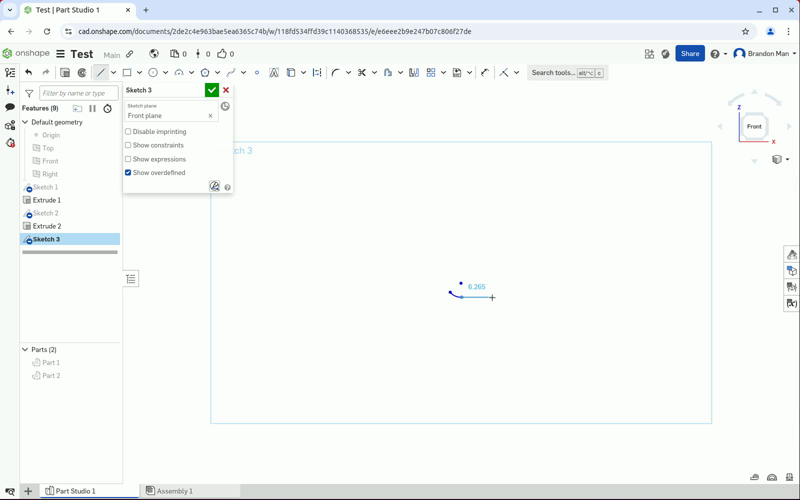
mouse_move(461, 292)
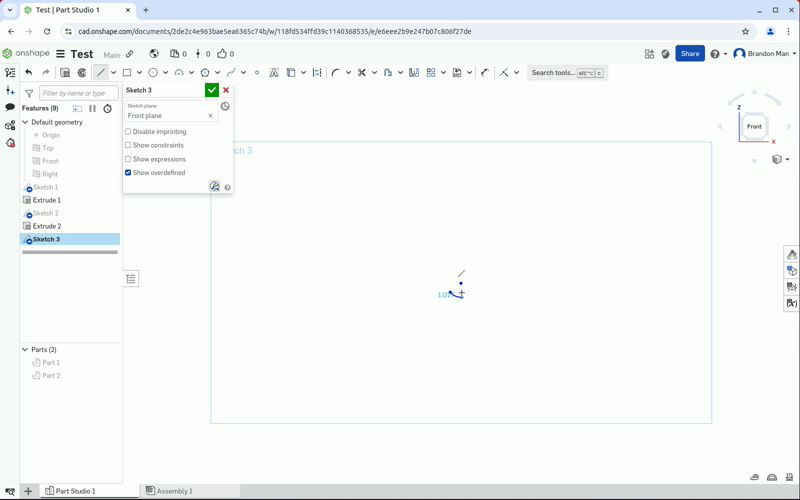
scroll(6)
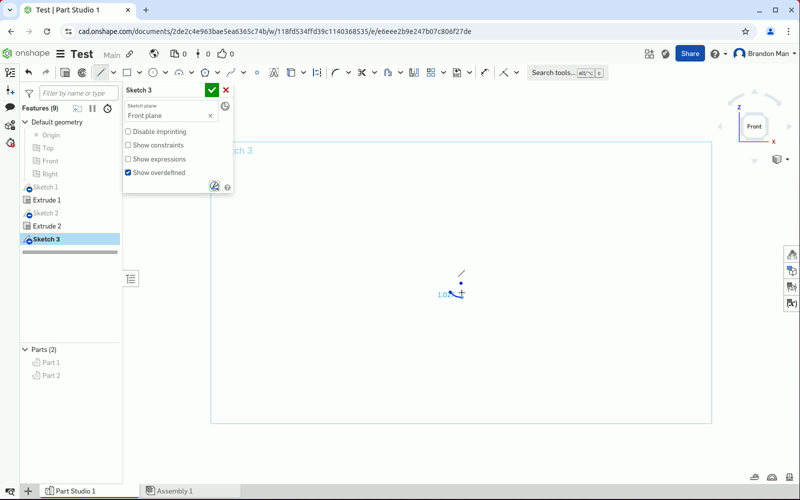
scroll(6)
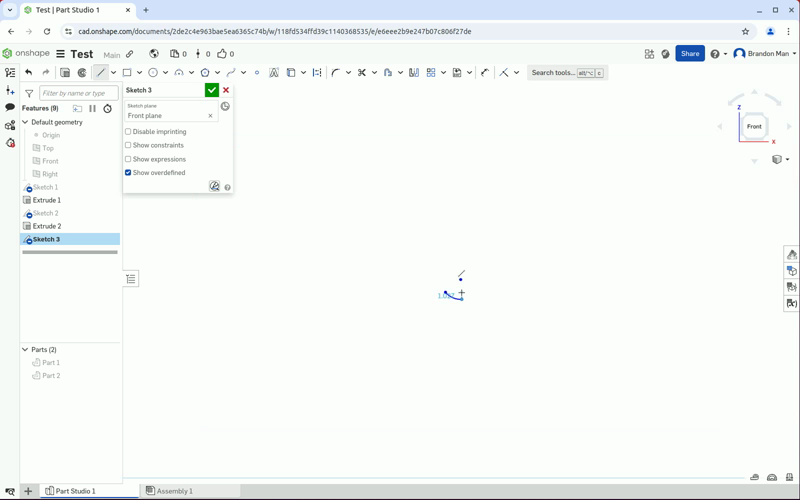
scroll(6)
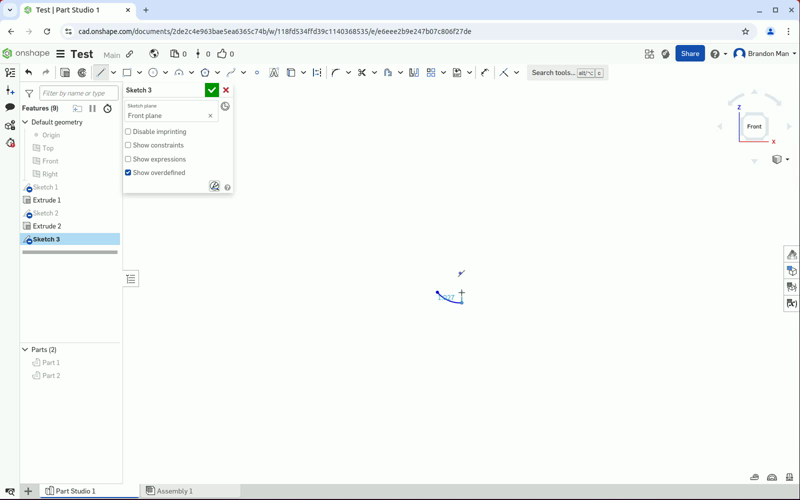
scroll(6)
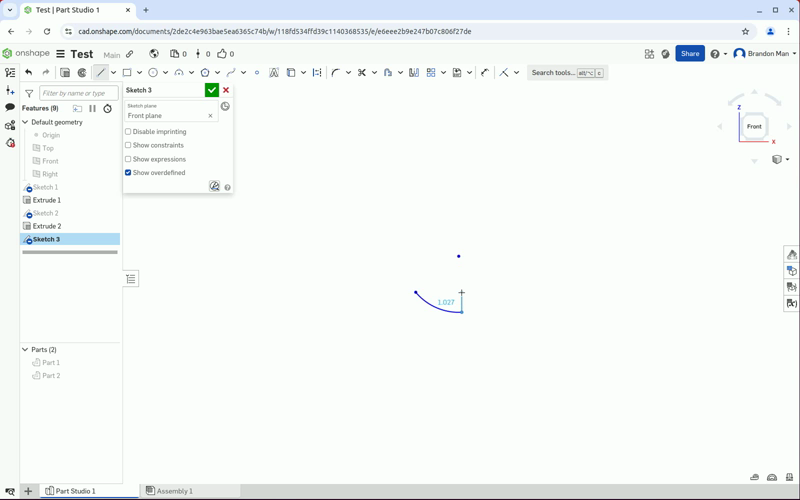
scroll(6)
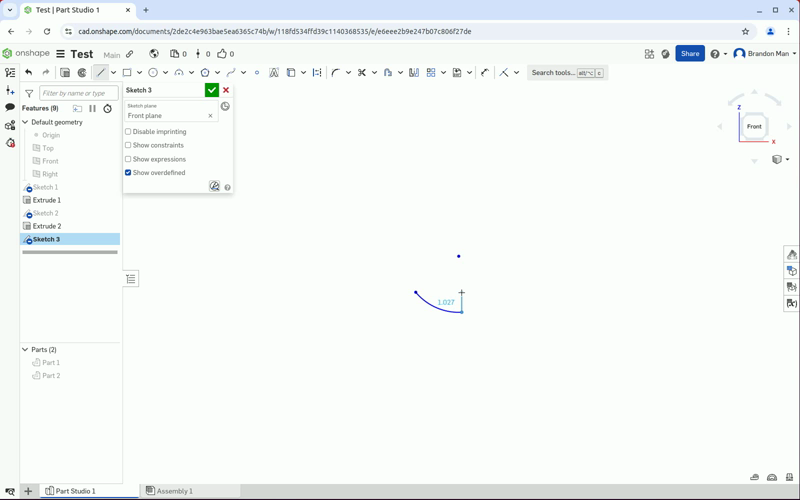
scroll(6)
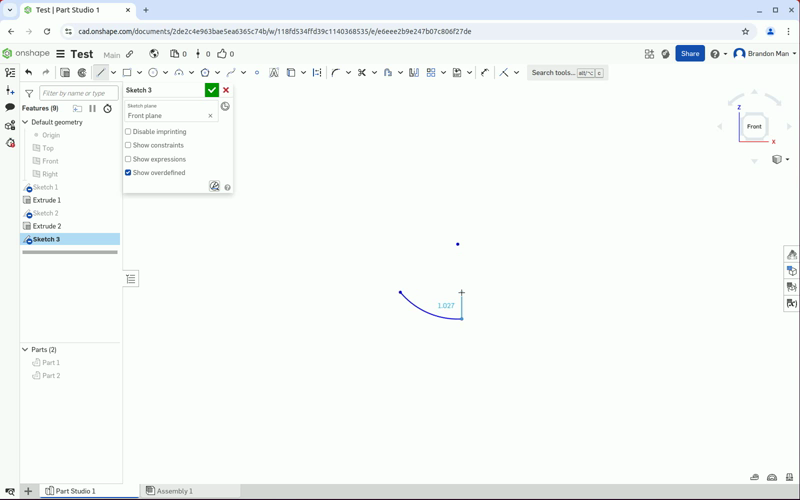
scroll(6)
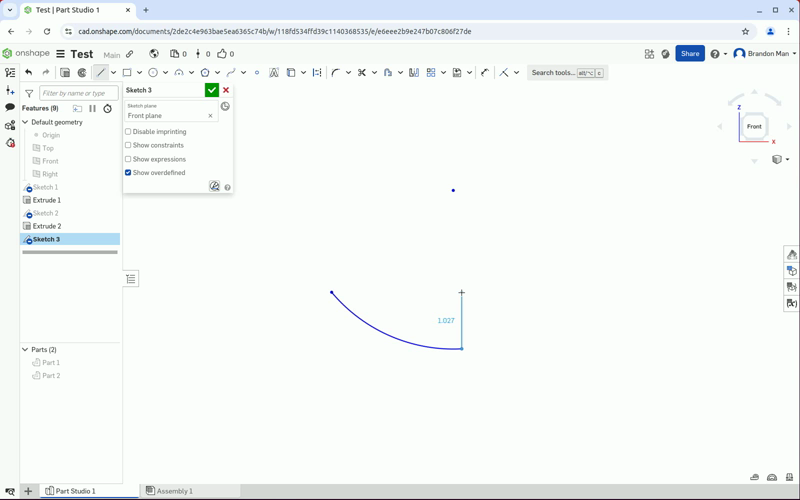
click(461, 292)
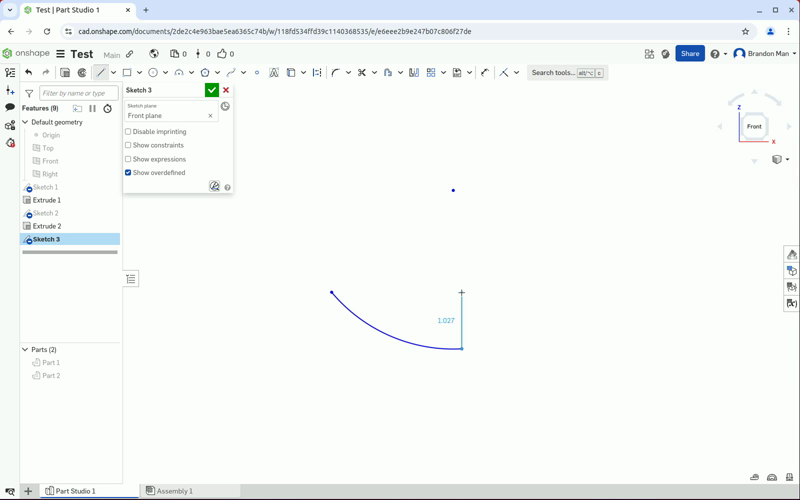
scroll(-6)
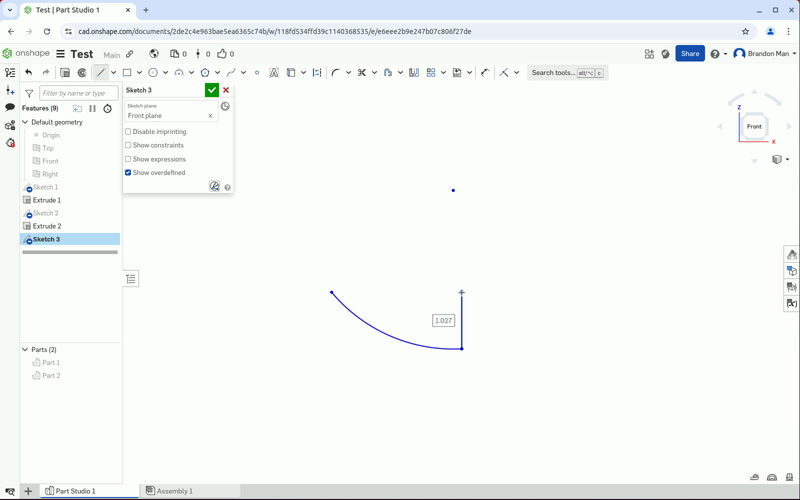
scroll(-6)
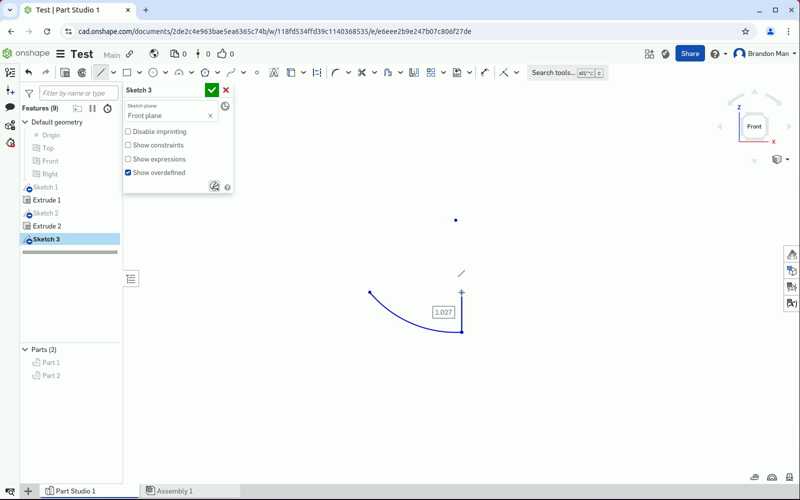
scroll(-6)
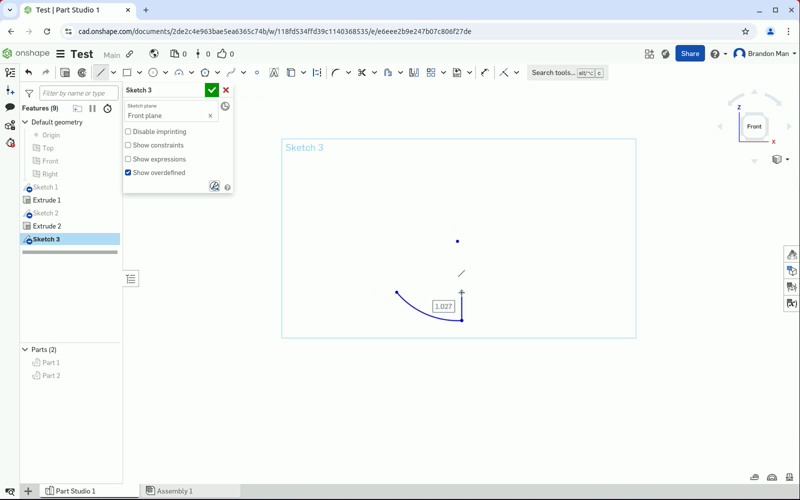
scroll(-6)
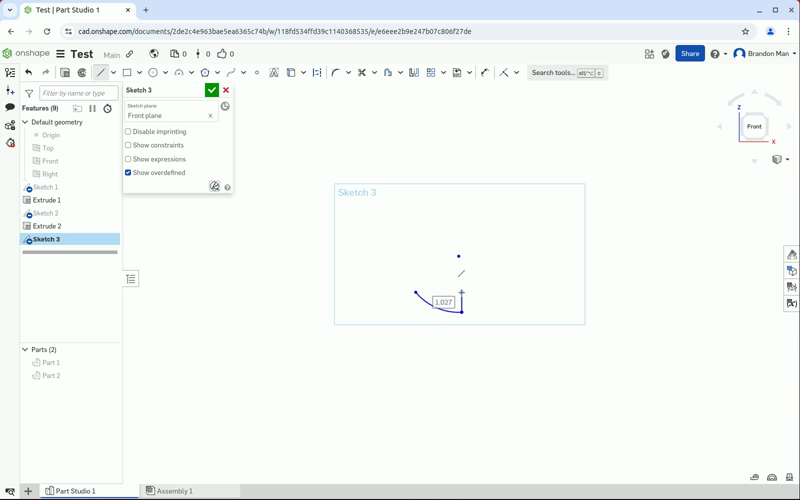
scroll(-6)
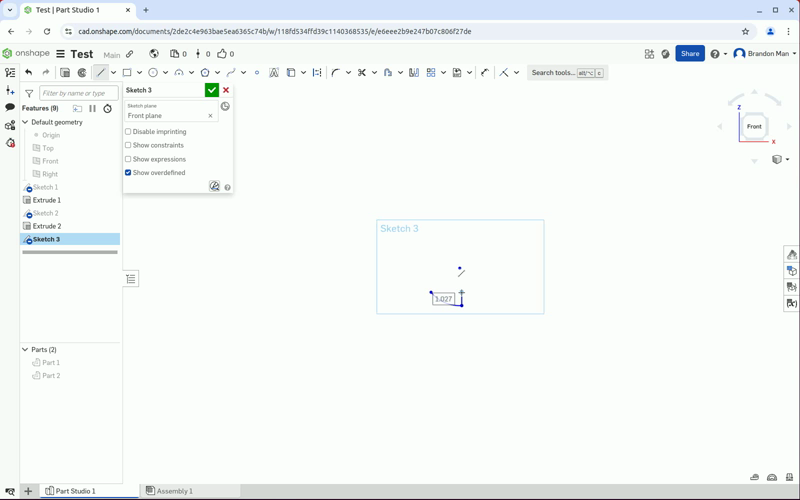
scroll(-6)
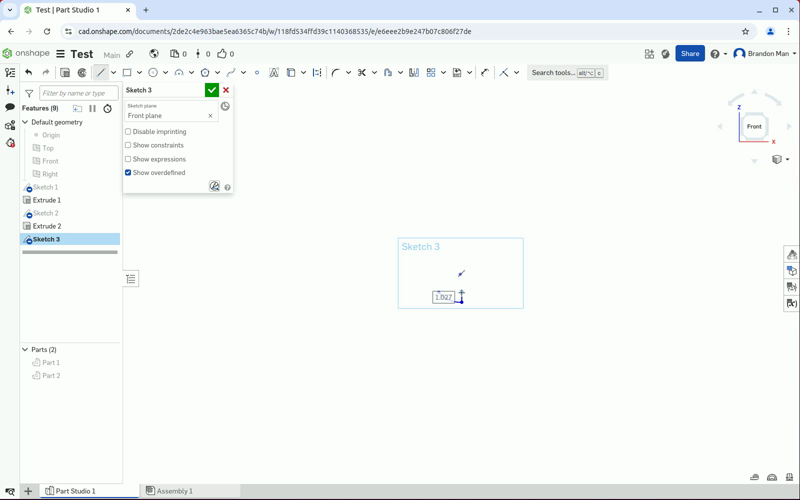
scroll(-6)
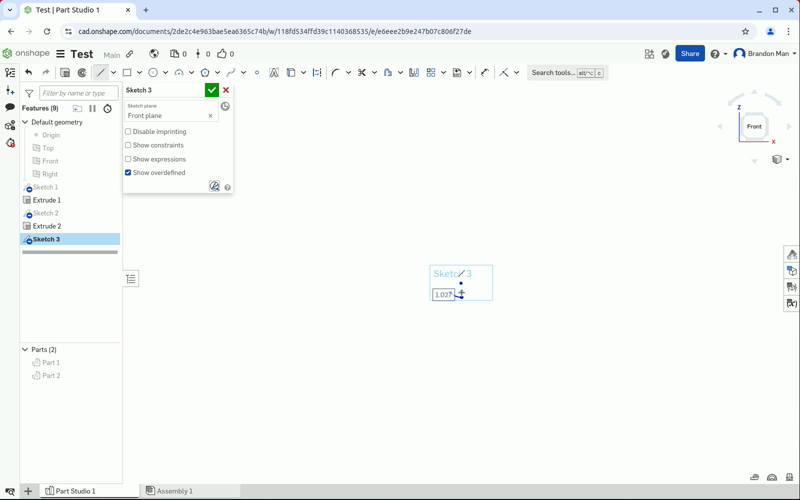
key_up(shift)
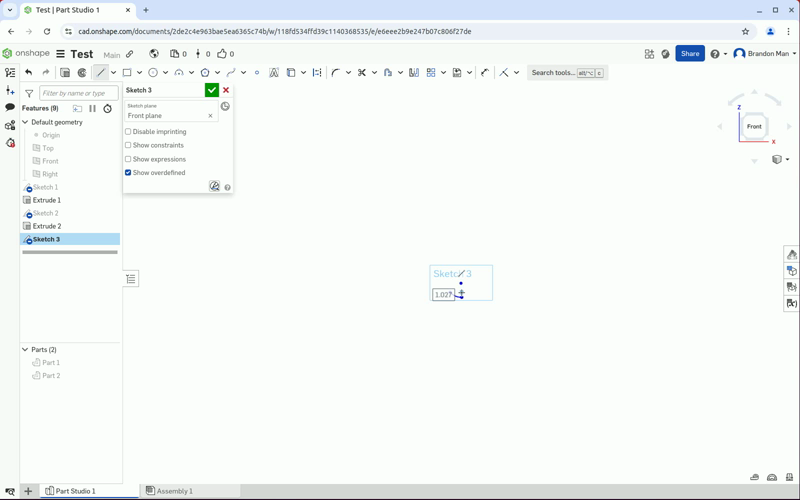
mouse_move(492, 292)
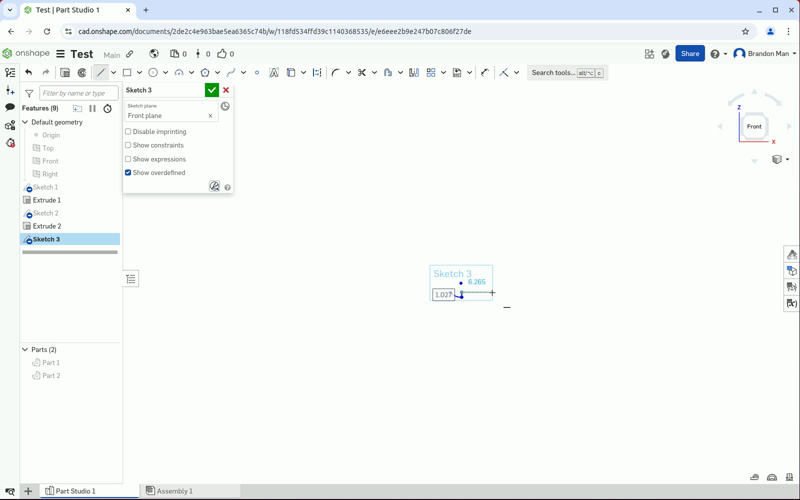
key_down(shift)
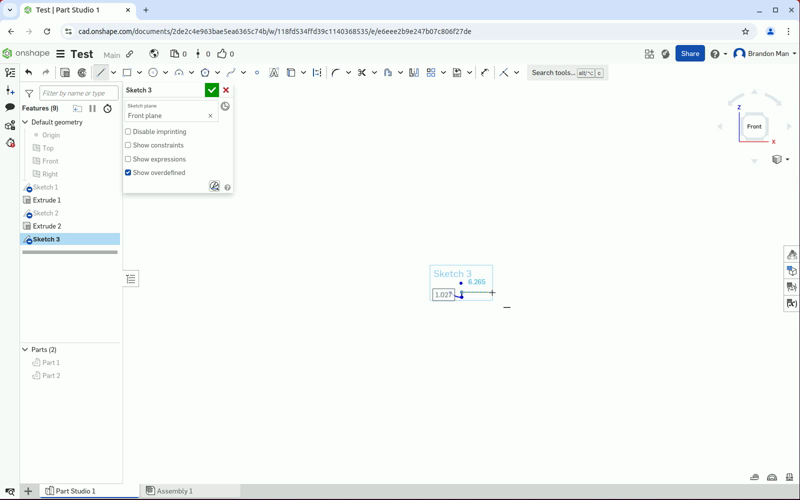
mouse_move(450, 292)
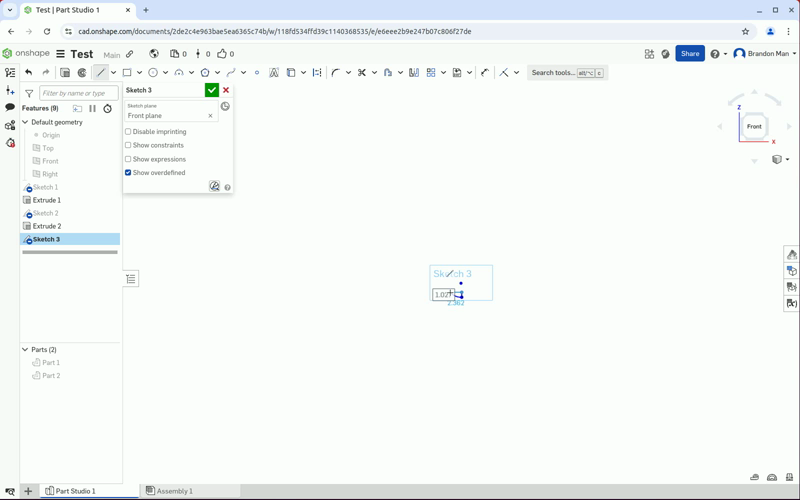
key_up(shift)
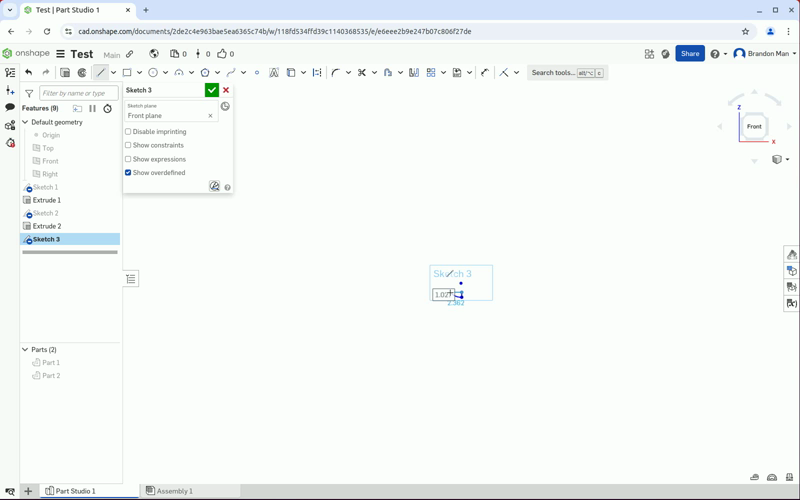
click(450, 292)
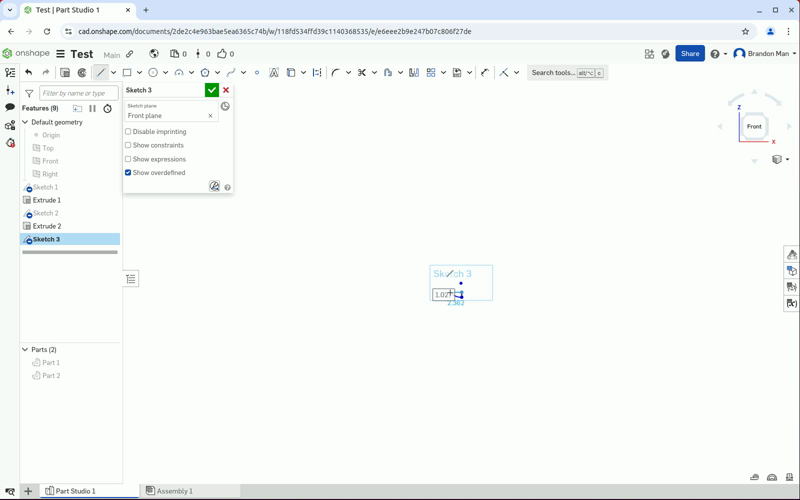
key(esc)
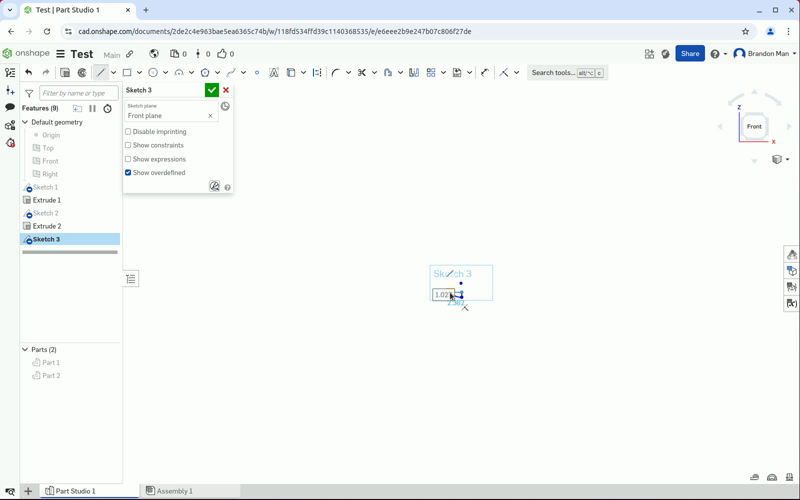
mouse_move(458, 295)
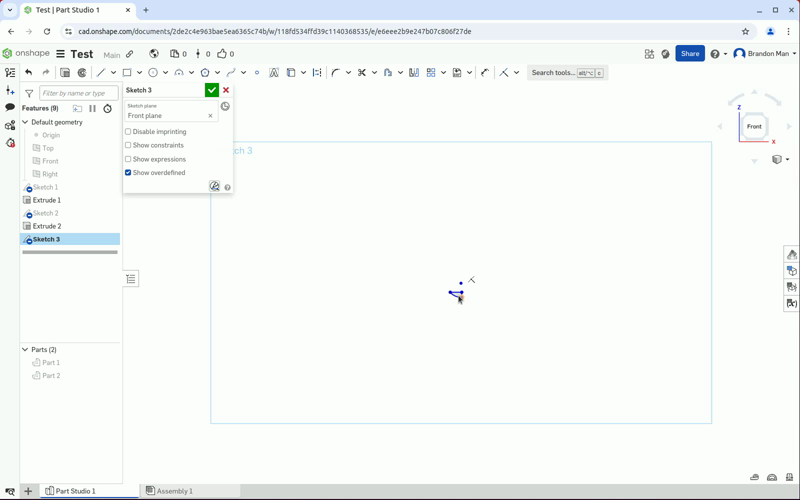
scroll(6)
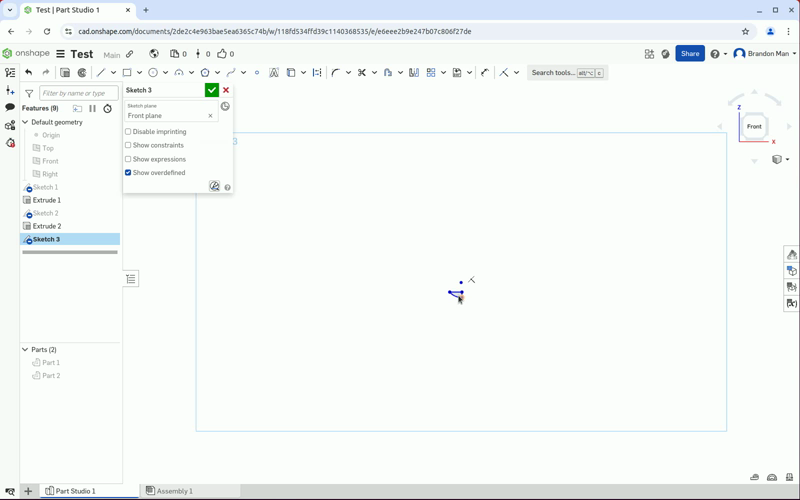
scroll(6)
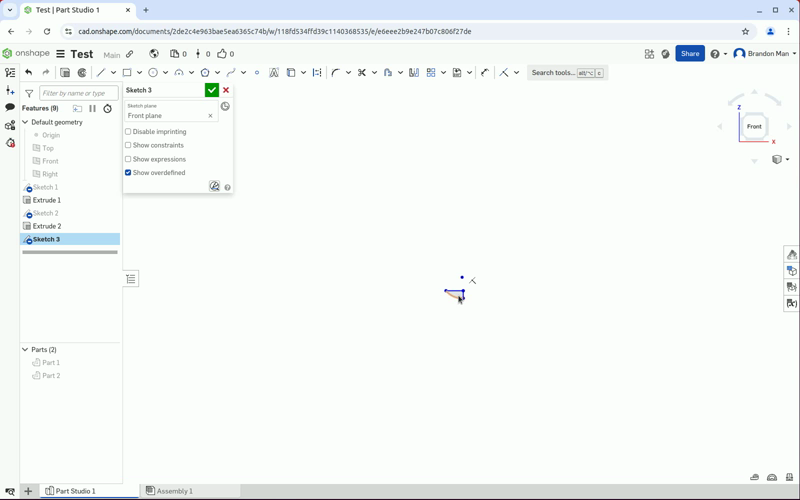
scroll(6)
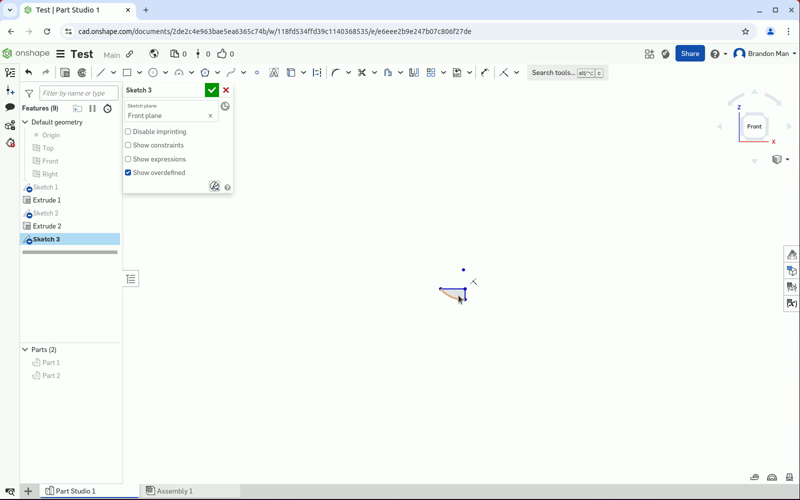
scroll(6)
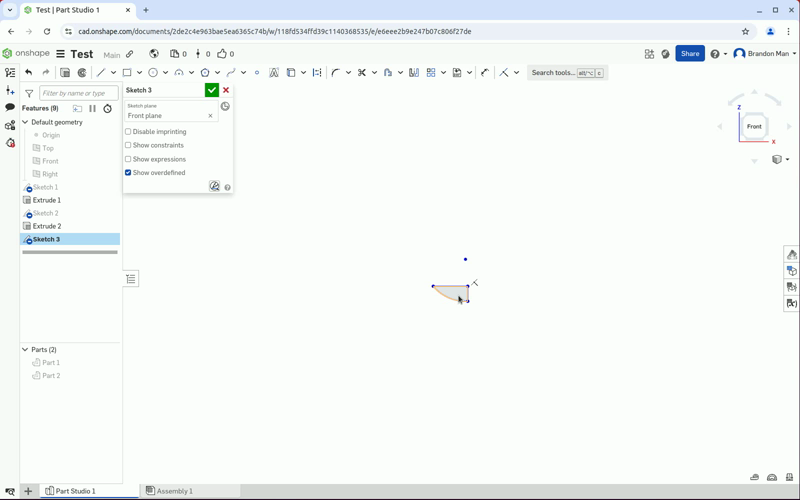
scroll(6)
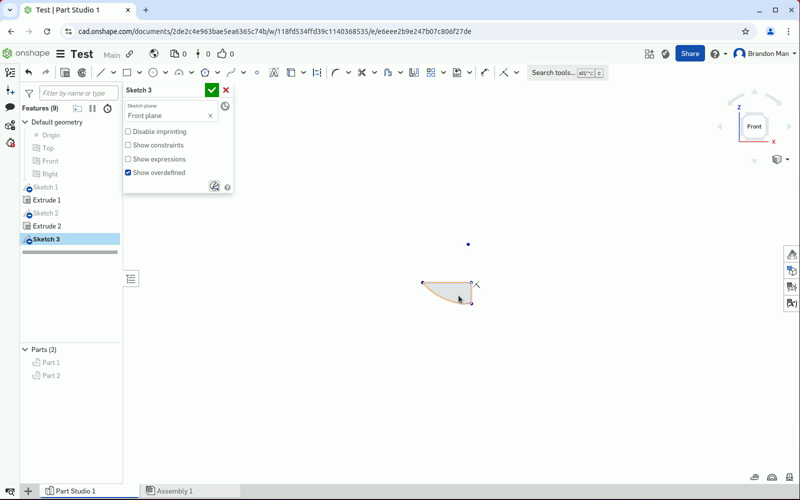
scroll(6)
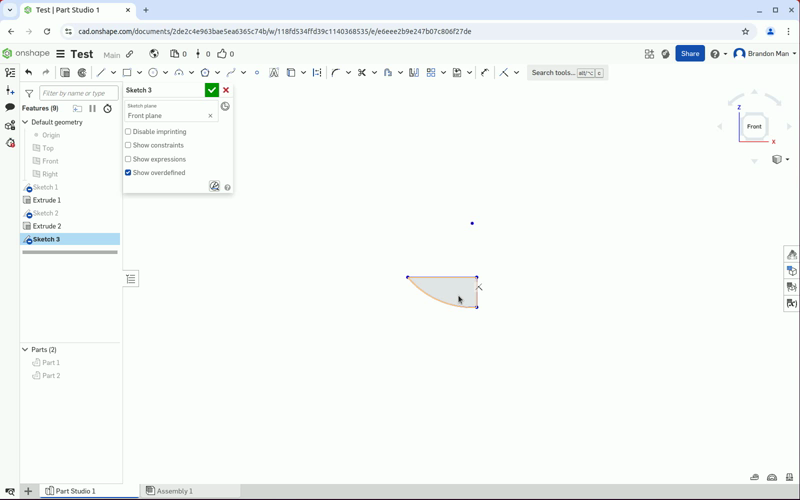
scroll(6)
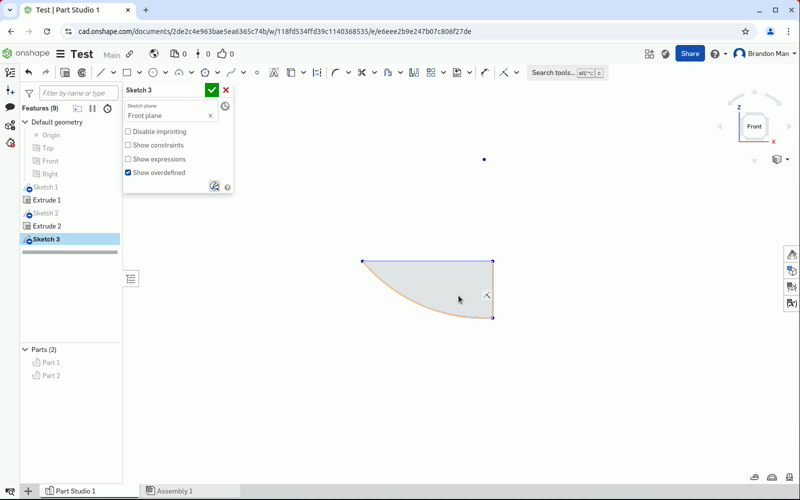
click(458, 295)
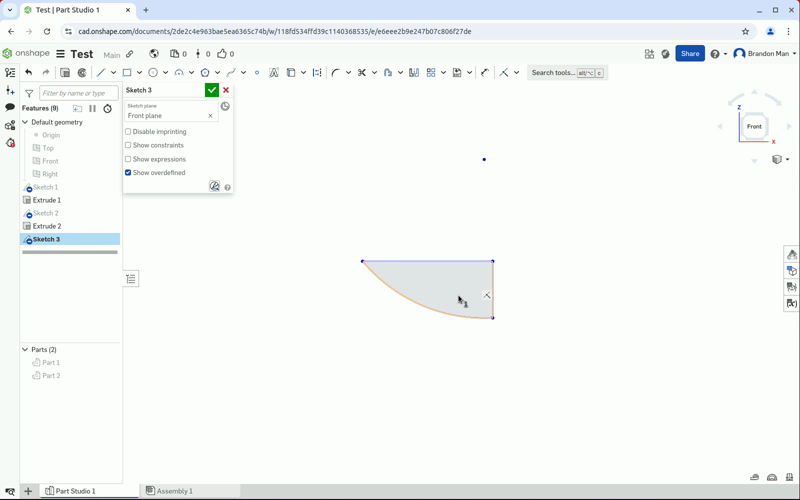
scroll(-6)
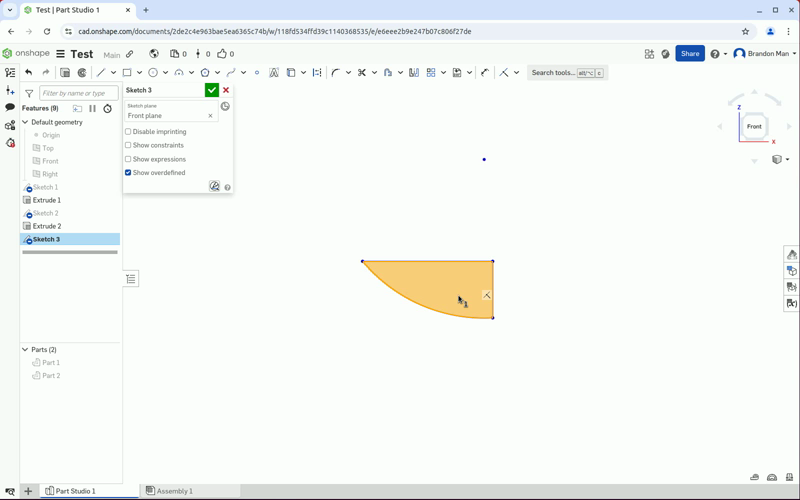
scroll(-6)
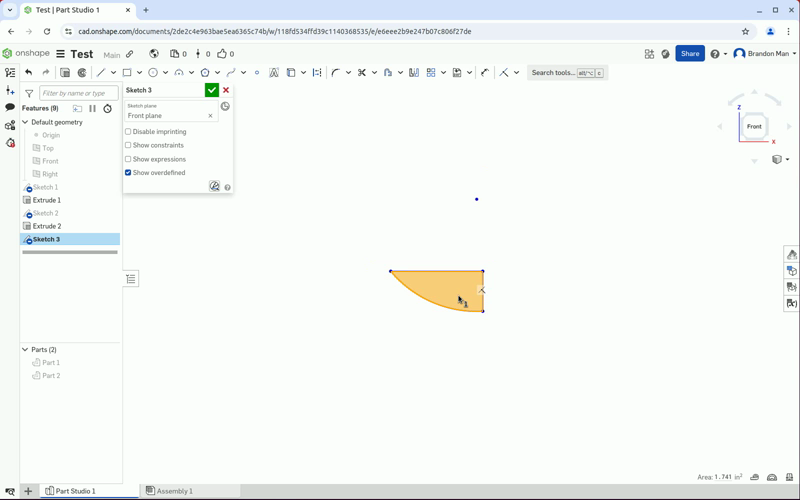
scroll(-6)
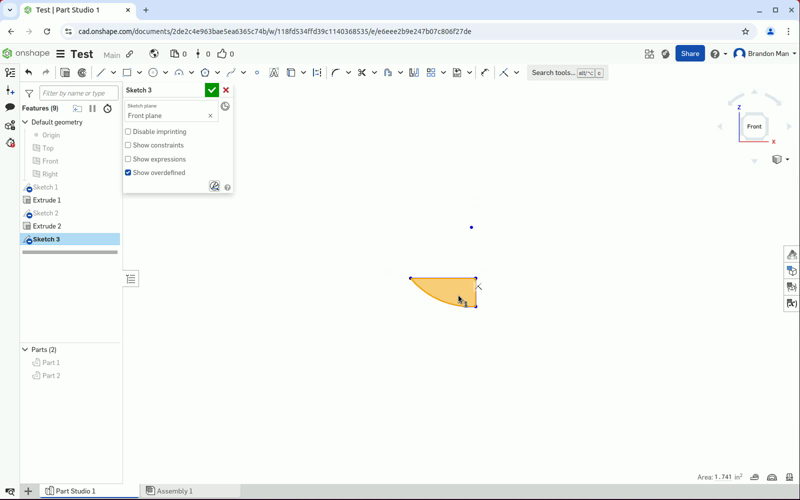
scroll(-6)
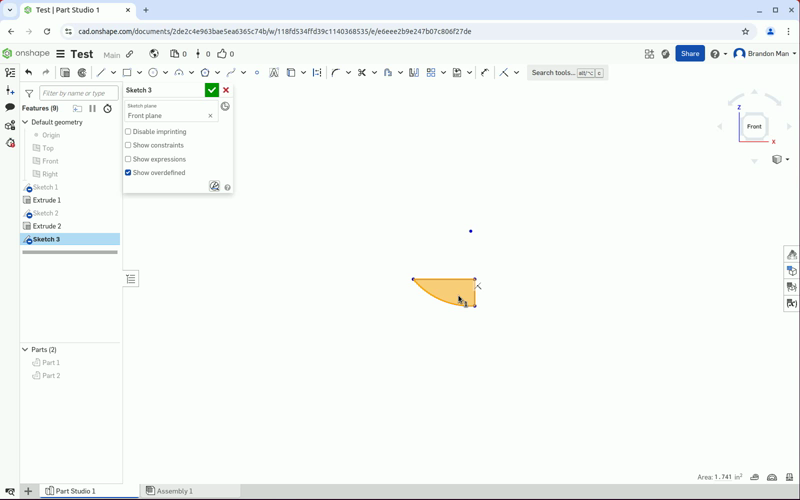
scroll(-6)
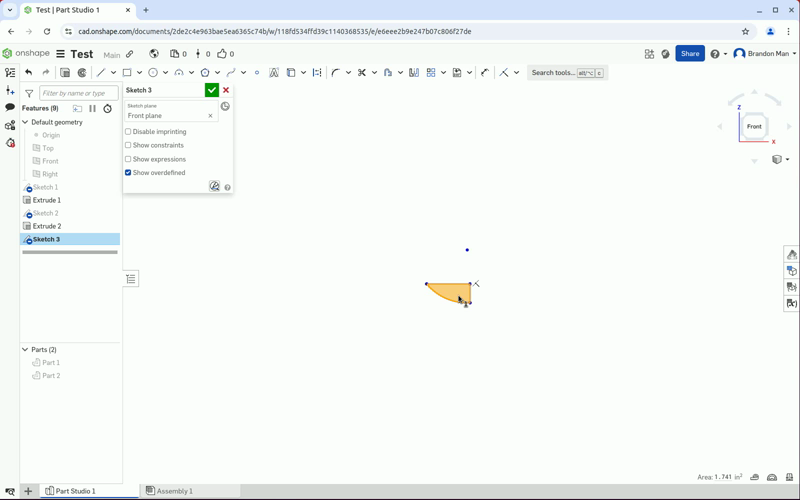
scroll(-6)
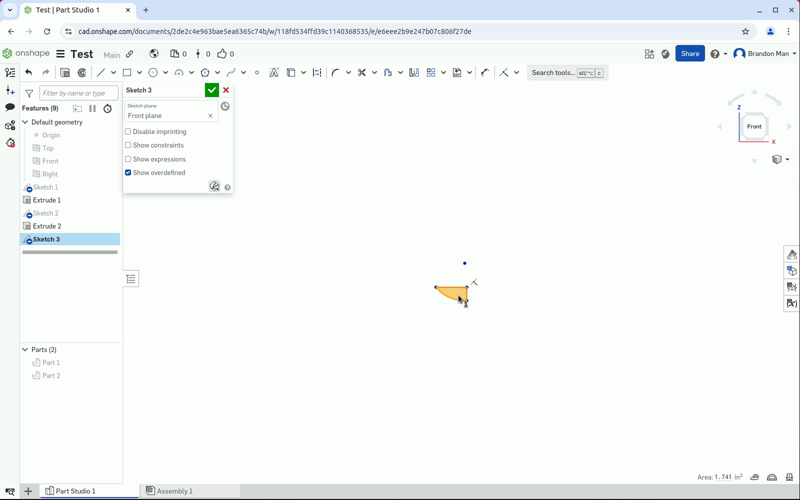
scroll(-6)
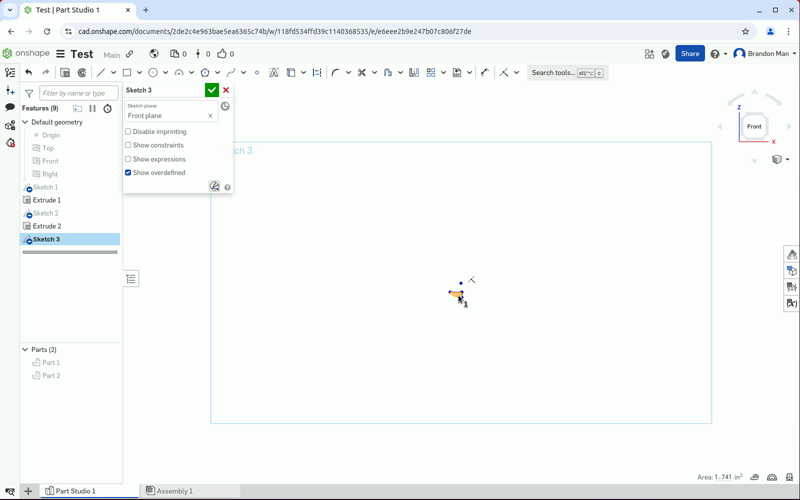
mouse_move(73, 352)
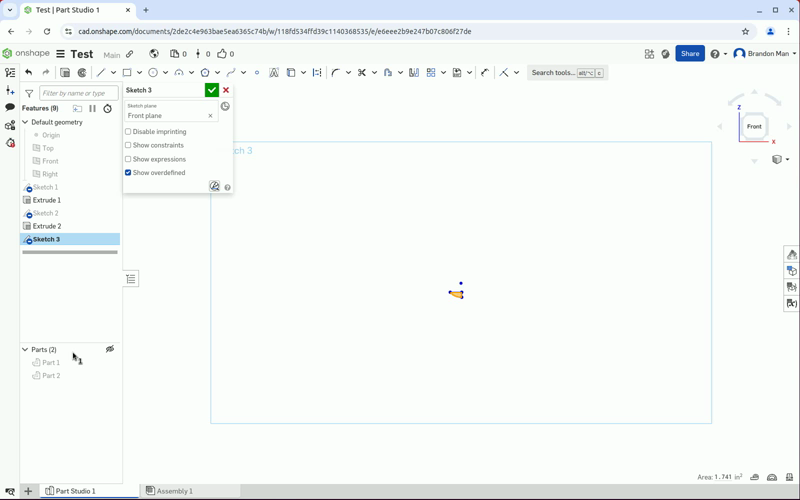
key(shift+y)
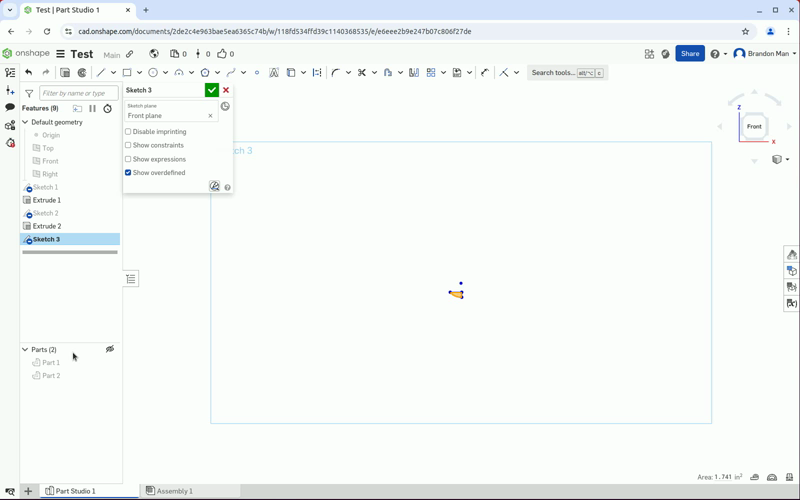
key(shift+e)
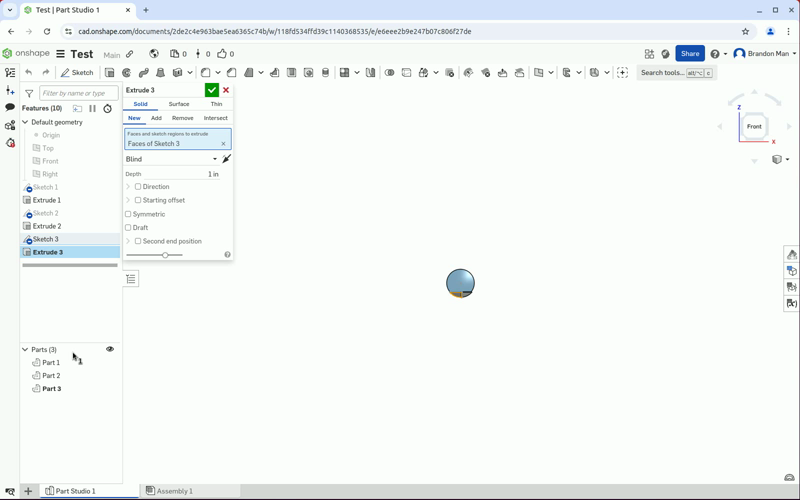
mouse_move(143, 106)
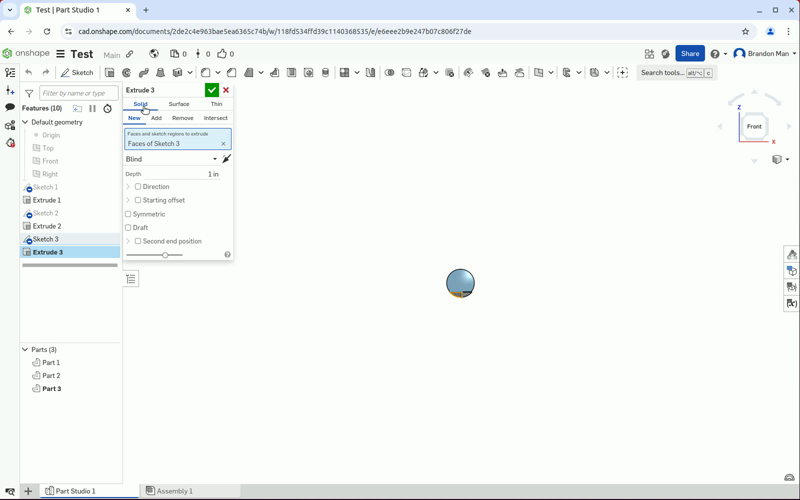
click(143, 106)
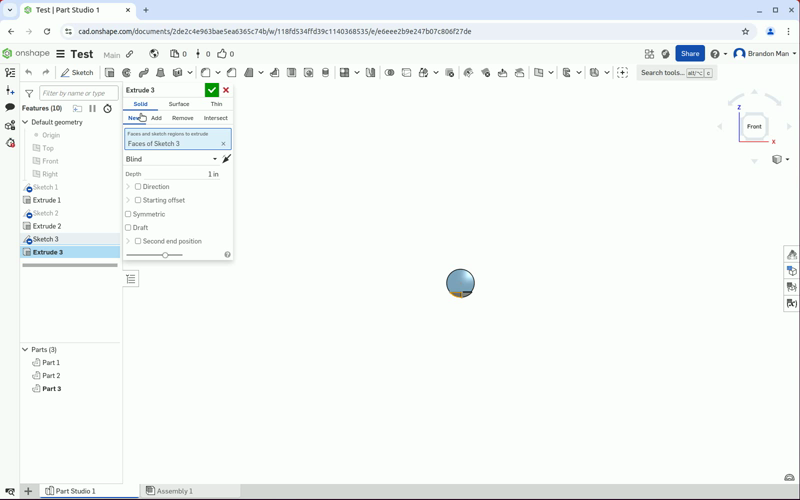
mouse_move(137, 120)
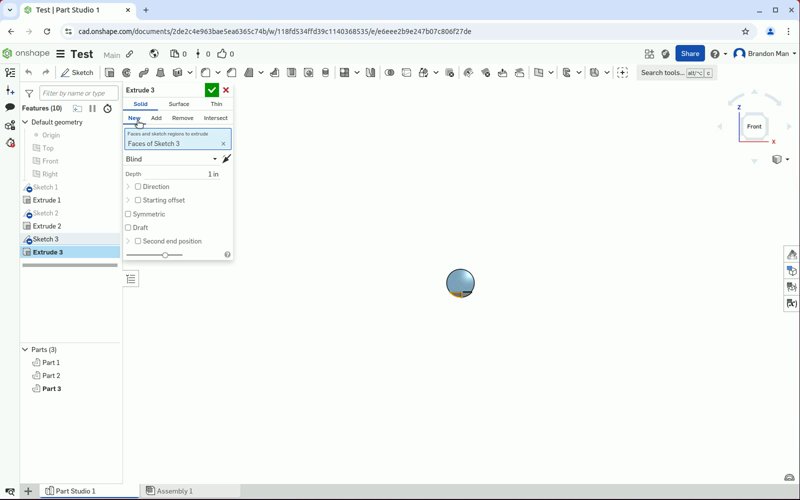
click(137, 120)
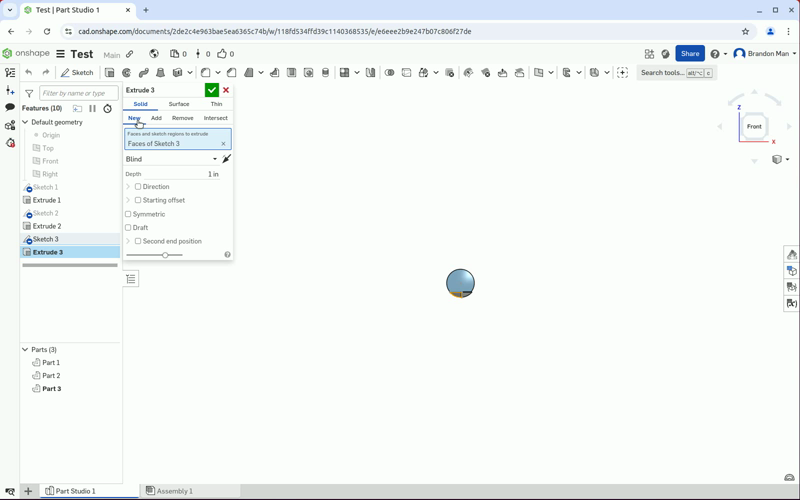
key(tab, 4)
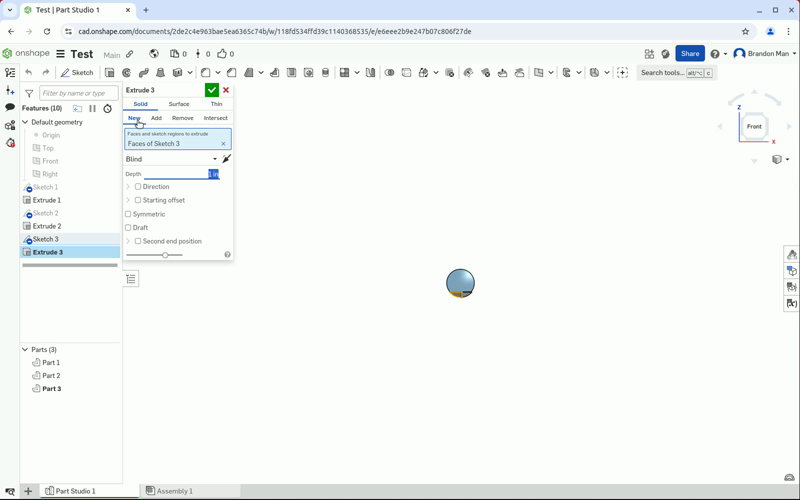
text(23.108)
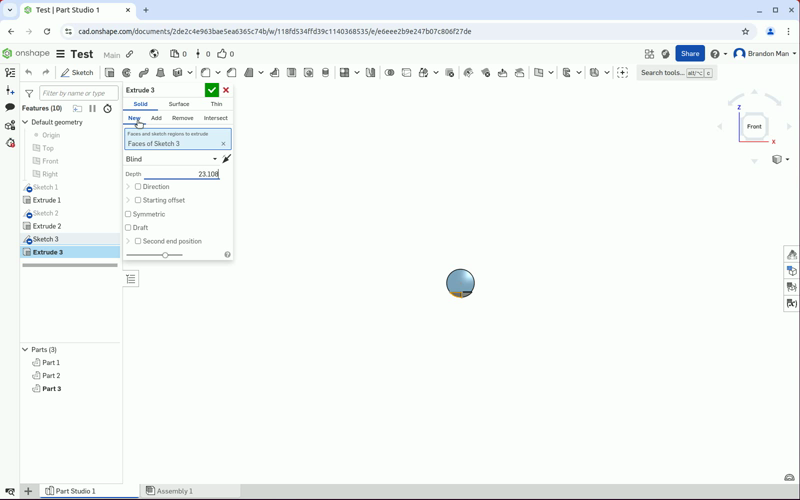
key(enter)
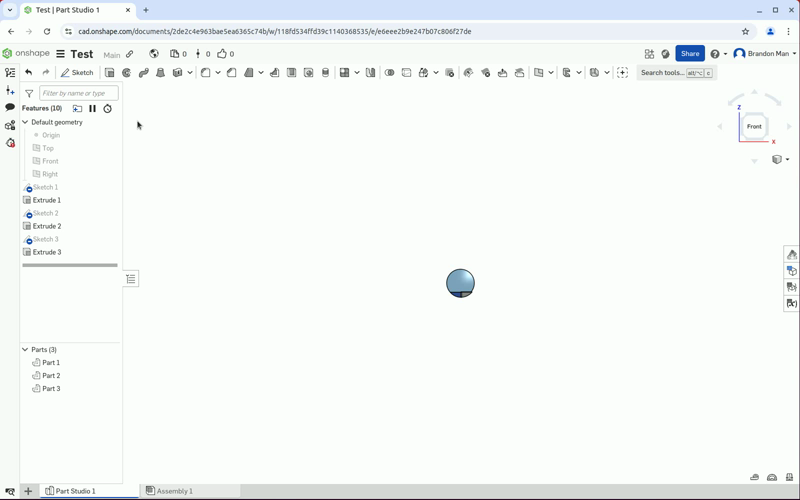
key(shift+h)
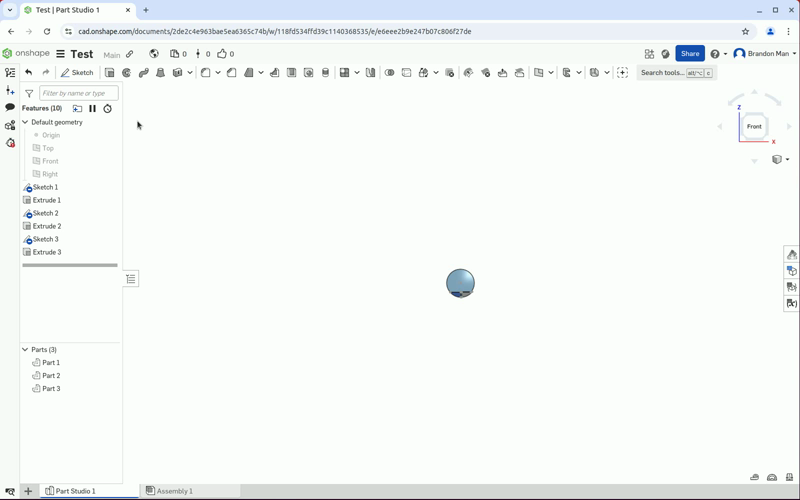
key(shift+h)
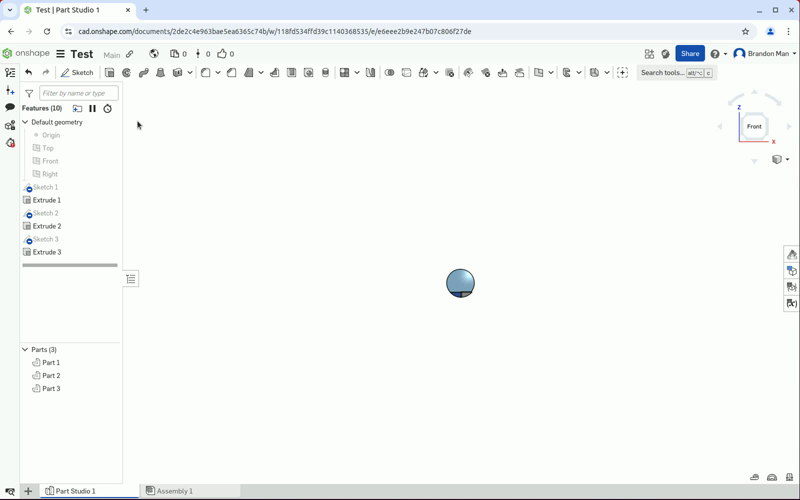
mouse_move(73, 189)
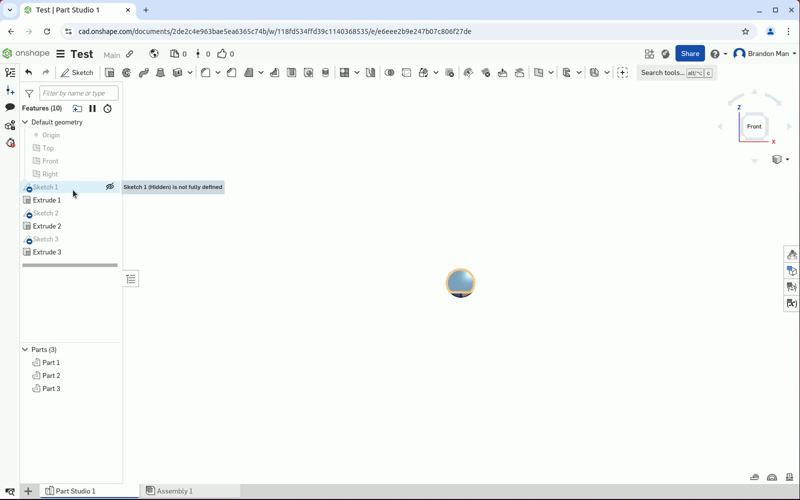
click(73, 189)
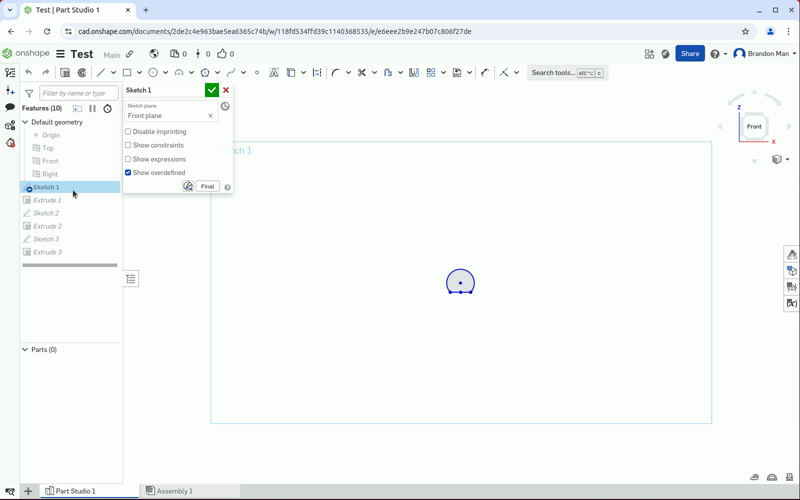
mouse_move(229, 92)
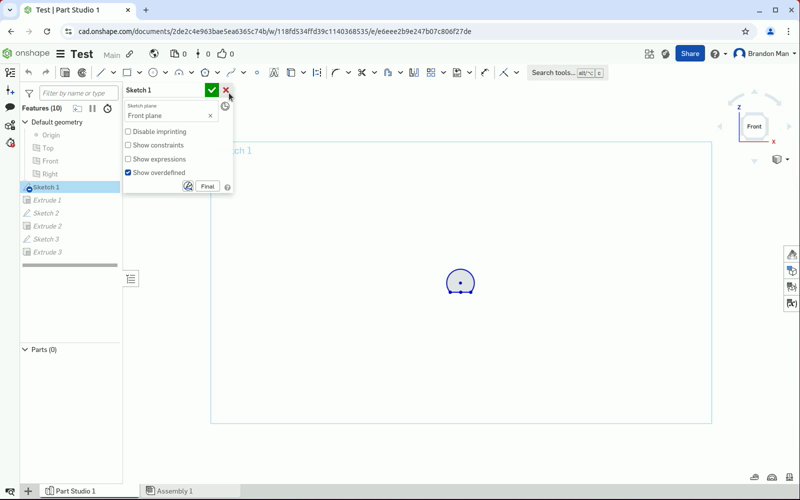
click(229, 92)
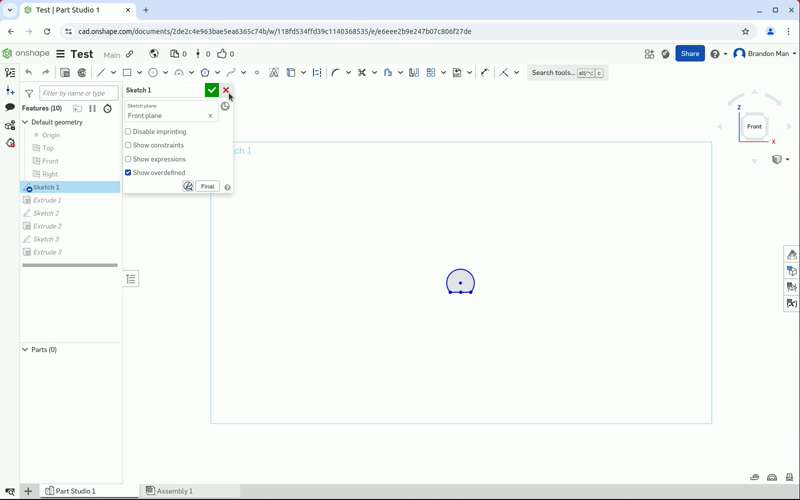
key(shift+s)
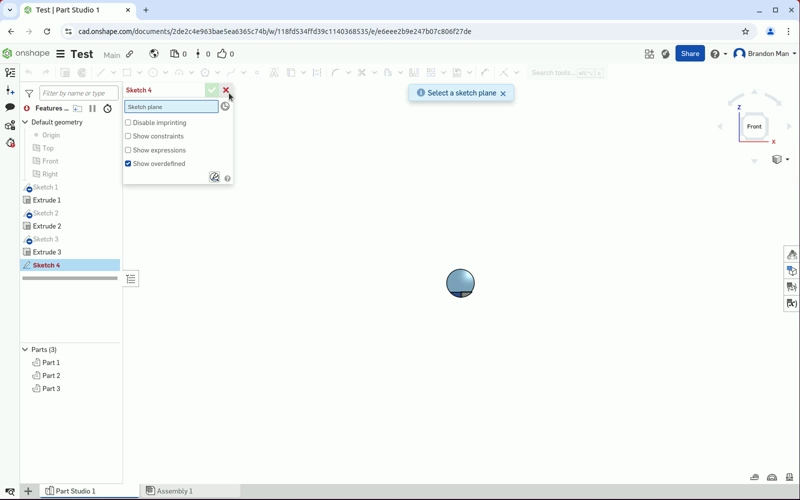
mouse_move(73, 163)
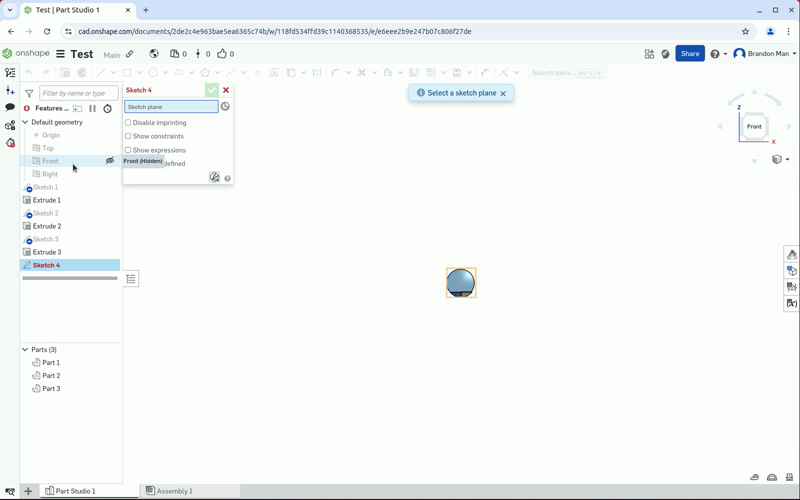
click(73, 163)
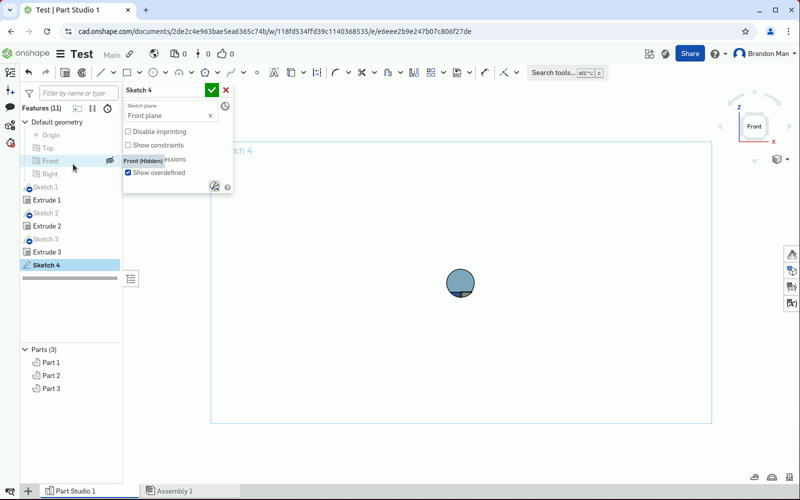
mouse_move(73, 352)
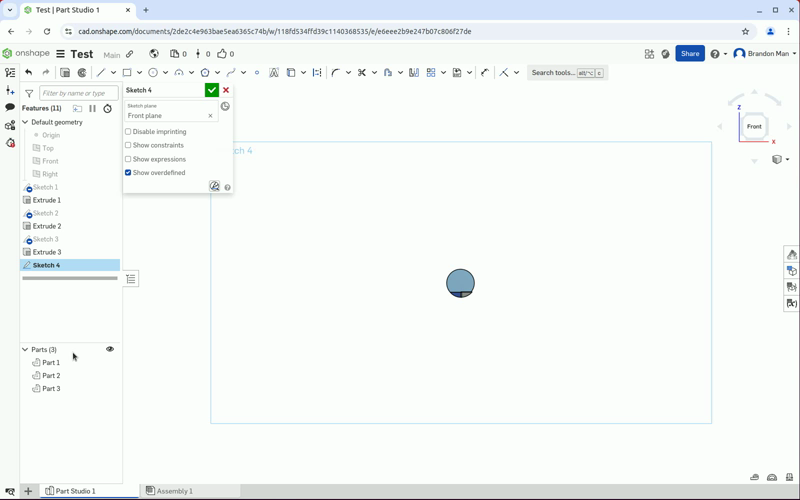
key(y)
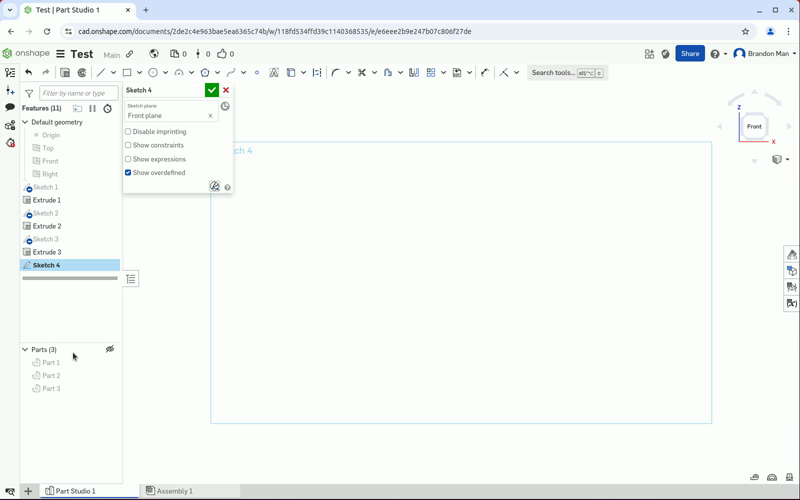
key(c)
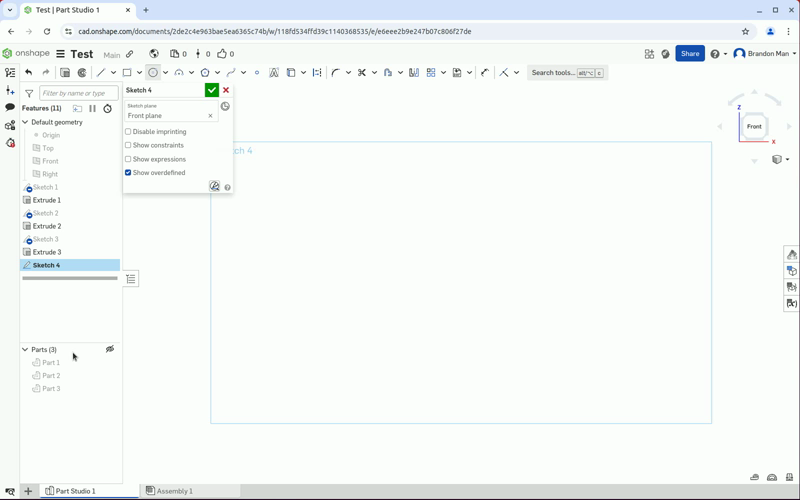
key_down(shift)
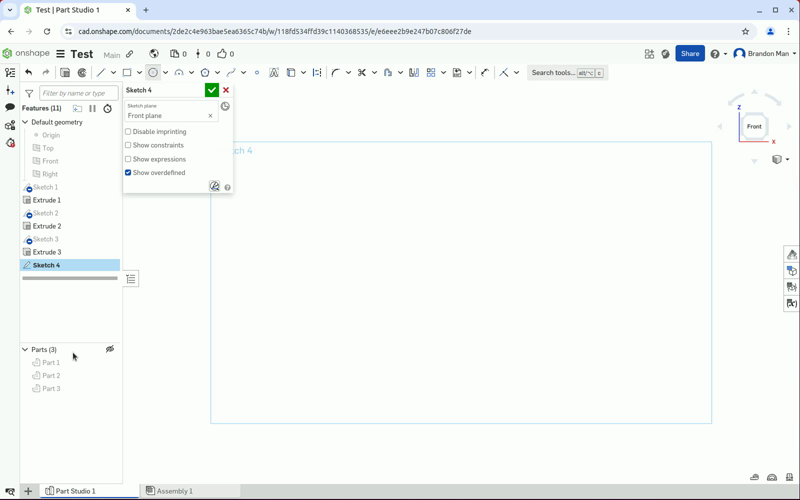
mouse_move(461, 282)
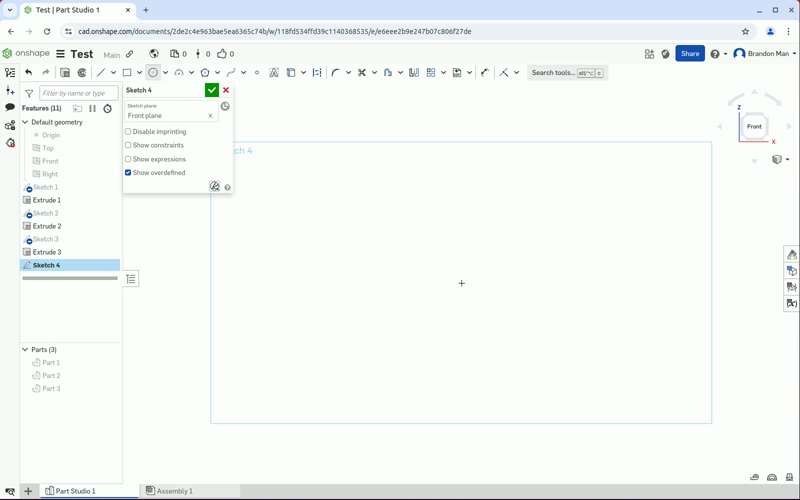
click(461, 282)
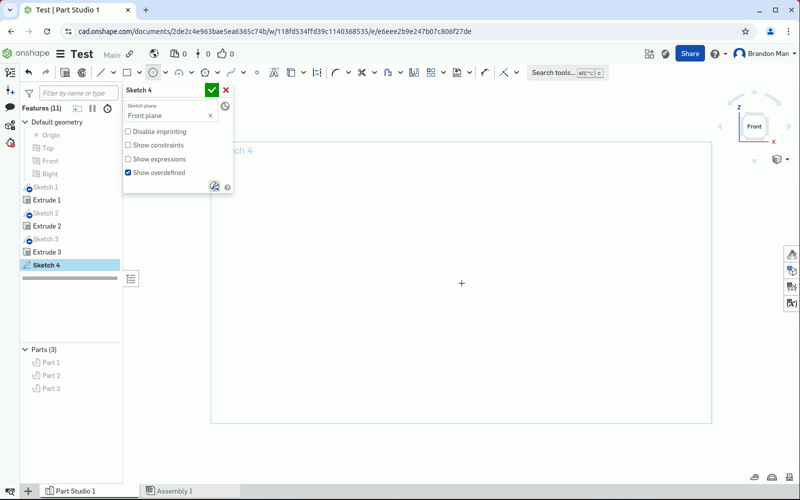
key_up(shift)
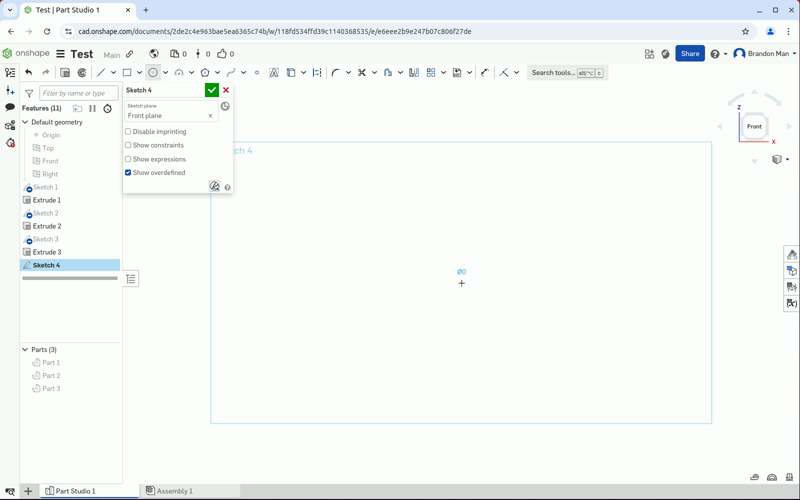
mouse_move(480, 282)
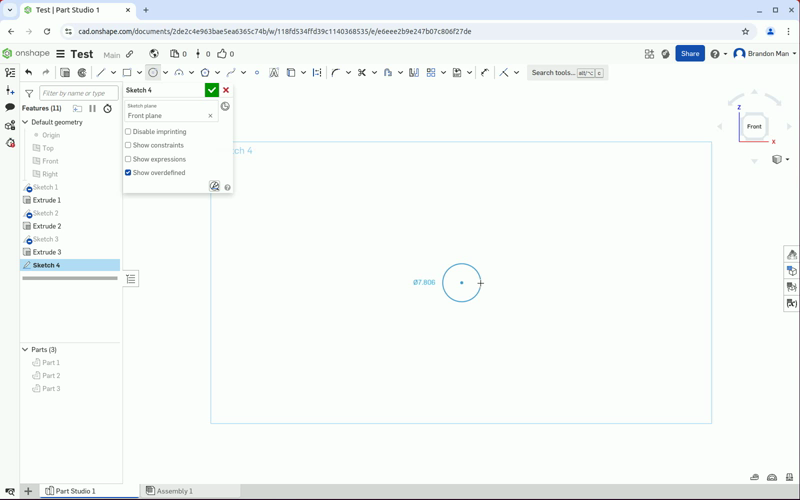
click(480, 282)
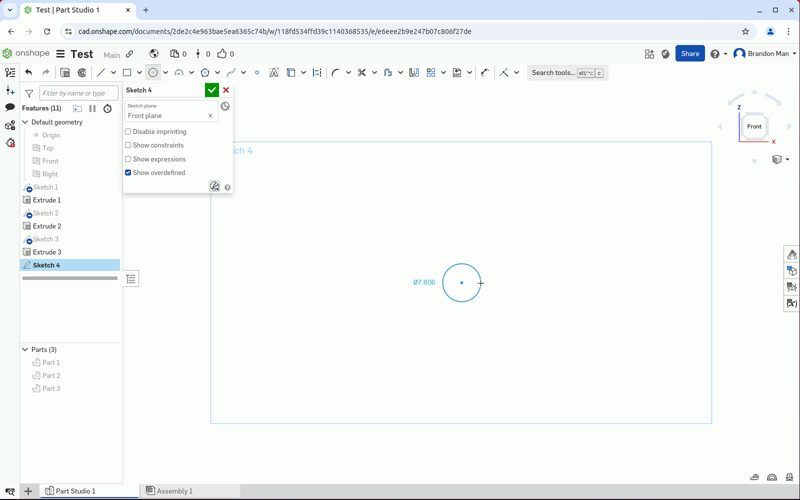
key(esc)
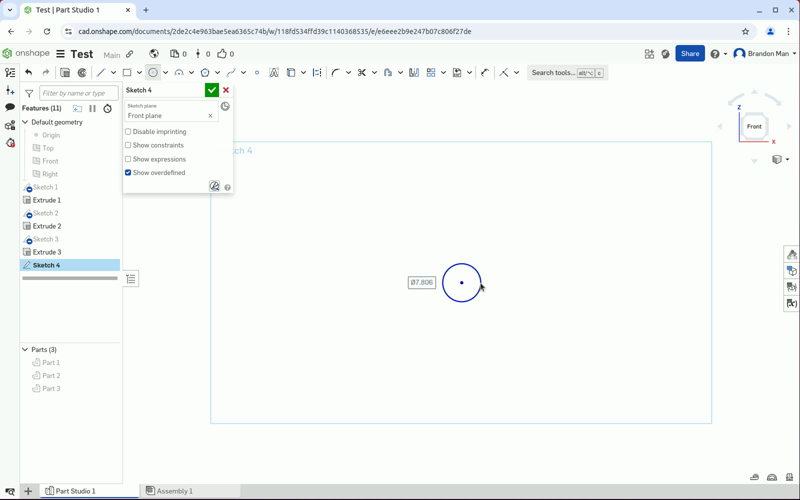
key(c)
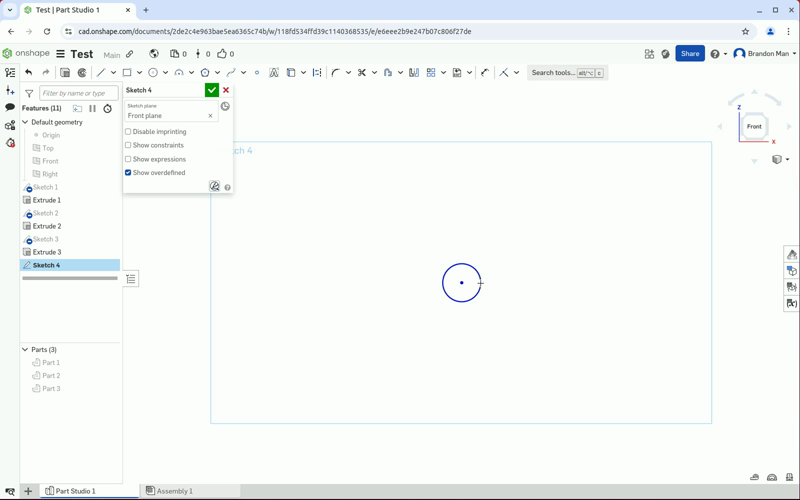
key_down(shift)
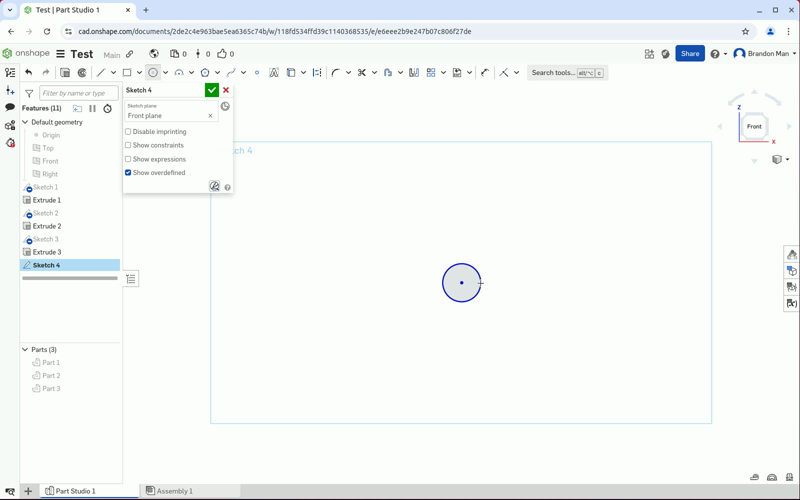
mouse_move(461, 282)
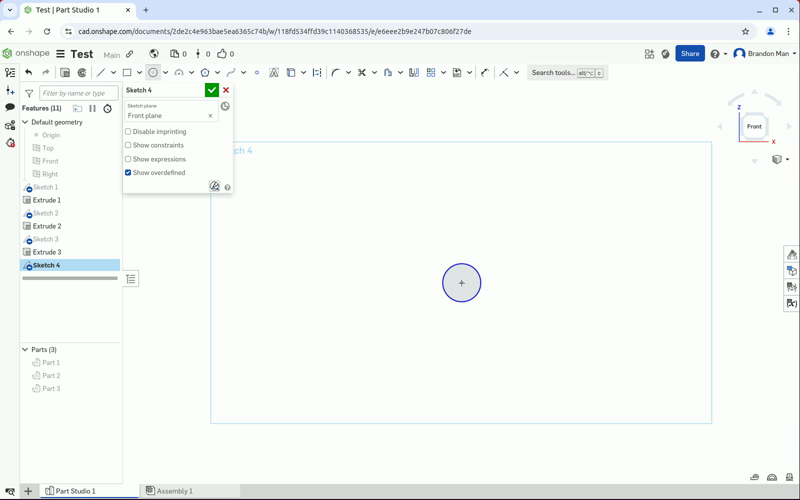
click(461, 282)
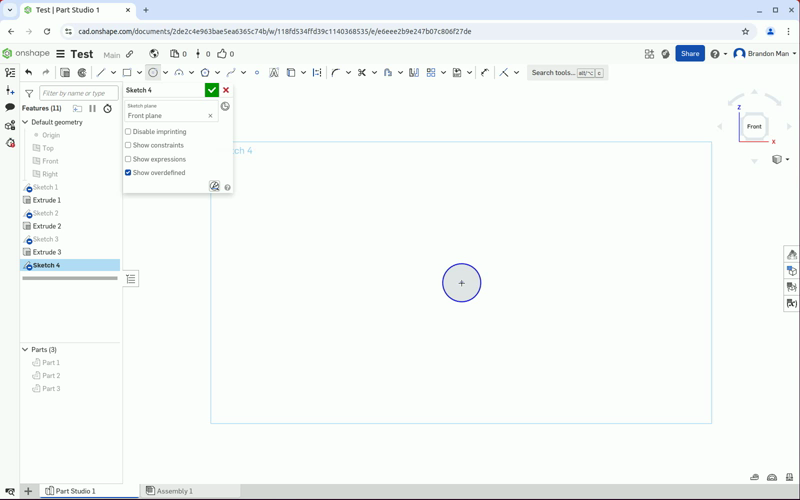
key_up(shift)
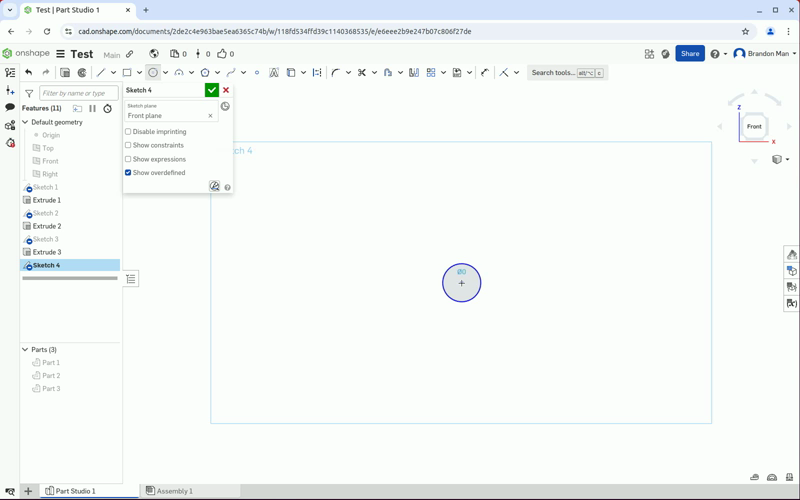
mouse_move(476, 282)
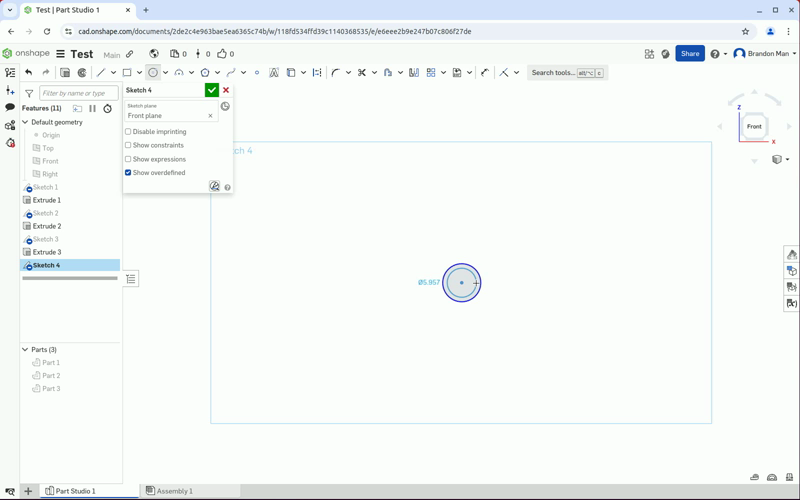
scroll(6)
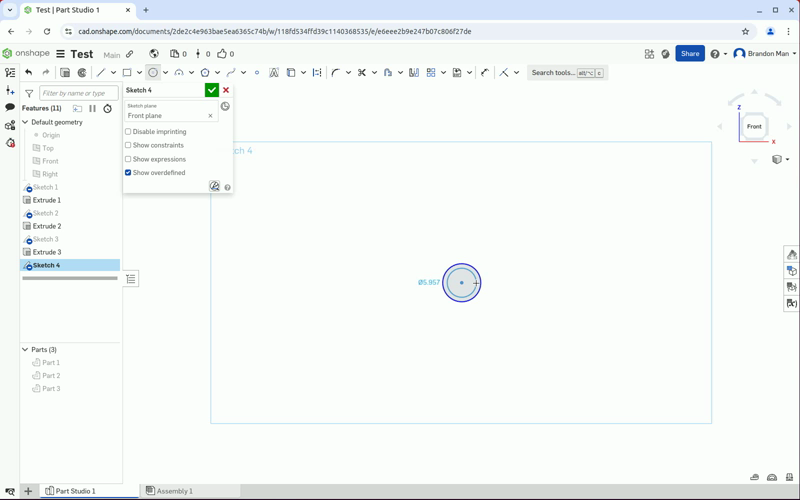
scroll(6)
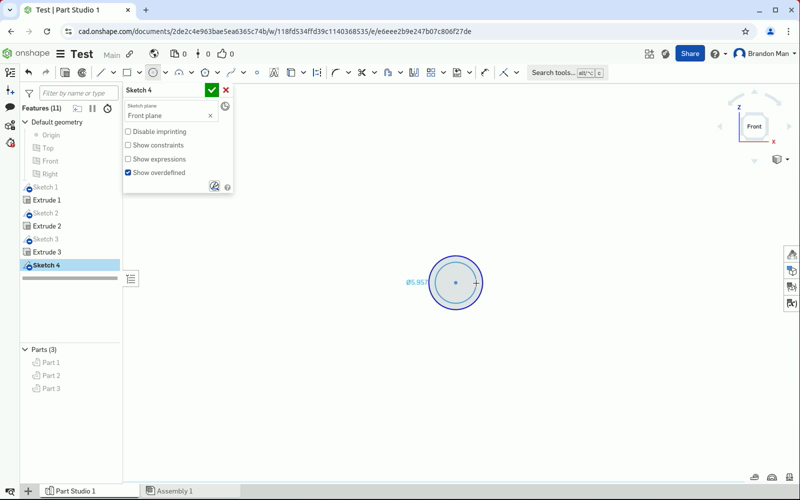
scroll(6)
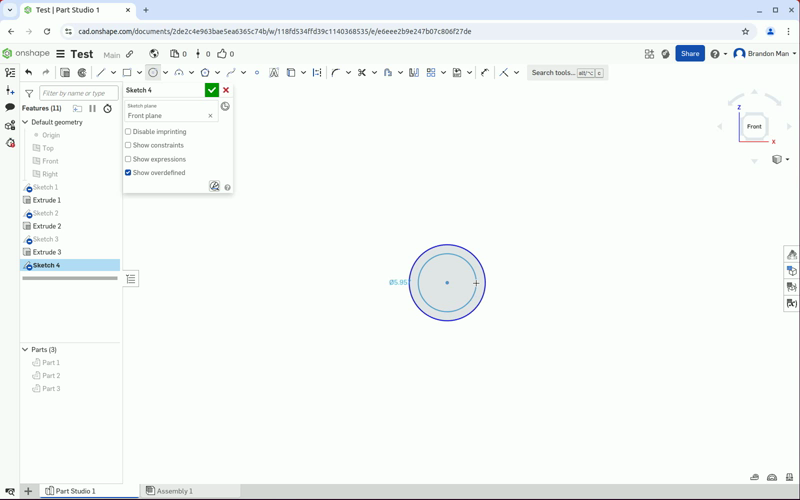
scroll(6)
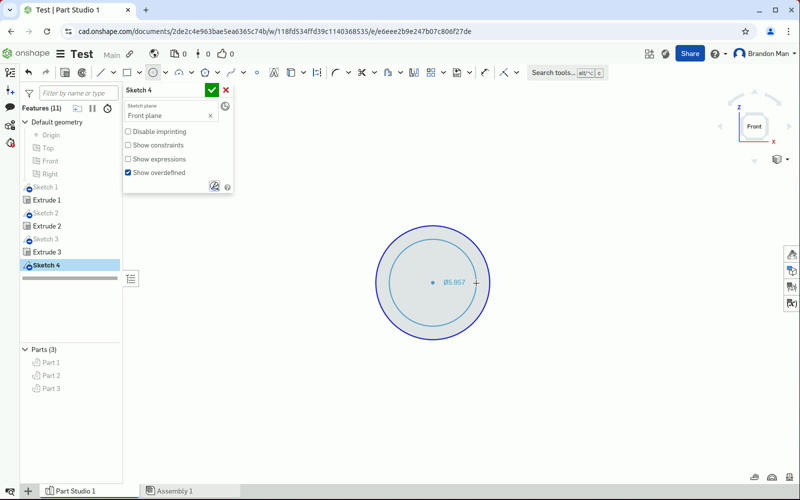
scroll(6)
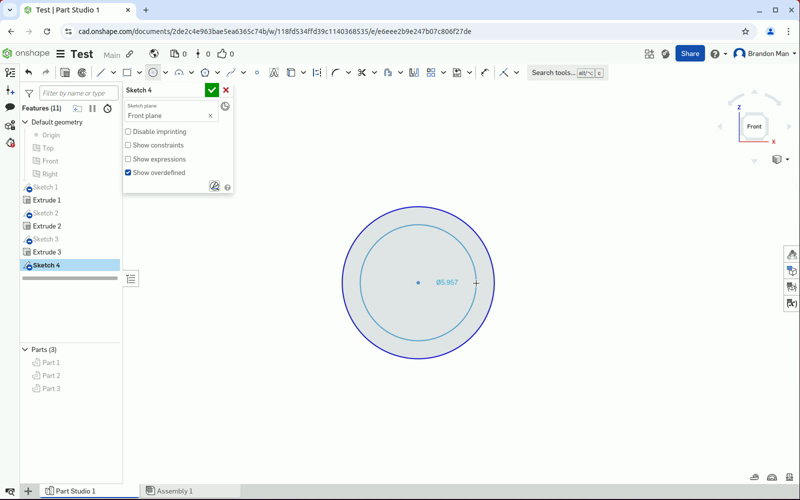
scroll(6)
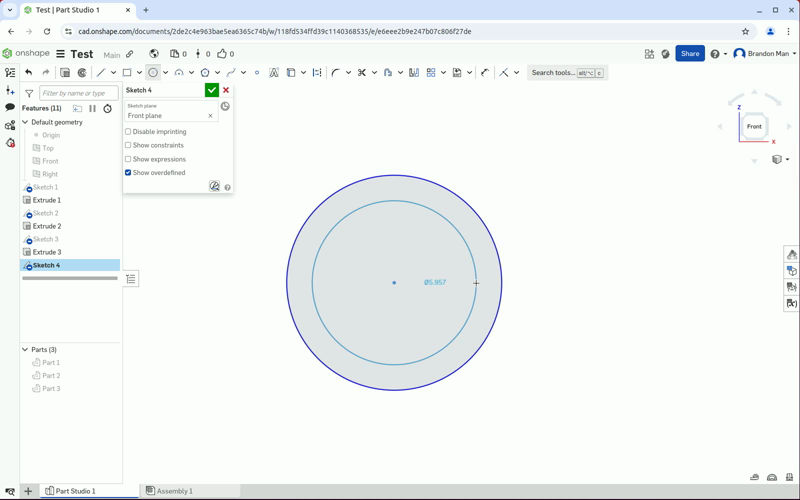
scroll(6)
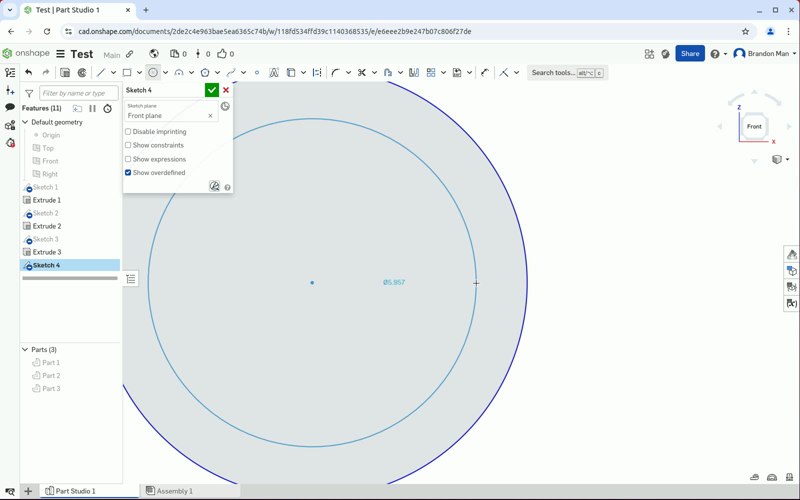
click(476, 282)
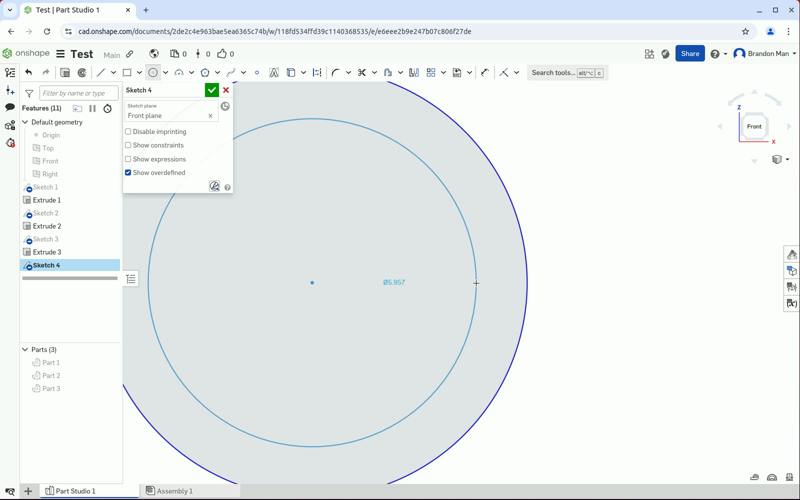
scroll(-6)
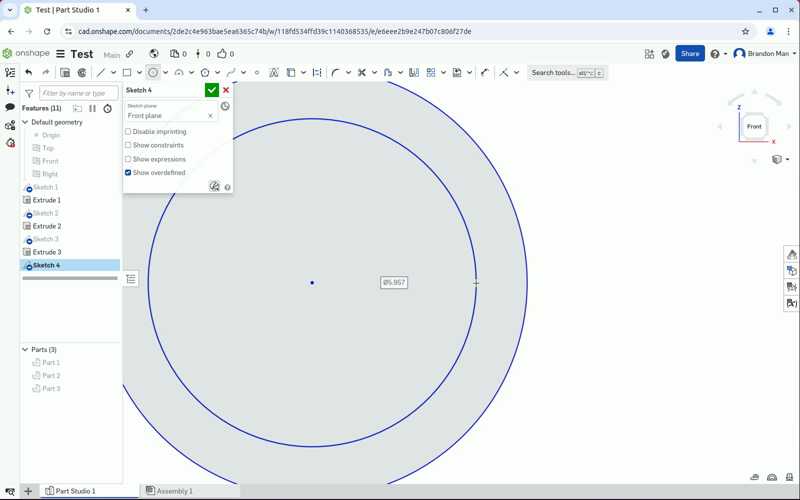
scroll(-6)
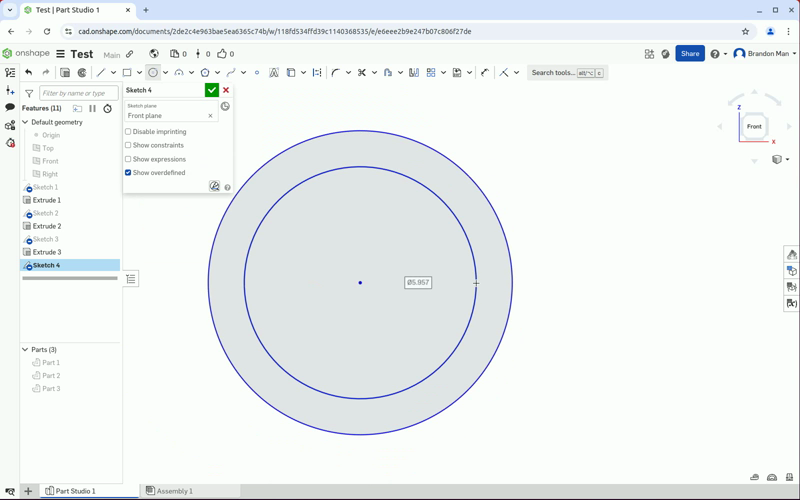
scroll(-6)
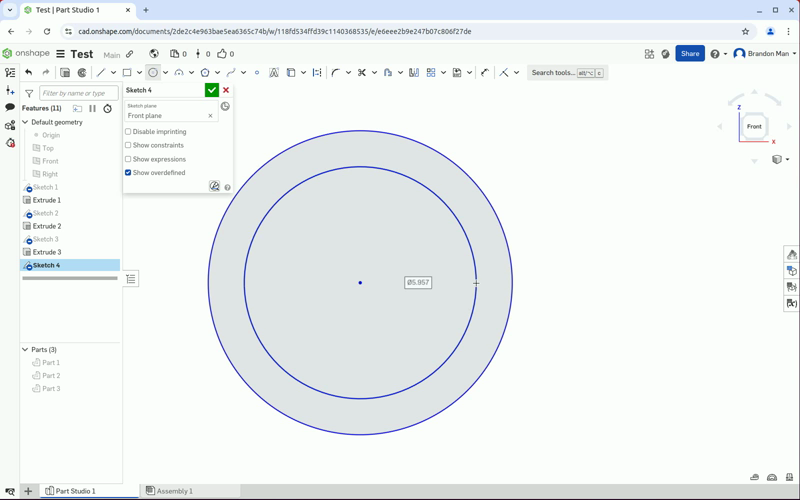
scroll(-6)
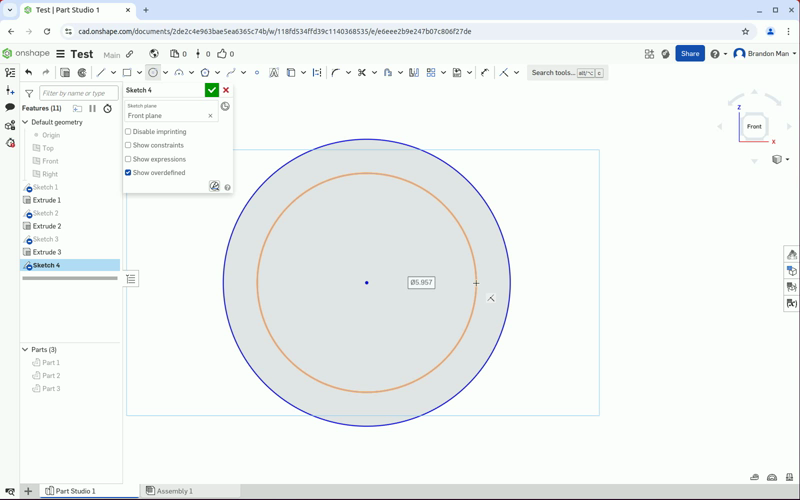
scroll(-6)
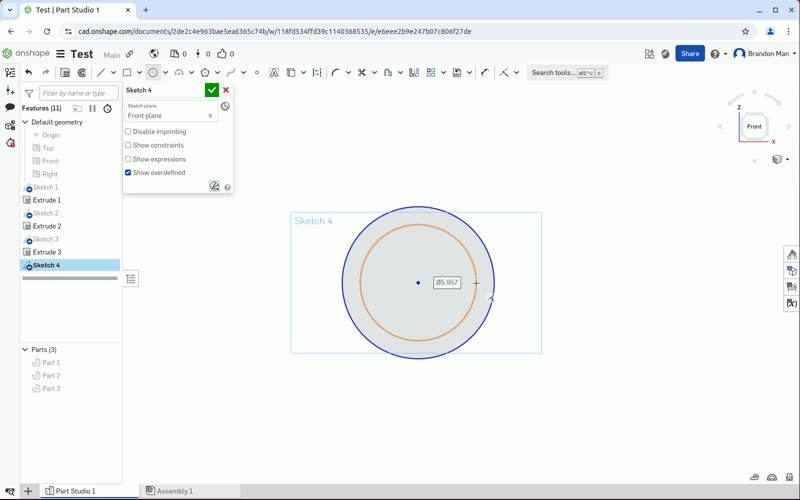
scroll(-6)
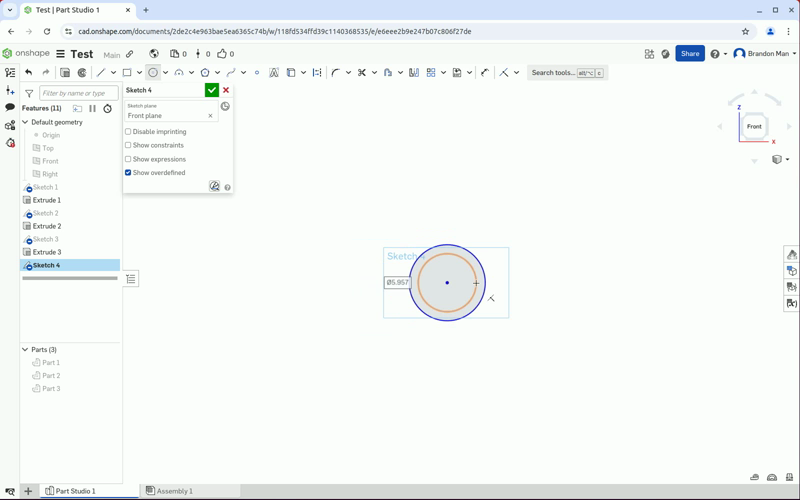
scroll(-6)
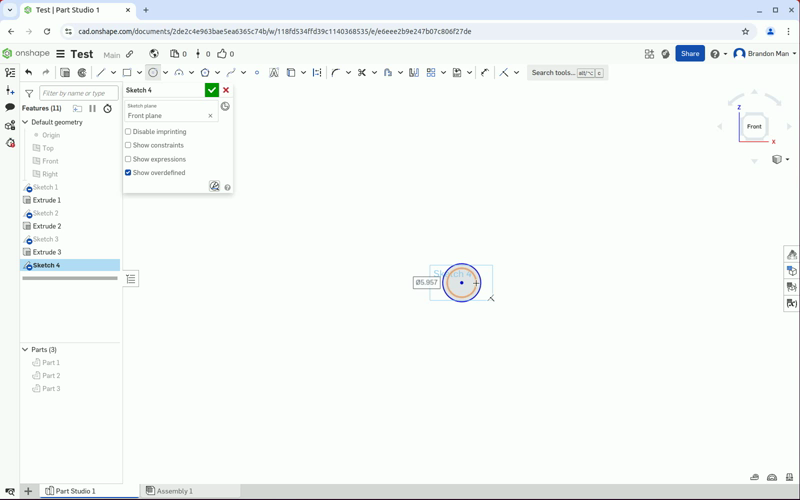
key(esc)
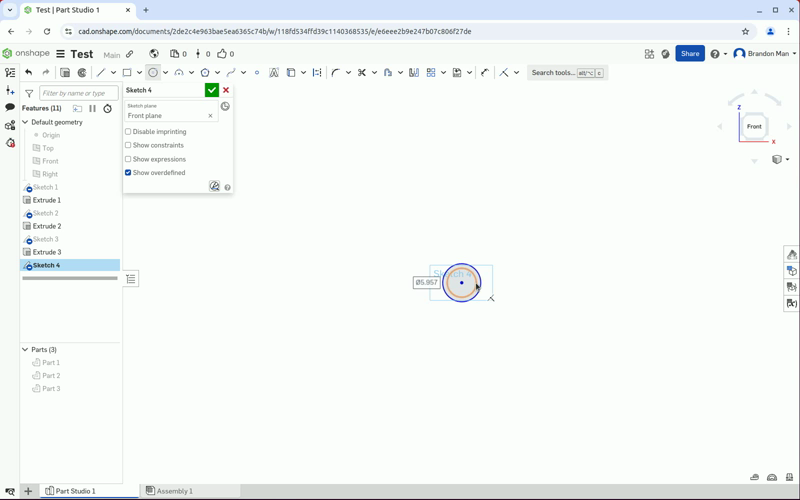
mouse_move(446, 275)
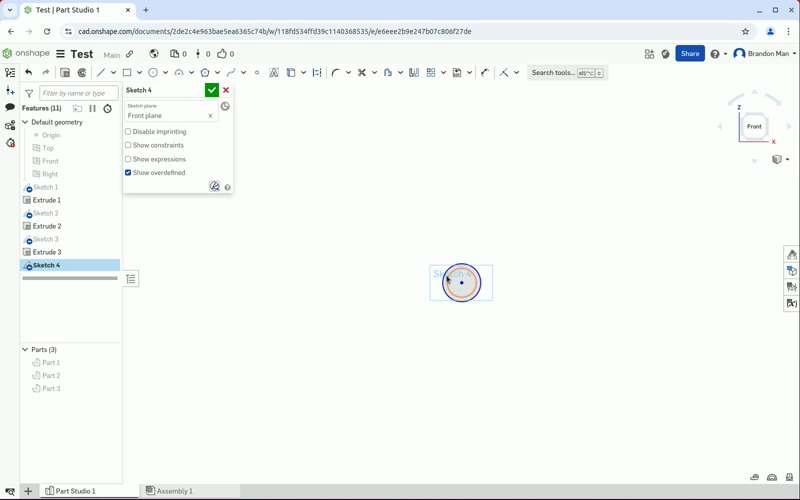
scroll(6)
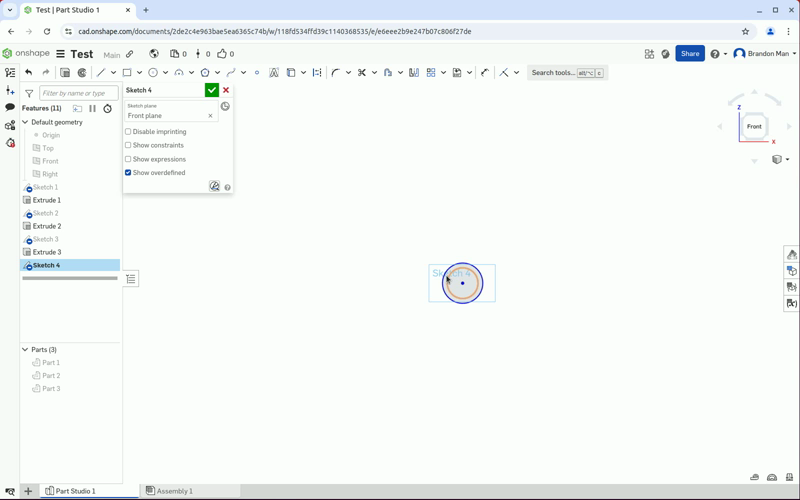
scroll(6)
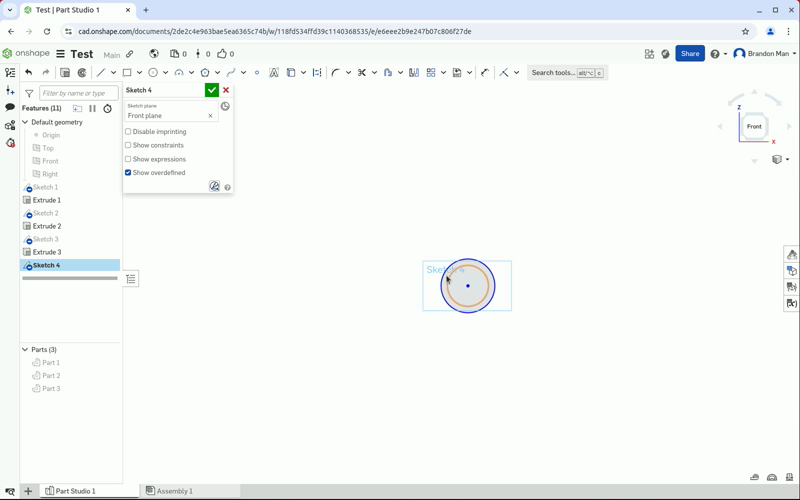
scroll(6)
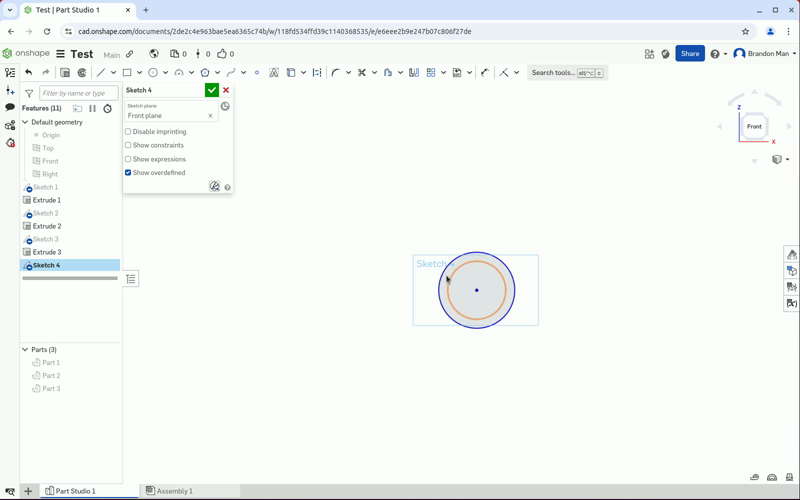
scroll(6)
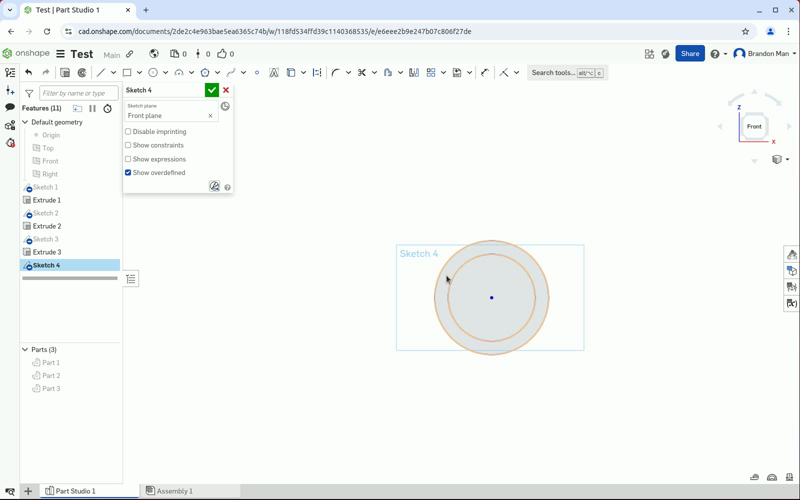
scroll(6)
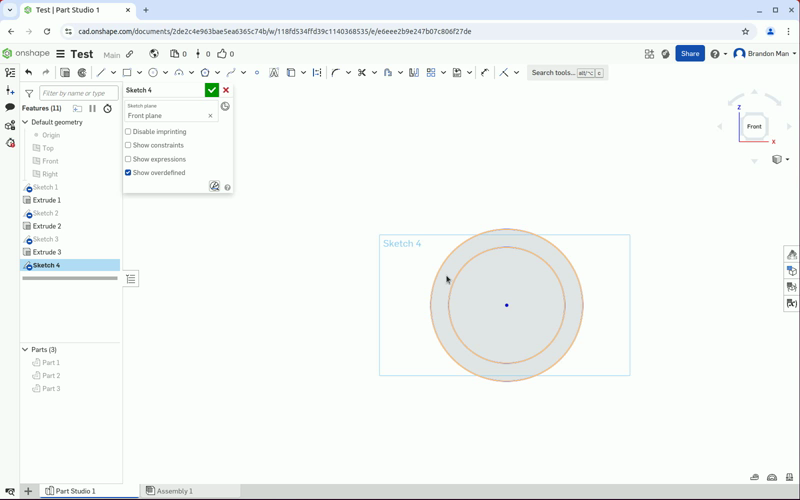
scroll(6)
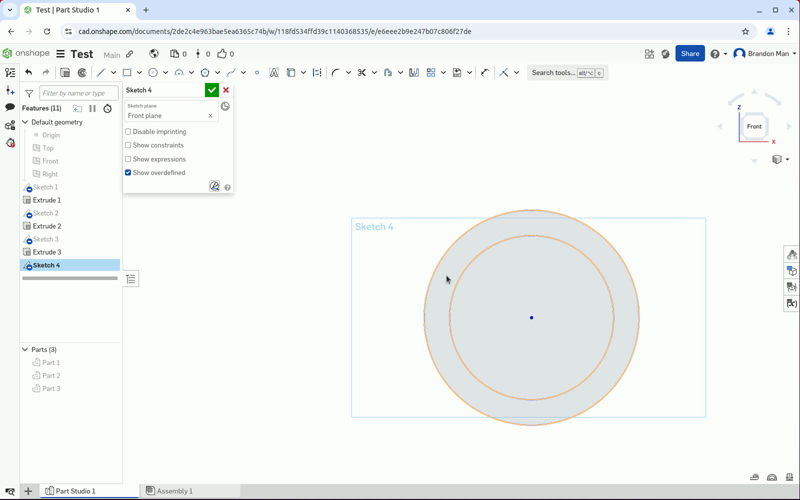
scroll(6)
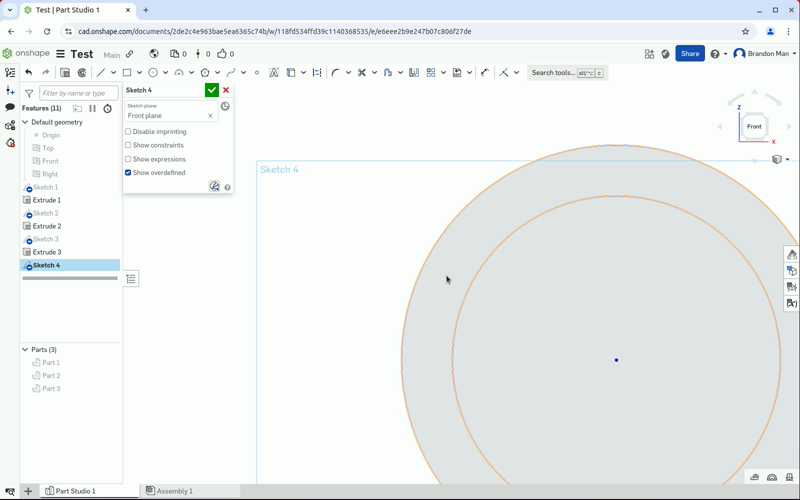
click(446, 275)
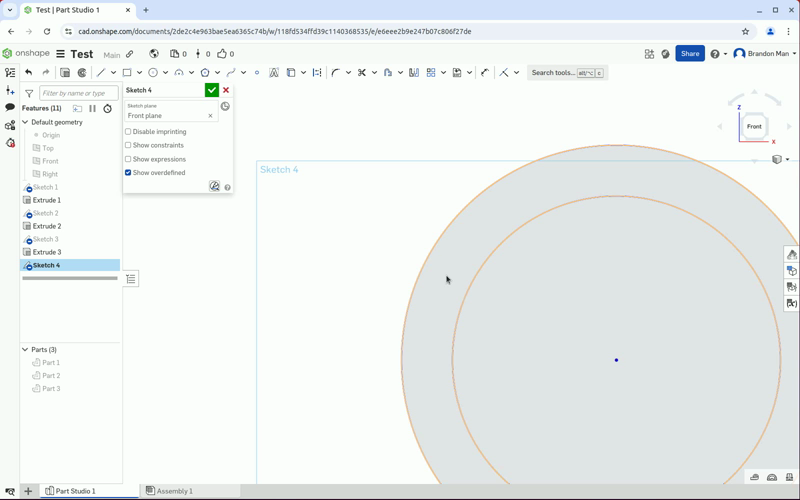
scroll(-6)
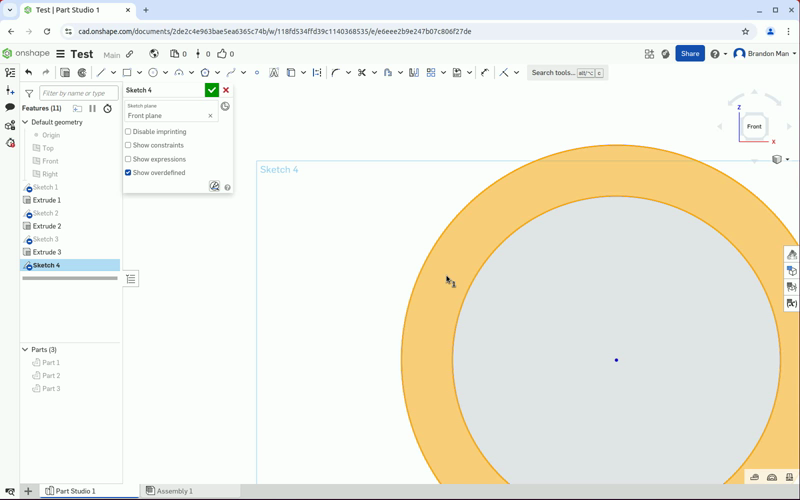
scroll(-6)
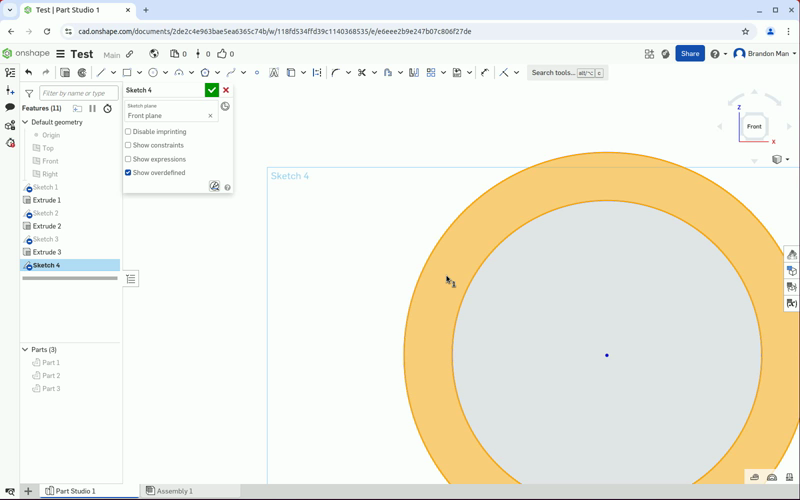
scroll(-6)
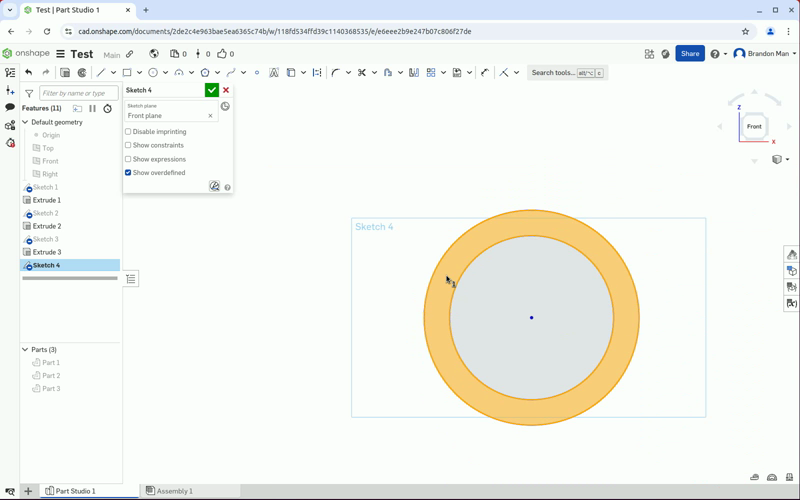
scroll(-6)
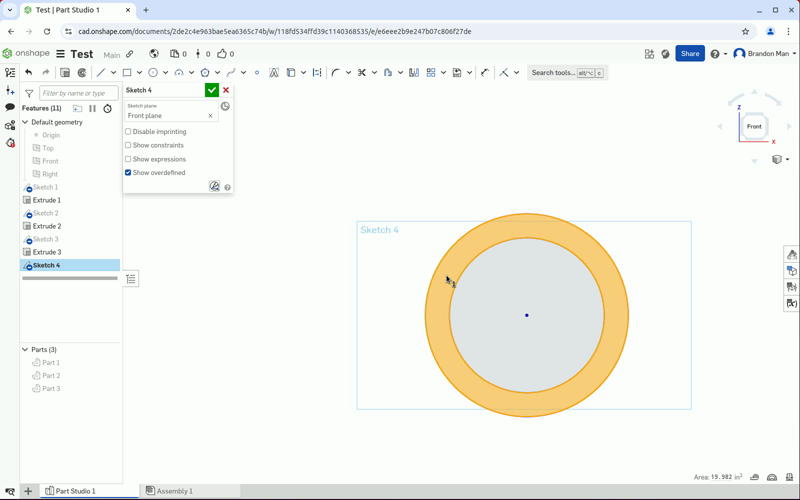
scroll(-6)
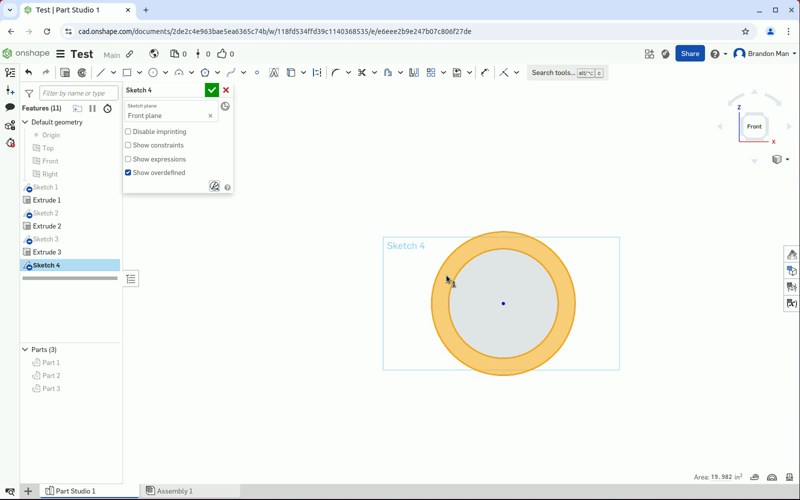
scroll(-6)
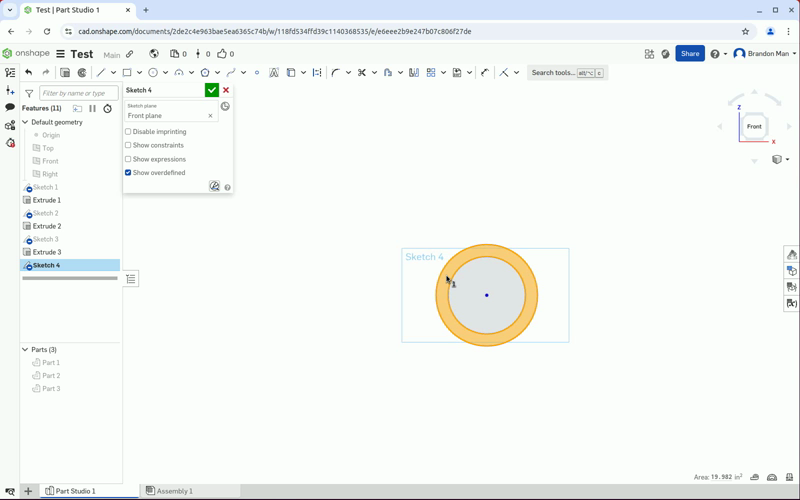
scroll(-6)
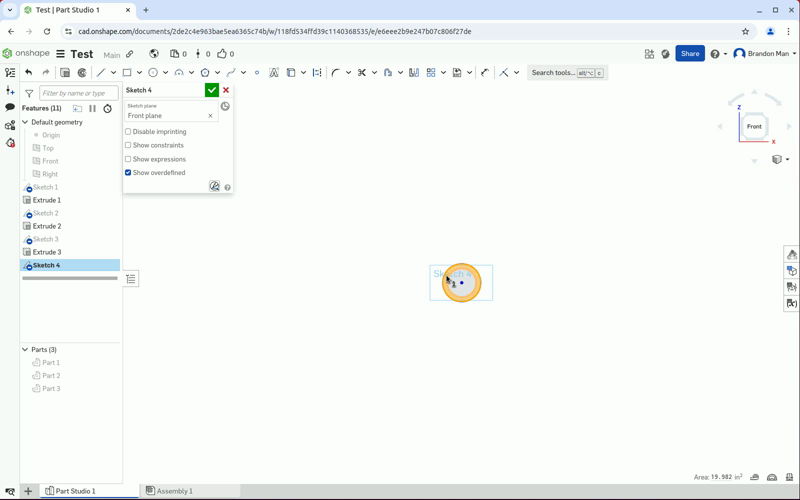
mouse_move(73, 352)
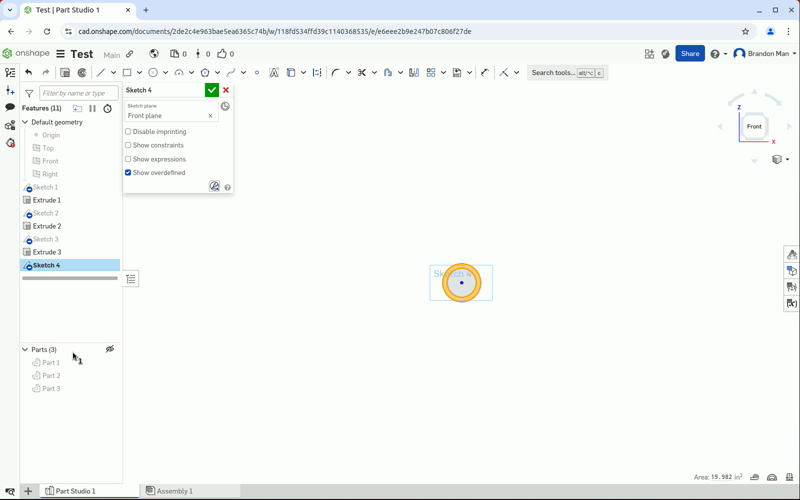
key(shift+y)
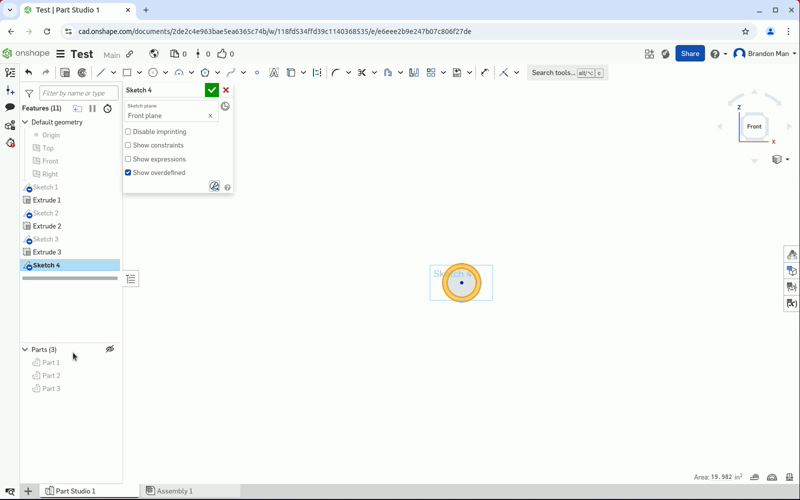
key(shift+e)
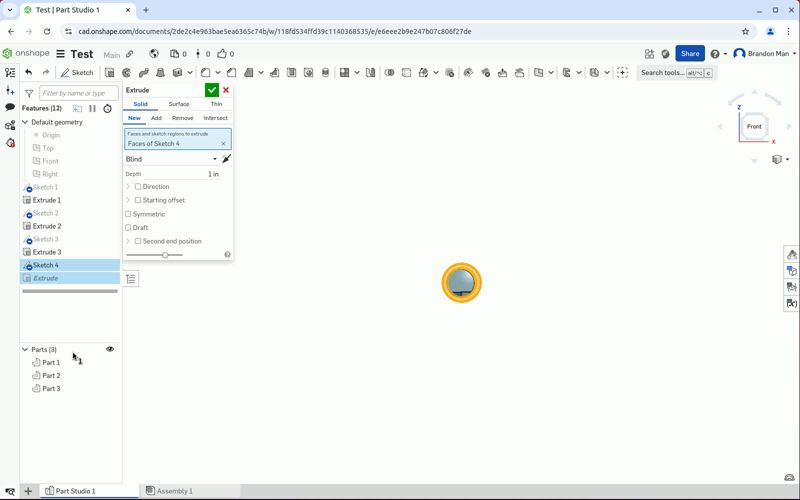
mouse_move(143, 106)
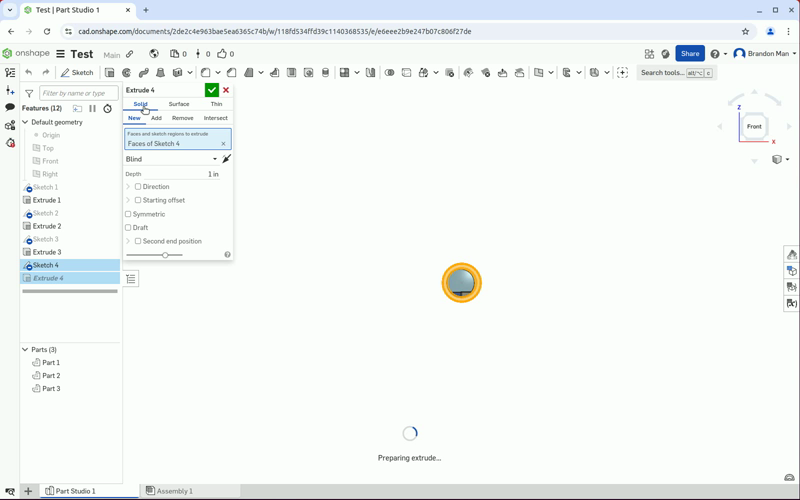
click(143, 106)
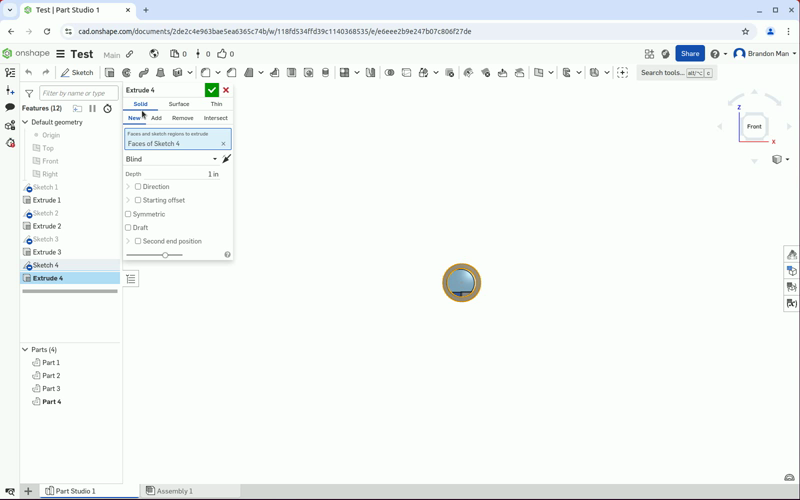
mouse_move(137, 120)
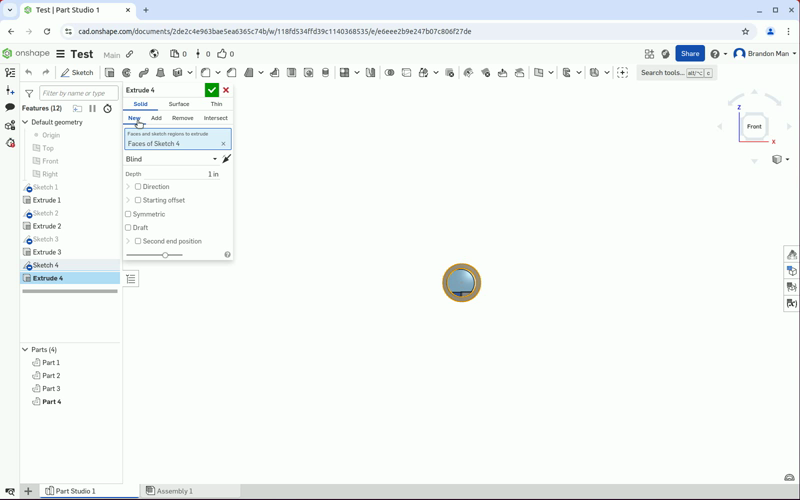
click(137, 120)
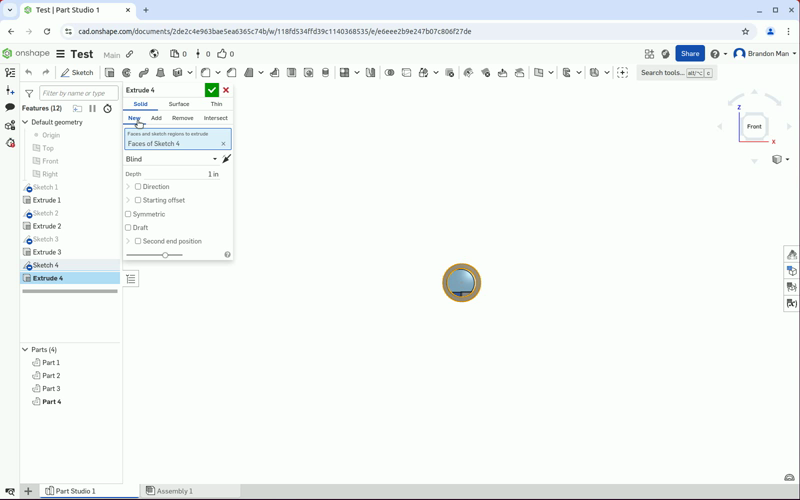
key(tab, 4)
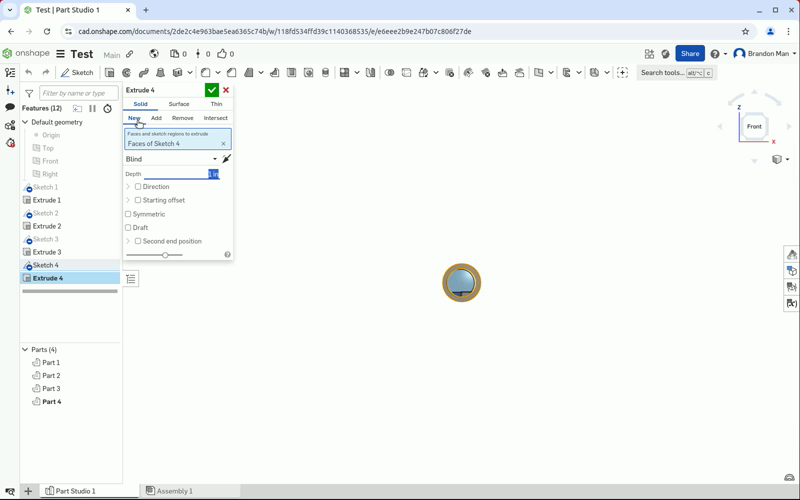
text(23.108)
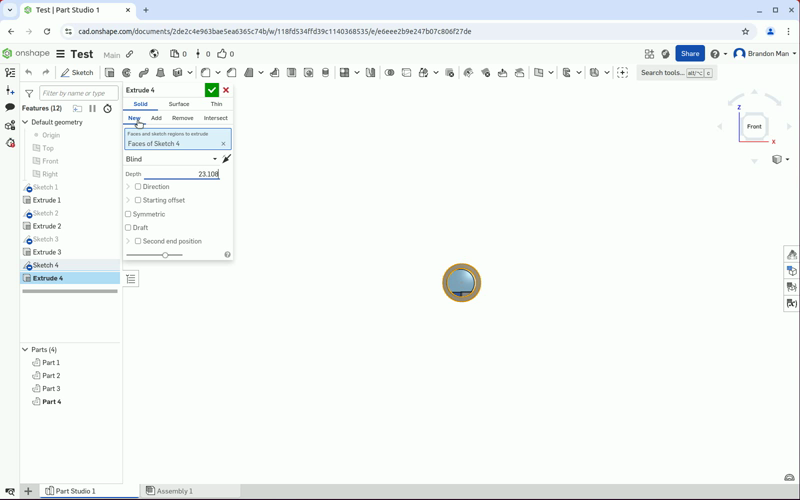
key(enter)
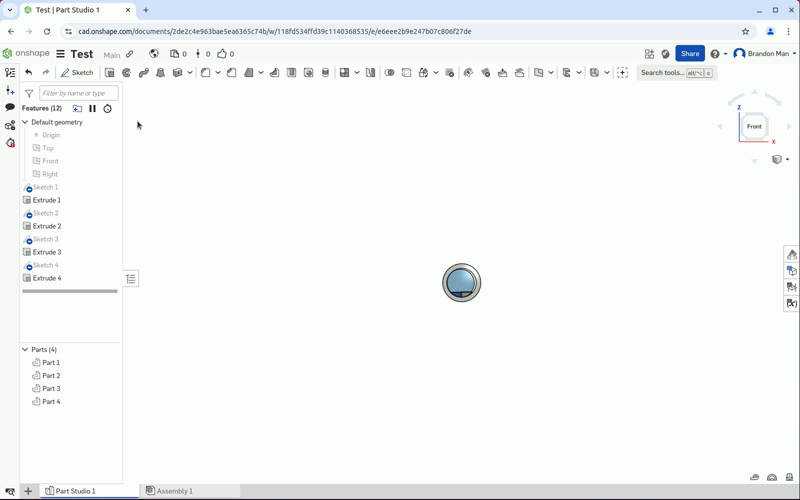
key(shift+h)
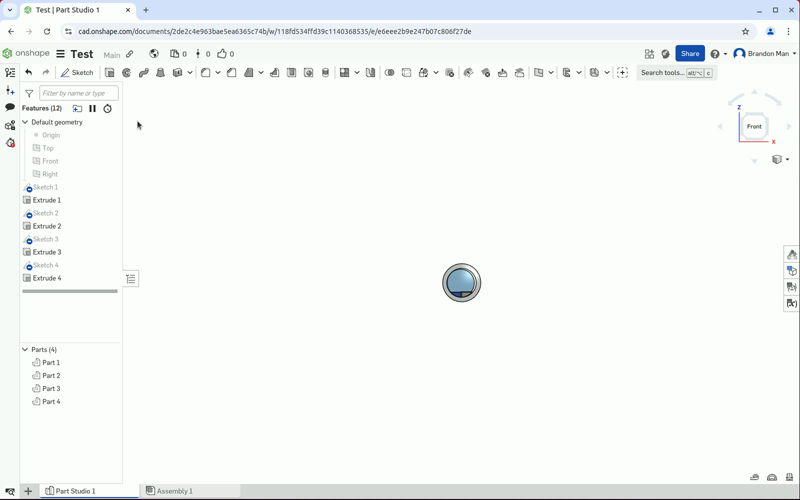
key(shift+h)
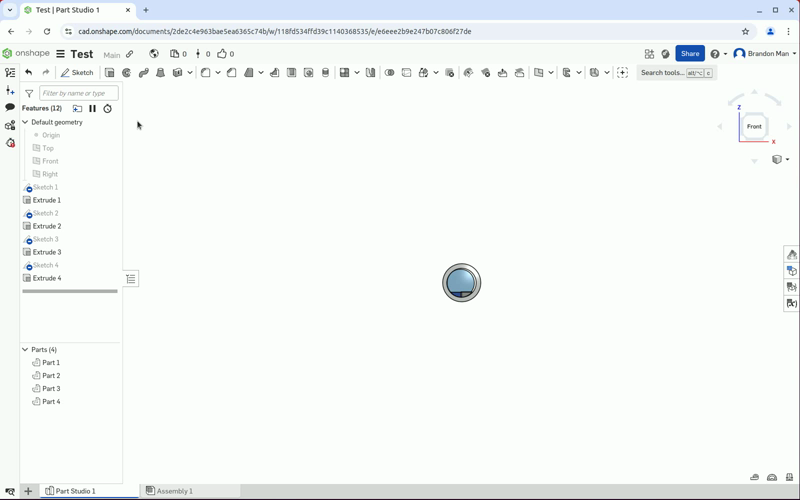
mouse_move(73, 189)
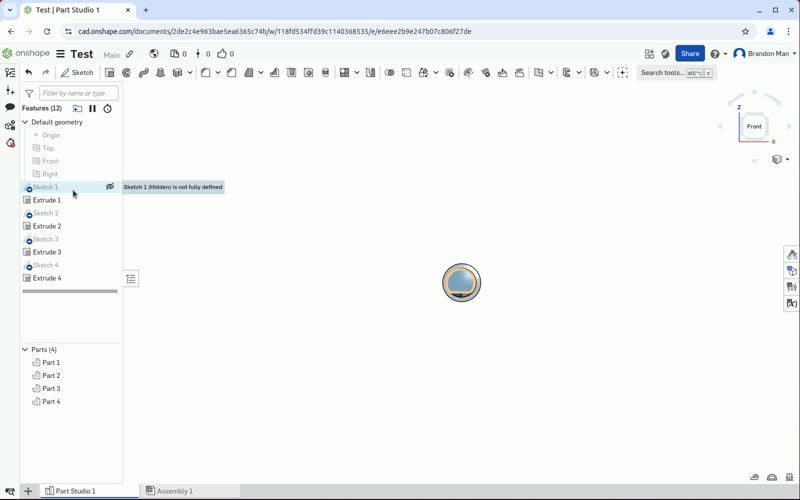
click(73, 189)
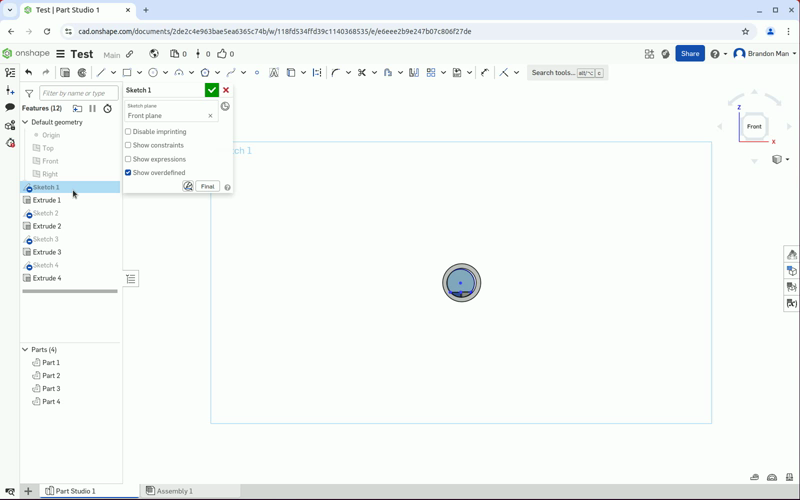
mouse_move(229, 92)
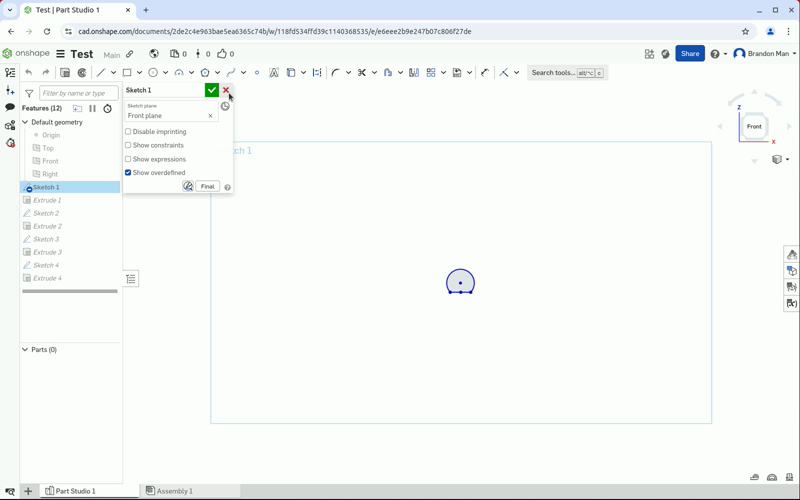
click(229, 92)
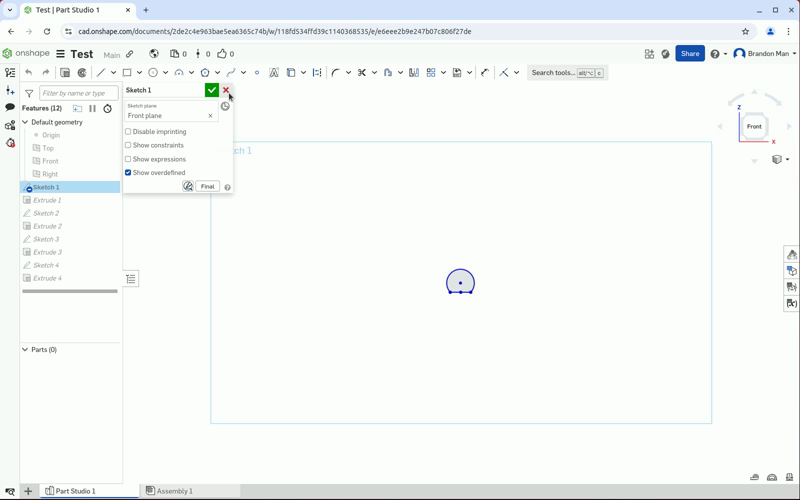
key(shift+s)
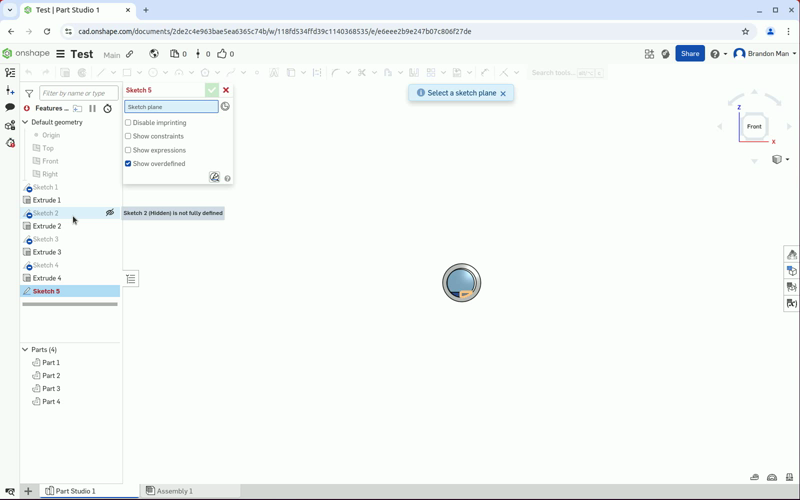
scroll(3)
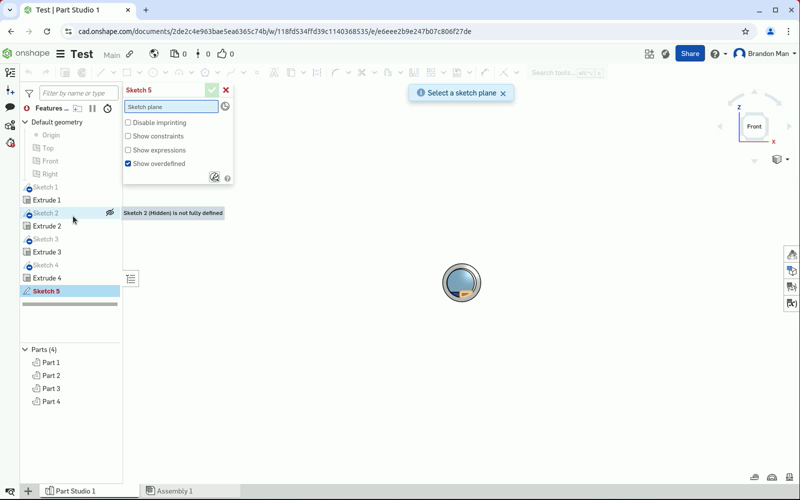
mouse_move(73, 163)
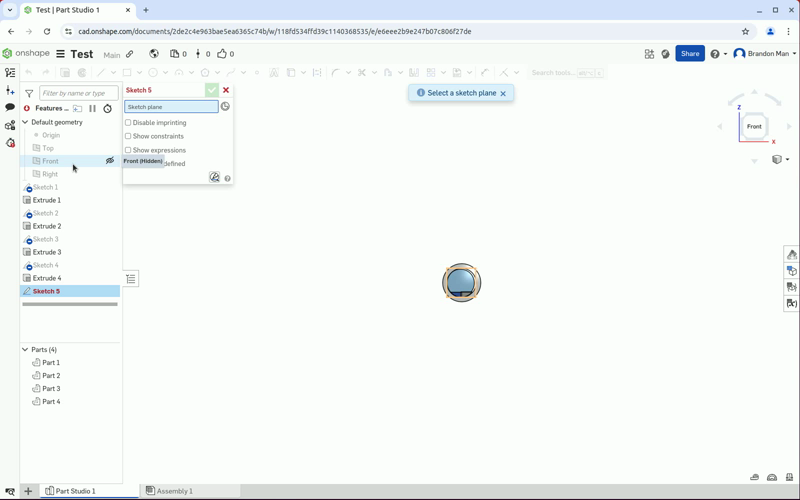
click(73, 163)
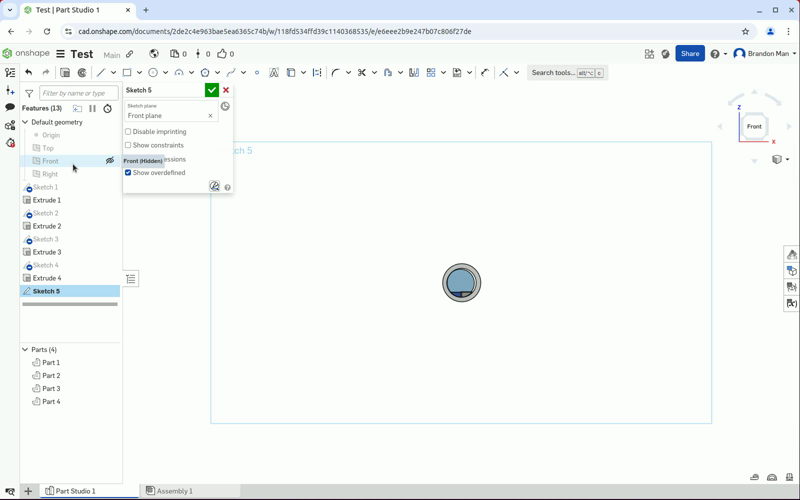
mouse_move(73, 352)
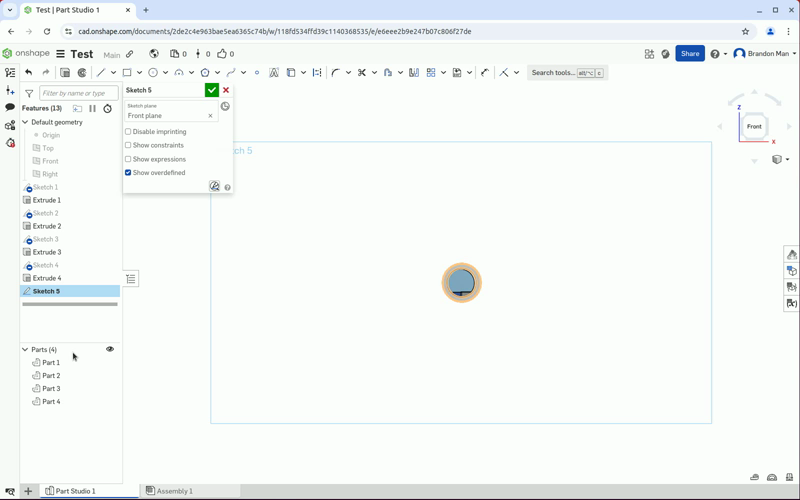
key(y)
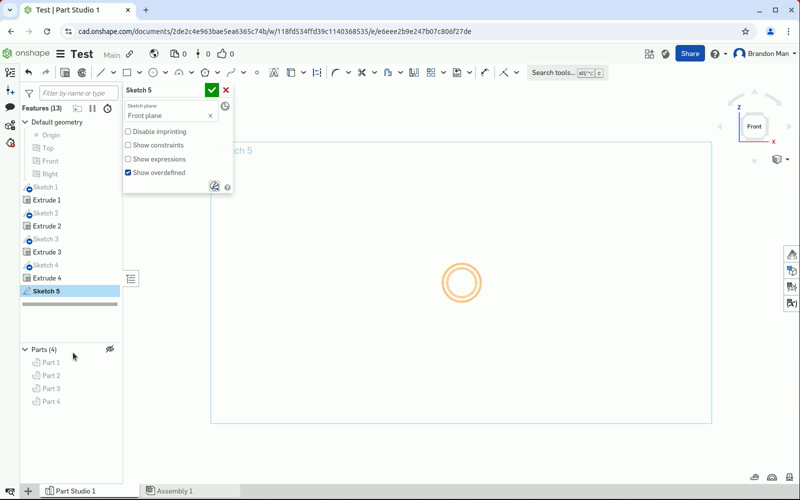
key(l)
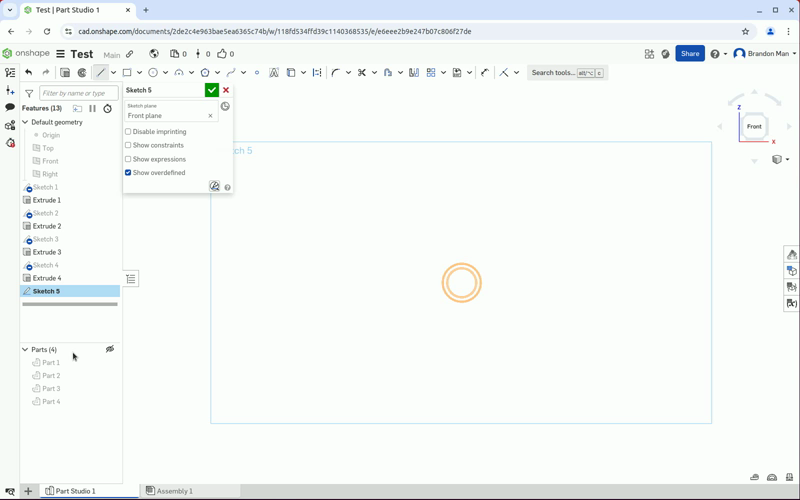
key_down(shift)
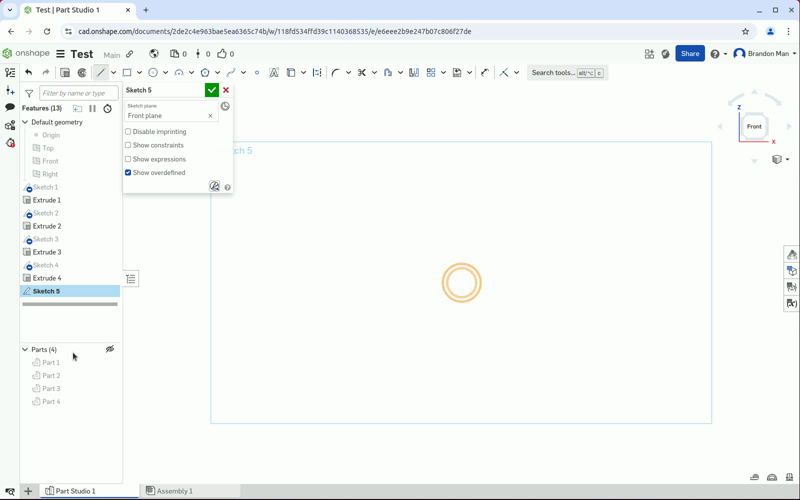
mouse_move(450, 292)
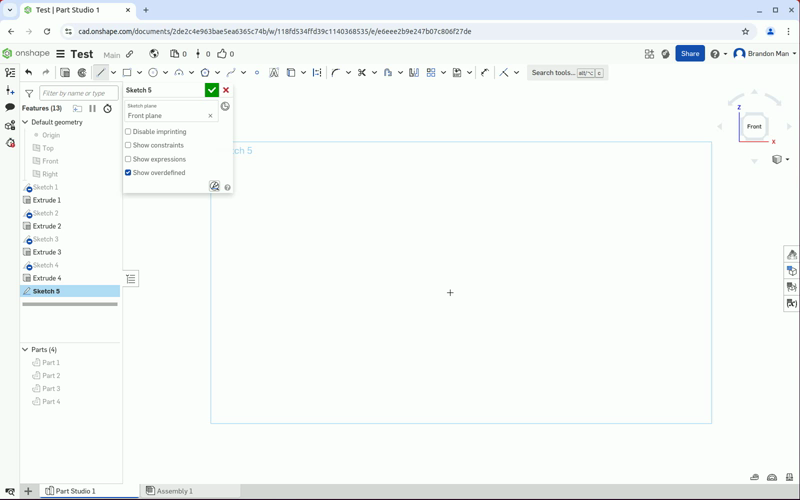
click(450, 292)
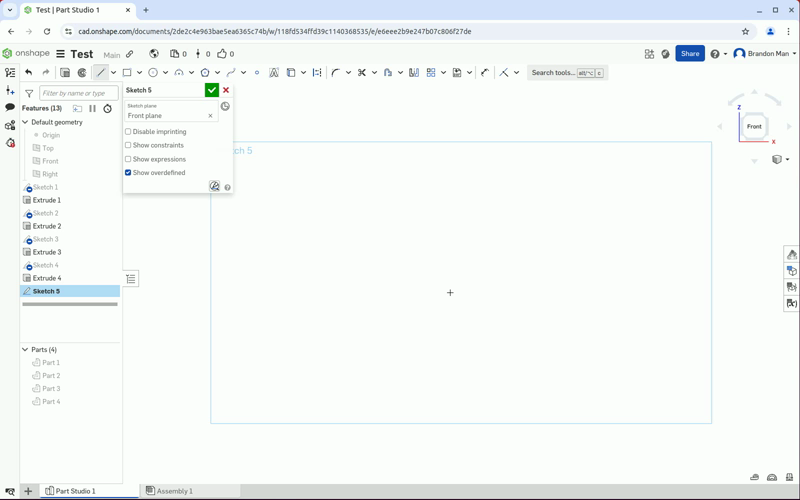
key_up(shift)
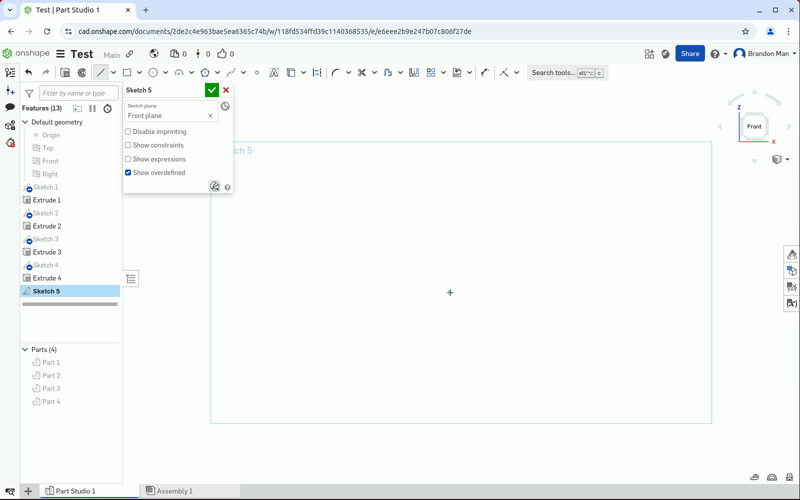
key_down(shift)
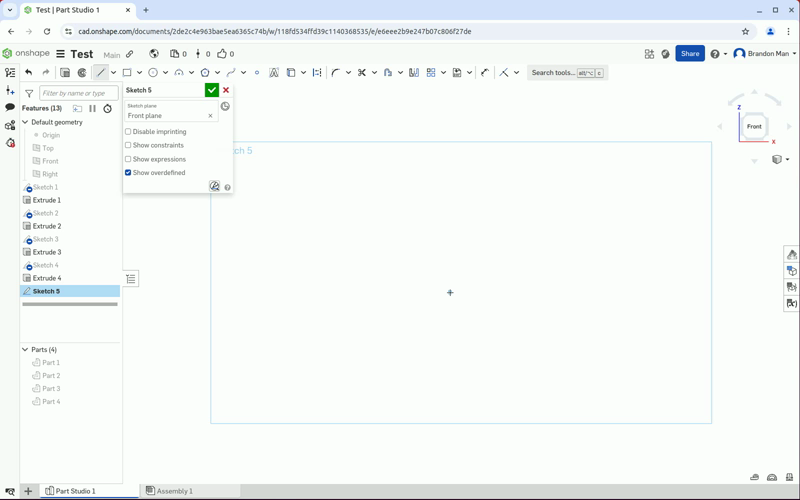
mouse_move(480, 292)
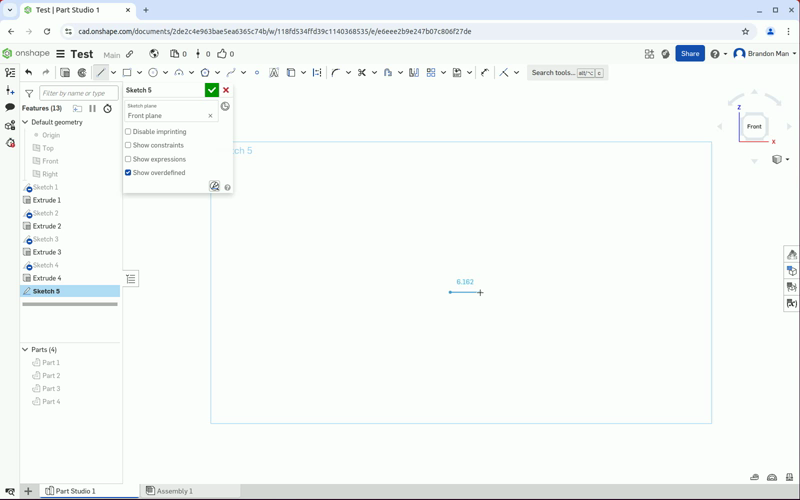
mouse_move(460, 292)
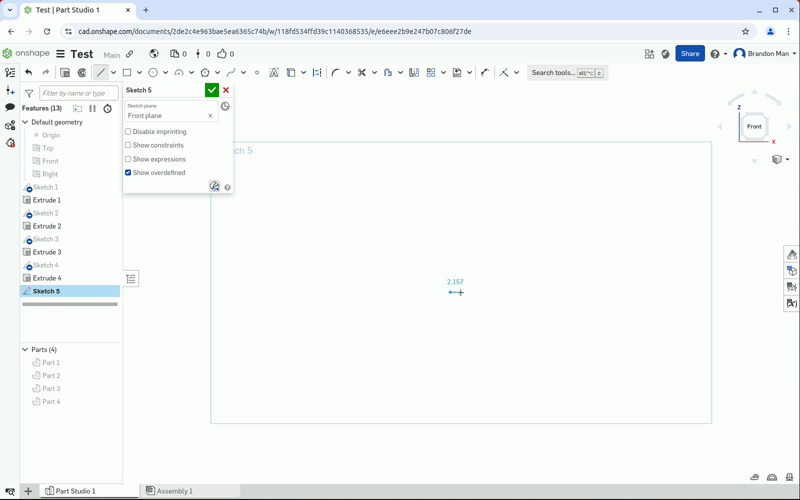
click(460, 292)
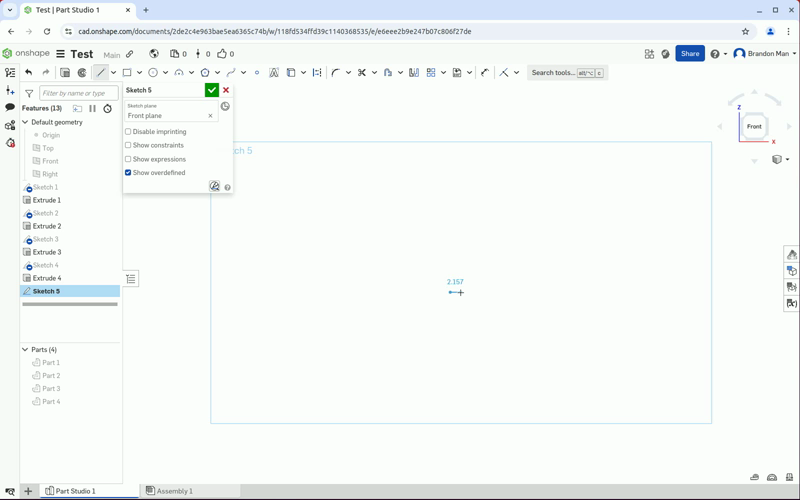
key_up(shift)
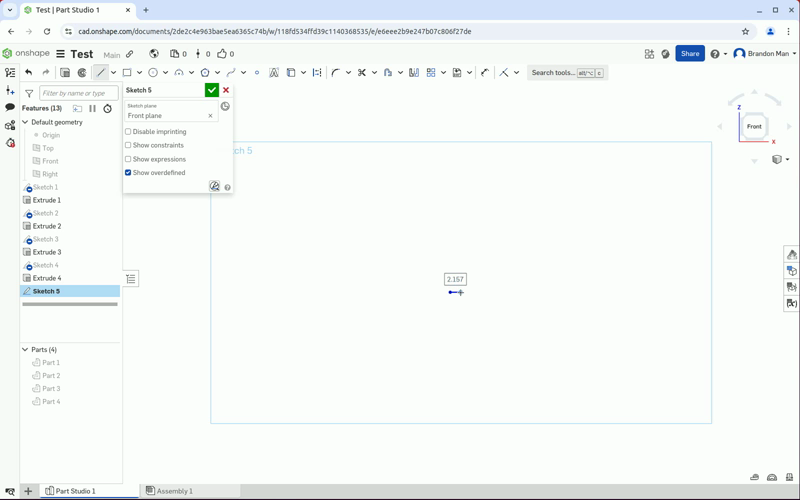
key_down(shift)
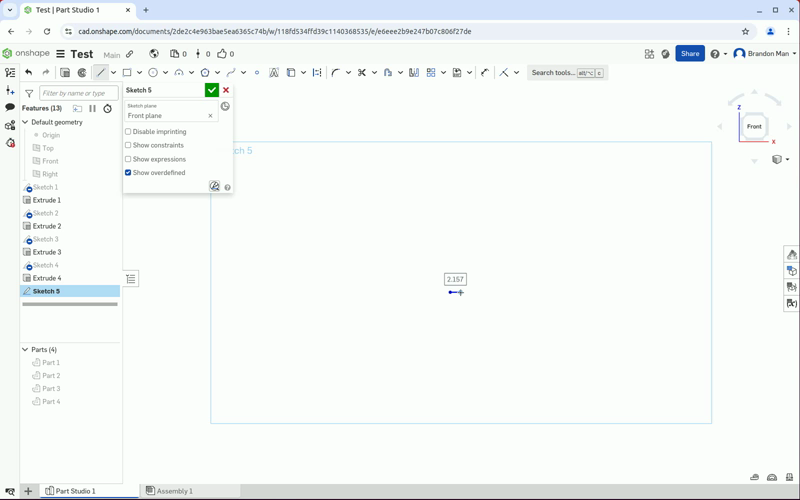
mouse_move(490, 292)
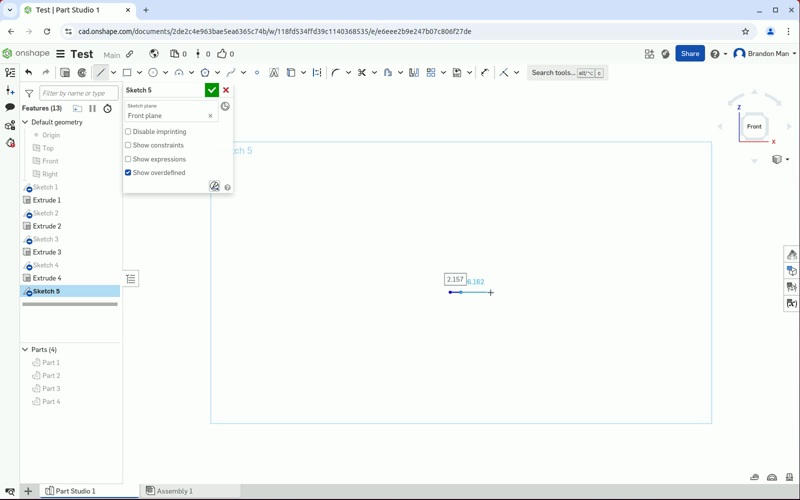
mouse_move(470, 292)
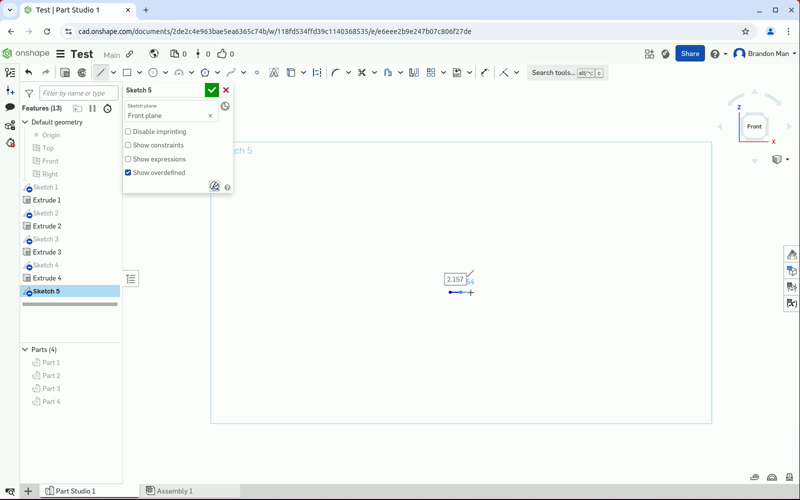
click(470, 292)
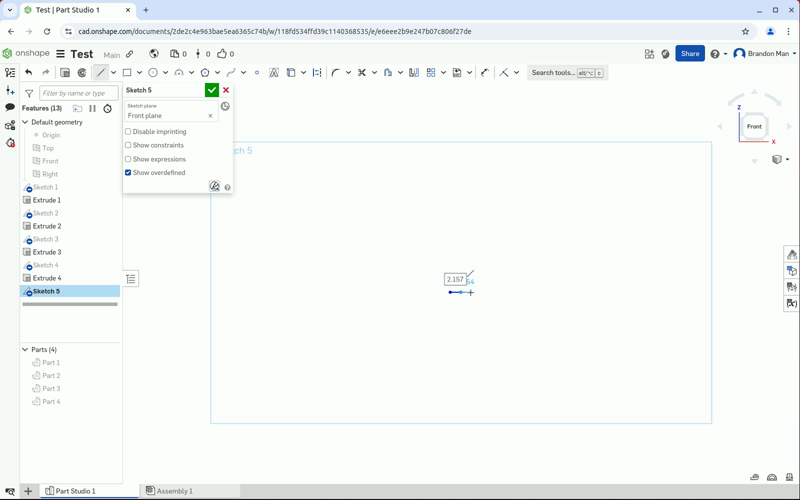
key_up(shift)
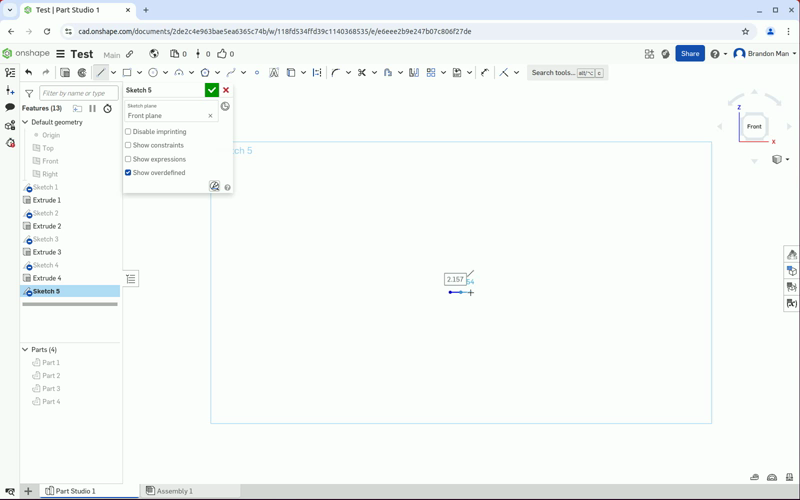
key(esc)
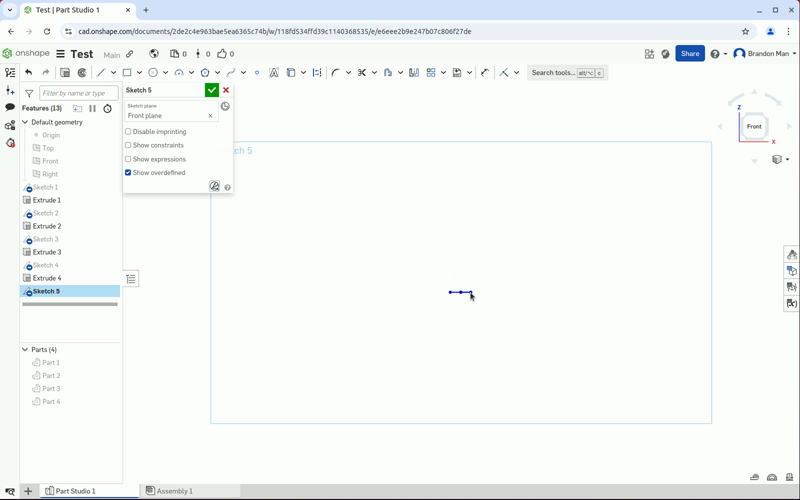
key(a)
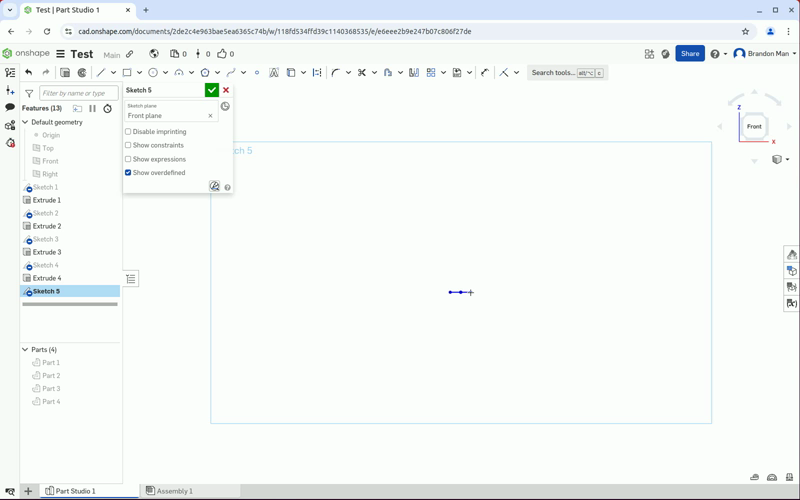
mouse_move(470, 292)
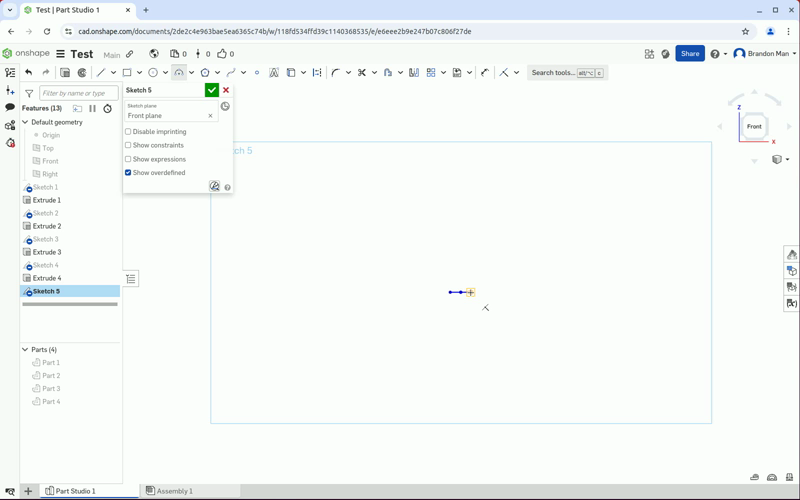
click(470, 292)
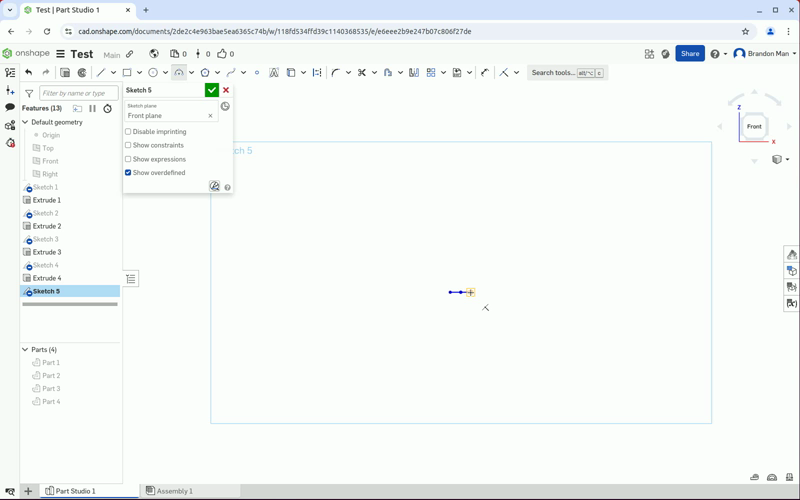
mouse_move(450, 292)
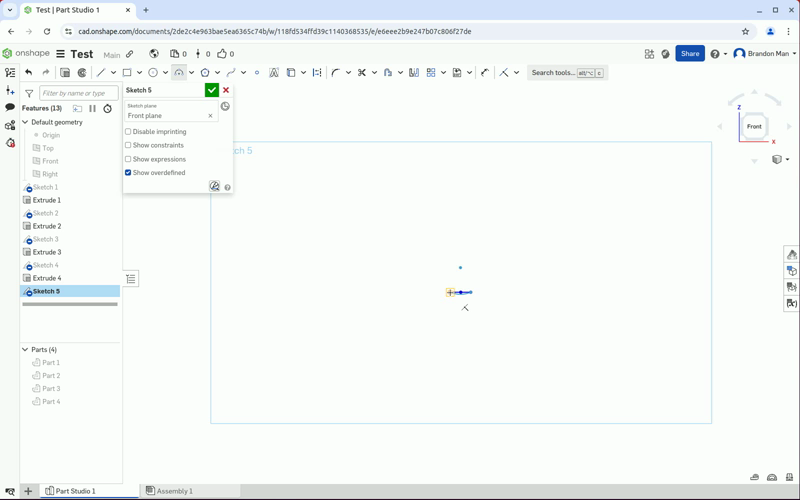
click(450, 292)
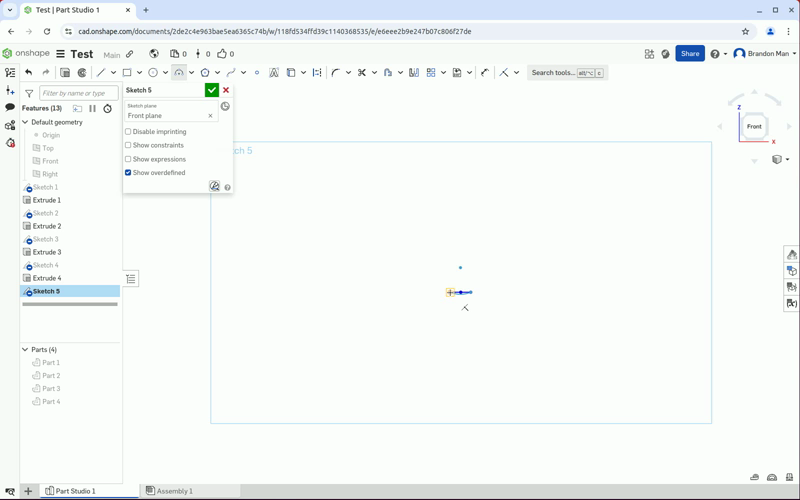
key_down(shift)
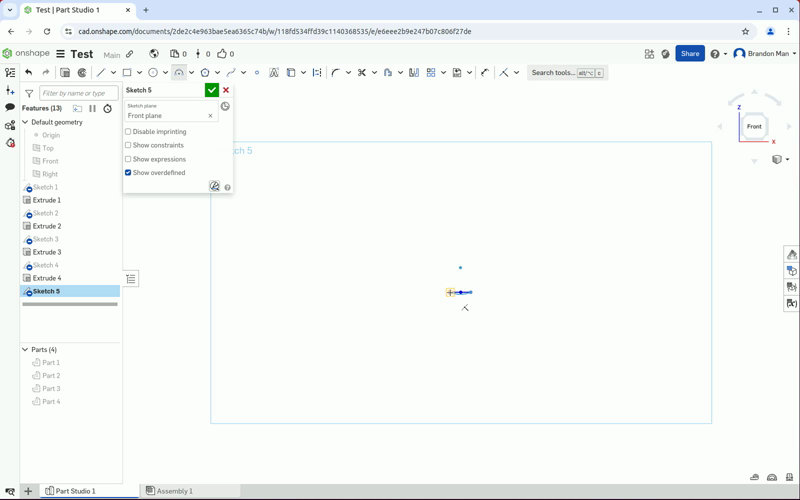
mouse_move(460, 269)
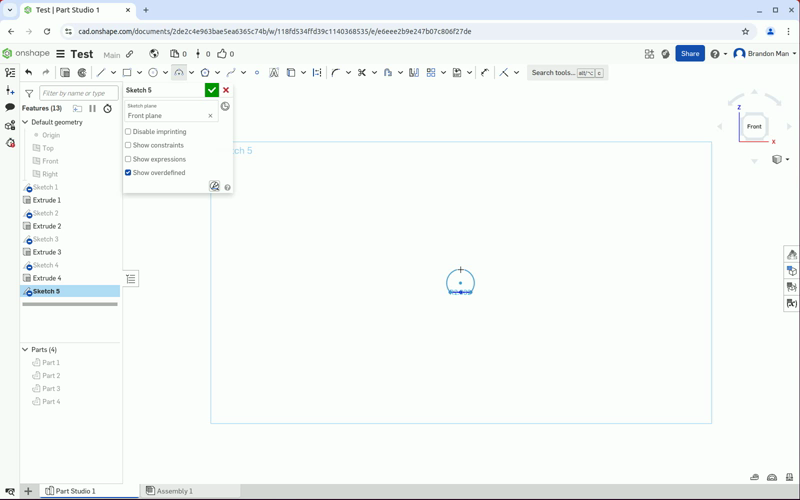
click(460, 269)
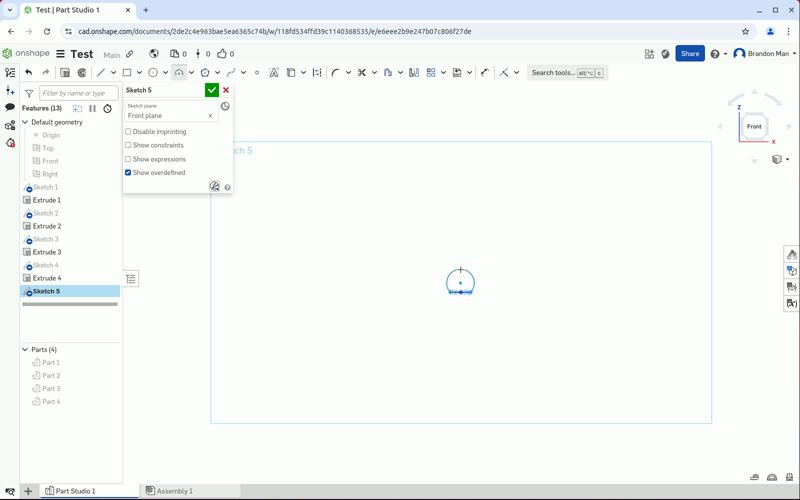
key_up(shift)
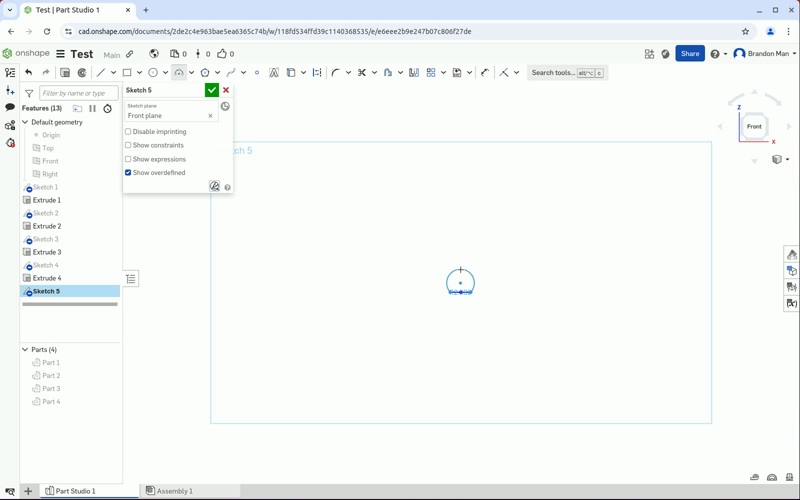
key(esc)
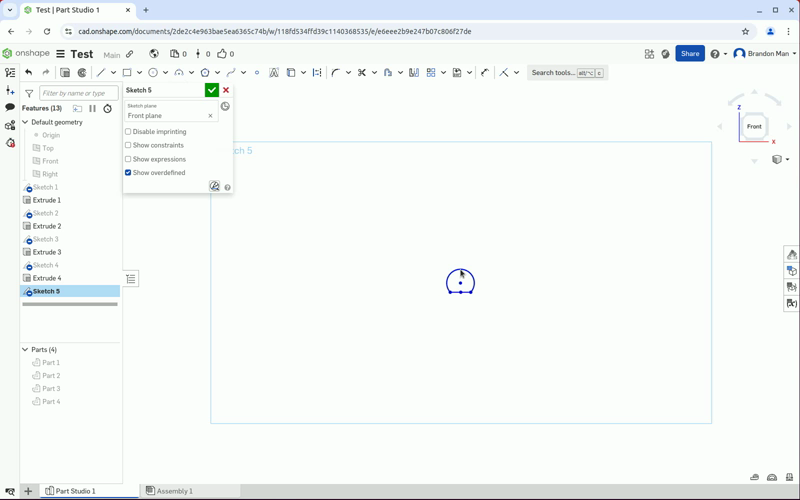
mouse_move(454, 271)
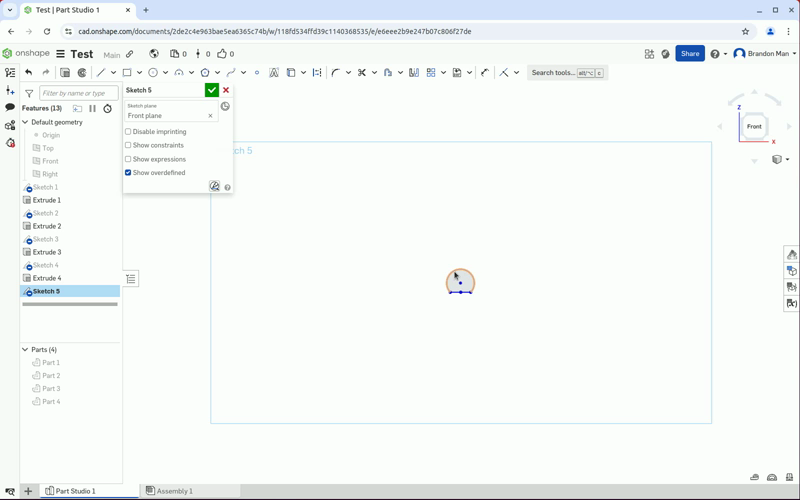
scroll(6)
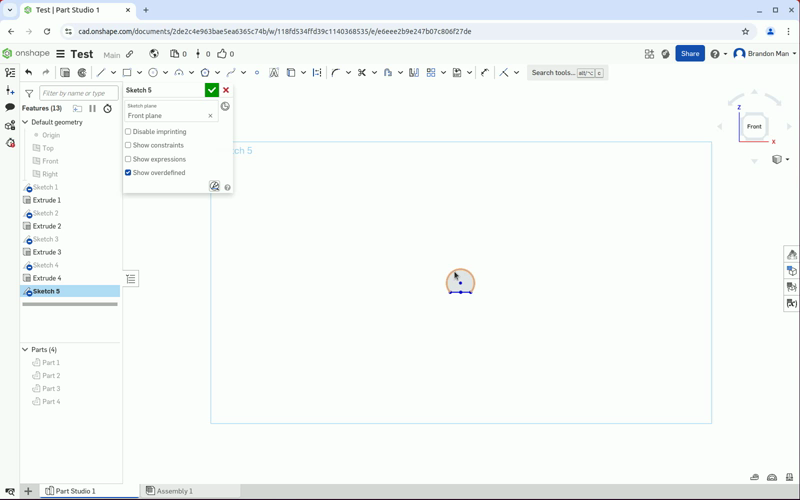
scroll(6)
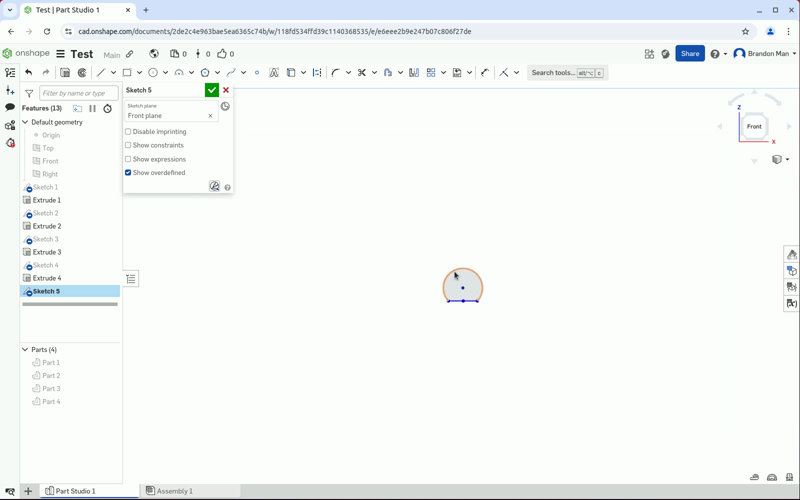
scroll(6)
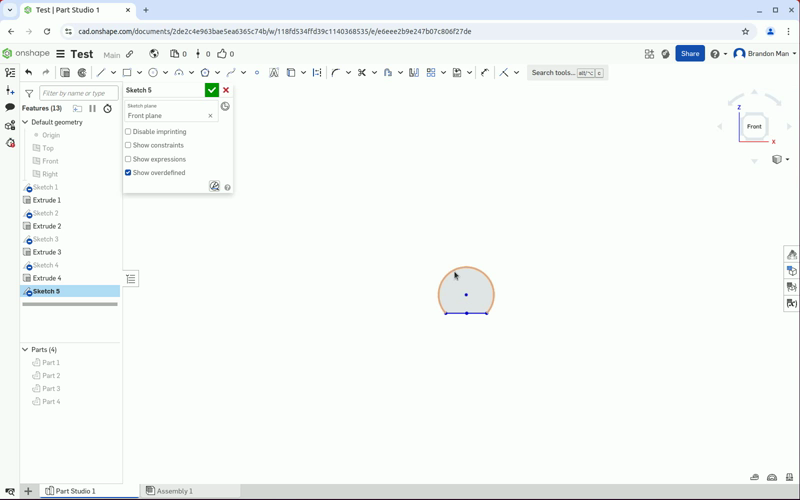
scroll(6)
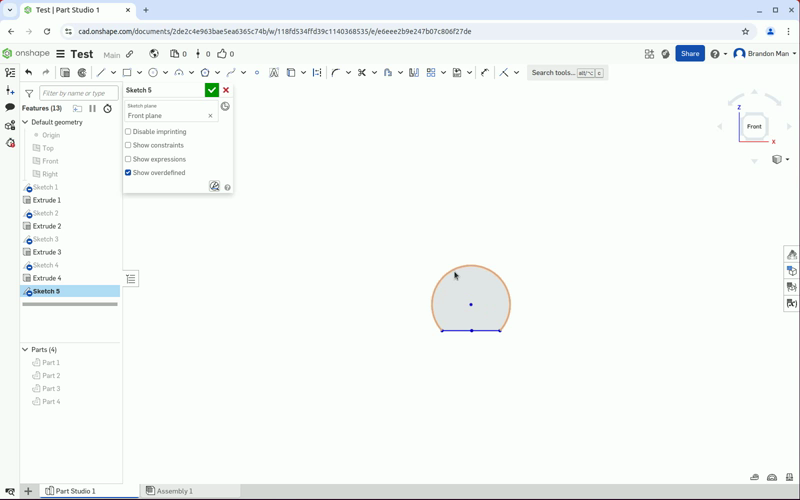
scroll(6)
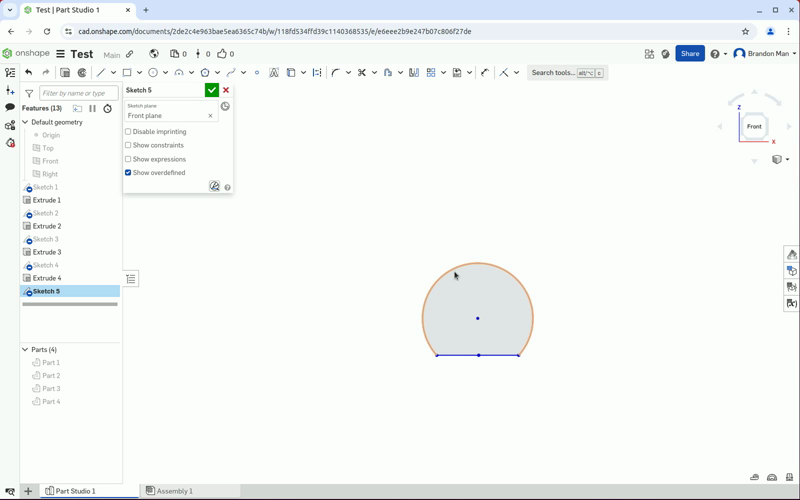
scroll(6)
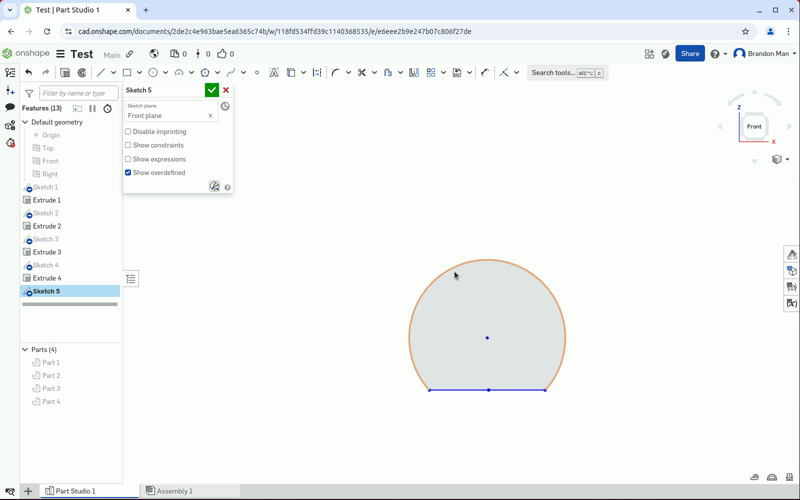
scroll(6)
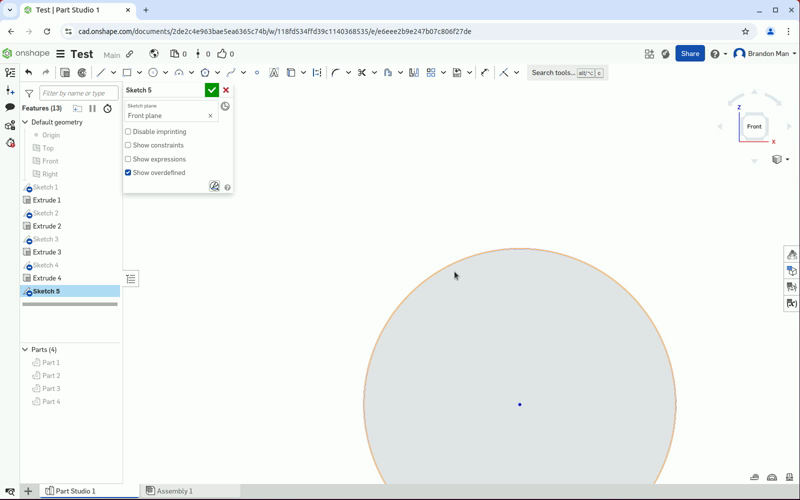
click(454, 271)
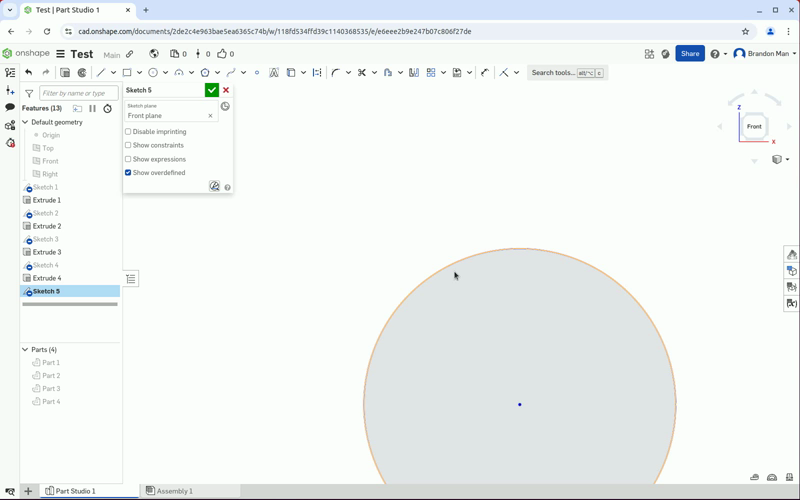
scroll(-6)
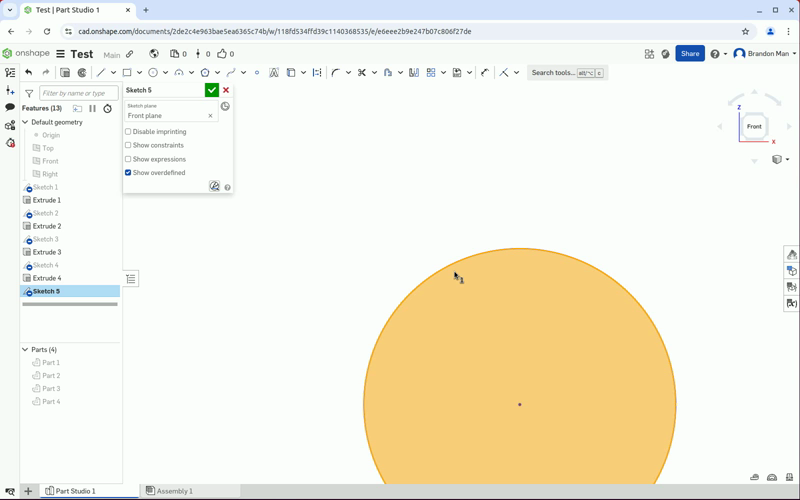
scroll(-6)
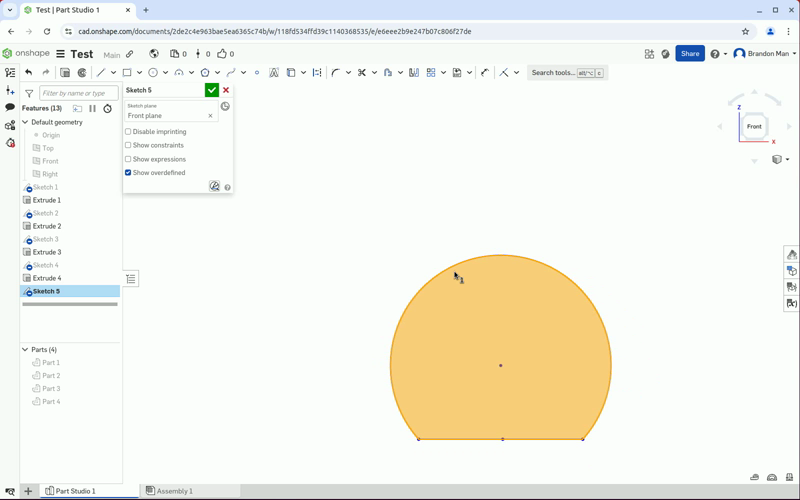
scroll(-6)
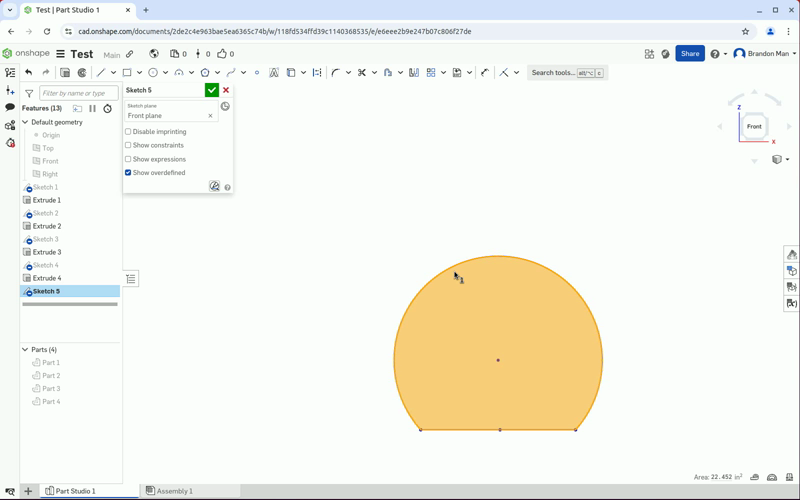
scroll(-6)
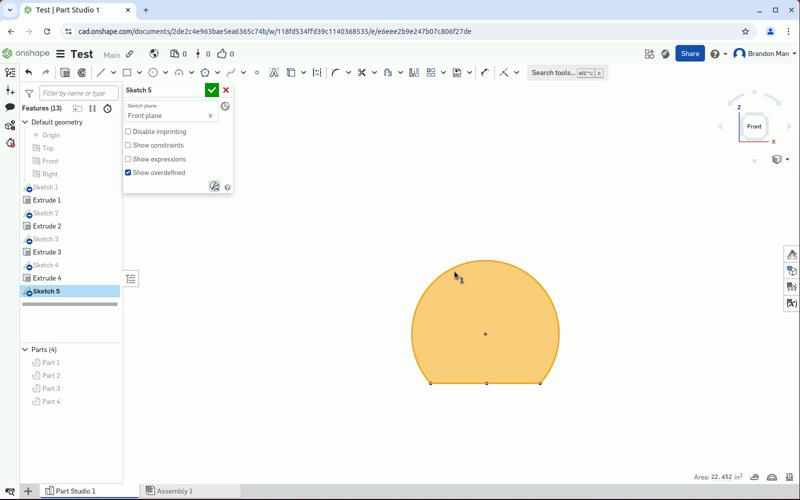
scroll(-6)
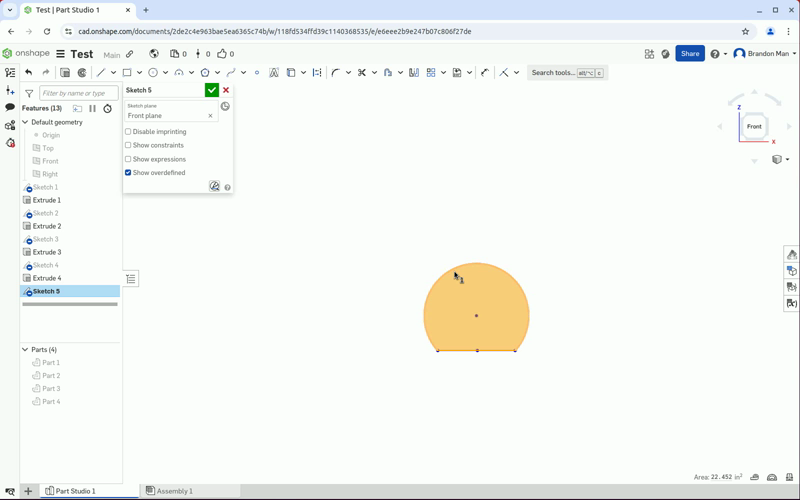
scroll(-6)
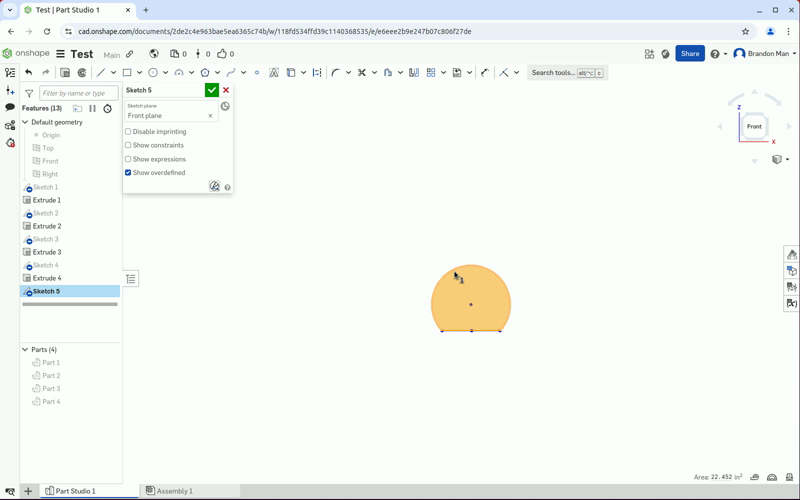
scroll(-6)
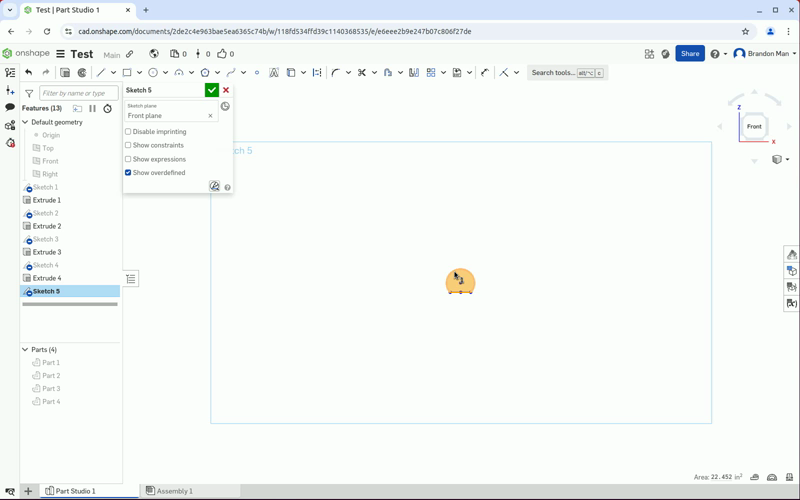
mouse_move(73, 352)
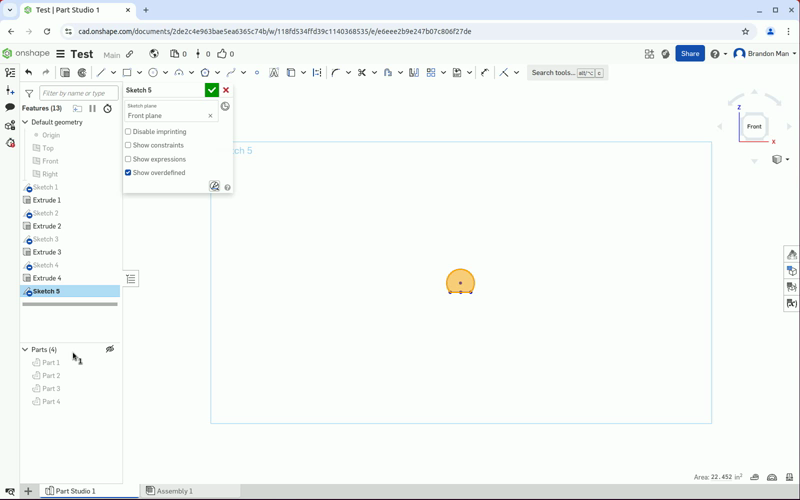
key(shift+y)
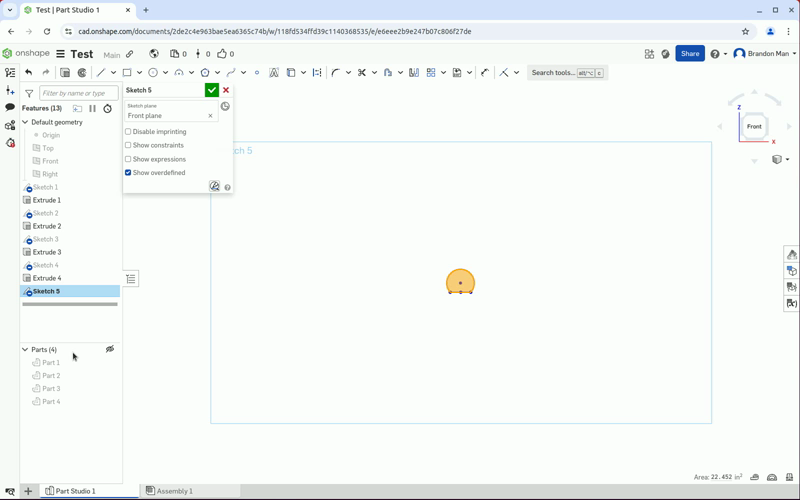
key(shift+e)
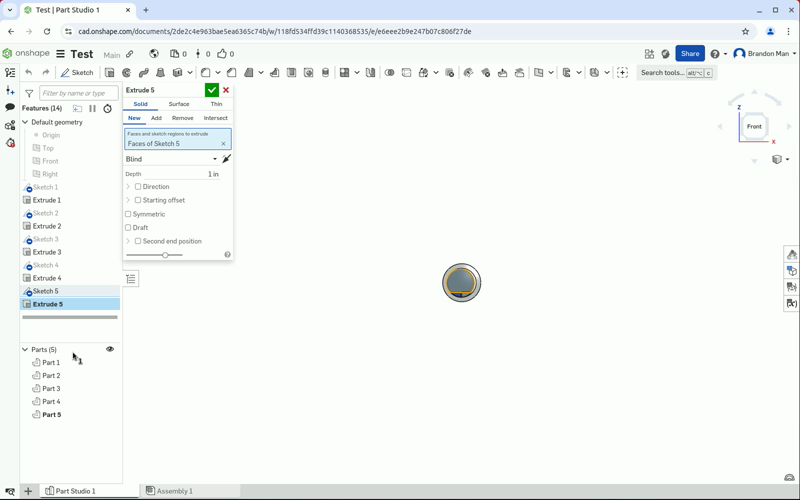
mouse_move(143, 106)
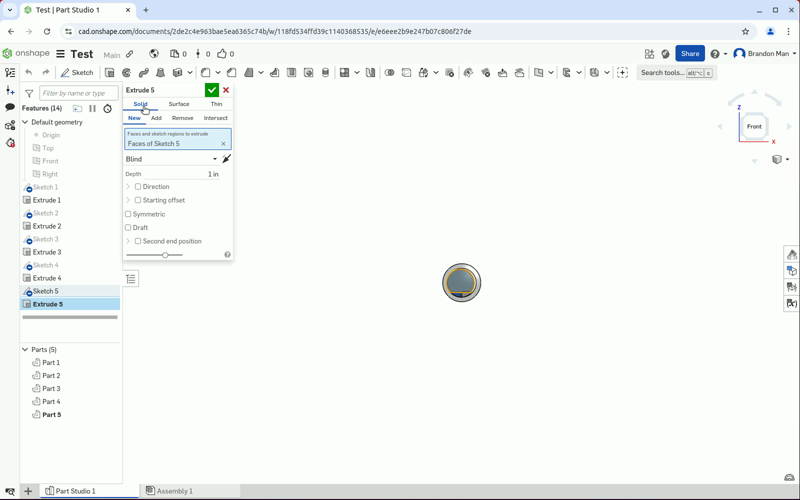
click(143, 106)
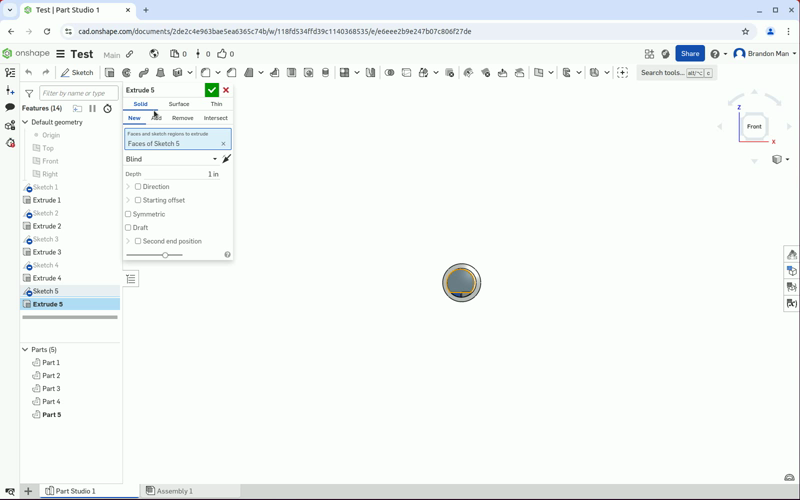
mouse_move(186, 120)
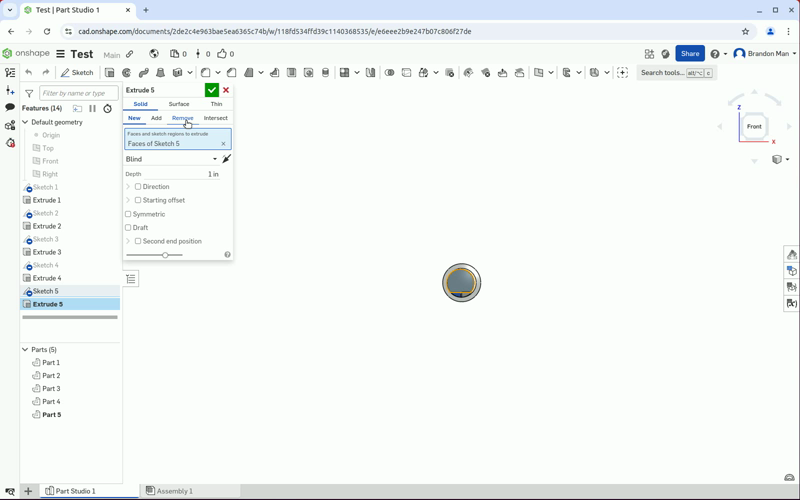
click(186, 120)
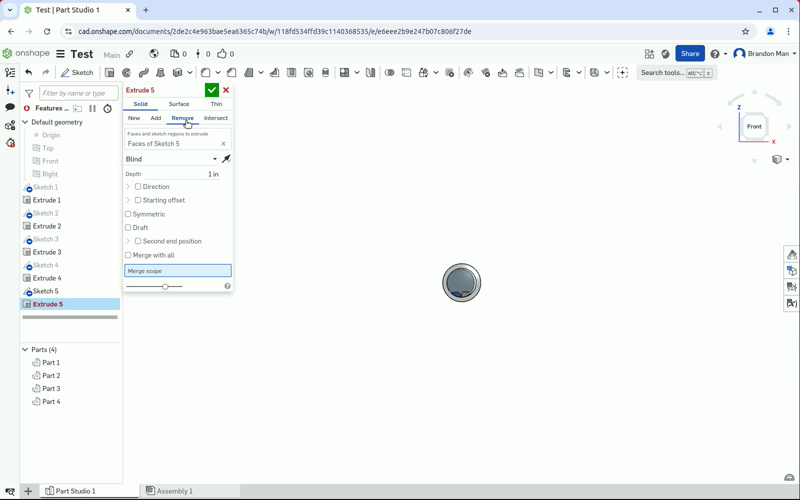
key(tab, 4)
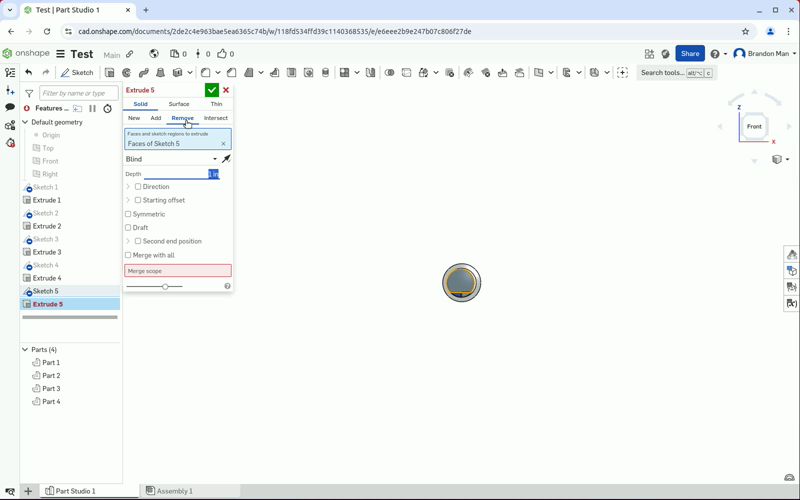
text(-9.147)
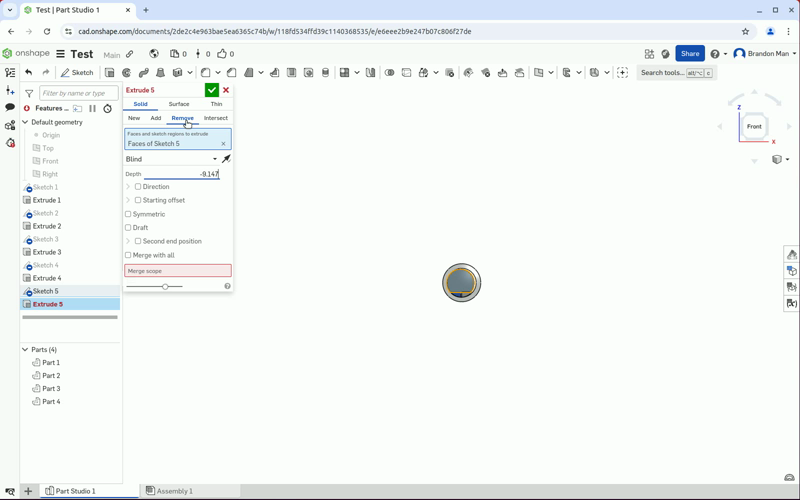
key(tab, 6)
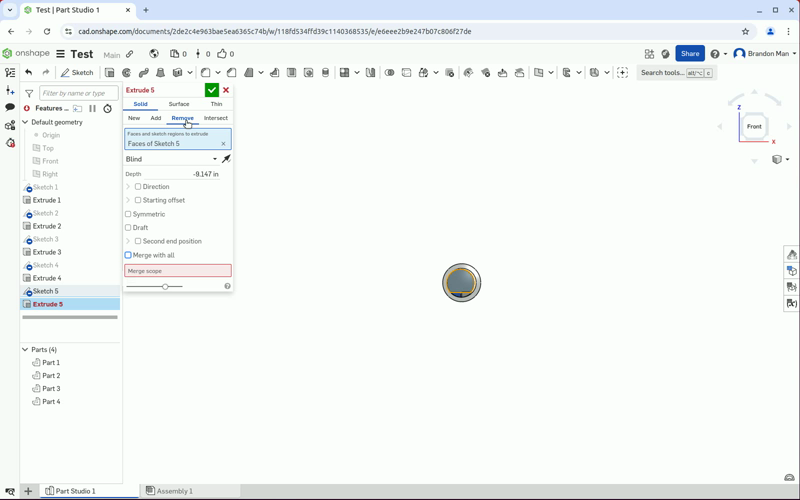
key(space)
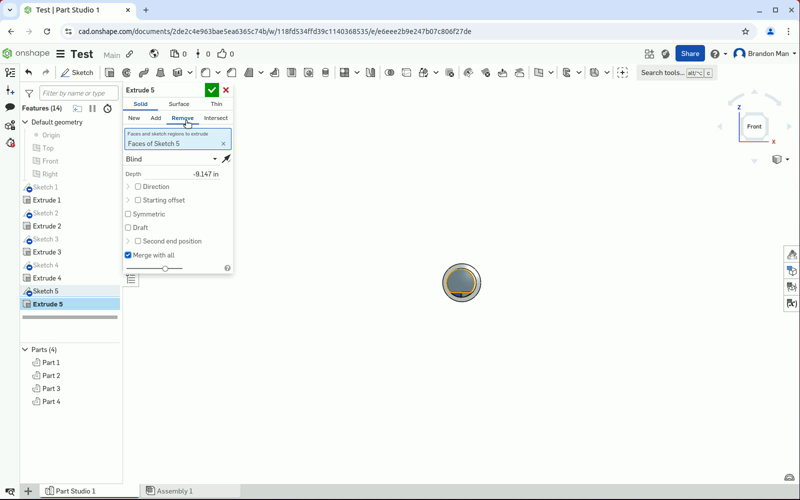
key(enter)
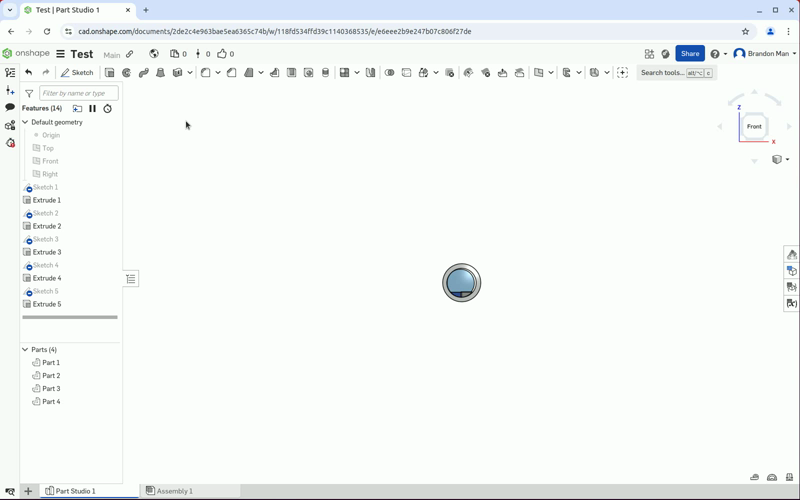
key(shift+h)
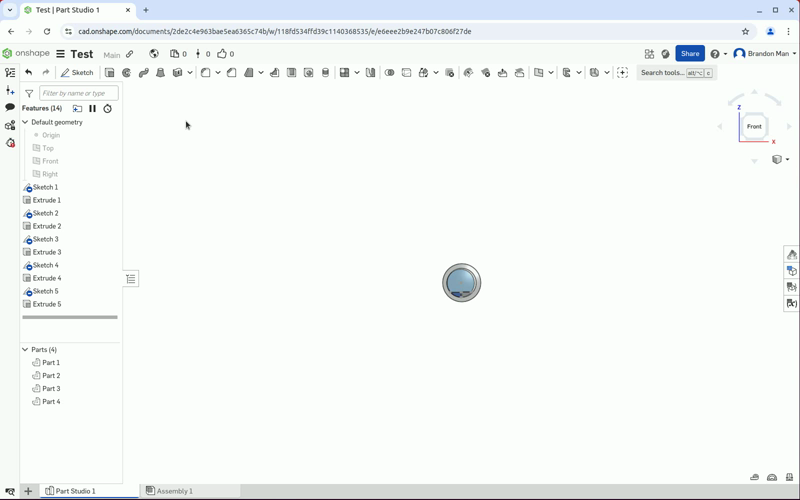
key(shift+h)
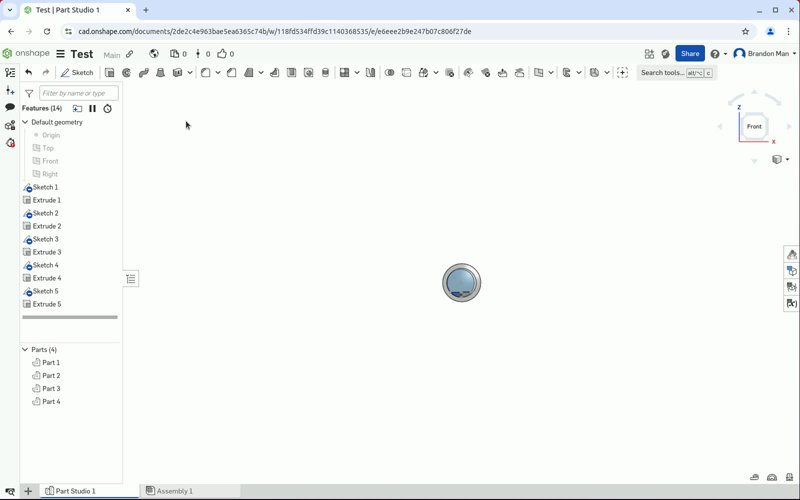
key(shift+7)
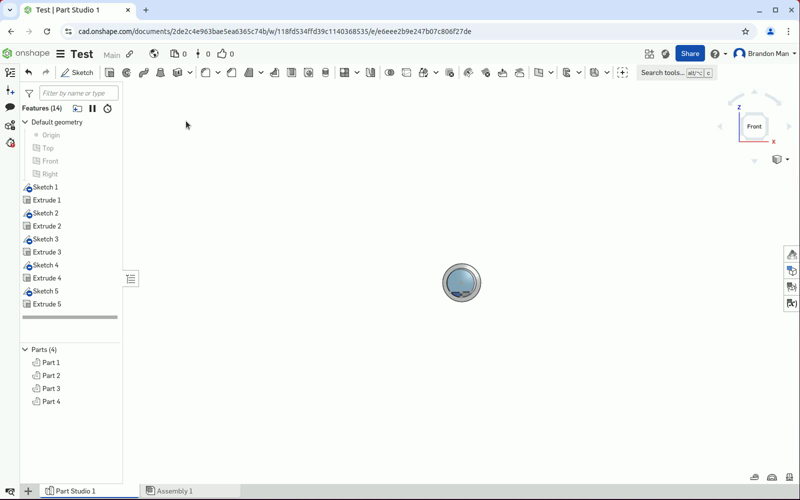
key(left, 2)
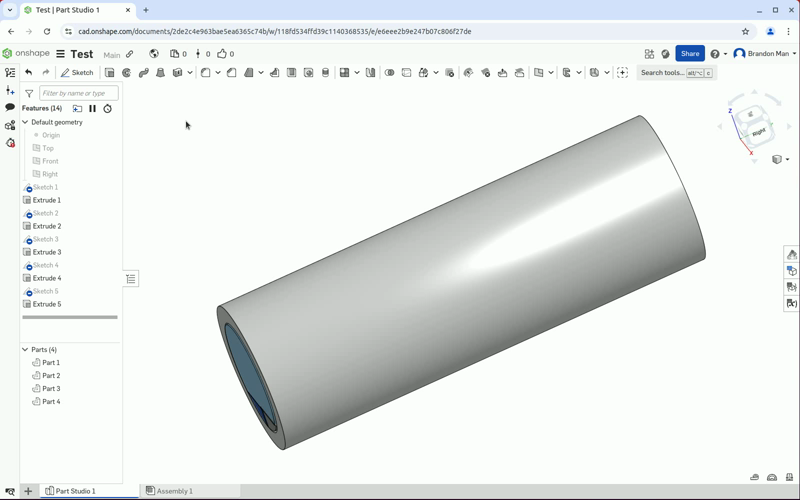
key(down, 2)
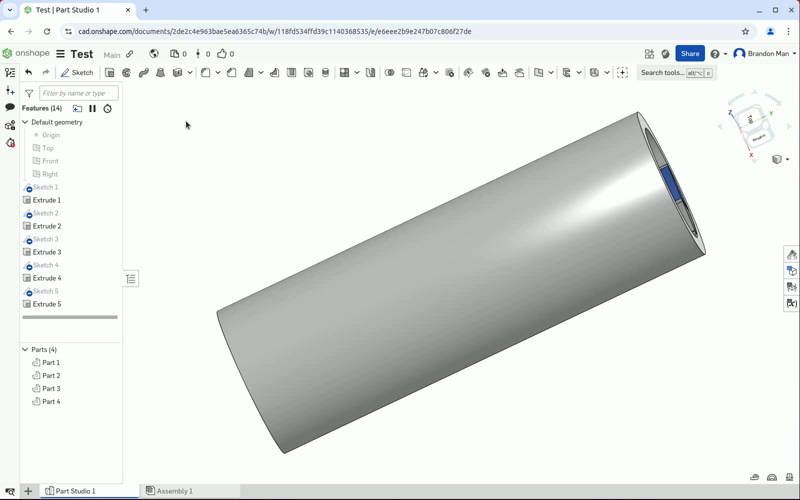
key(up, 2)
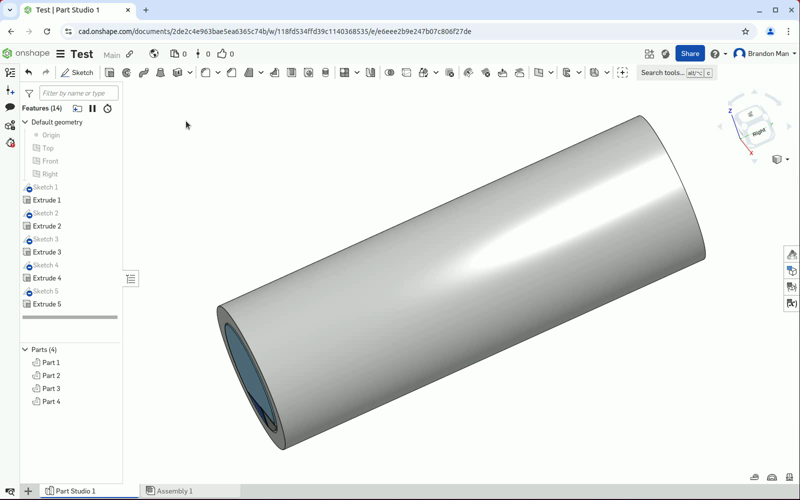
key(right, 2)
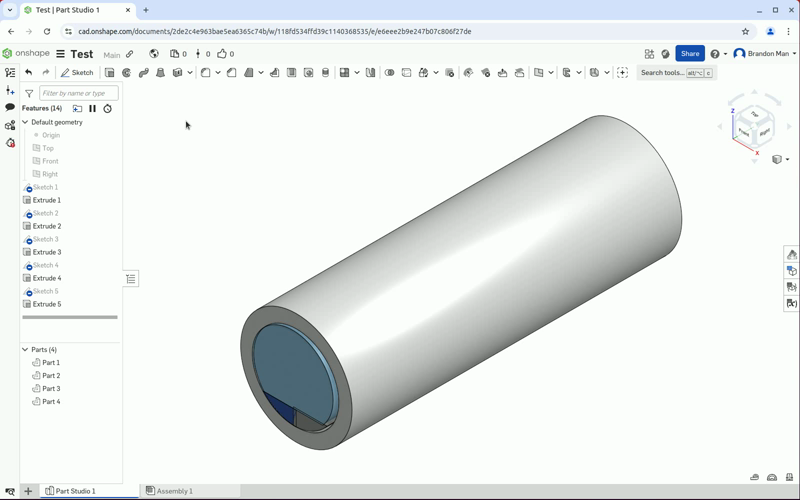
mouse_move(73, 189)
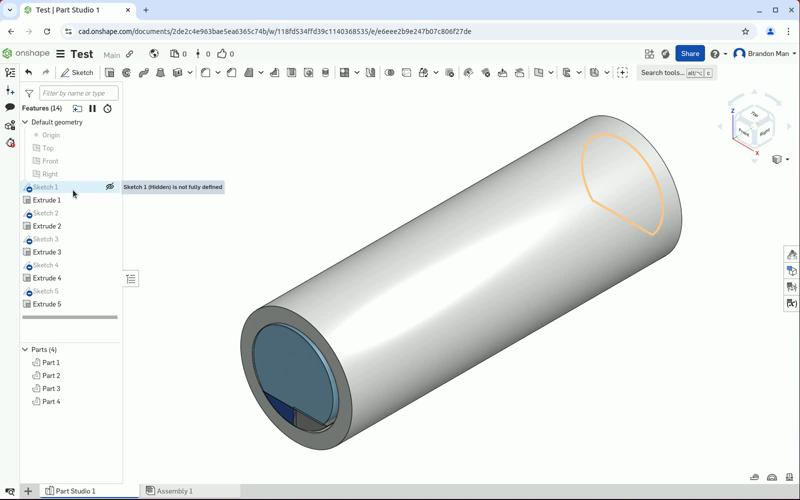
click(73, 189)